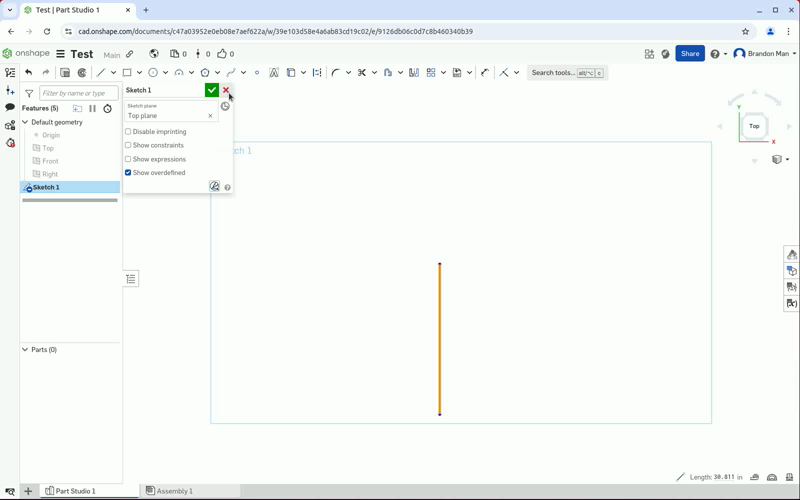
key(shift+h)
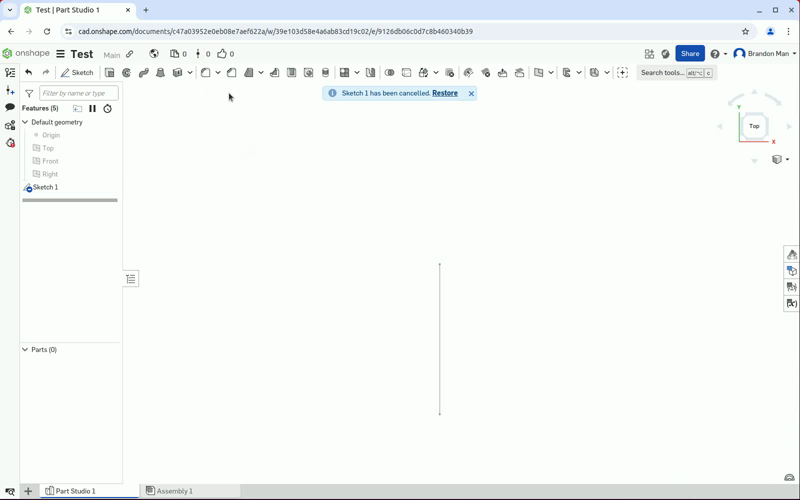
key(shift+s)
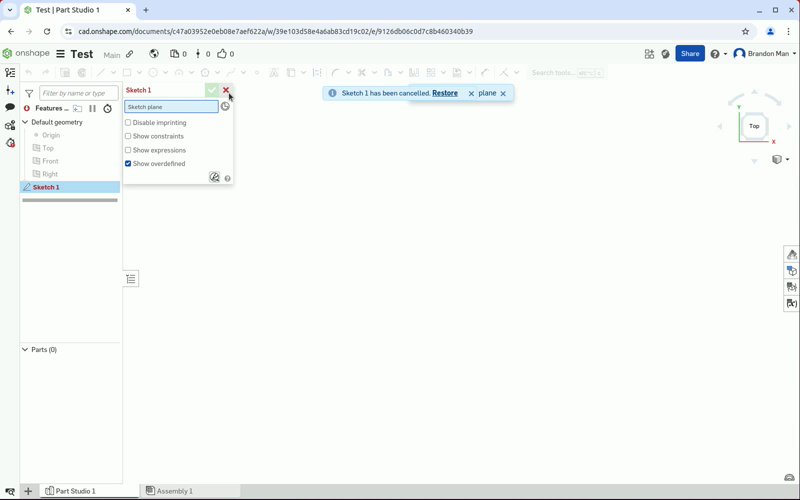
mouse_move(73, 150)
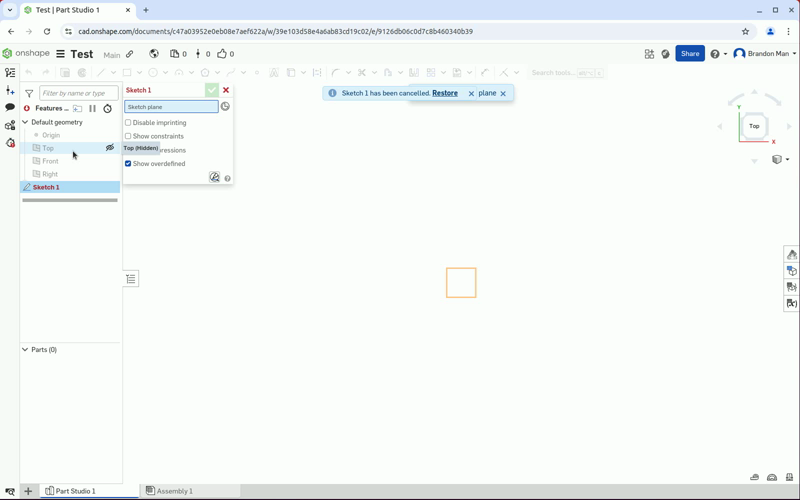
click(73, 150)
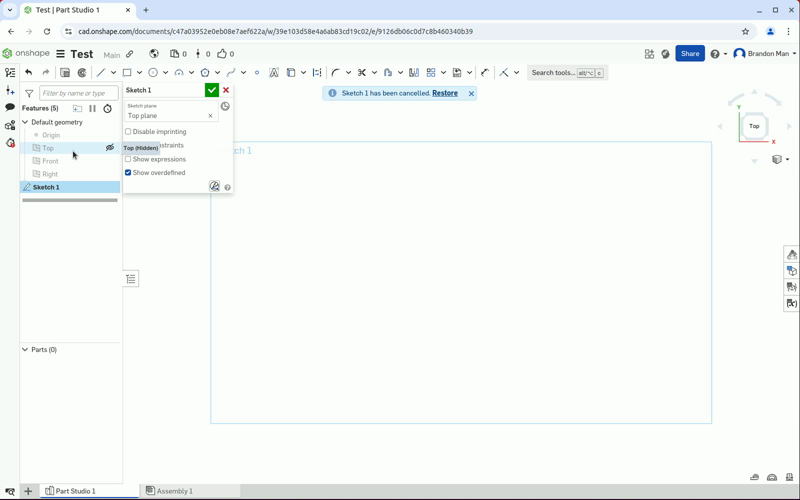
mouse_move(73, 352)
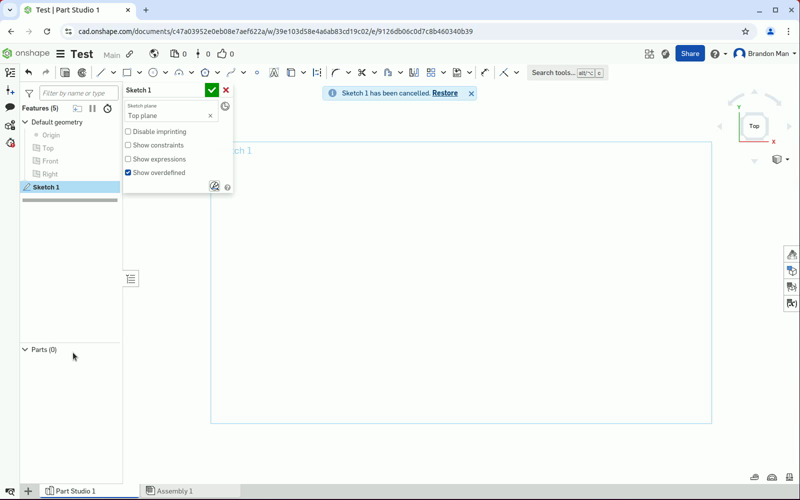
key(y)
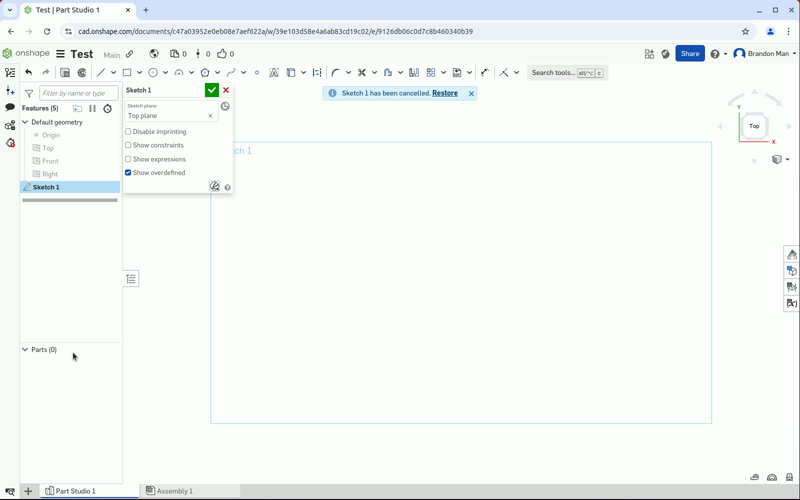
key(l)
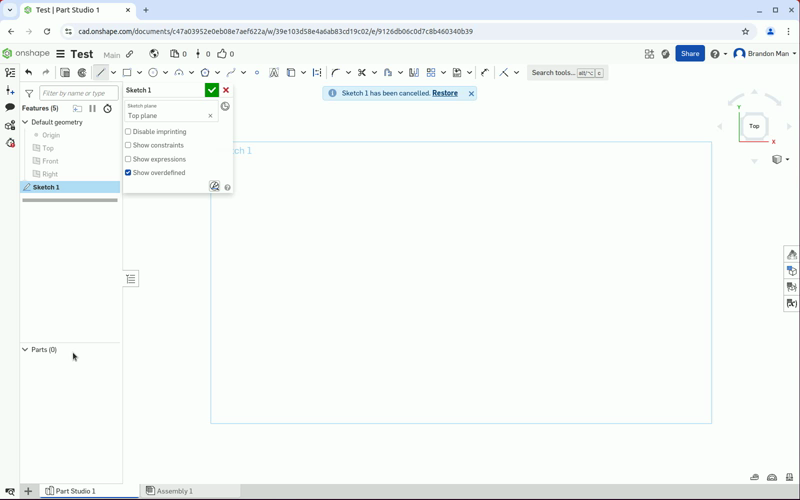
key_down(shift)
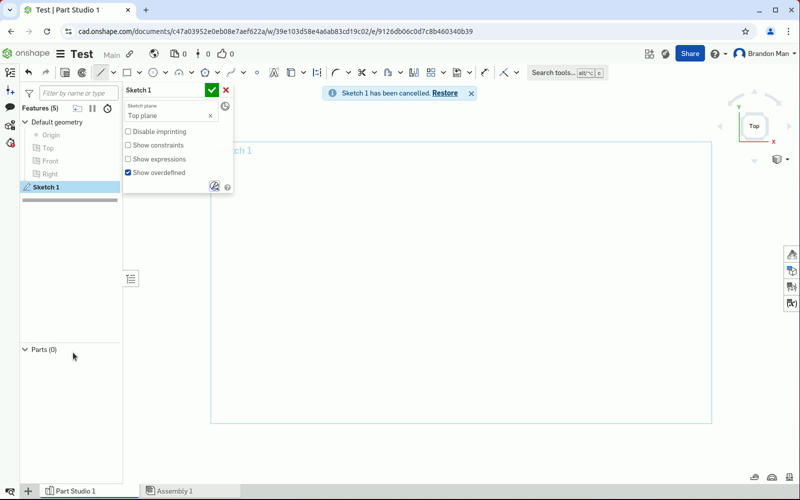
mouse_move(460, 179)
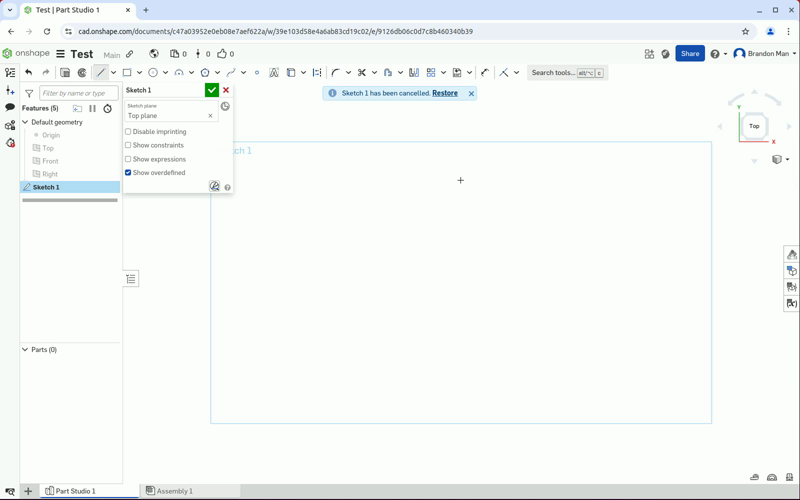
click(460, 179)
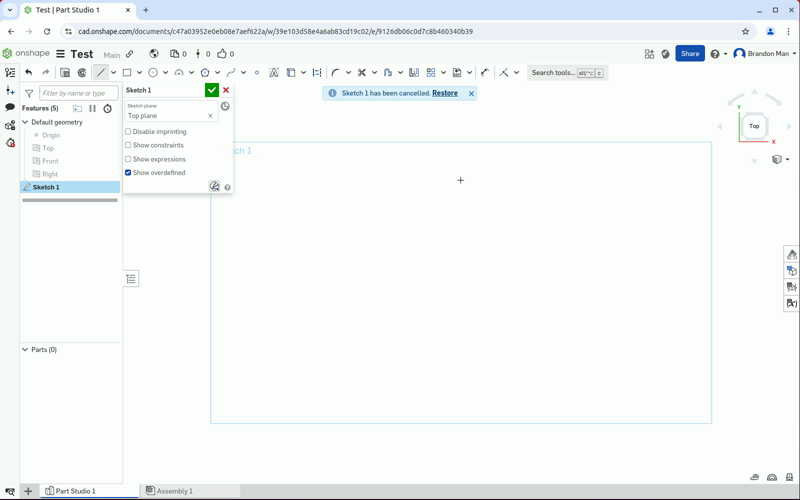
key_up(shift)
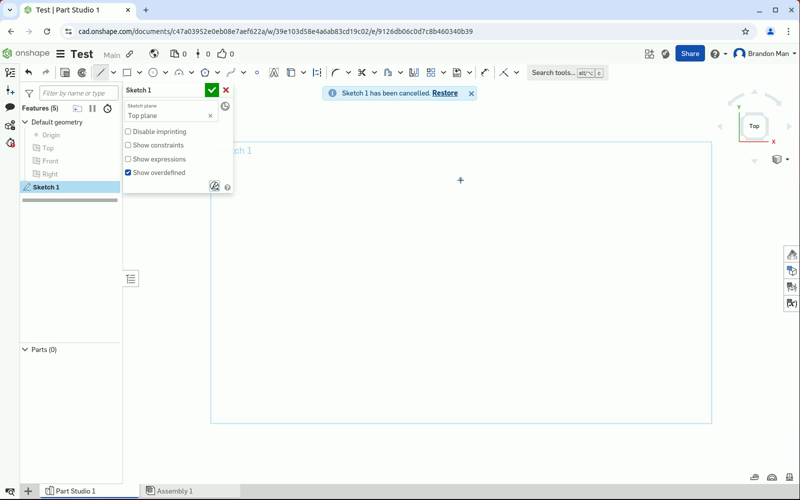
key_down(shift)
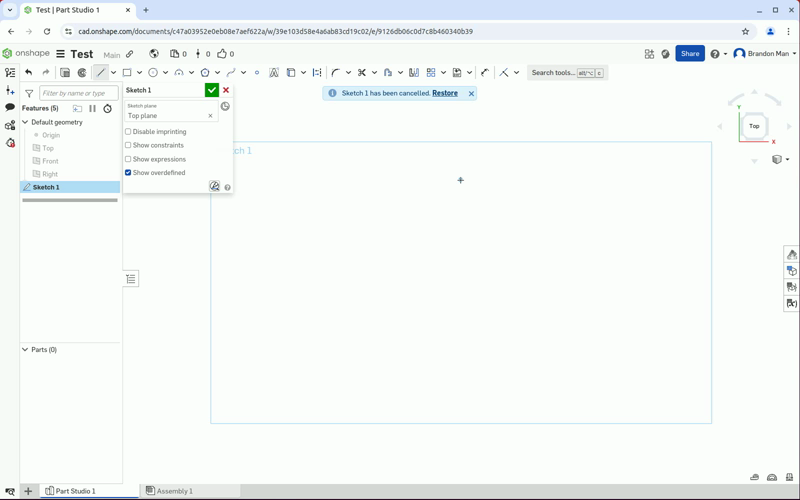
mouse_move(490, 179)
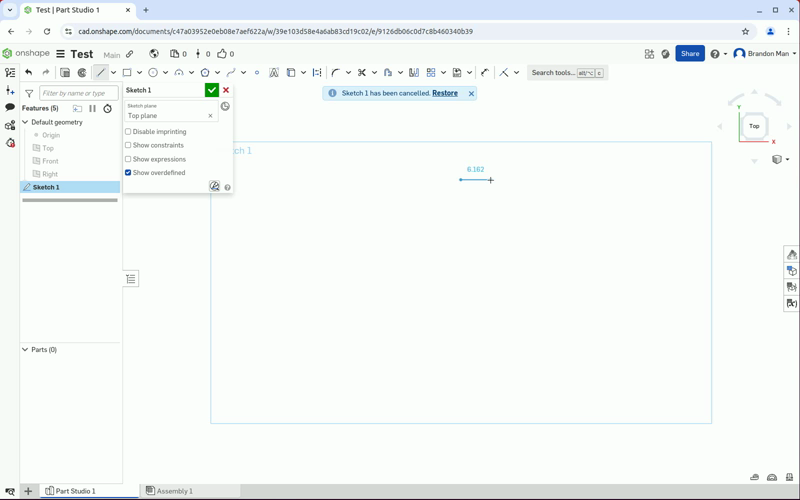
mouse_move(468, 169)
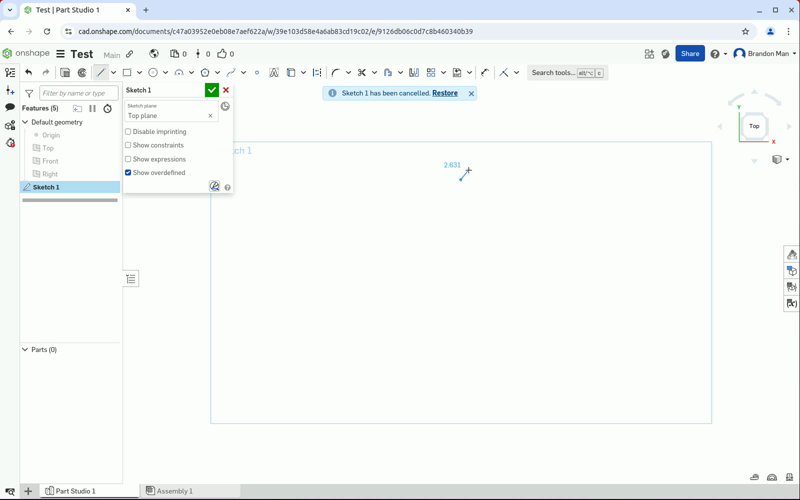
click(468, 169)
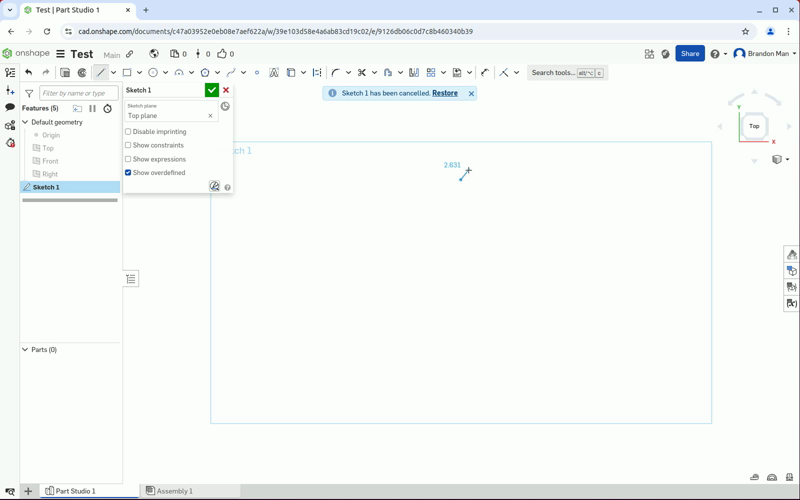
key_up(shift)
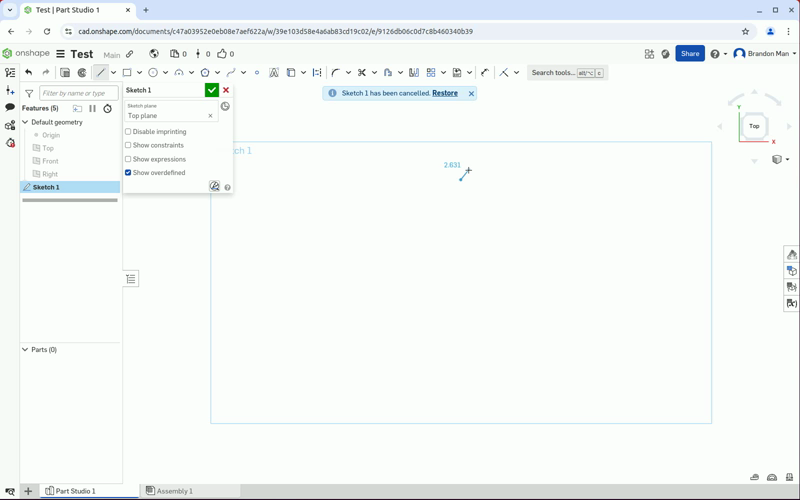
key(esc)
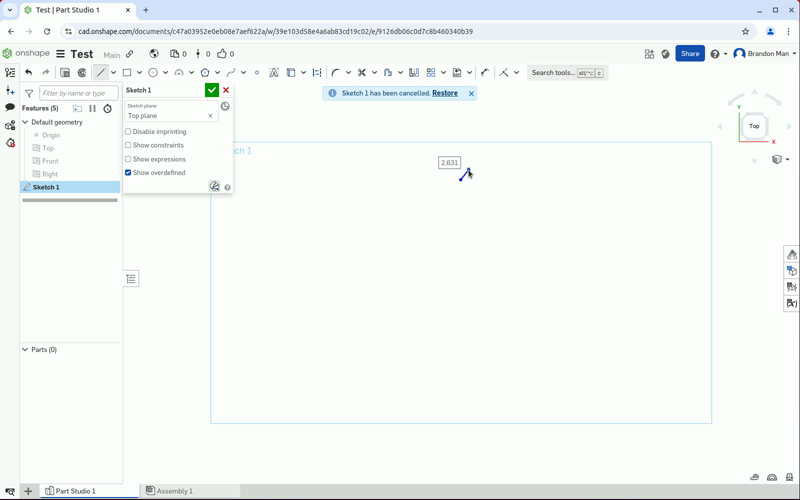
key(a)
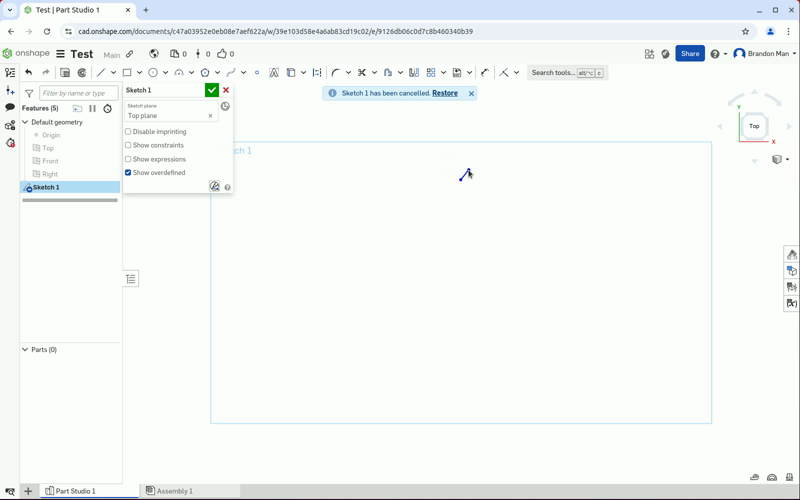
mouse_move(468, 169)
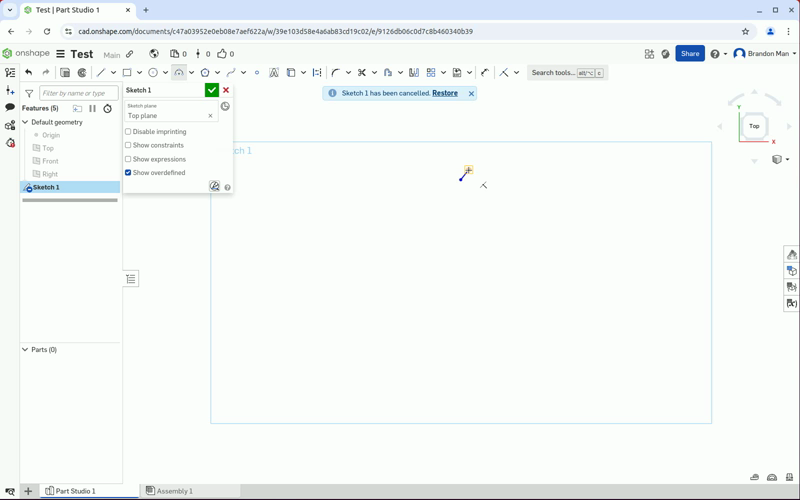
click(468, 169)
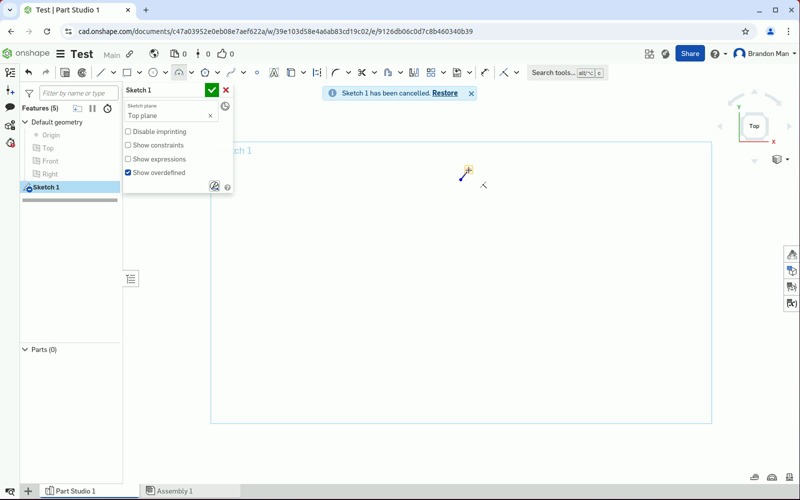
key_down(shift)
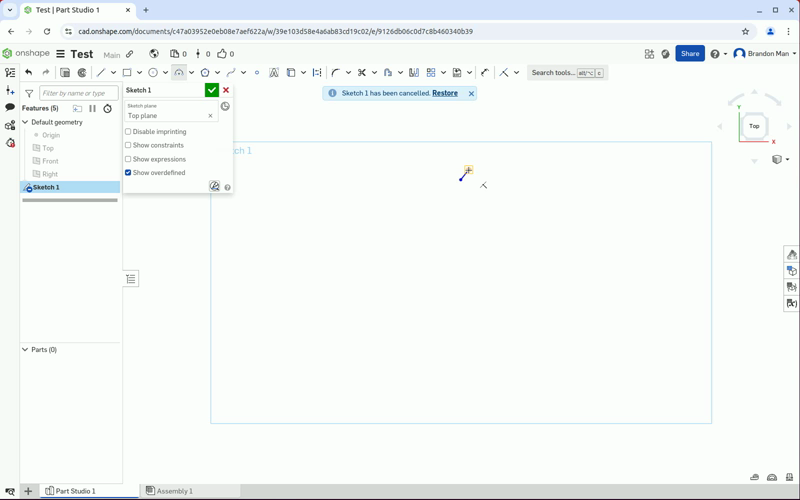
mouse_move(460, 169)
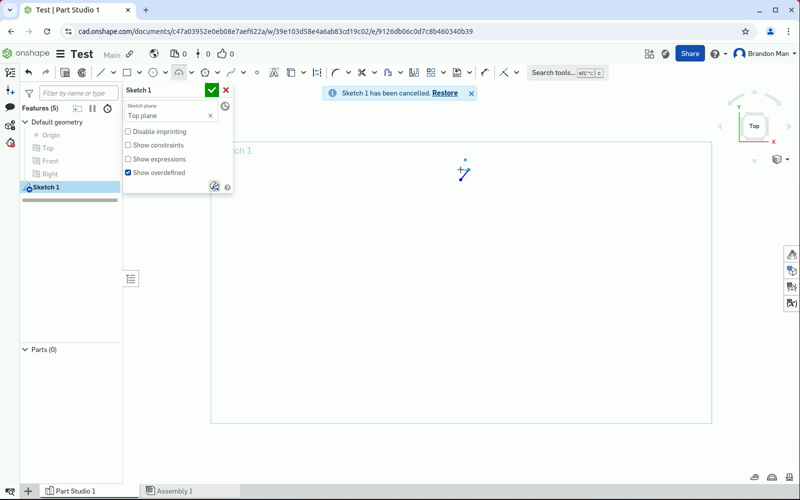
click(460, 169)
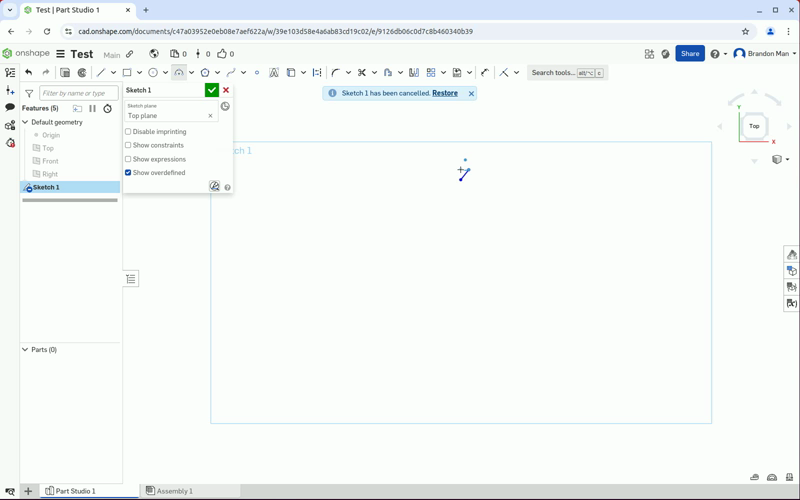
mouse_move(464, 168)
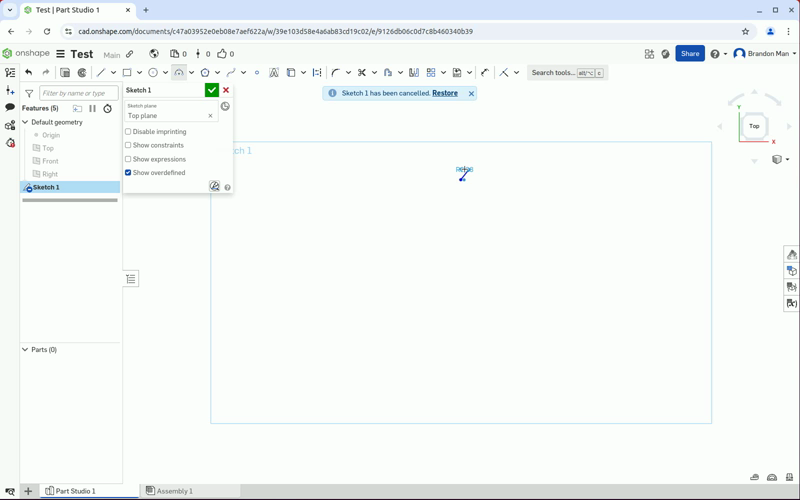
scroll(6)
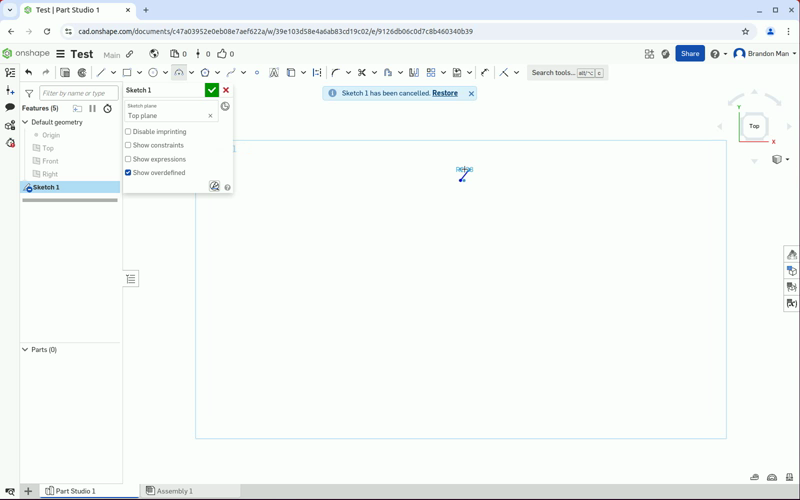
scroll(6)
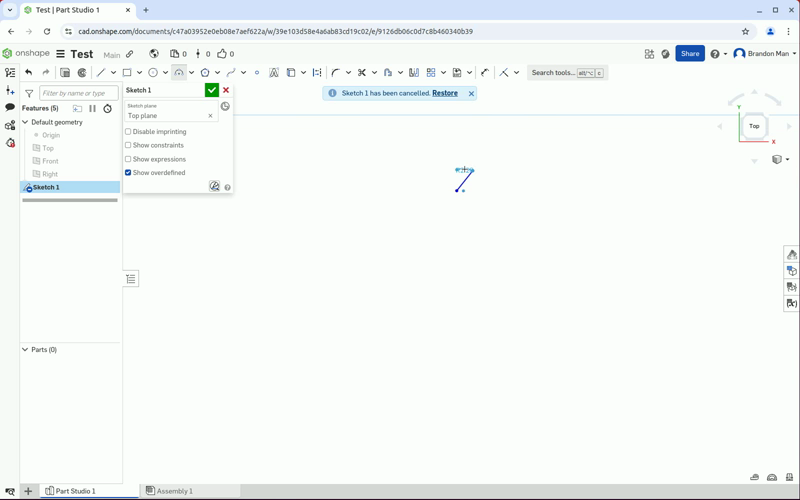
scroll(6)
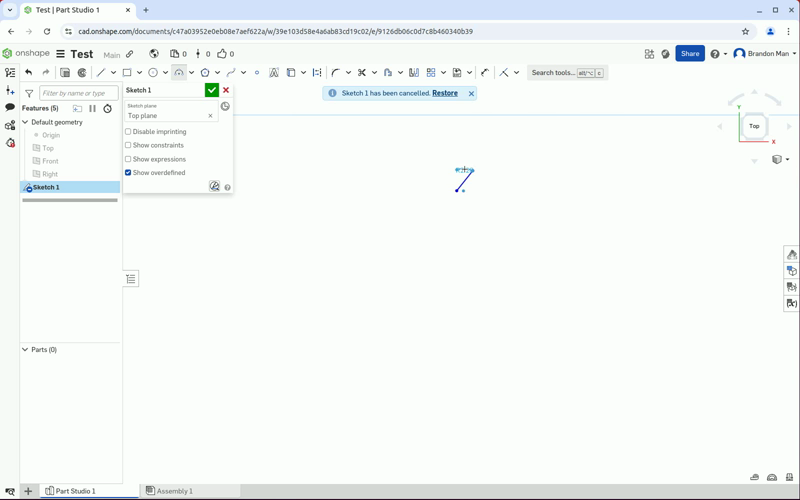
scroll(6)
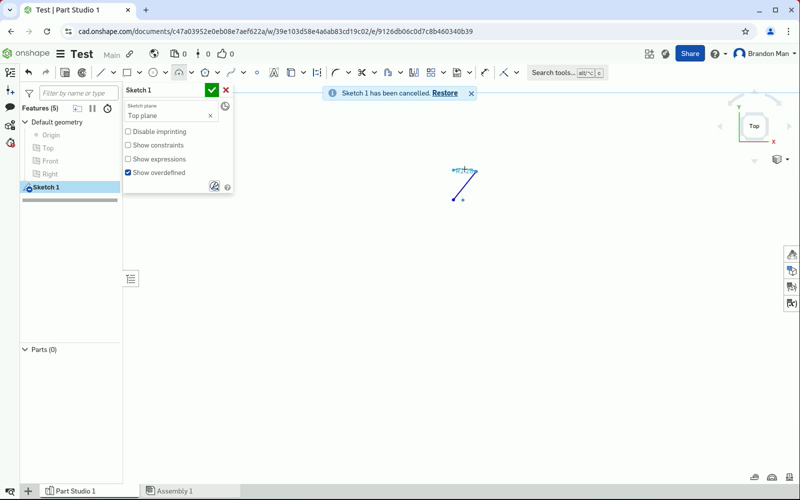
scroll(6)
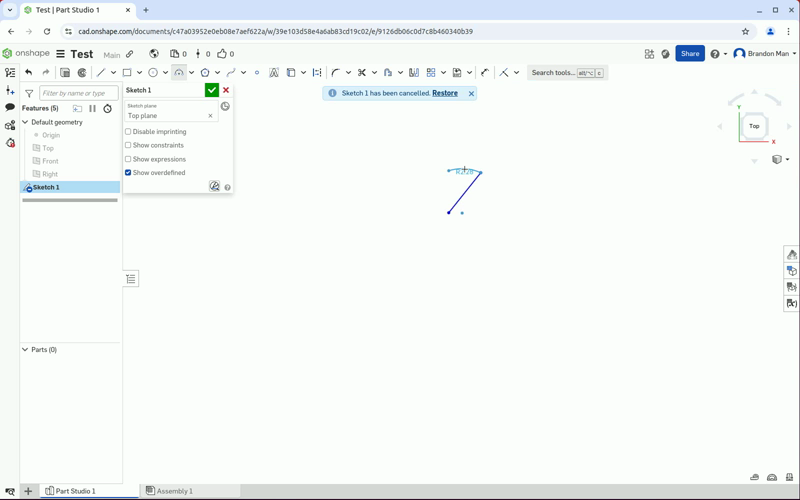
scroll(6)
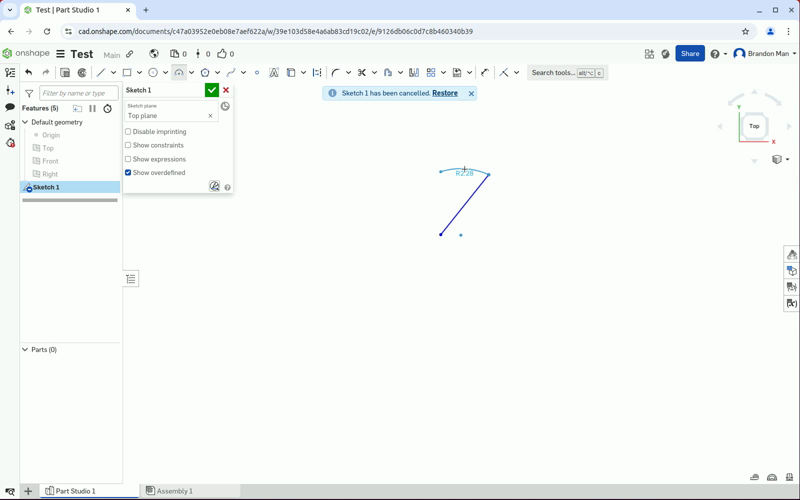
scroll(6)
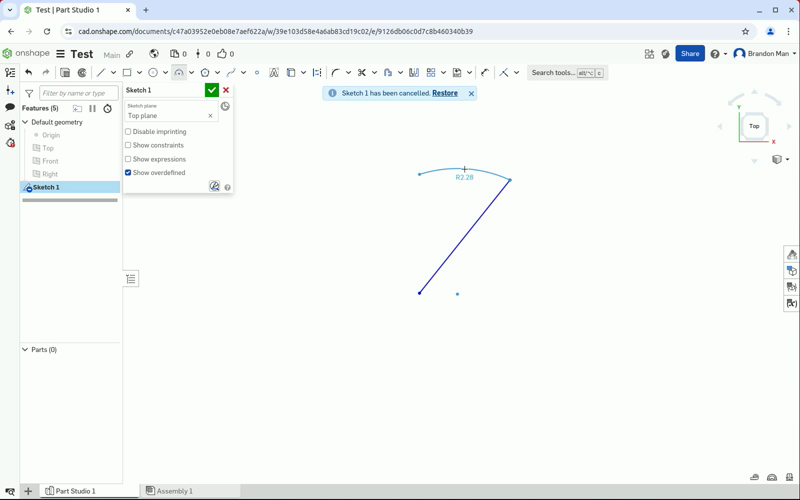
click(464, 168)
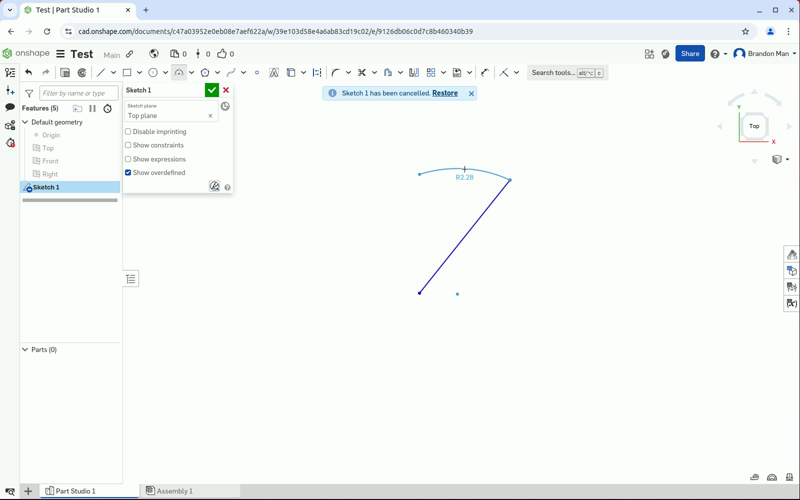
scroll(-6)
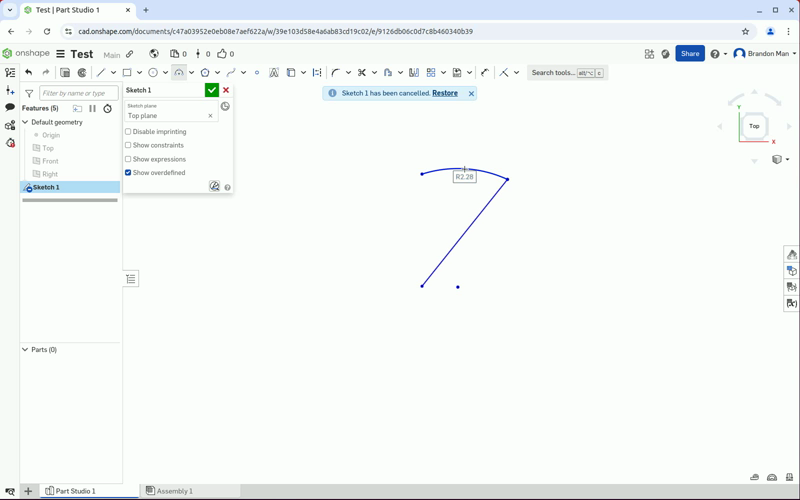
scroll(-6)
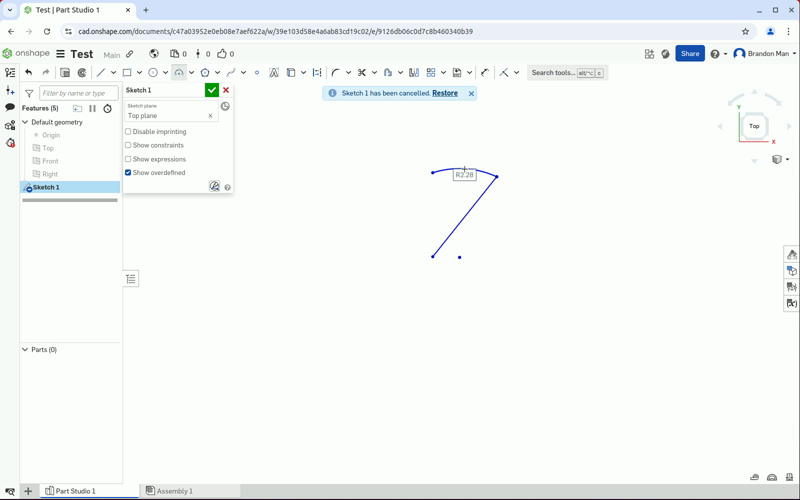
scroll(-6)
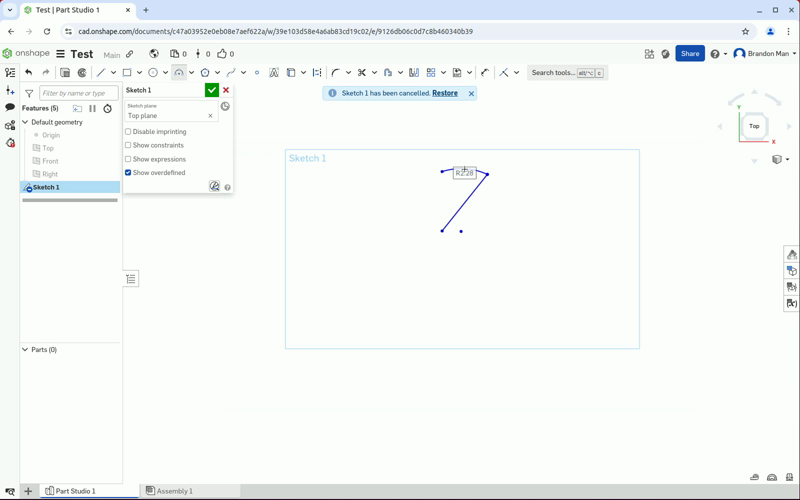
scroll(-6)
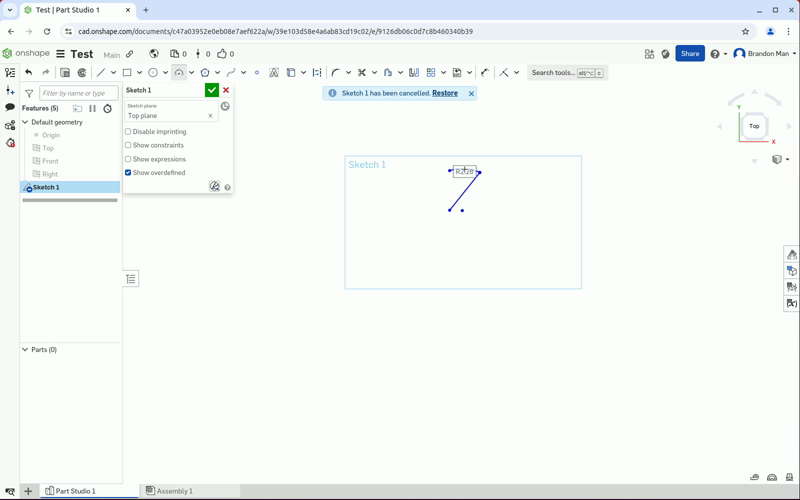
scroll(-6)
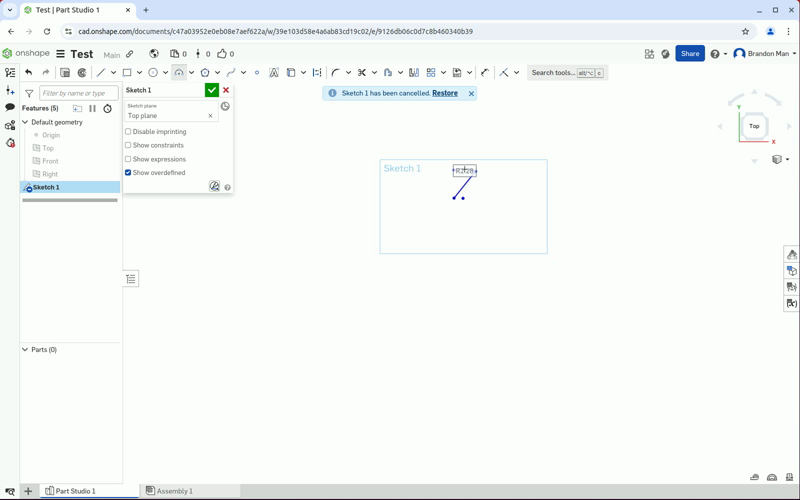
scroll(-6)
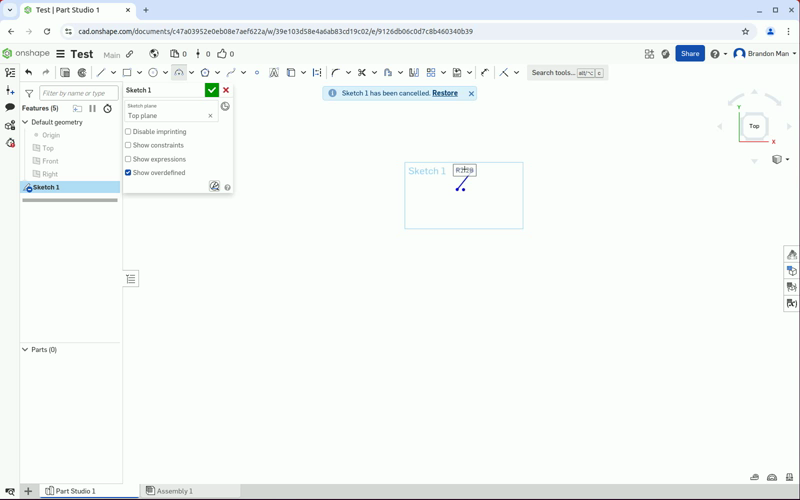
scroll(-6)
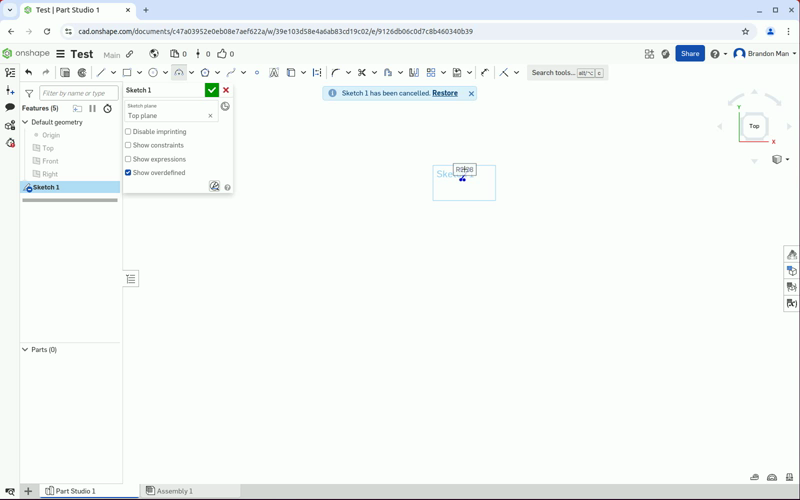
key_up(shift)
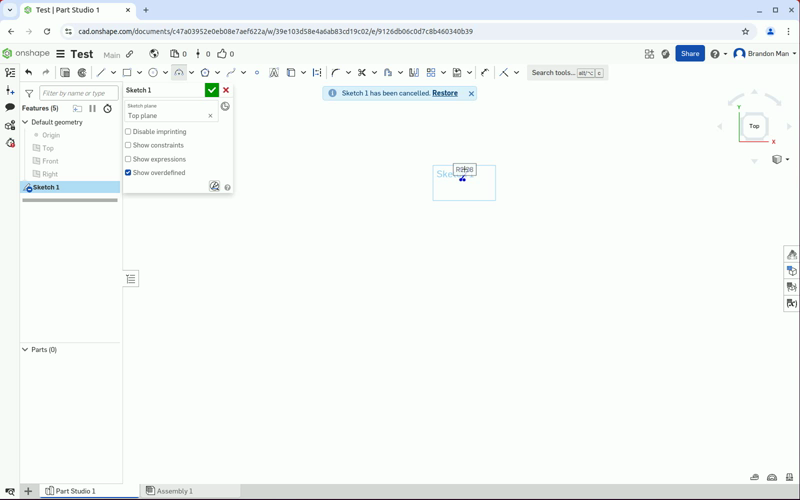
key(esc)
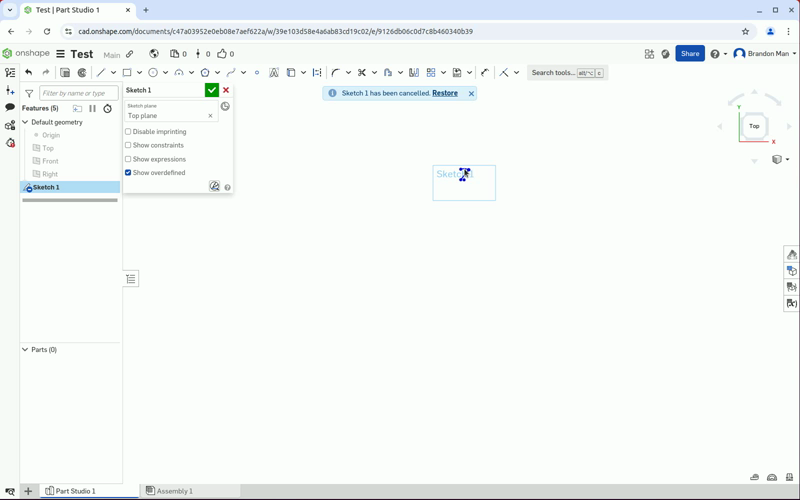
key(l)
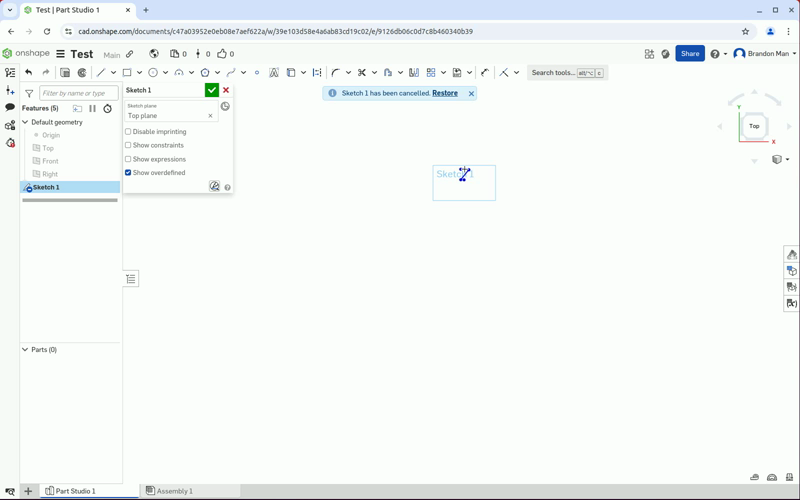
mouse_move(460, 169)
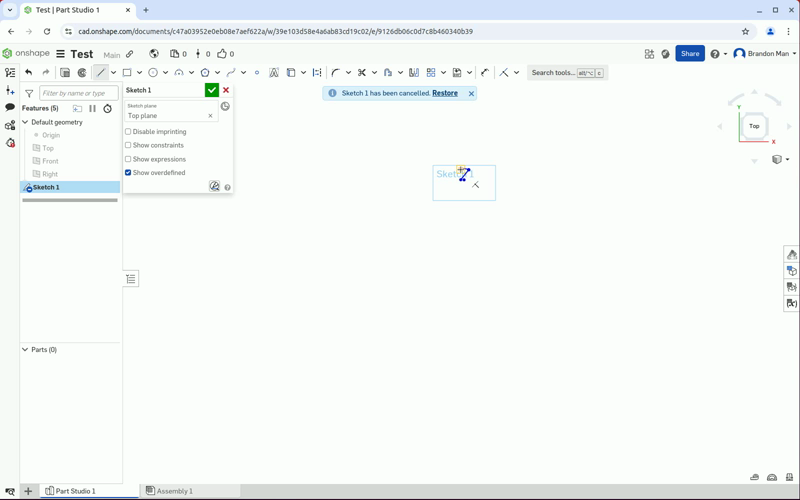
scroll(6)
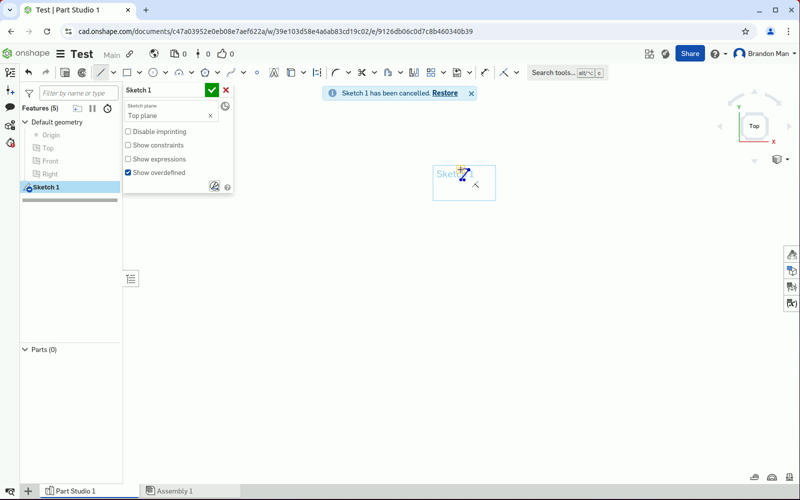
scroll(6)
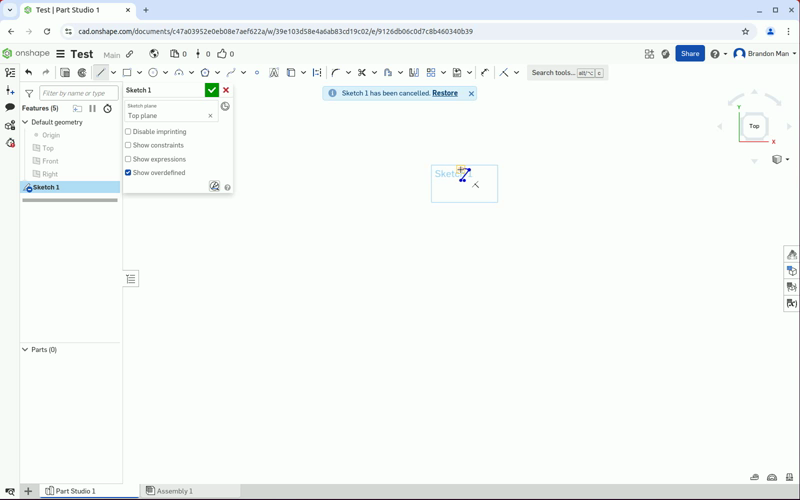
scroll(6)
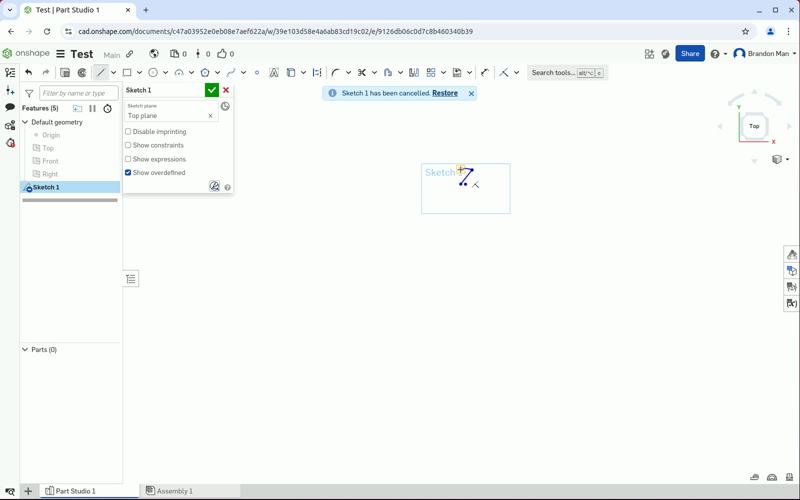
scroll(6)
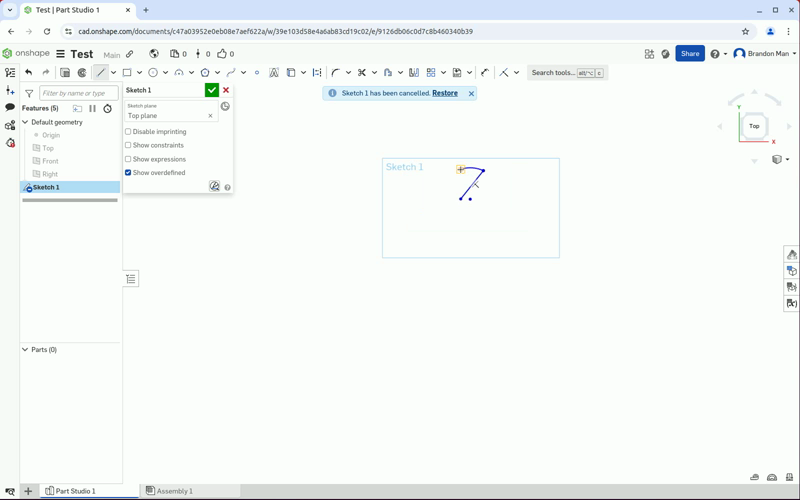
scroll(6)
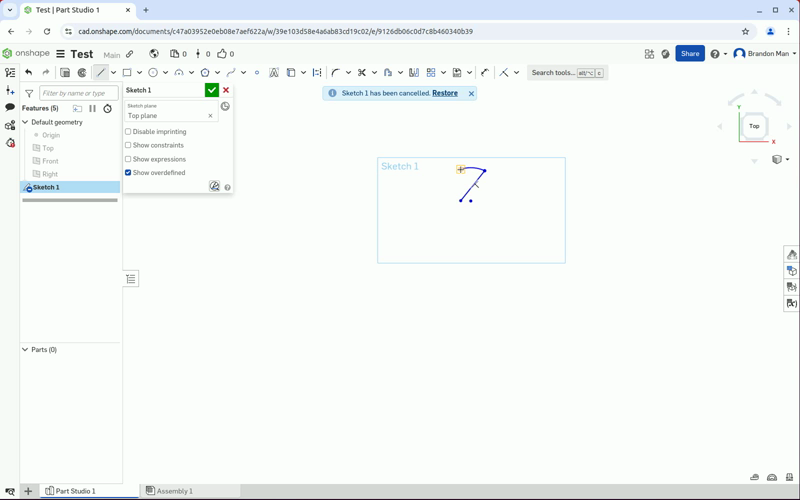
scroll(6)
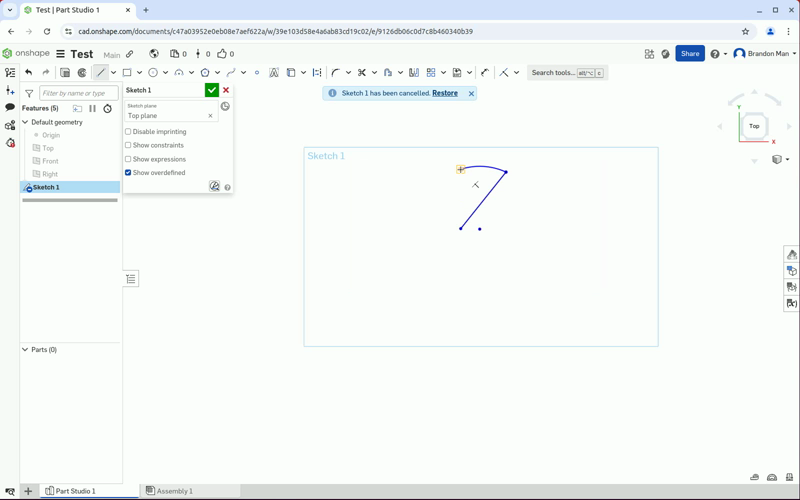
scroll(6)
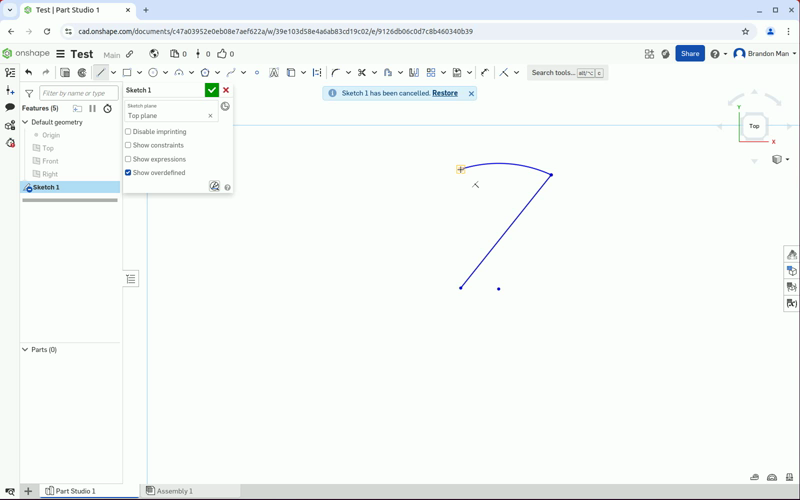
click(460, 169)
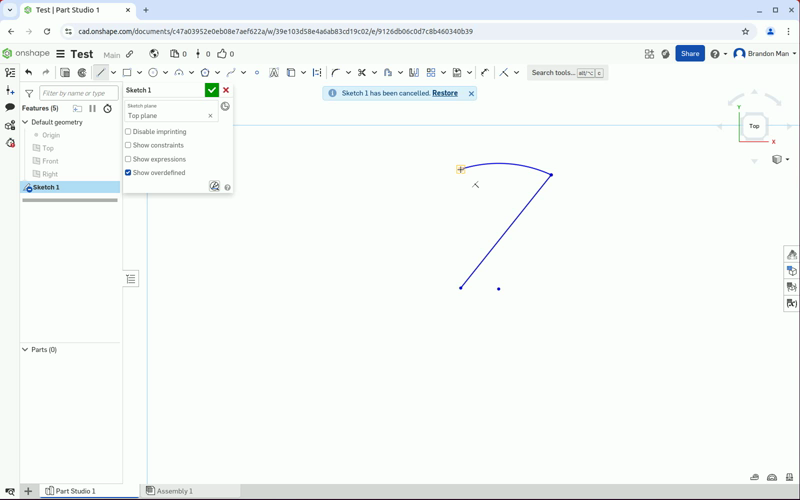
scroll(-6)
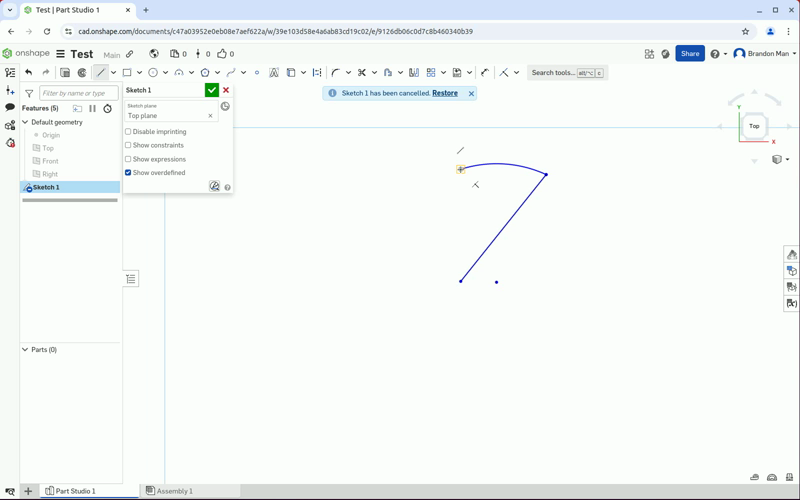
scroll(-6)
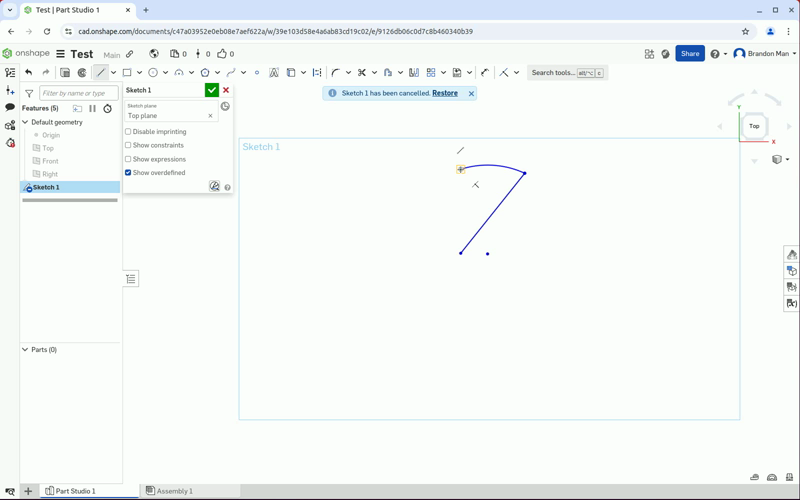
scroll(-6)
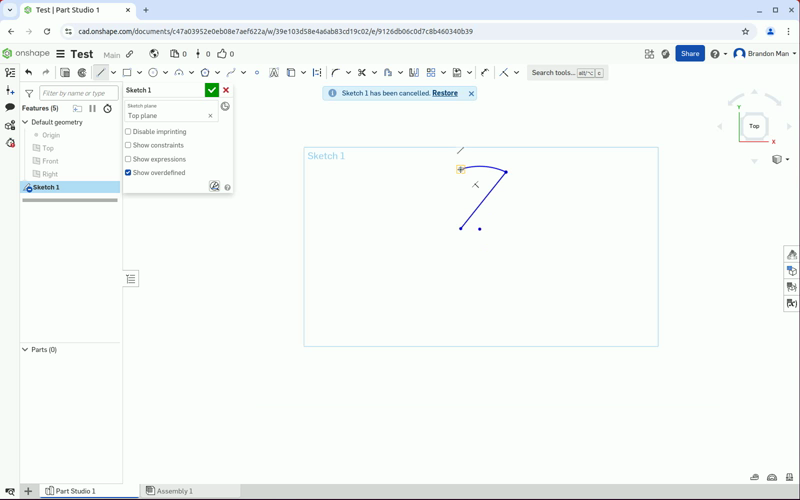
scroll(-6)
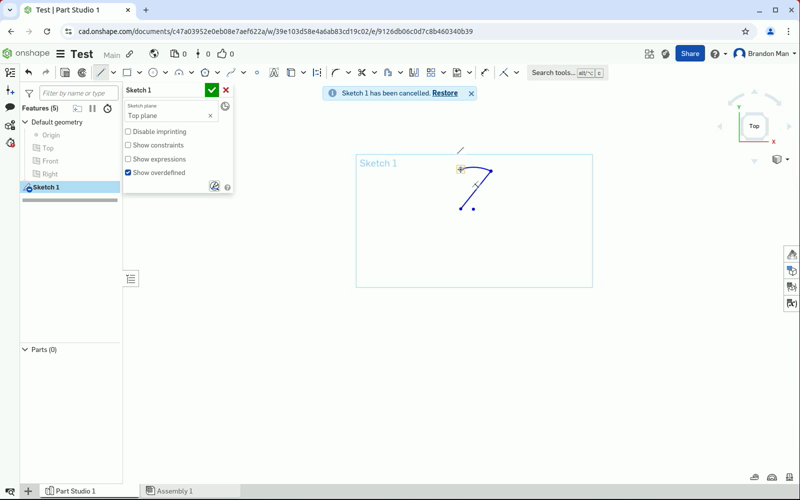
scroll(-6)
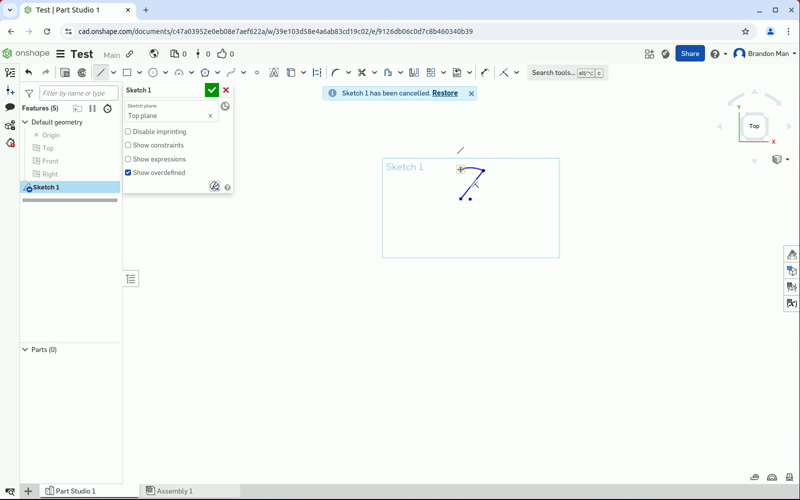
scroll(-6)
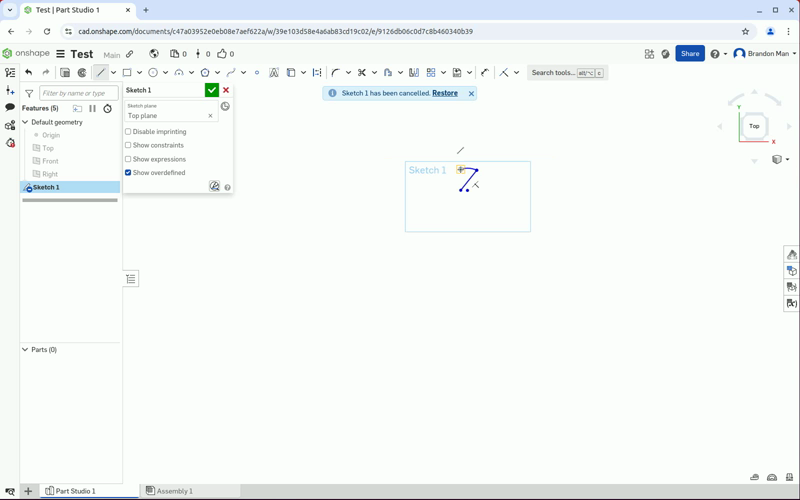
scroll(-6)
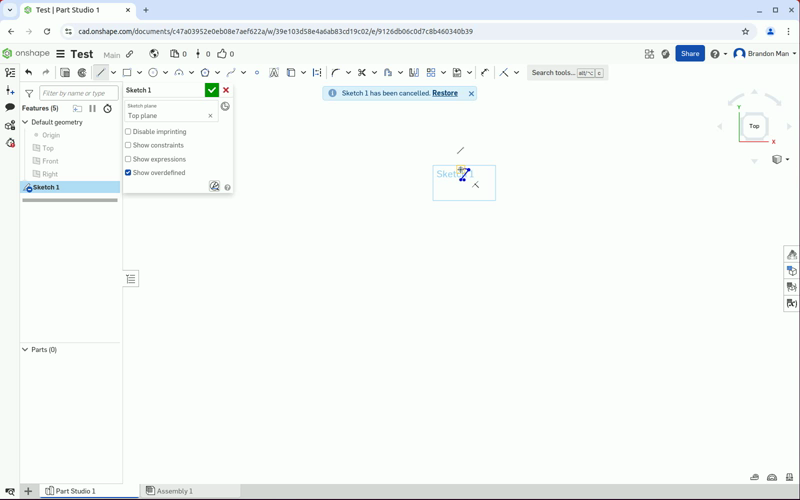
mouse_move(490, 169)
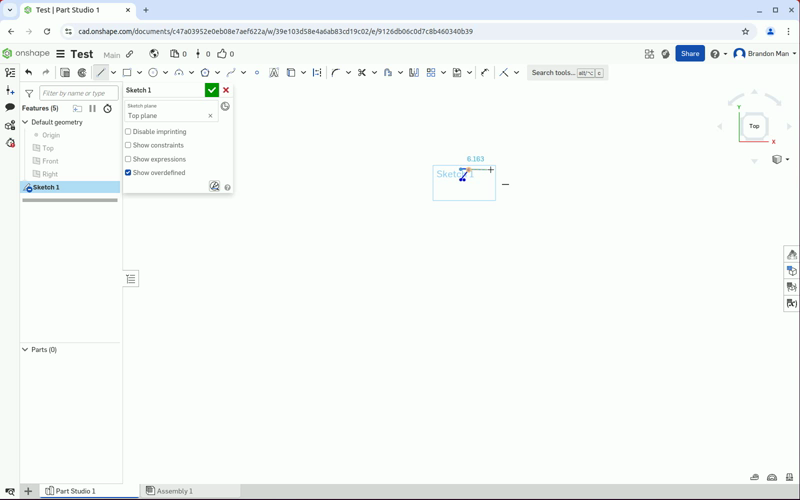
key_down(shift)
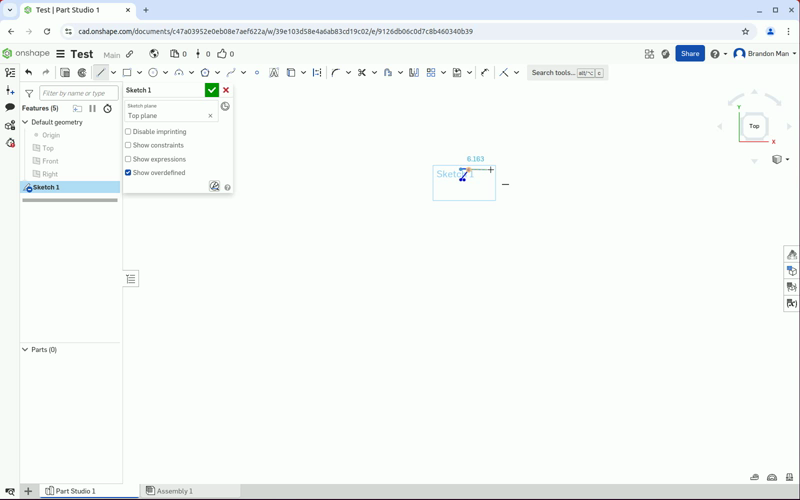
mouse_move(460, 179)
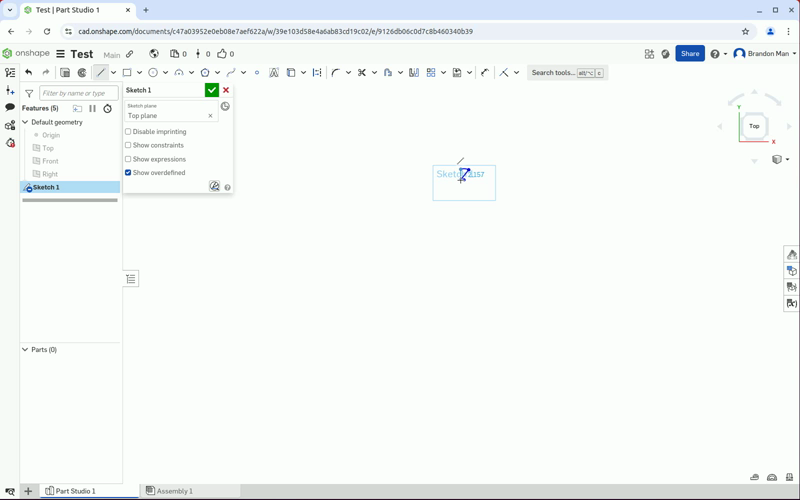
key_up(shift)
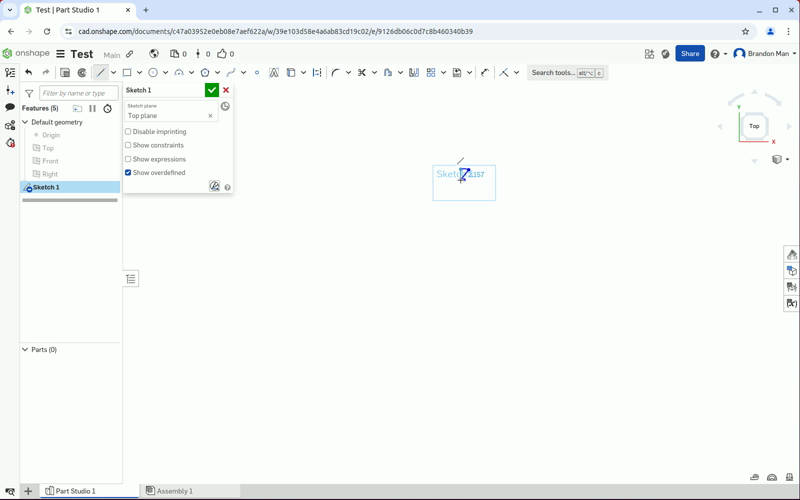
click(460, 179)
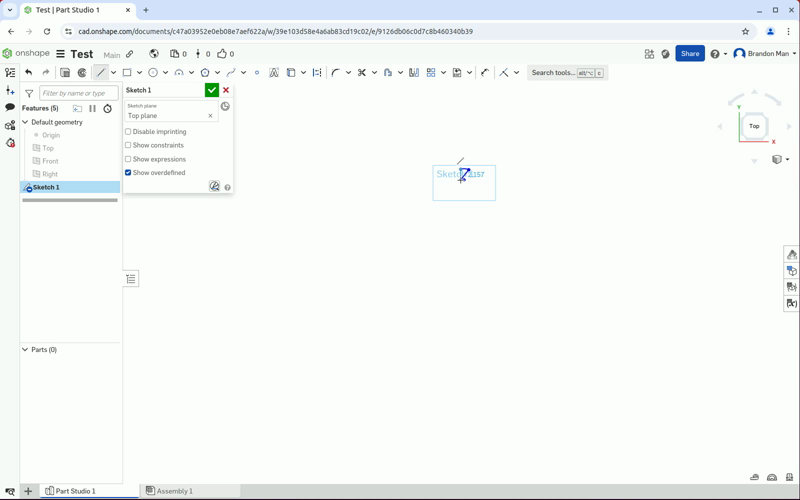
key(esc)
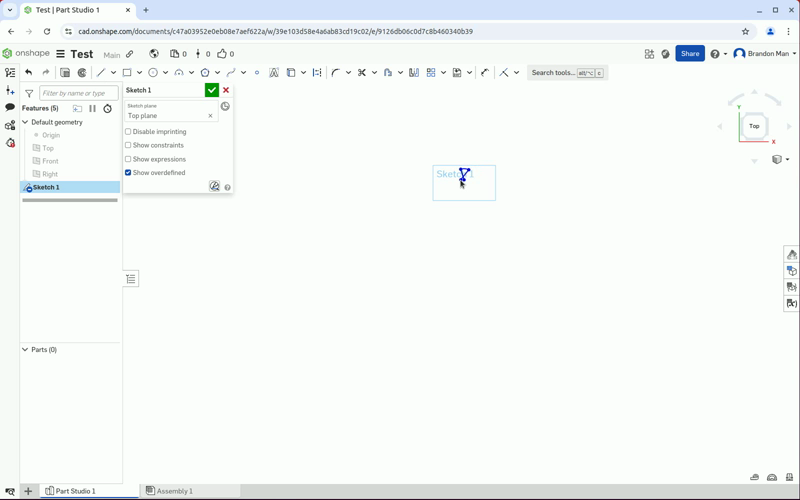
mouse_move(462, 175)
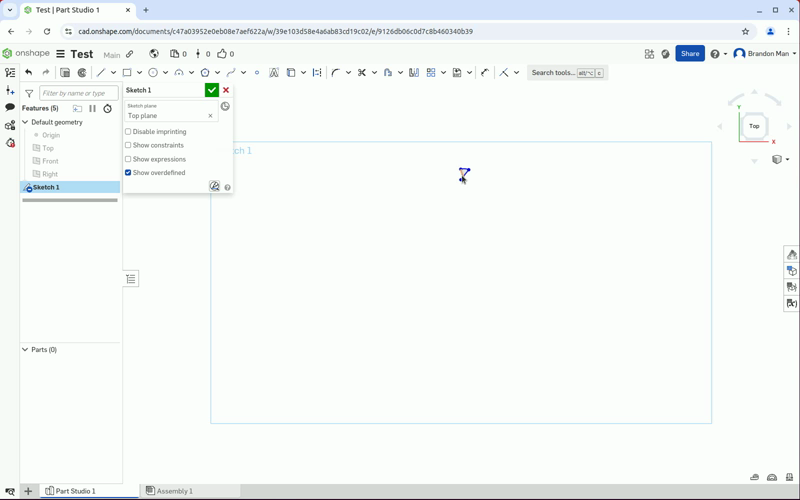
scroll(6)
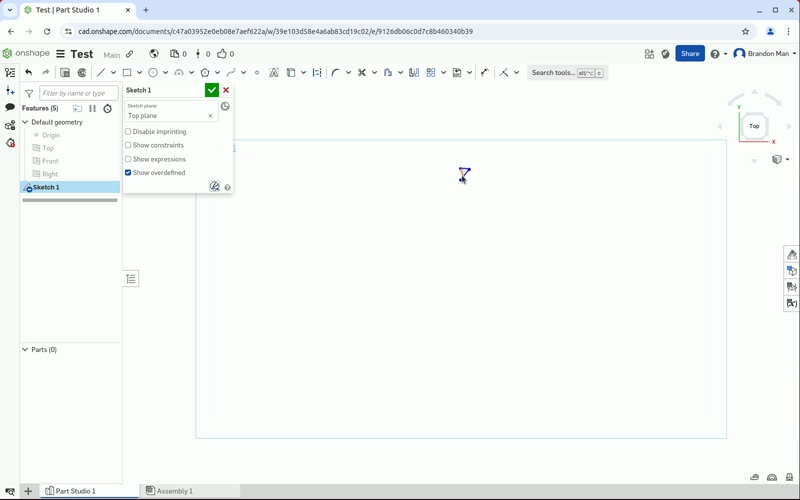
scroll(6)
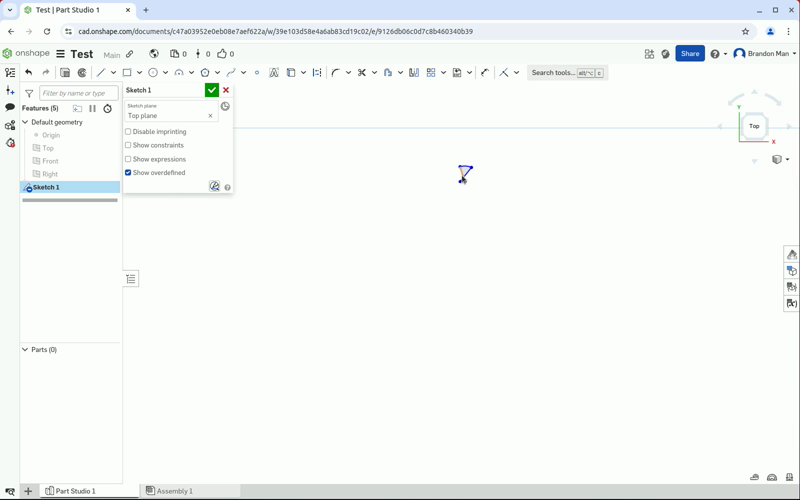
scroll(6)
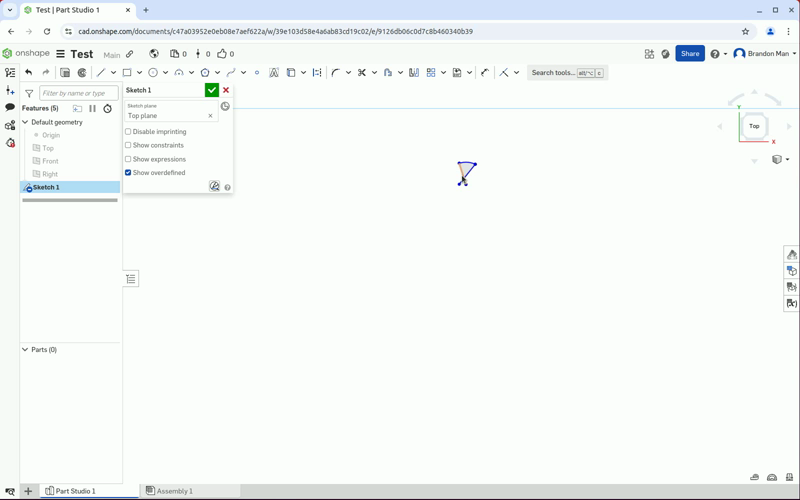
scroll(6)
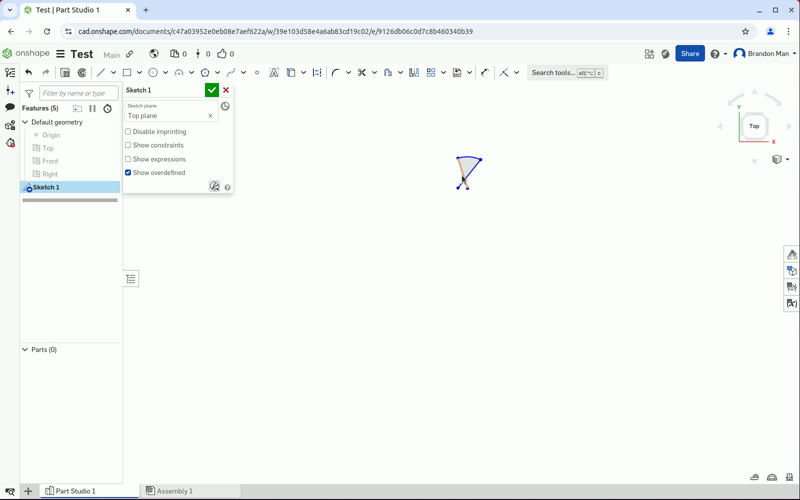
scroll(6)
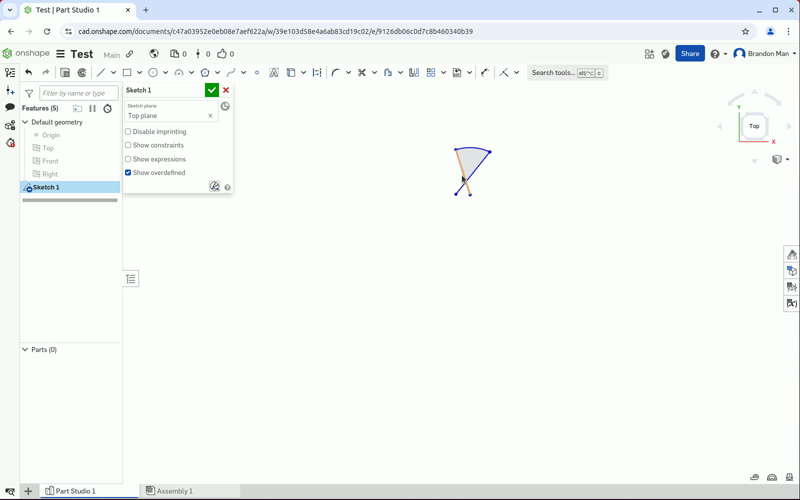
scroll(6)
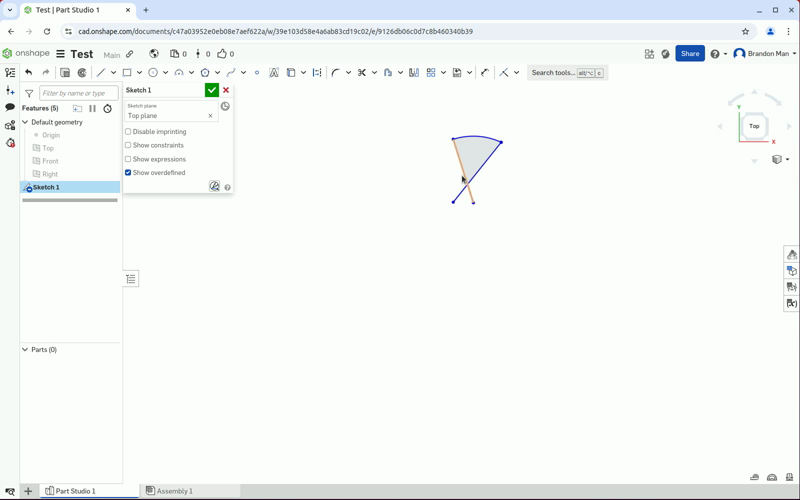
scroll(6)
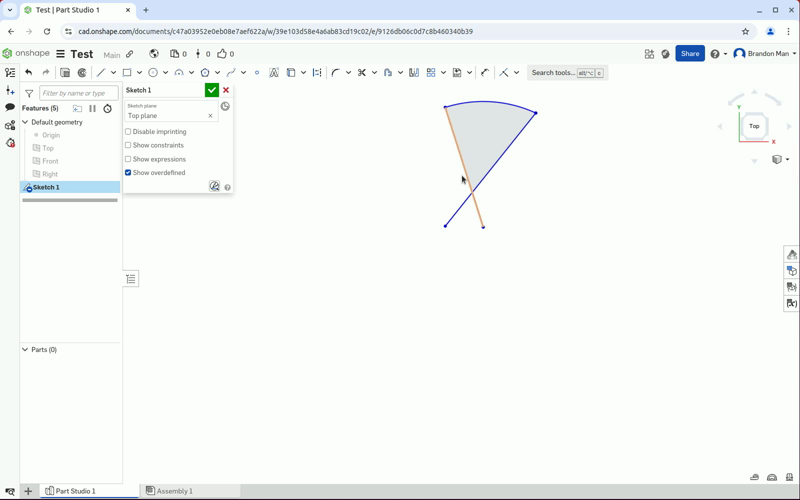
click(462, 175)
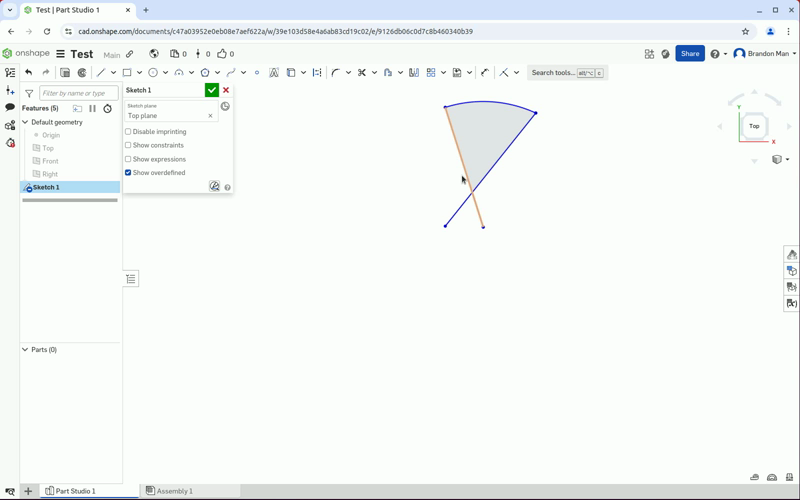
scroll(-6)
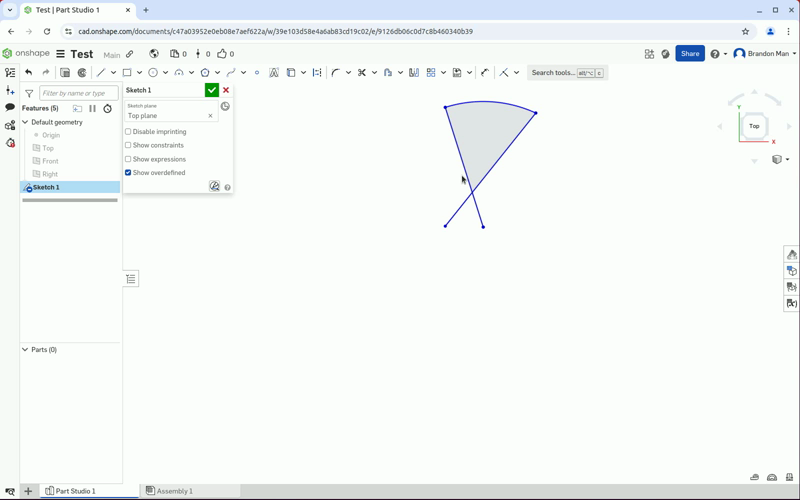
scroll(-6)
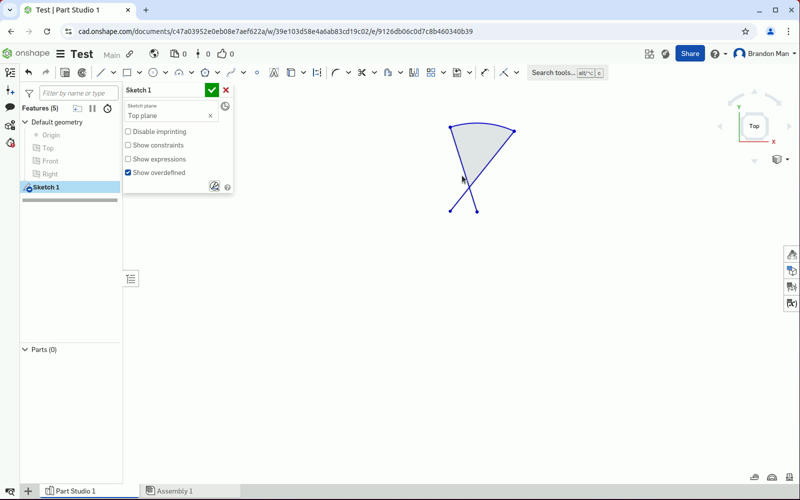
scroll(-6)
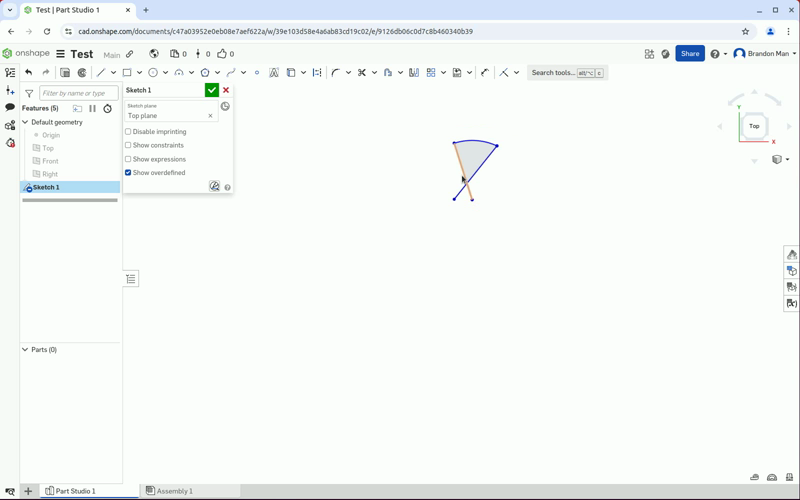
scroll(-6)
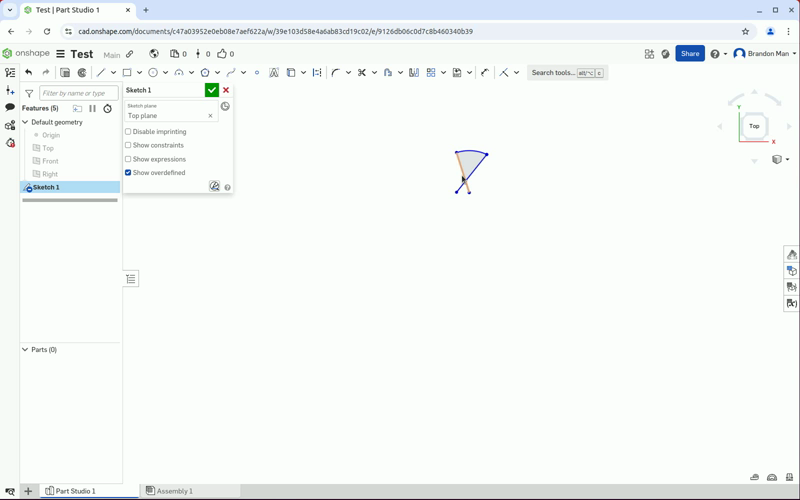
scroll(-6)
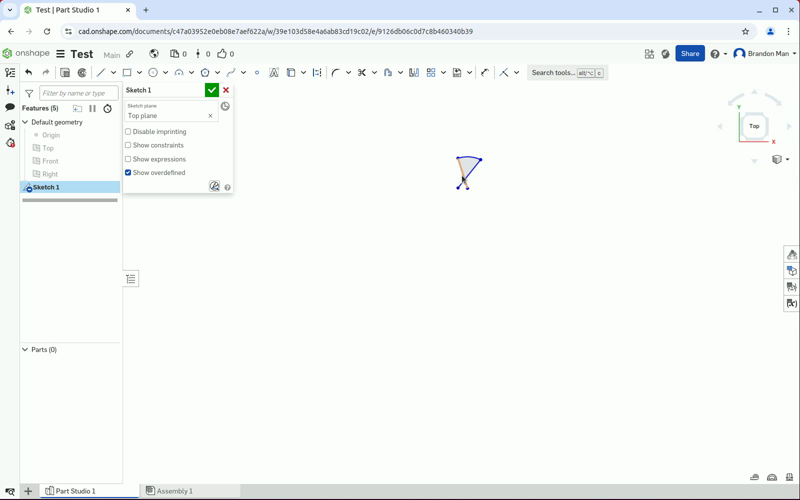
scroll(-6)
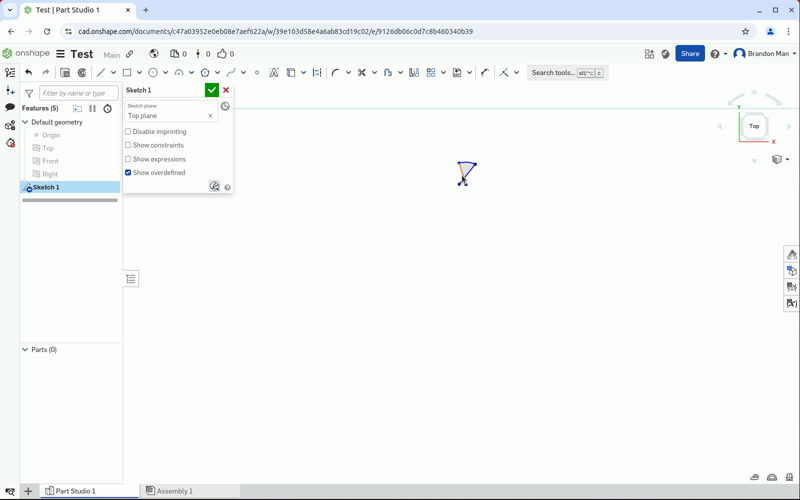
scroll(-6)
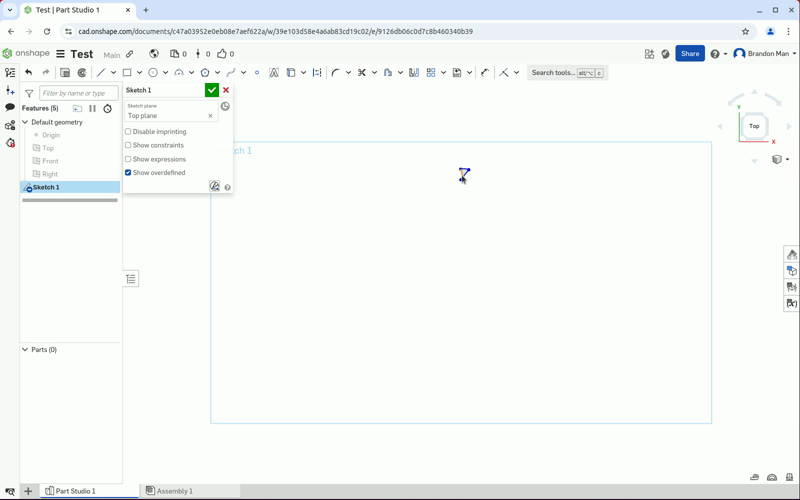
mouse_move(73, 352)
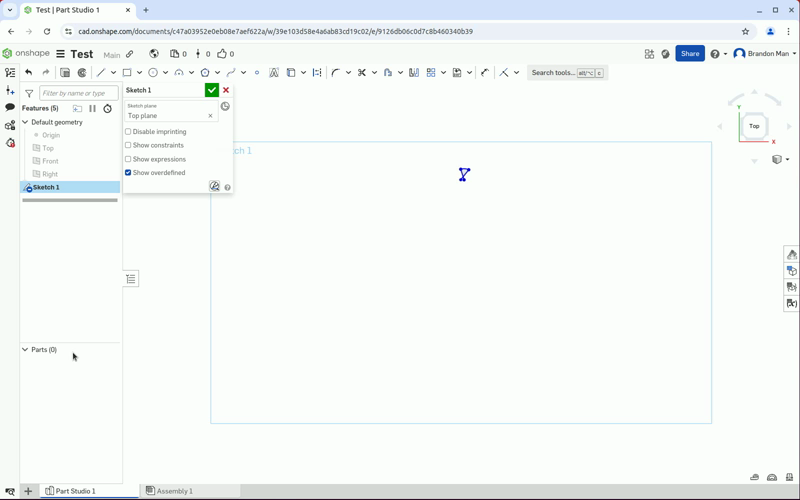
key(shift+y)
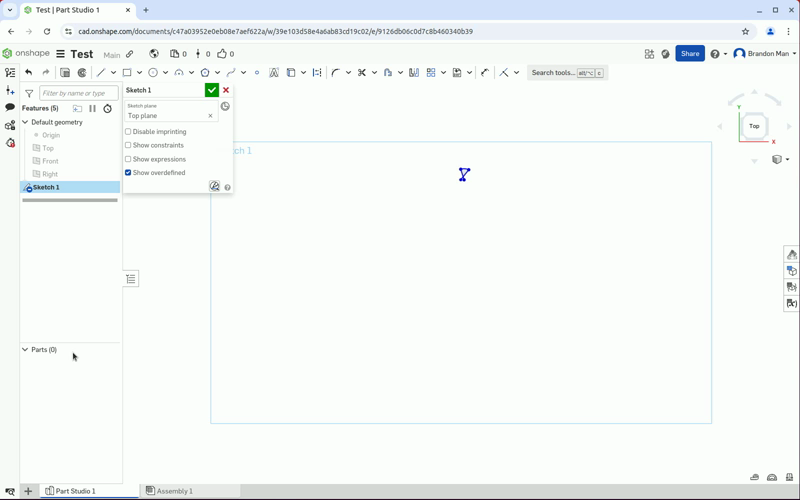
key(shift+e)
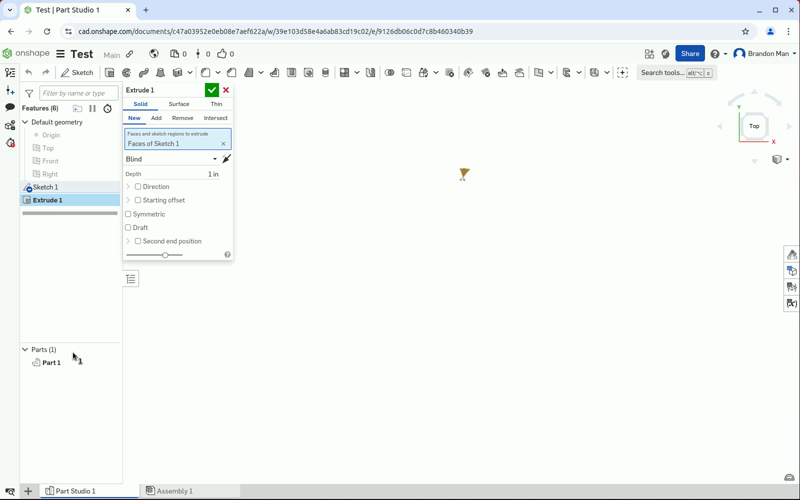
mouse_move(143, 106)
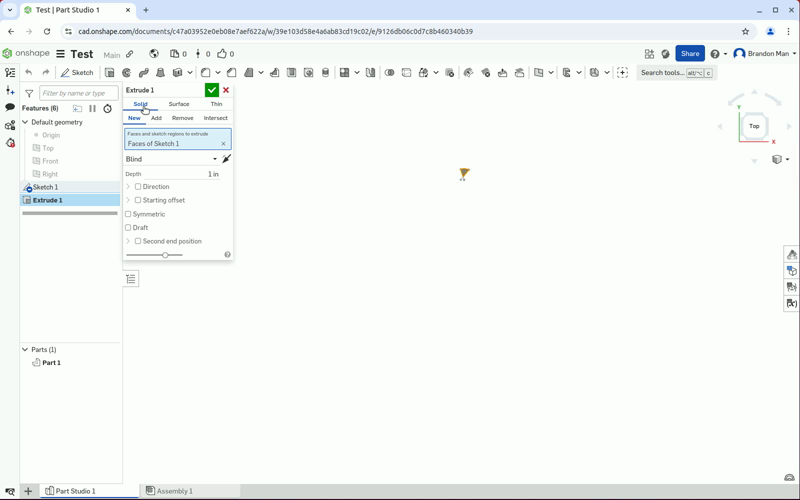
click(143, 106)
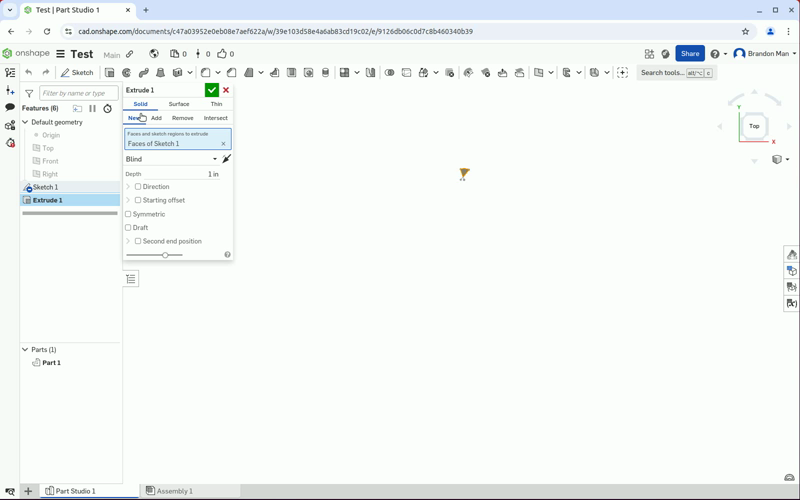
mouse_move(137, 120)
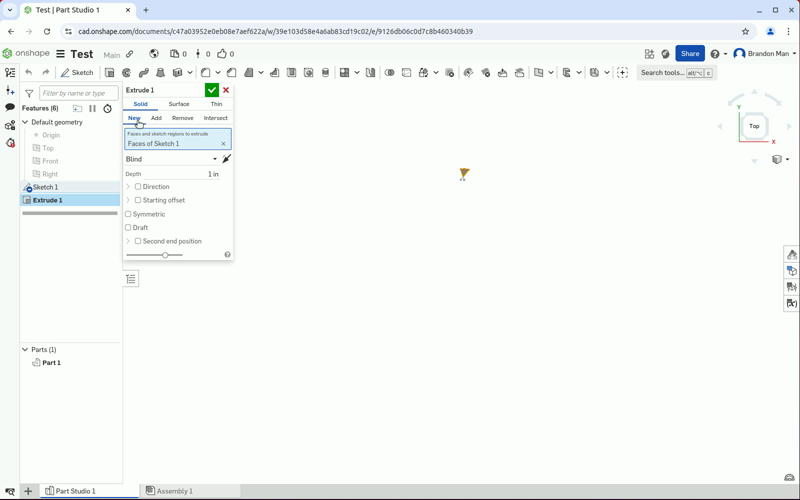
click(137, 120)
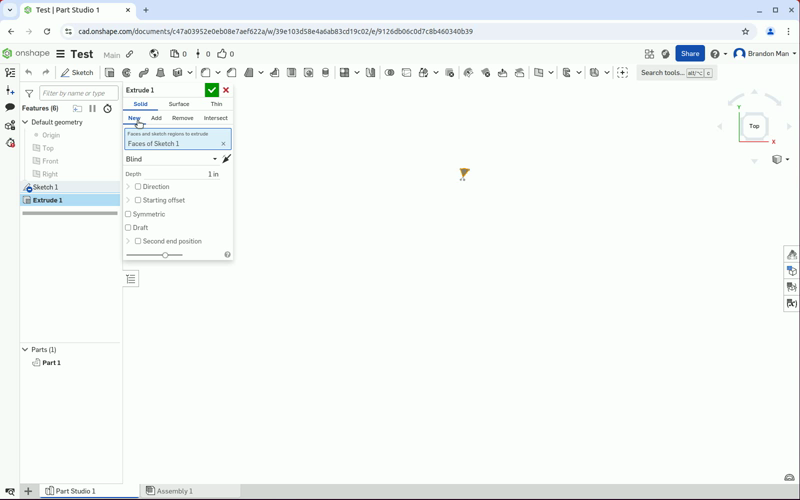
key(tab, 4)
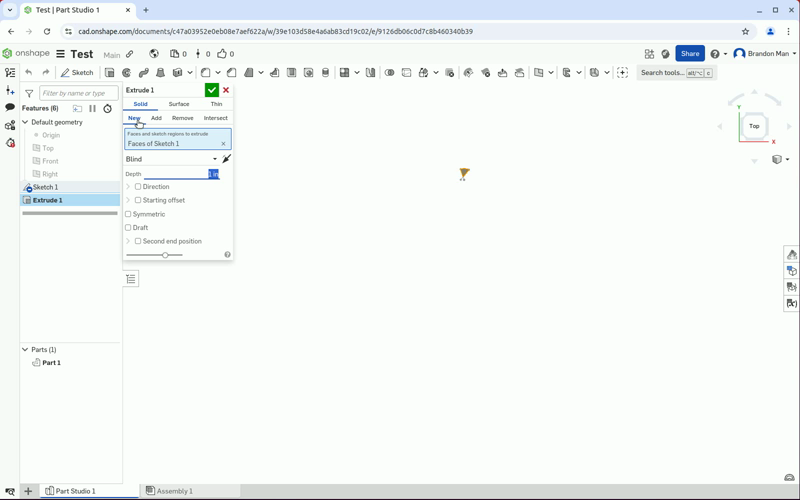
text(23.108)
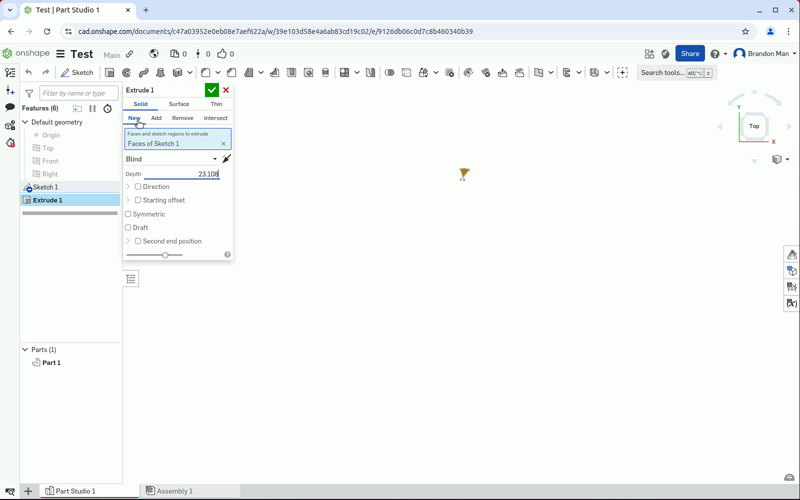
key(enter)
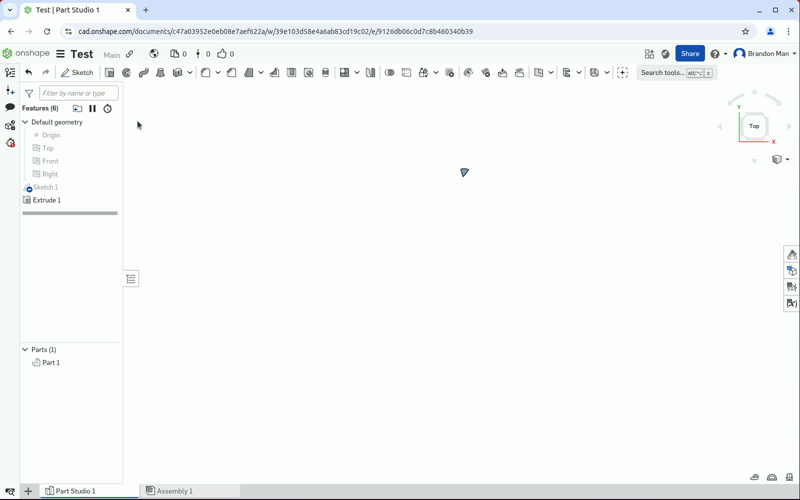
key(shift+h)
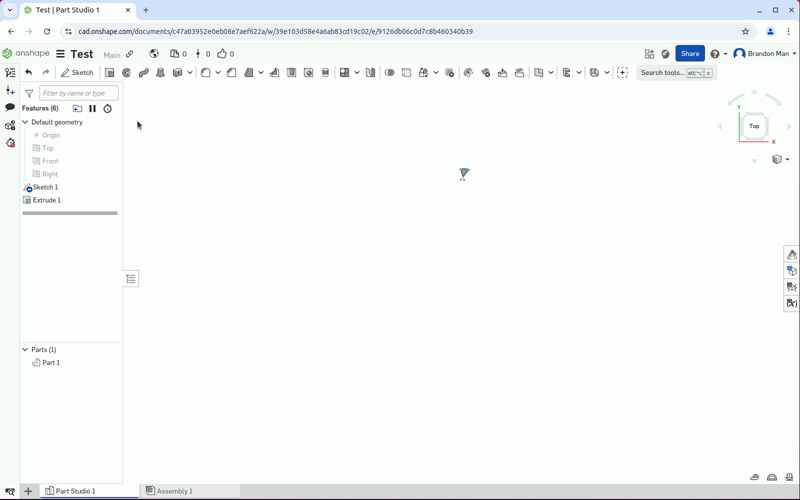
key(shift+h)
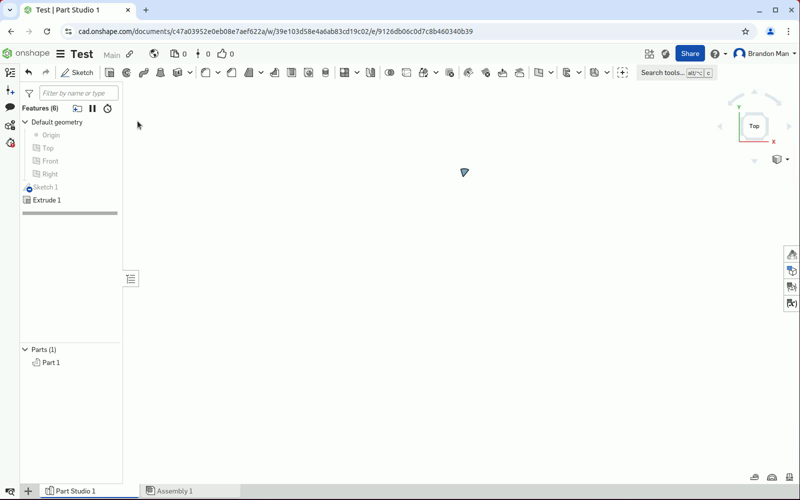
mouse_move(73, 189)
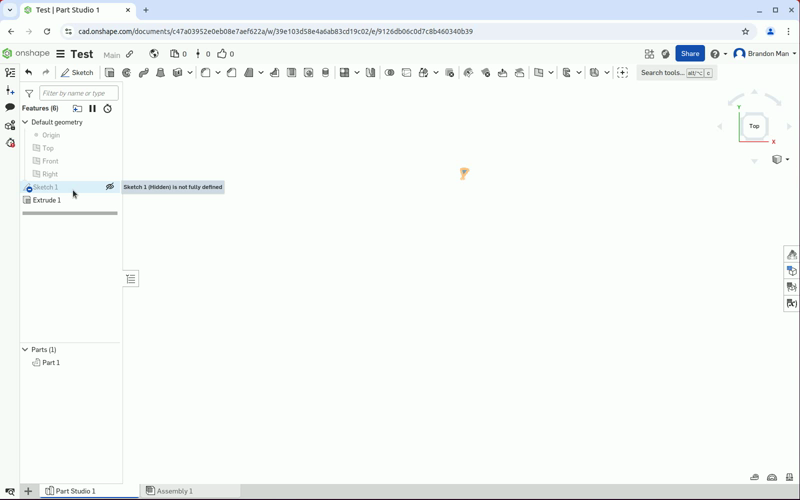
click(73, 189)
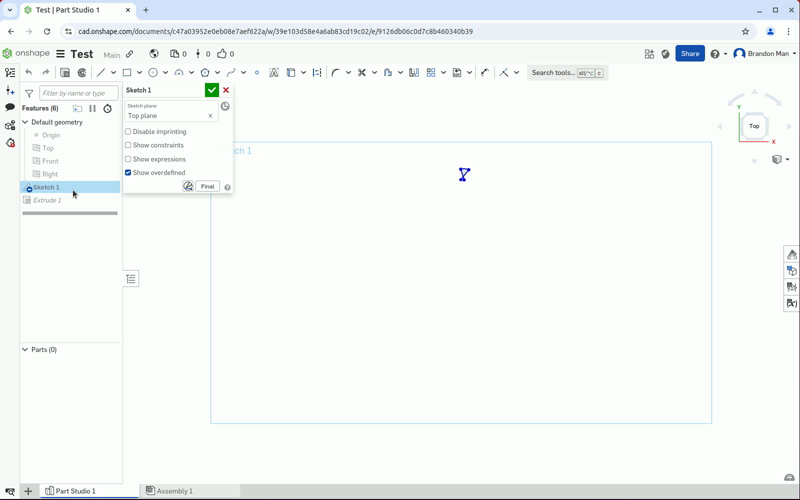
mouse_move(229, 92)
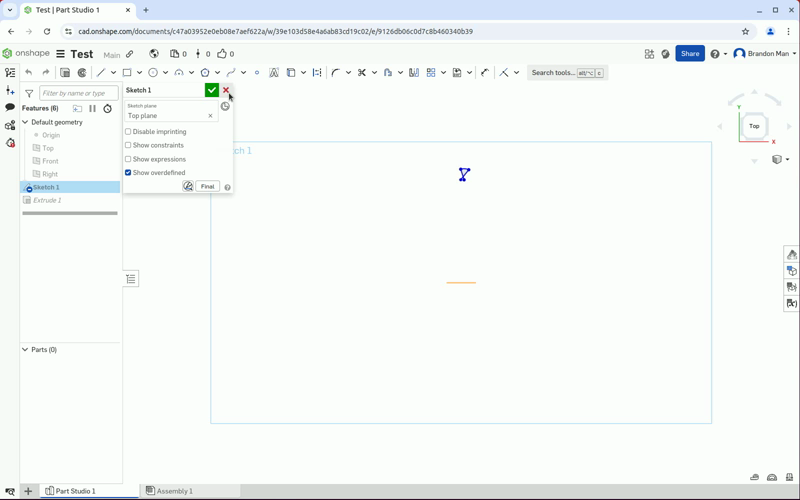
click(229, 92)
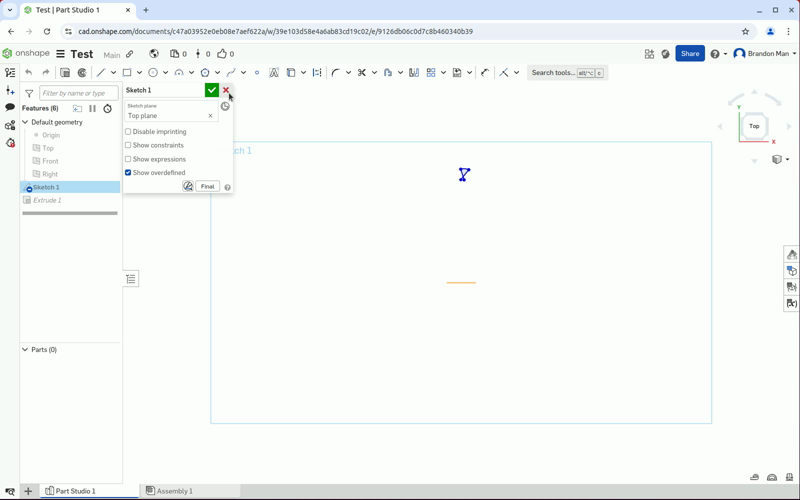
key(shift+s)
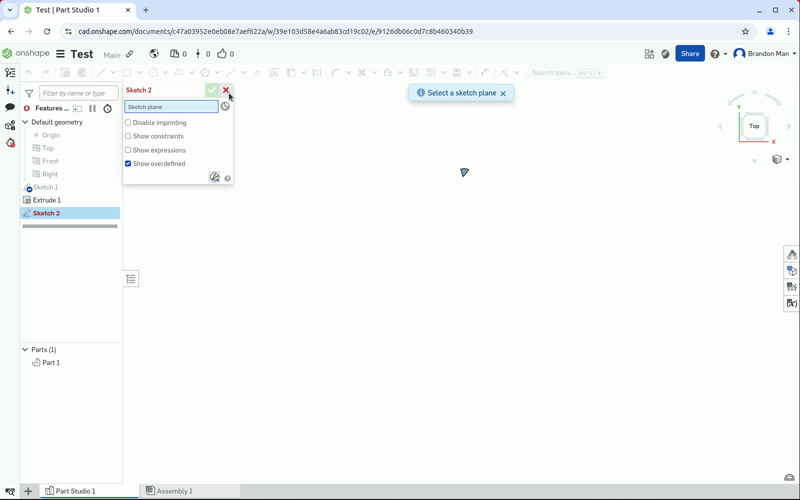
mouse_move(73, 150)
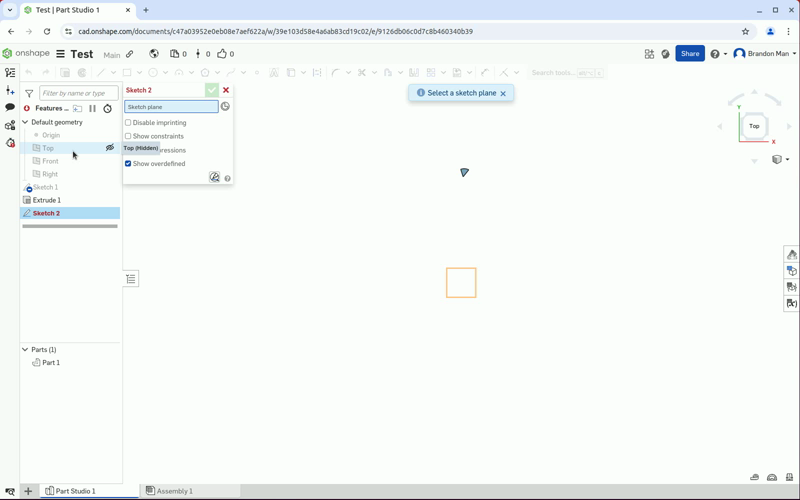
click(73, 150)
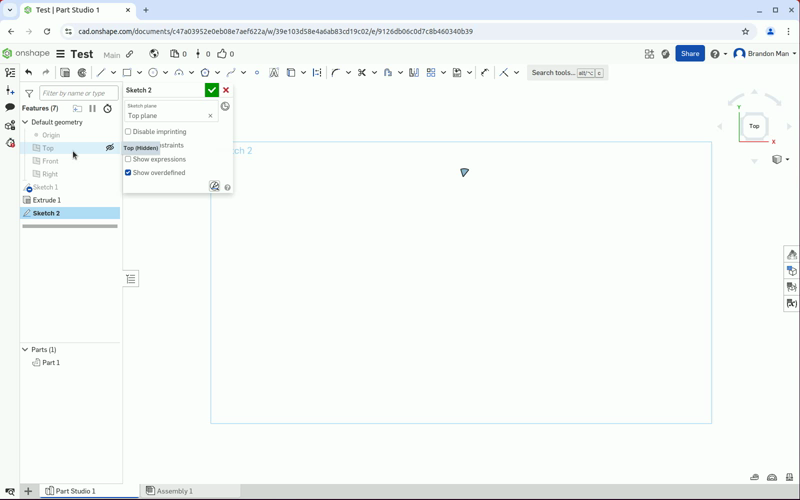
mouse_move(73, 352)
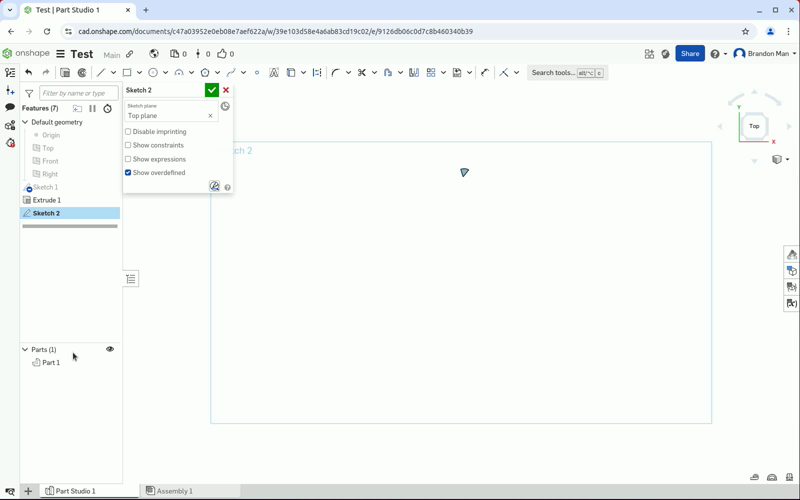
key(y)
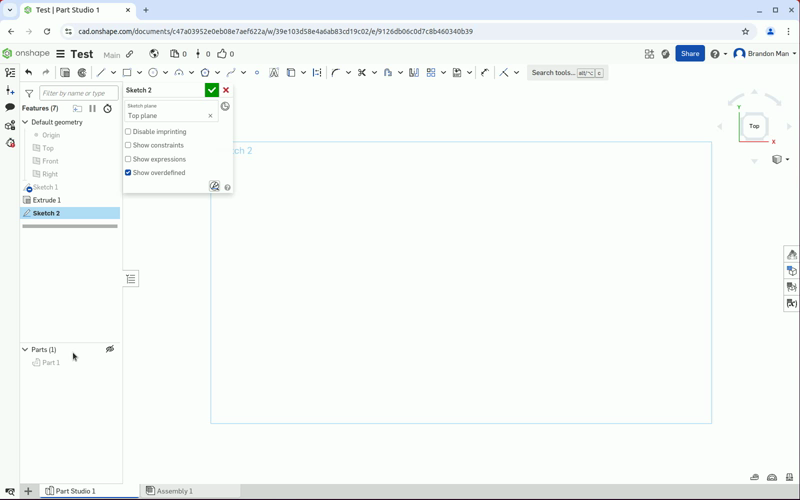
key(l)
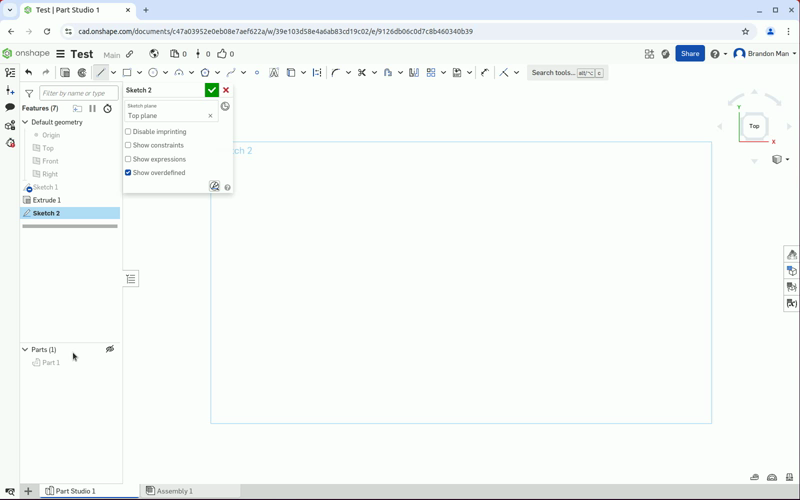
key_down(shift)
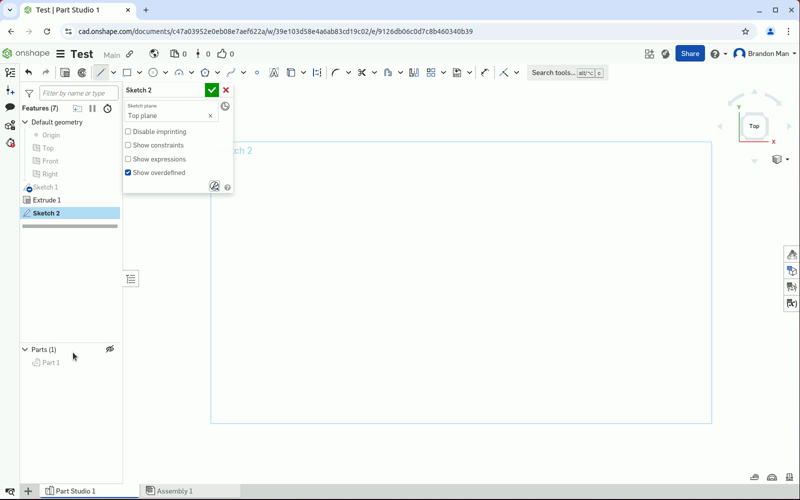
mouse_move(453, 170)
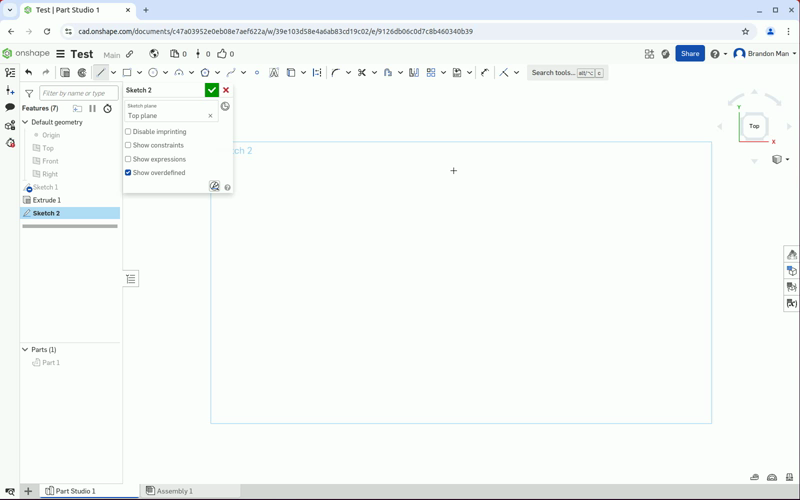
click(453, 170)
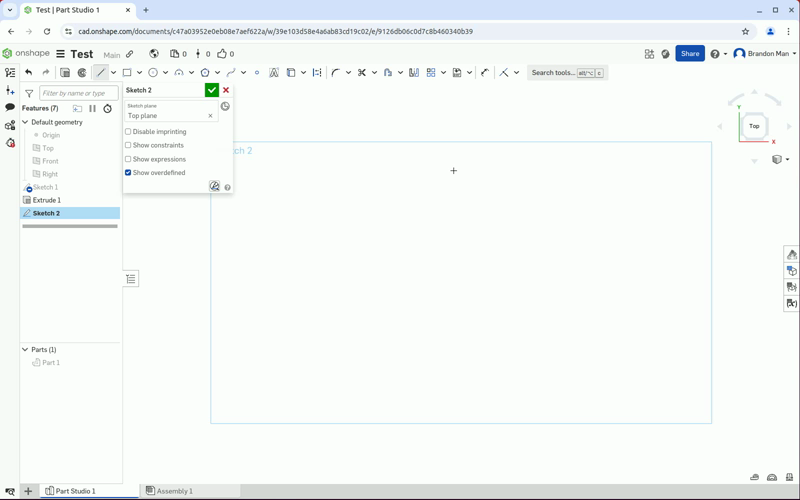
key_up(shift)
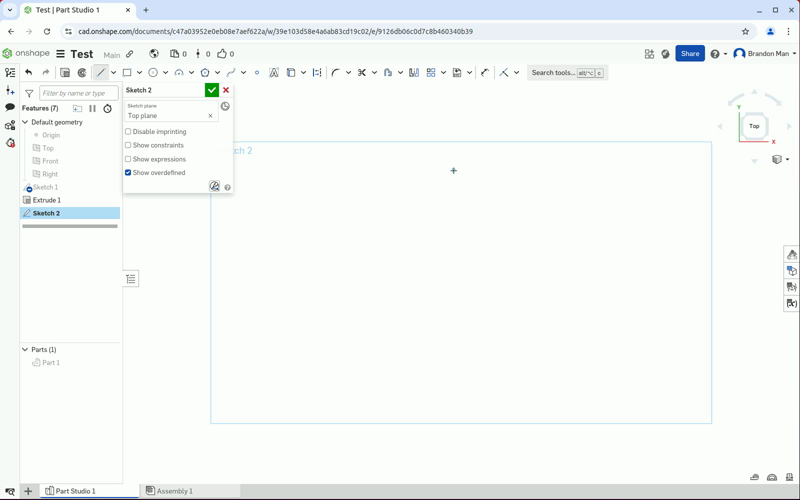
key_down(shift)
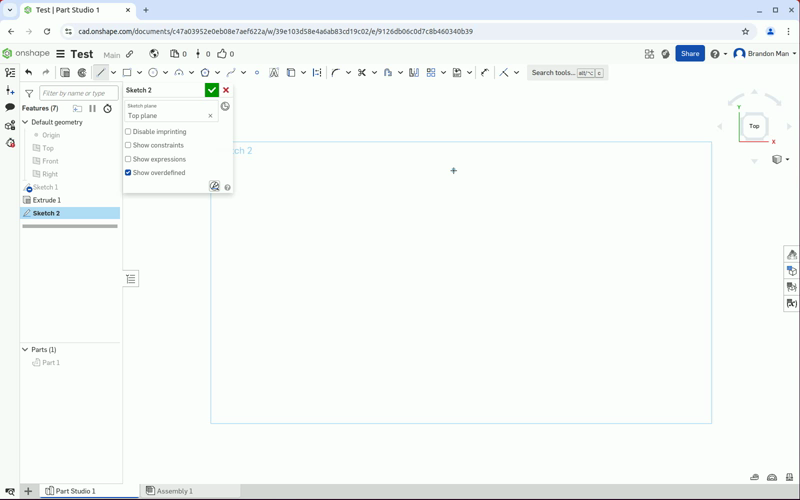
mouse_move(483, 170)
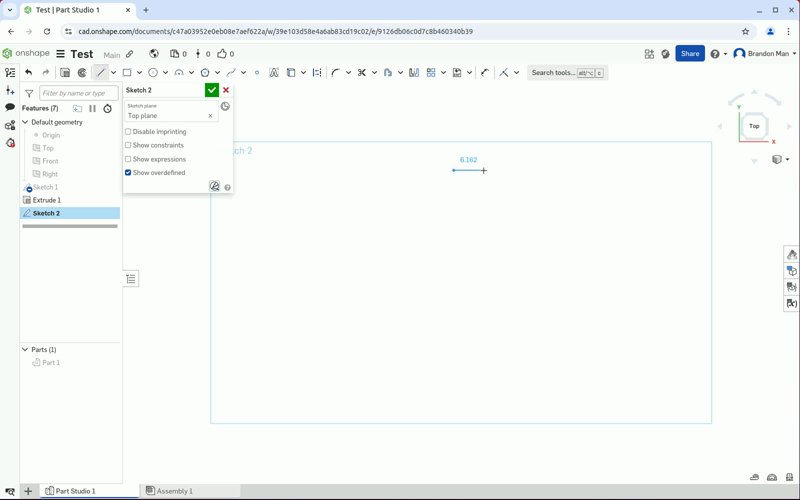
mouse_move(460, 179)
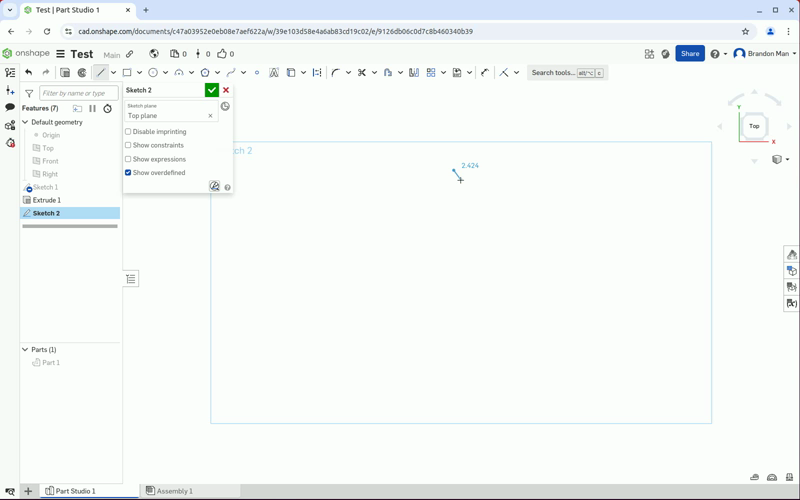
click(460, 179)
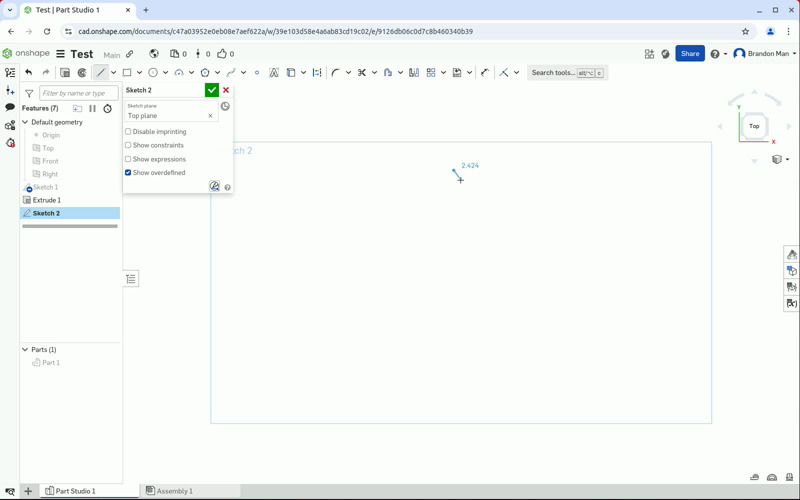
key_up(shift)
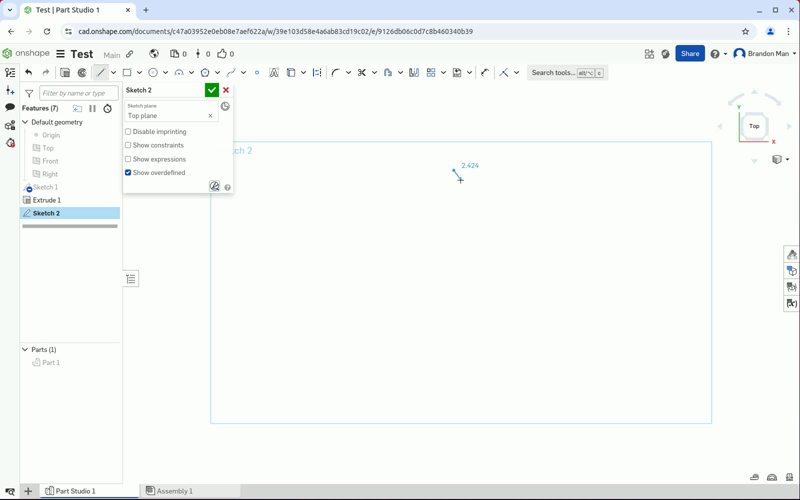
key_down(shift)
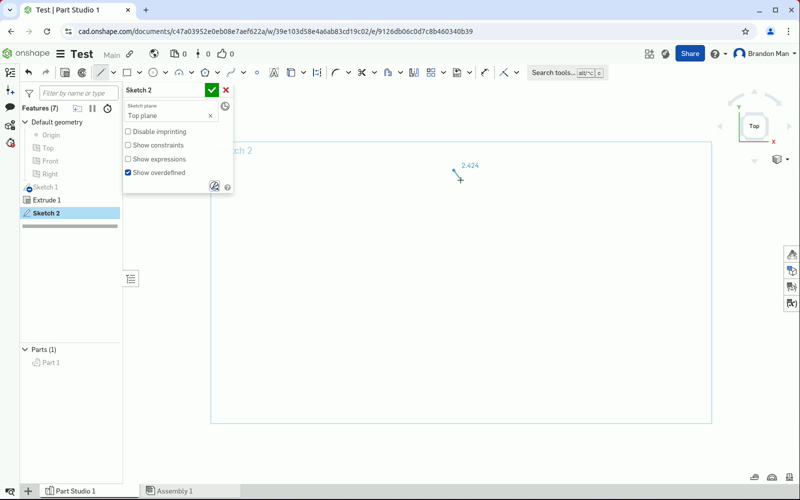
mouse_move(490, 179)
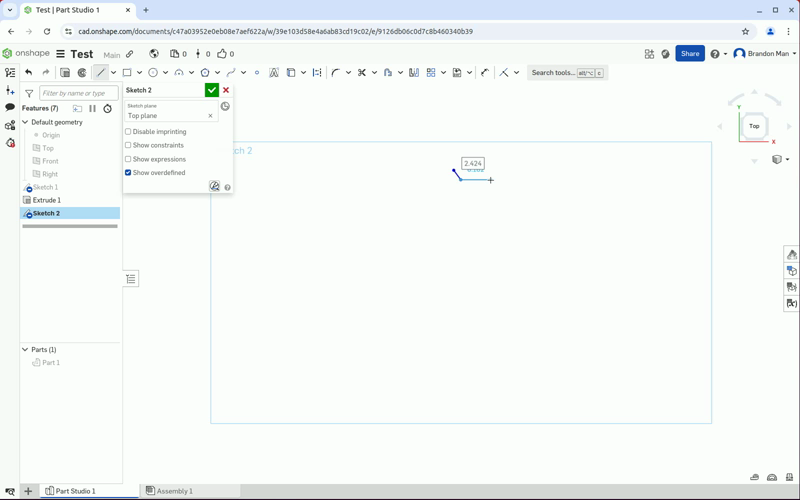
mouse_move(460, 170)
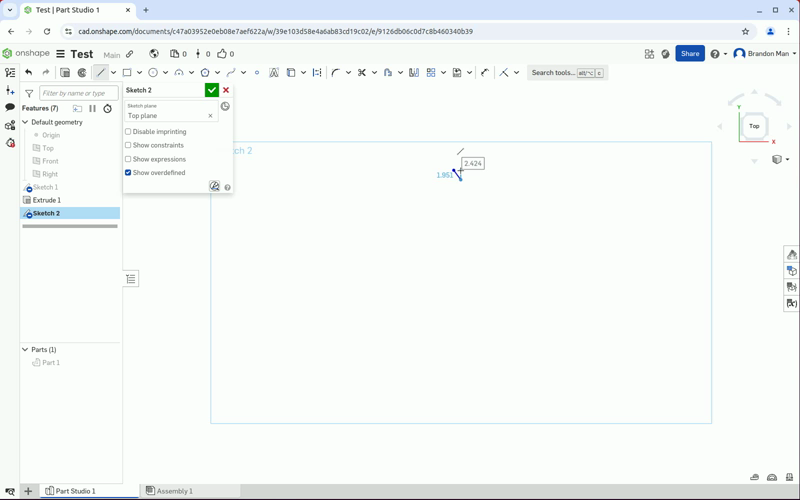
click(460, 170)
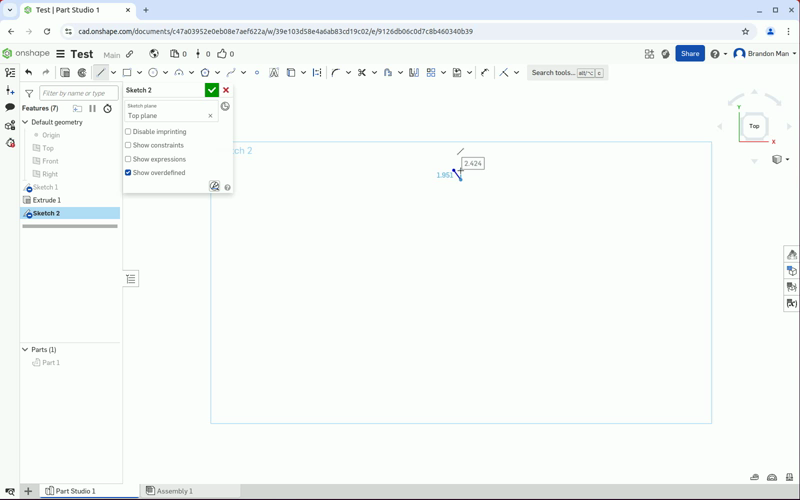
key_up(shift)
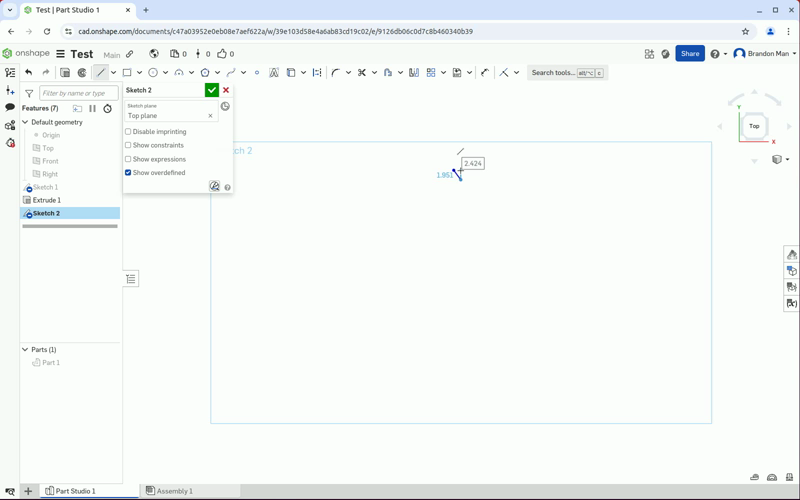
key(esc)
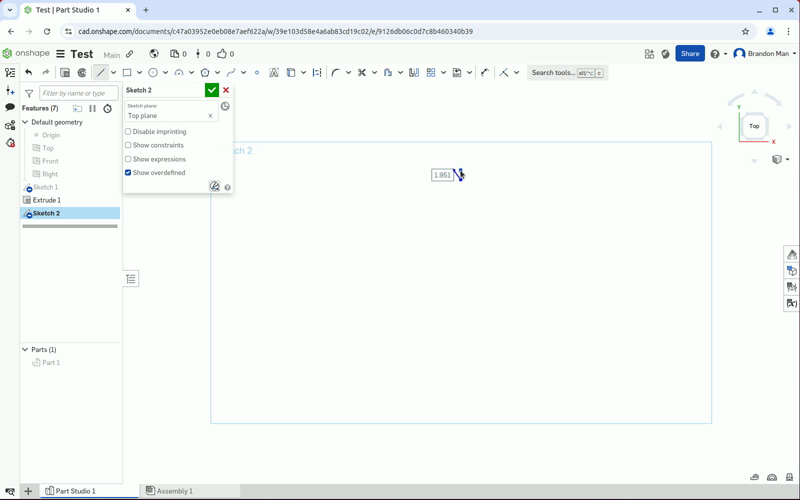
key(a)
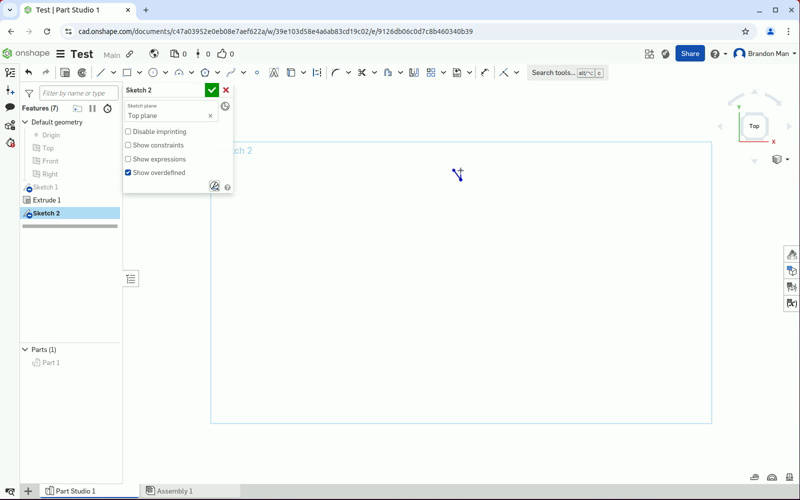
mouse_move(460, 170)
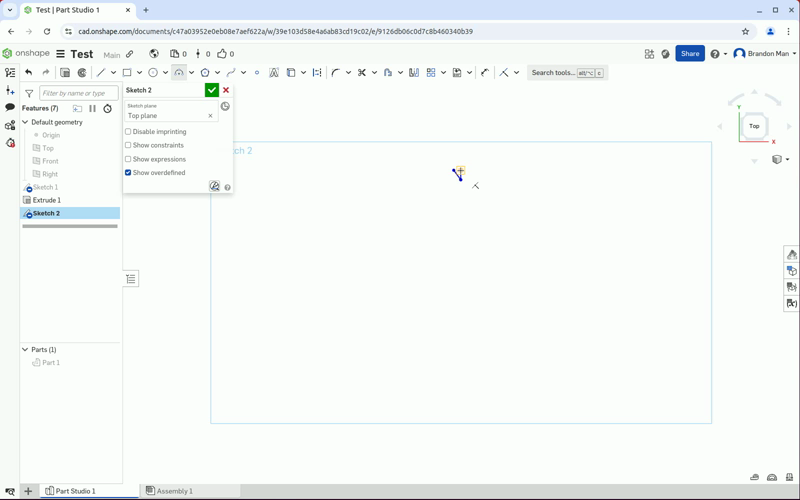
click(460, 170)
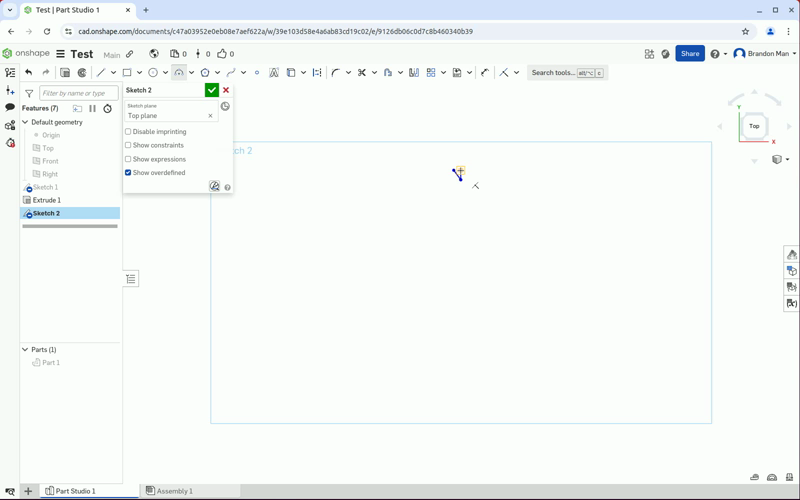
mouse_move(453, 170)
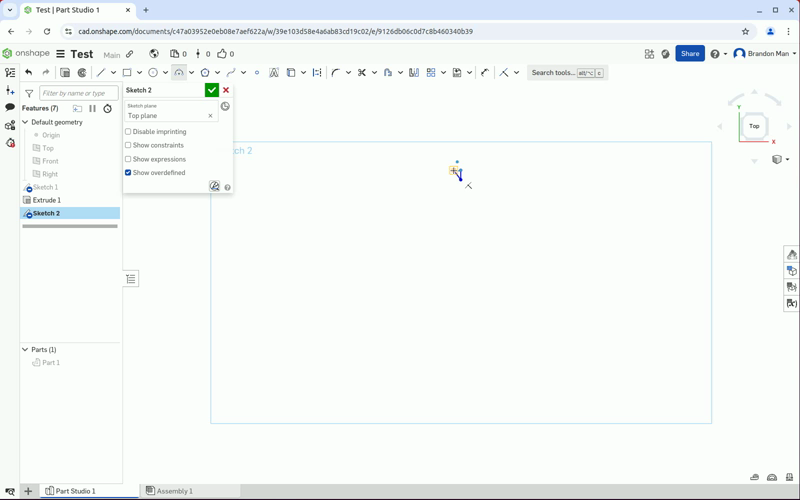
scroll(6)
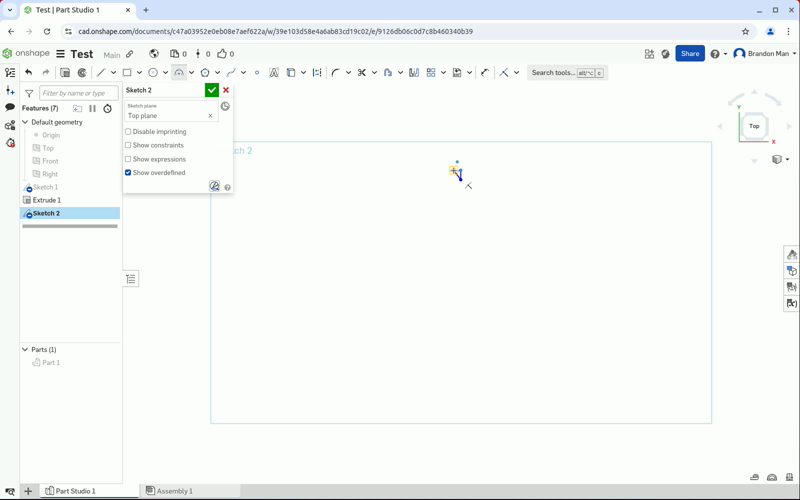
scroll(6)
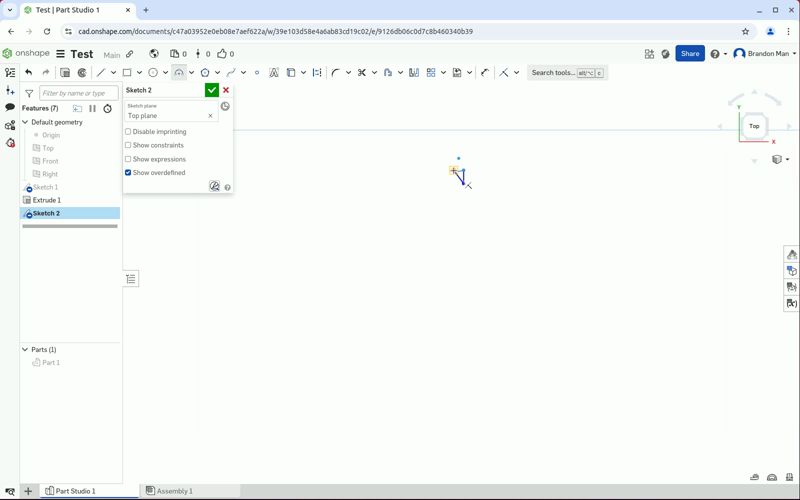
scroll(6)
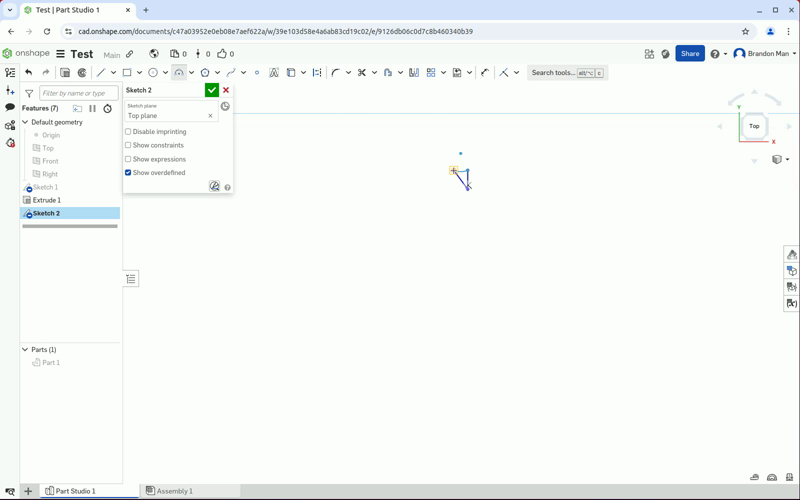
scroll(6)
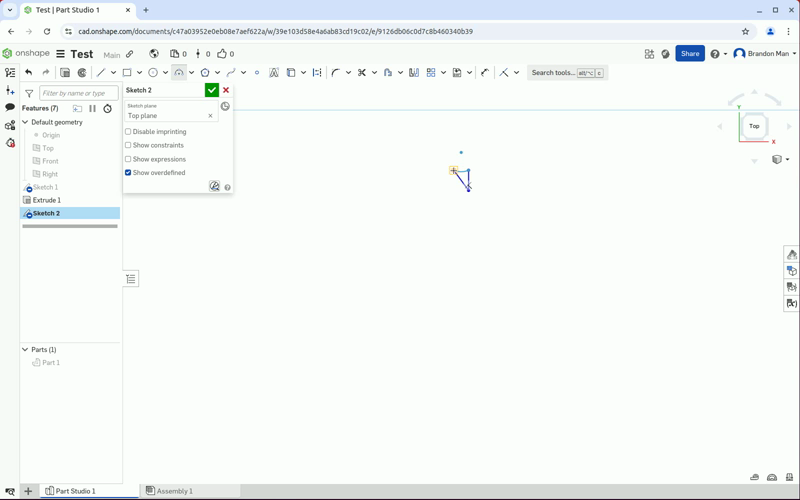
scroll(6)
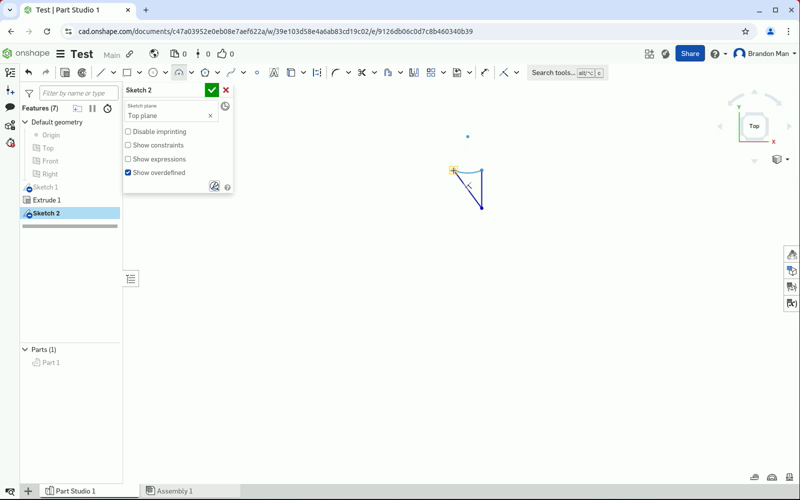
scroll(6)
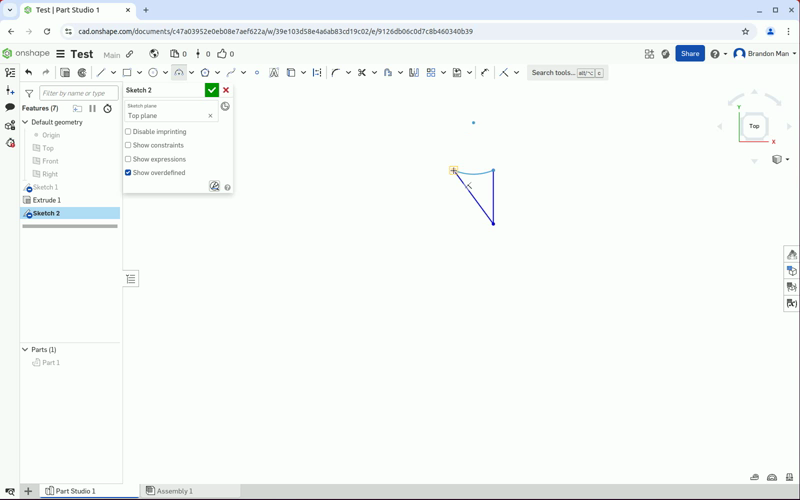
scroll(6)
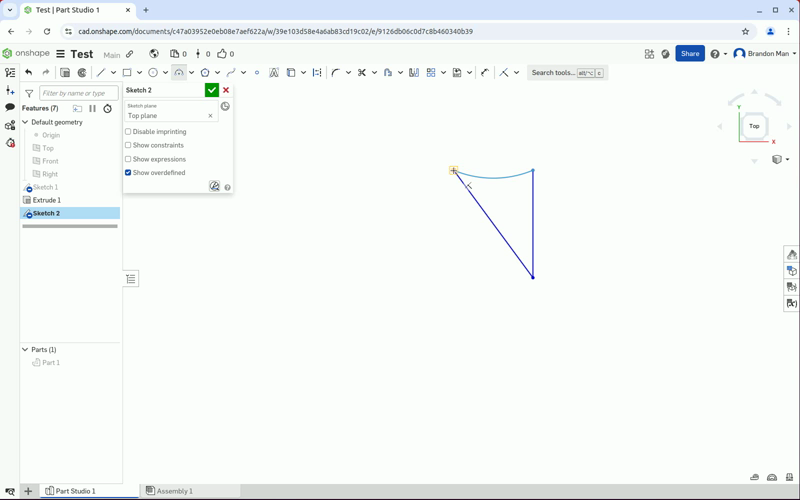
click(453, 170)
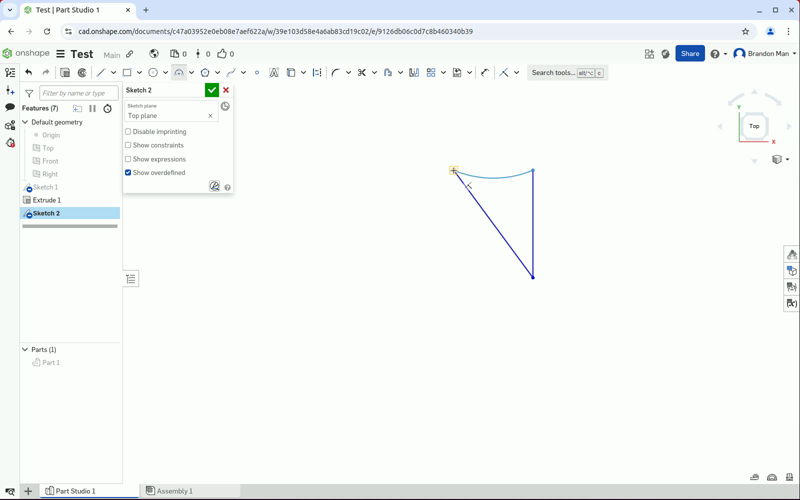
scroll(-6)
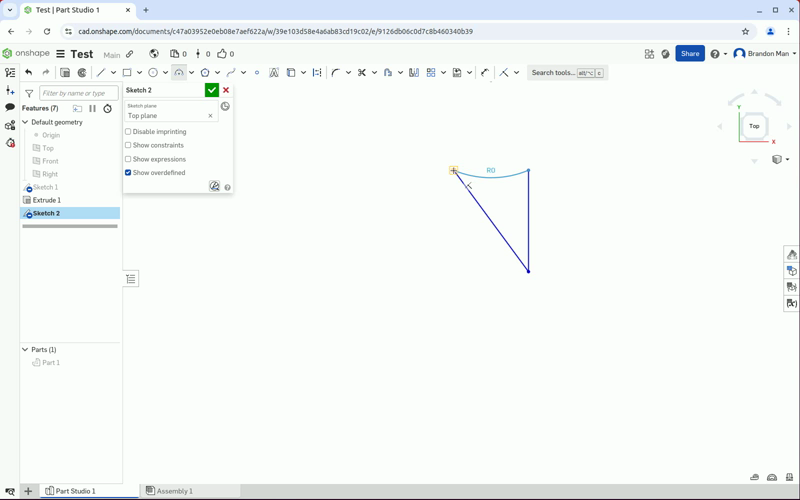
scroll(-6)
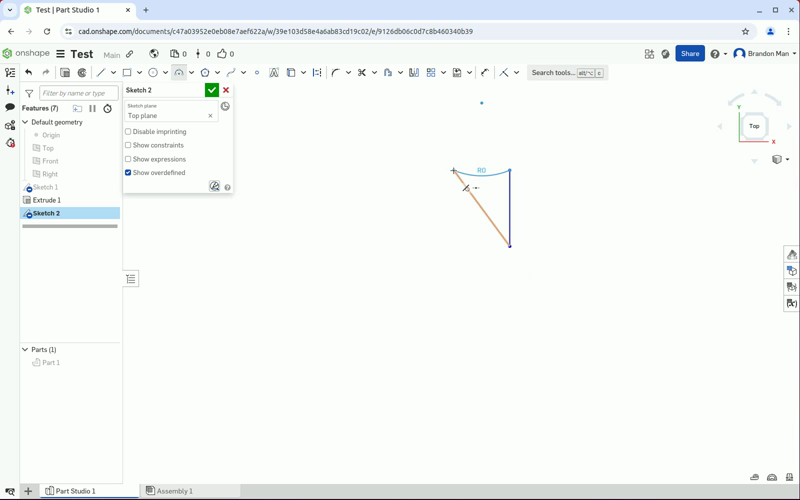
scroll(-6)
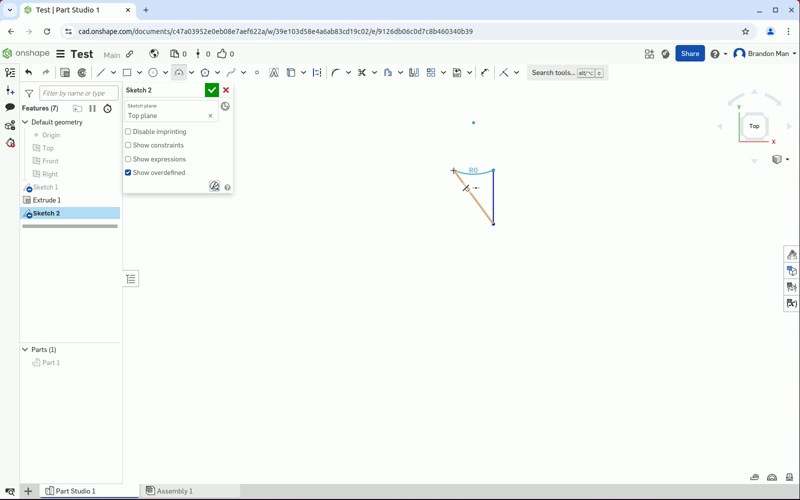
scroll(-6)
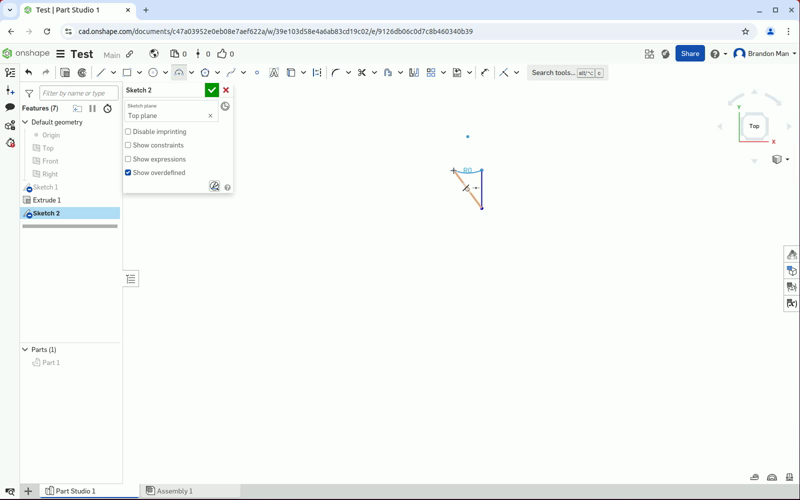
scroll(-6)
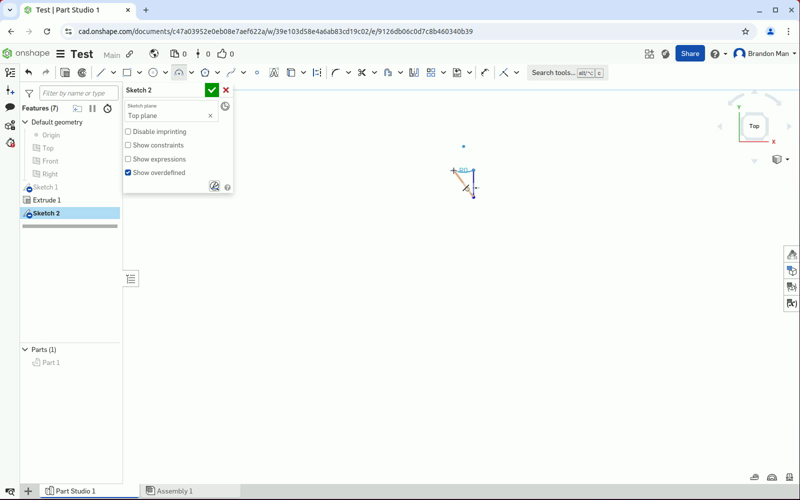
scroll(-6)
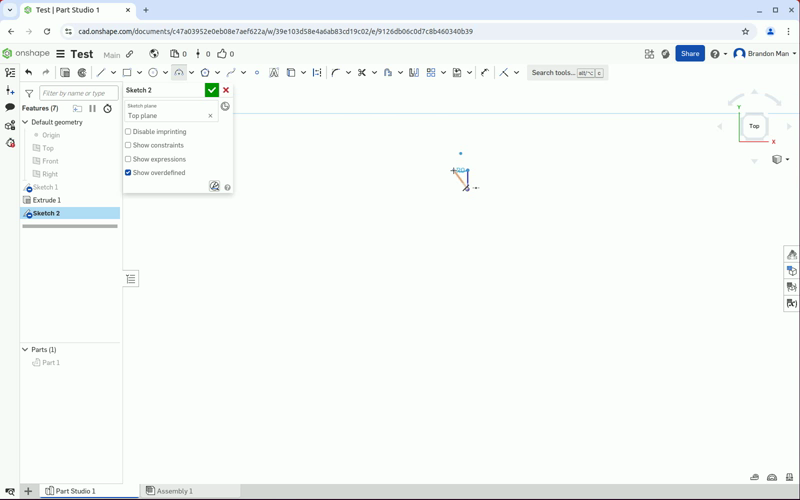
scroll(-6)
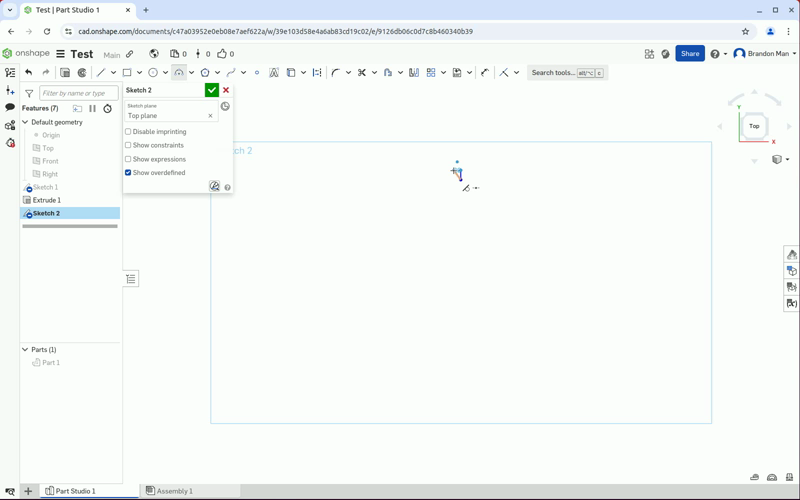
key_down(shift)
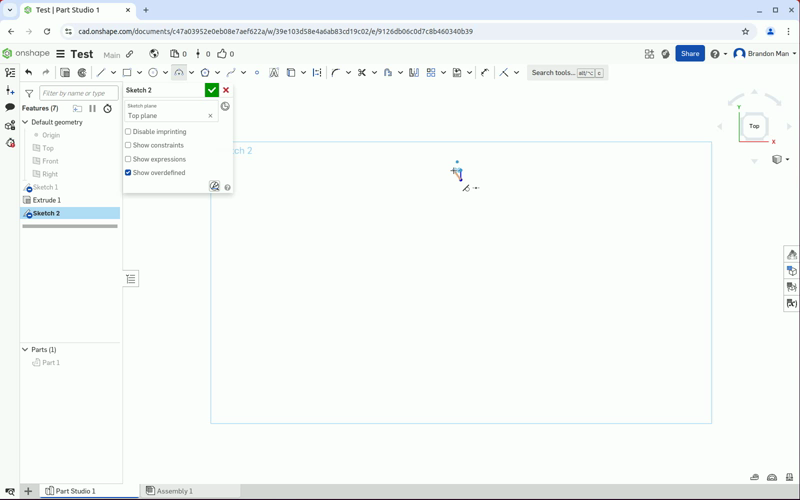
mouse_move(457, 169)
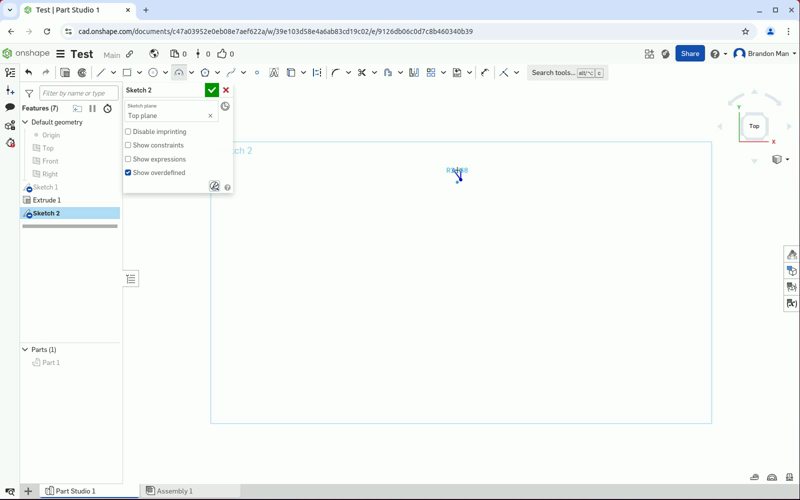
scroll(6)
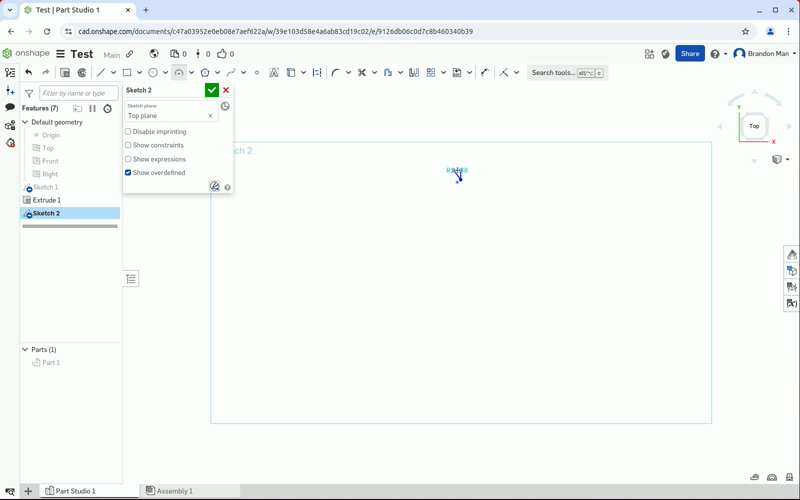
scroll(6)
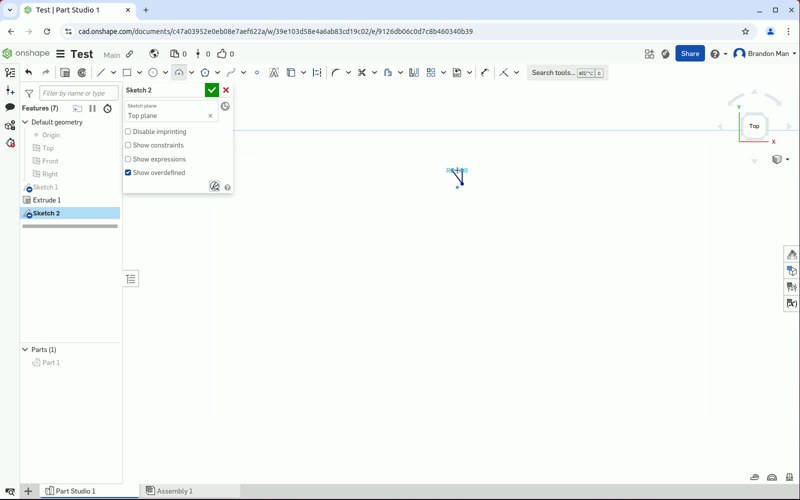
scroll(6)
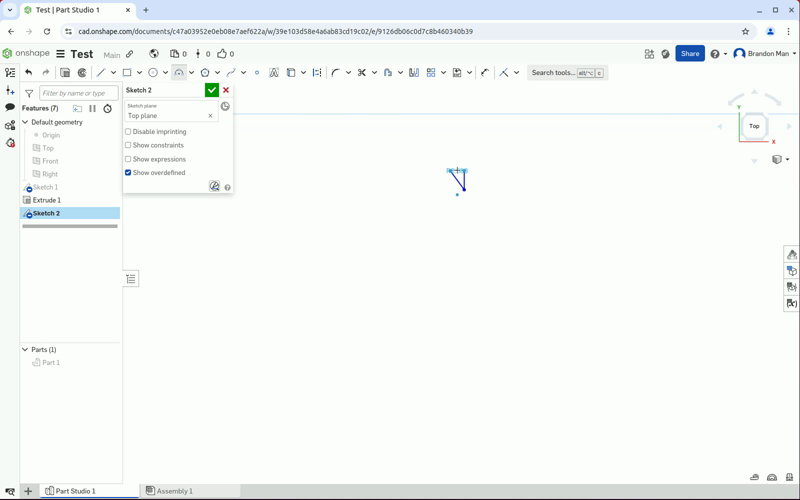
scroll(6)
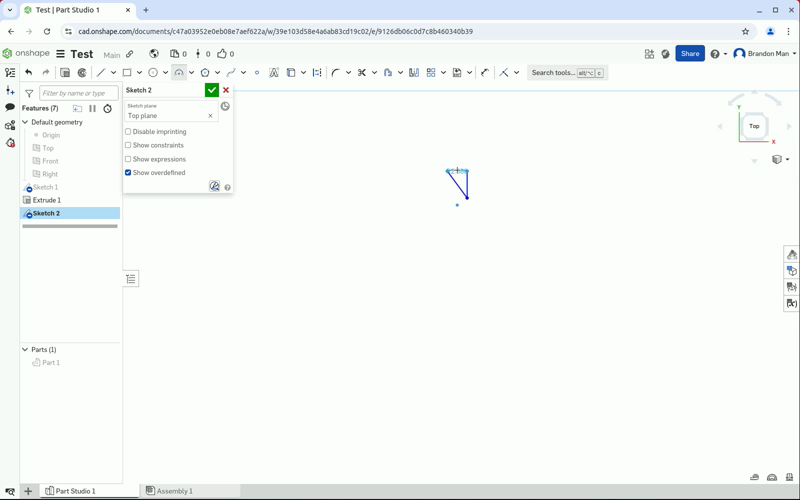
scroll(6)
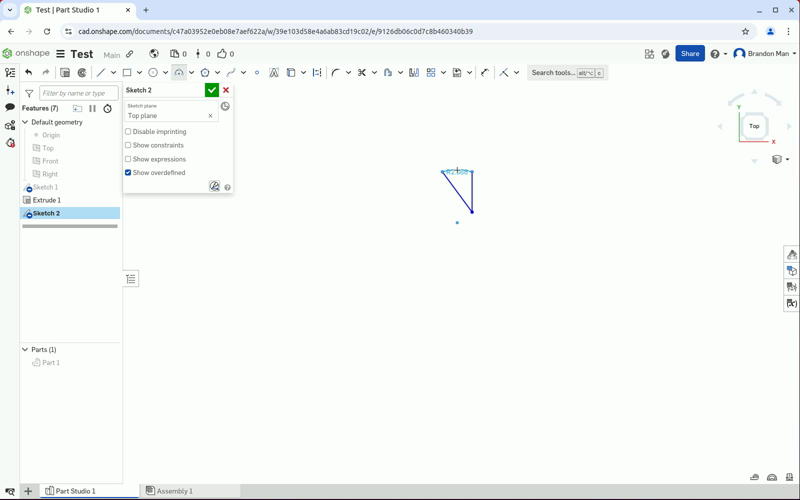
scroll(6)
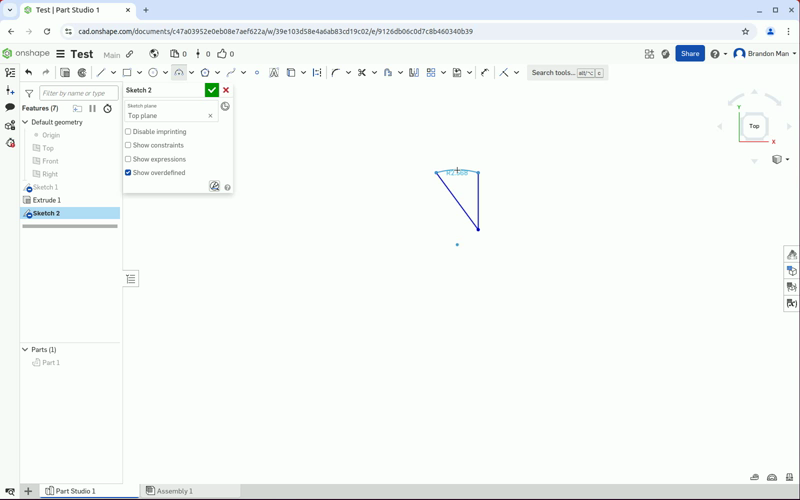
scroll(6)
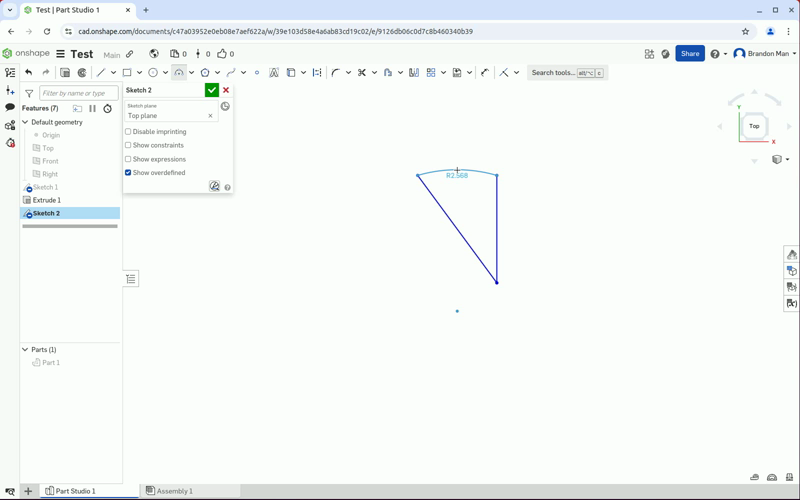
click(457, 169)
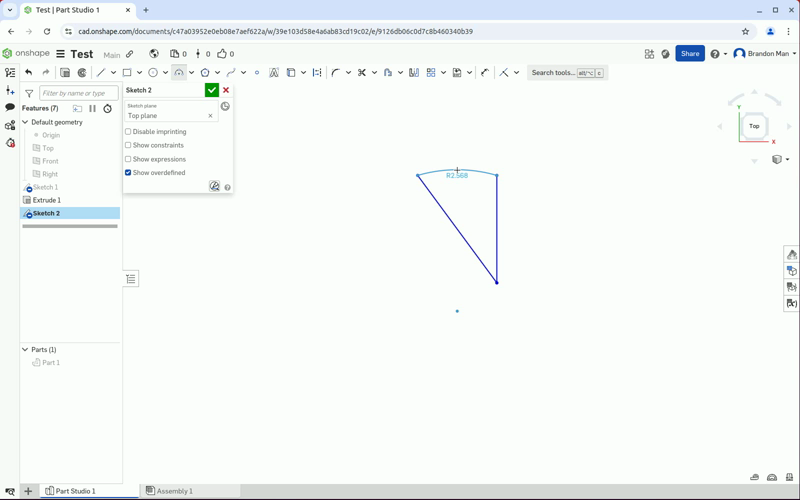
scroll(-6)
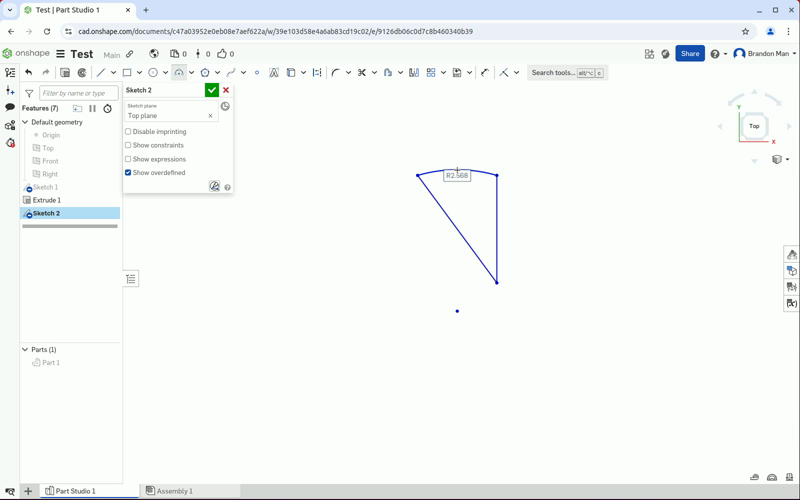
scroll(-6)
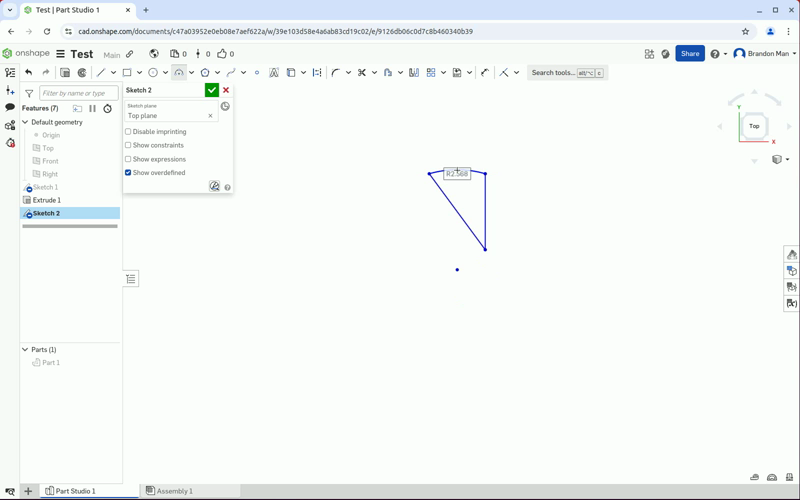
scroll(-6)
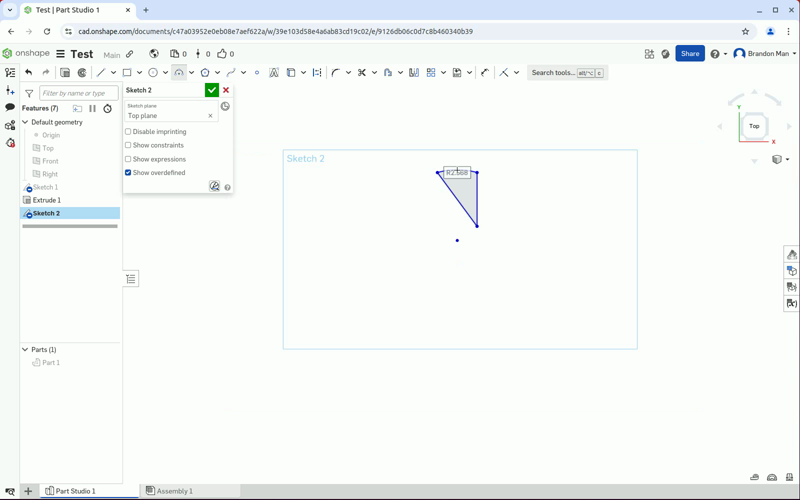
scroll(-6)
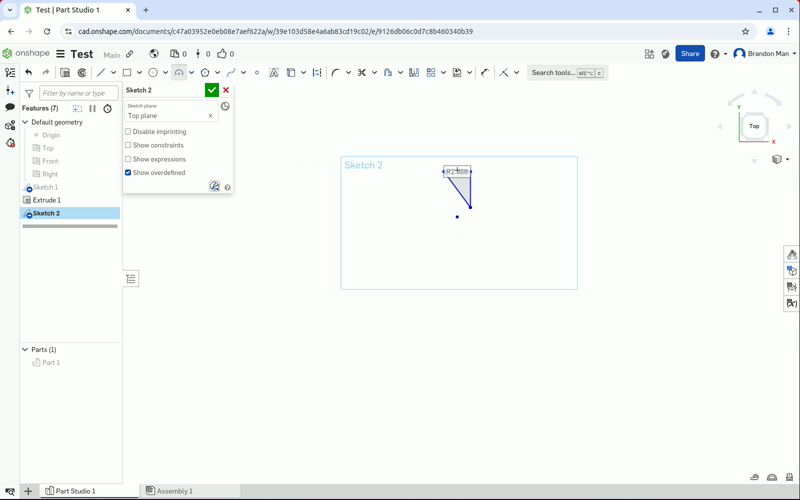
scroll(-6)
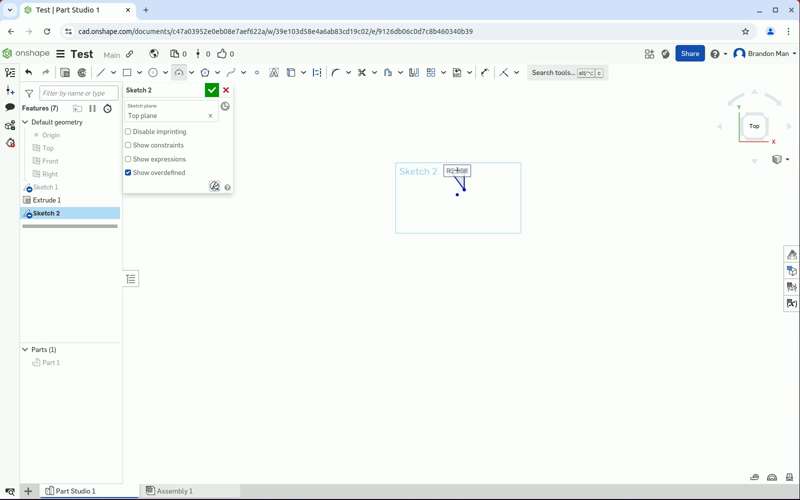
scroll(-6)
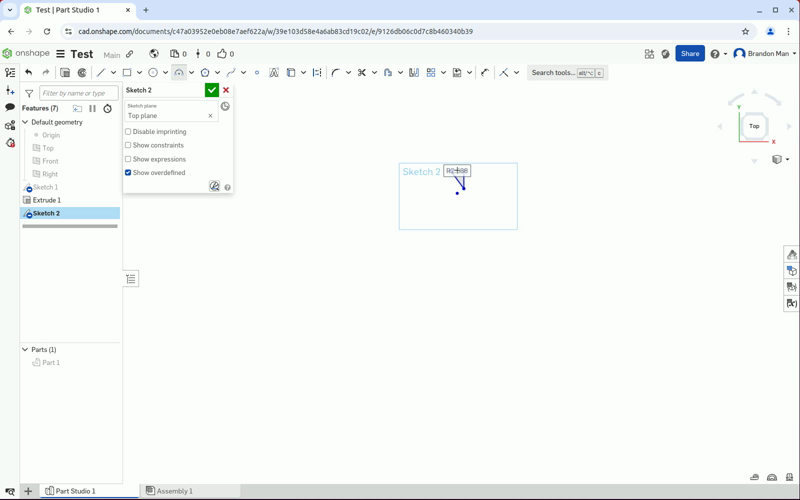
scroll(-6)
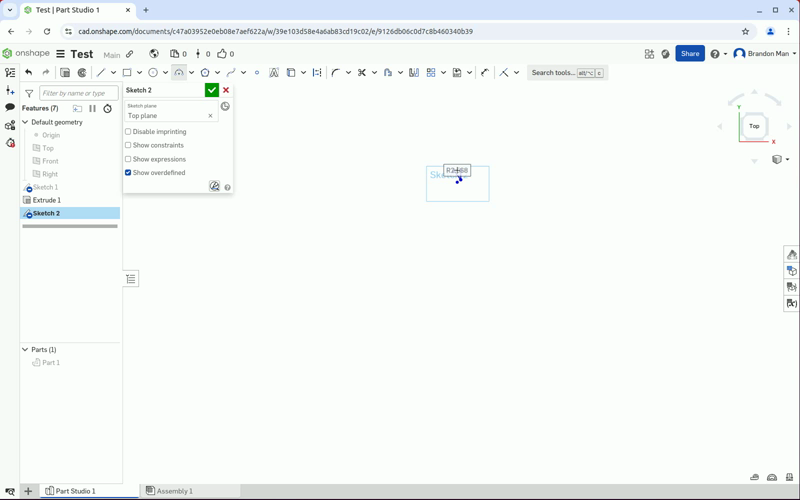
key_up(shift)
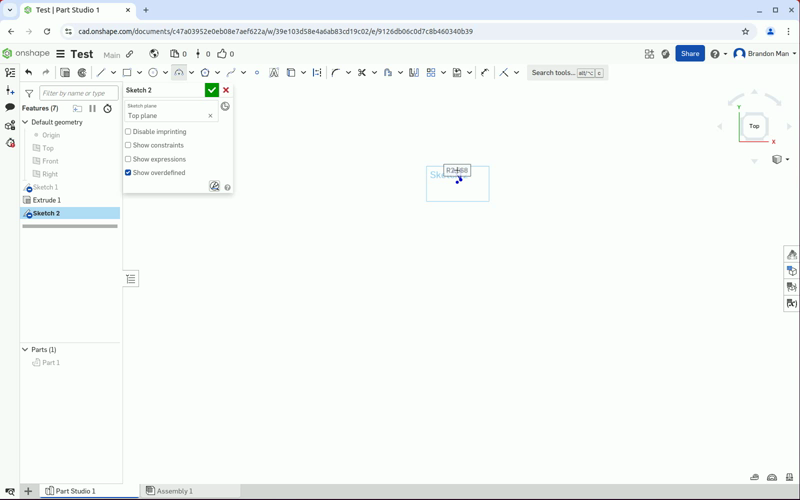
key(esc)
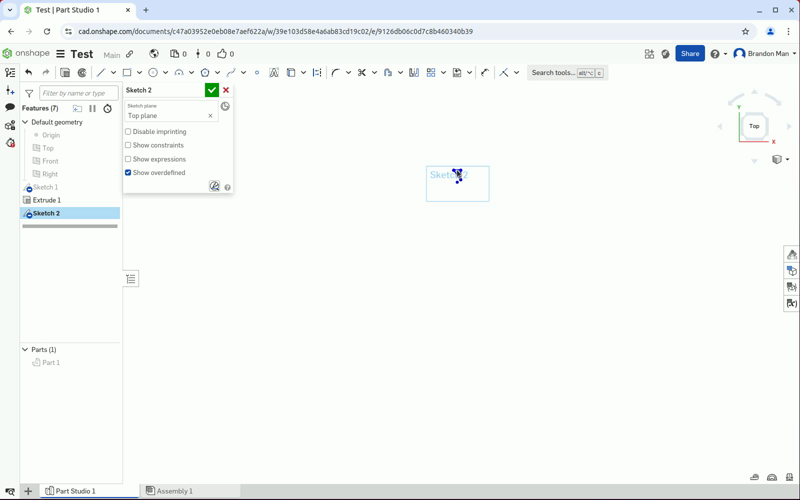
mouse_move(457, 173)
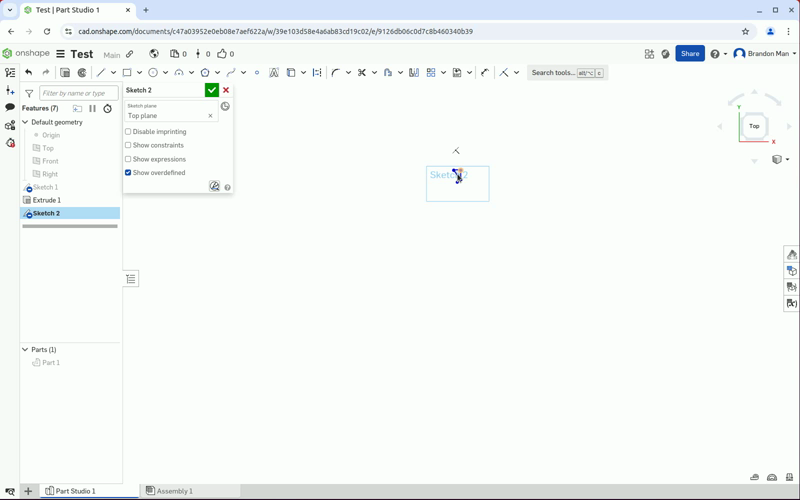
scroll(6)
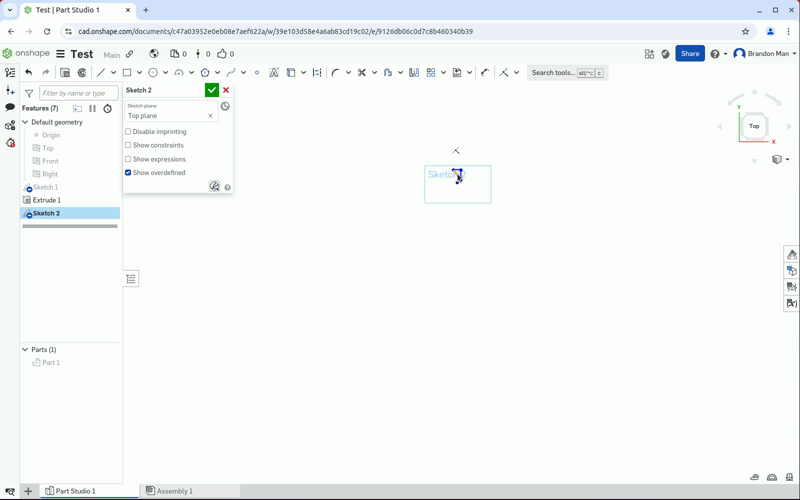
scroll(6)
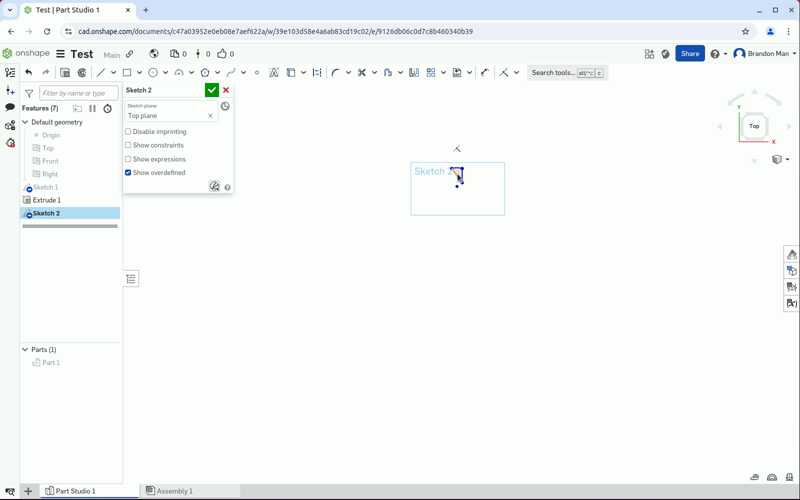
scroll(6)
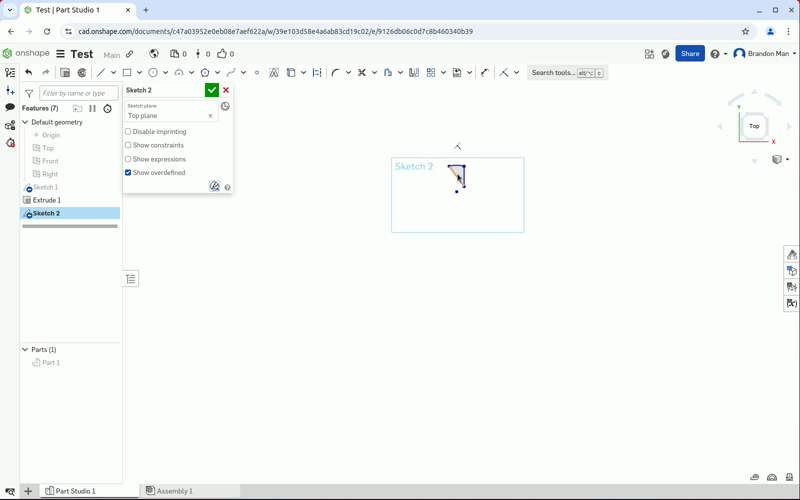
scroll(6)
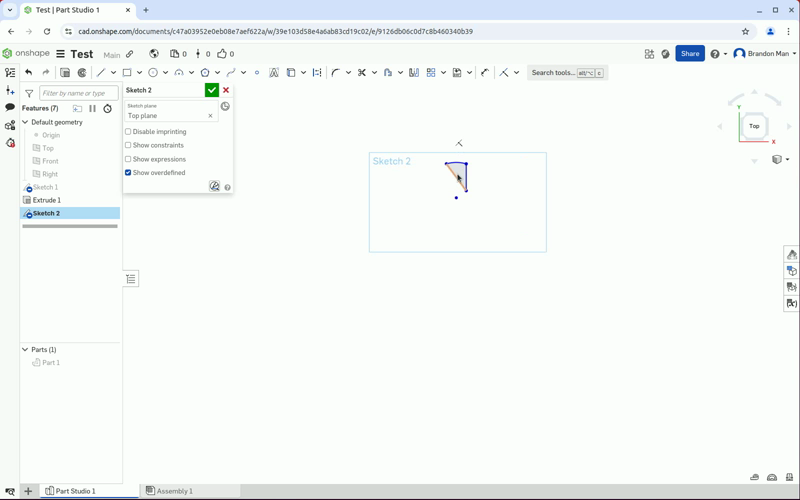
scroll(6)
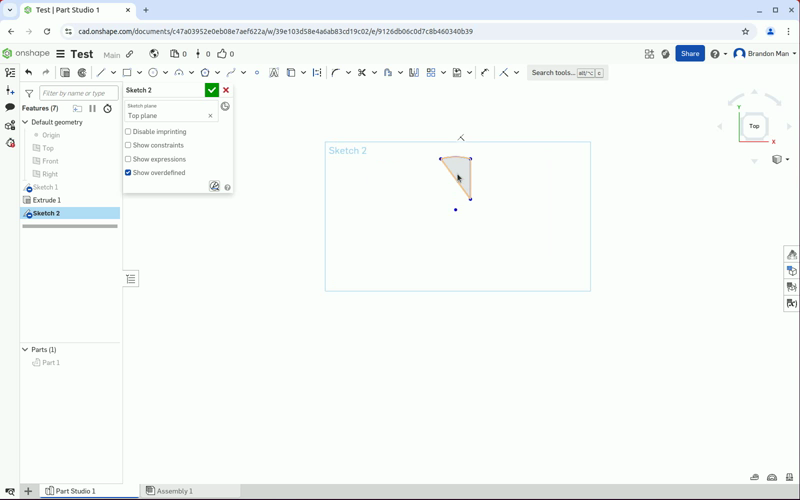
scroll(6)
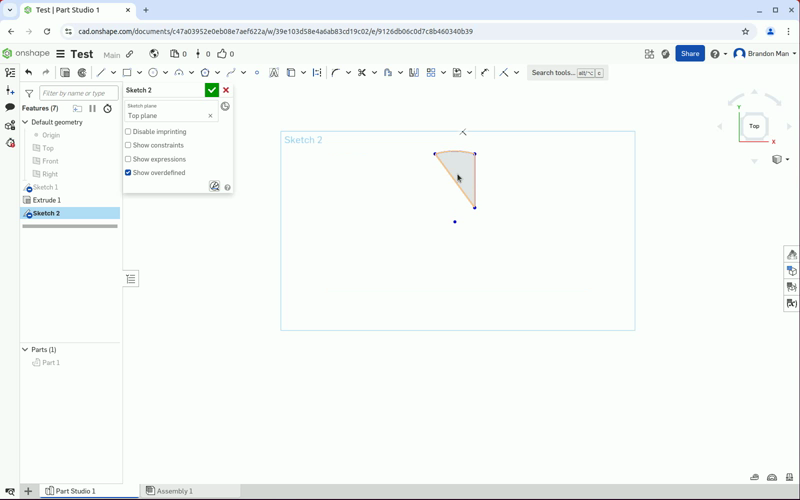
scroll(6)
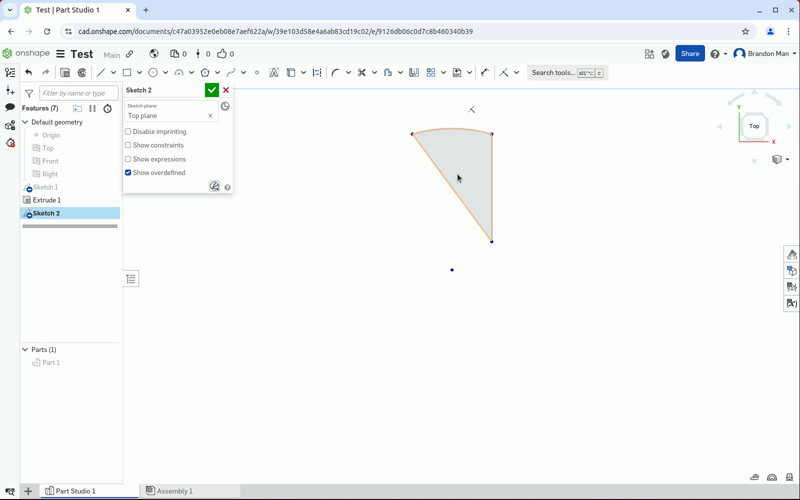
click(457, 173)
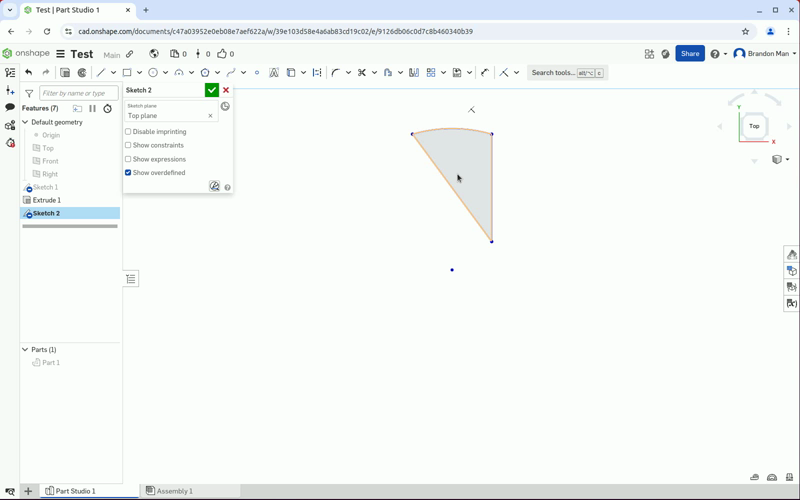
scroll(-6)
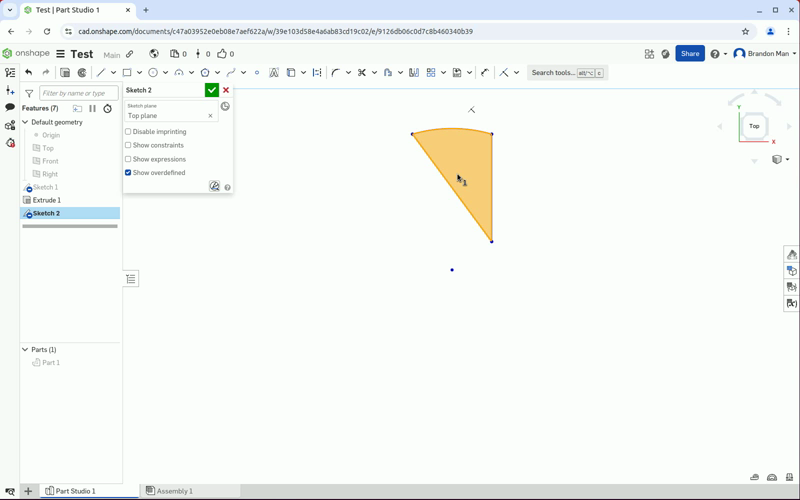
scroll(-6)
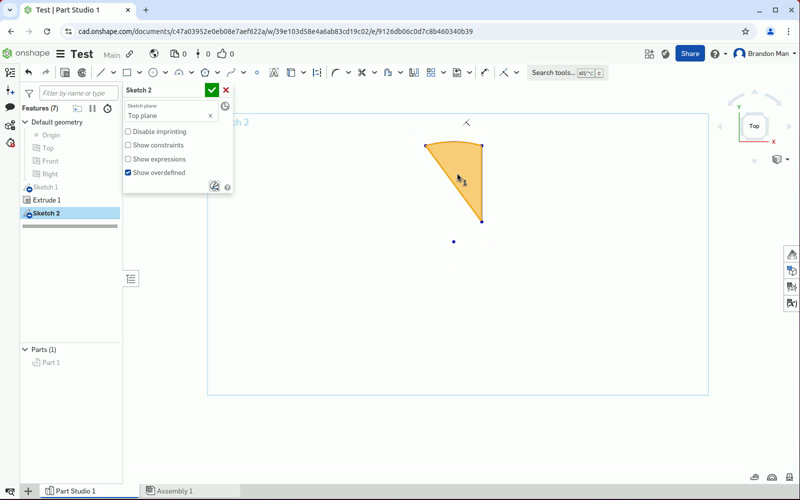
scroll(-6)
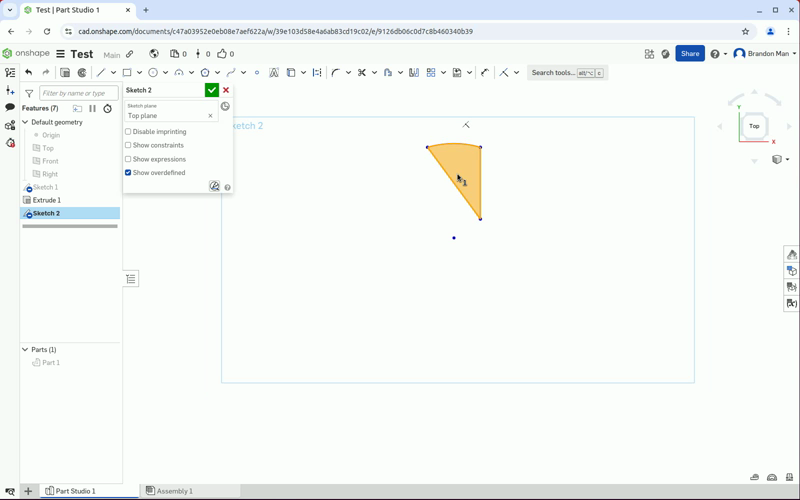
scroll(-6)
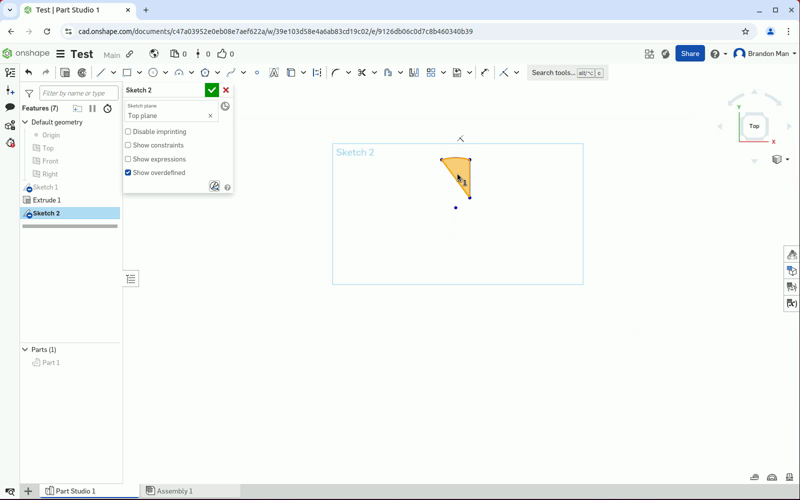
scroll(-6)
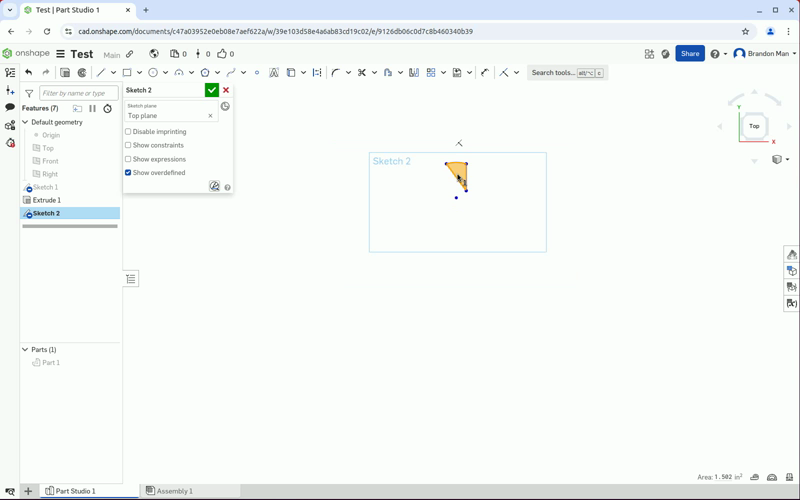
scroll(-6)
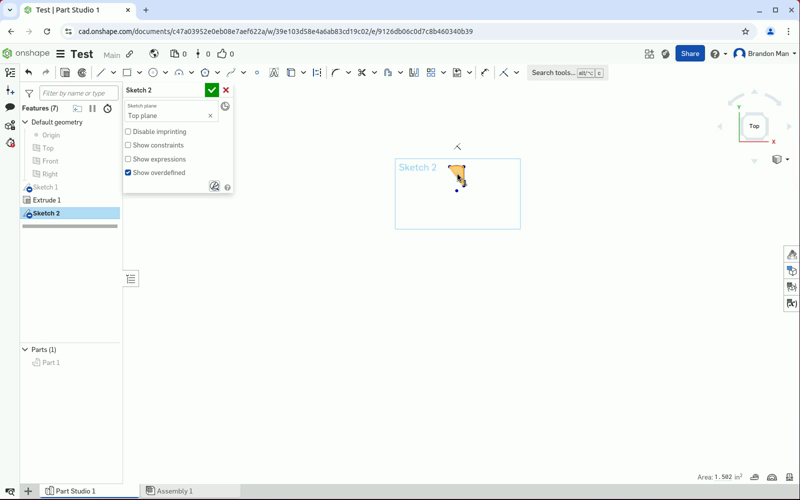
scroll(-6)
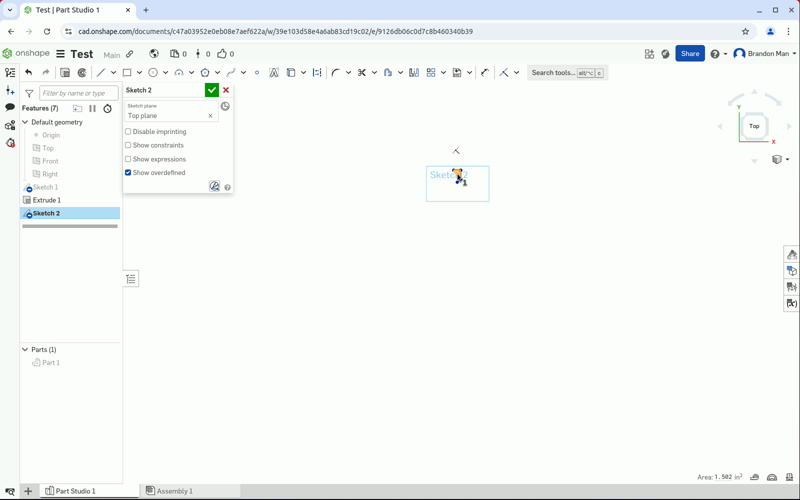
mouse_move(73, 352)
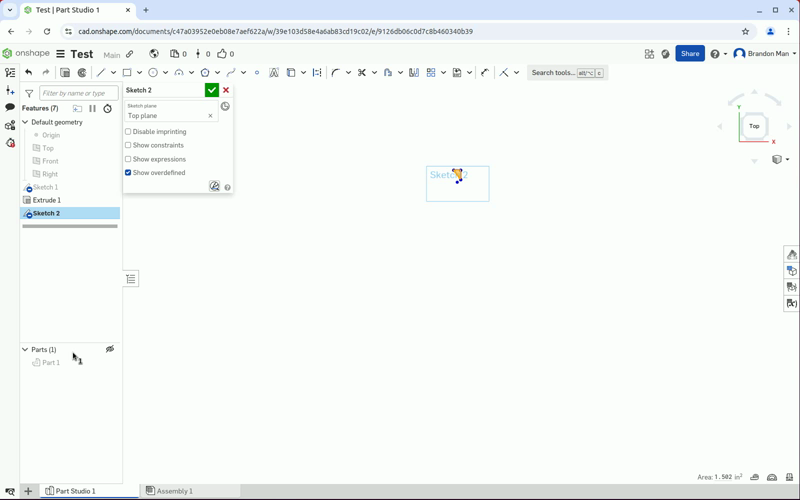
key(shift+y)
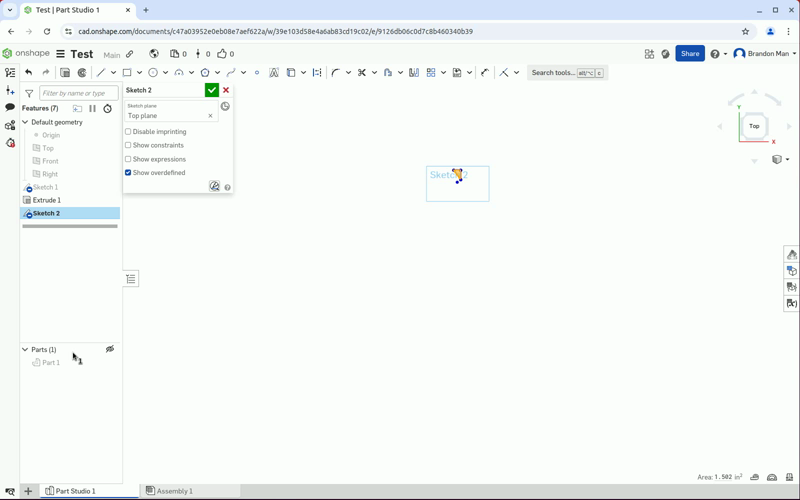
key(shift+e)
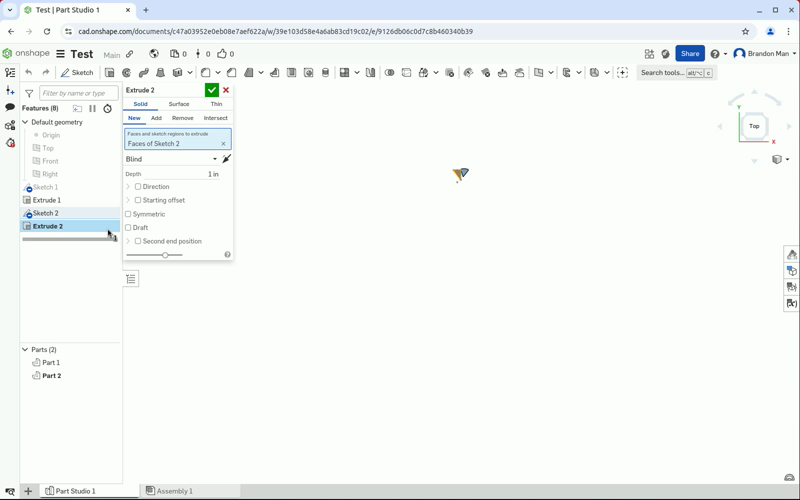
mouse_move(143, 106)
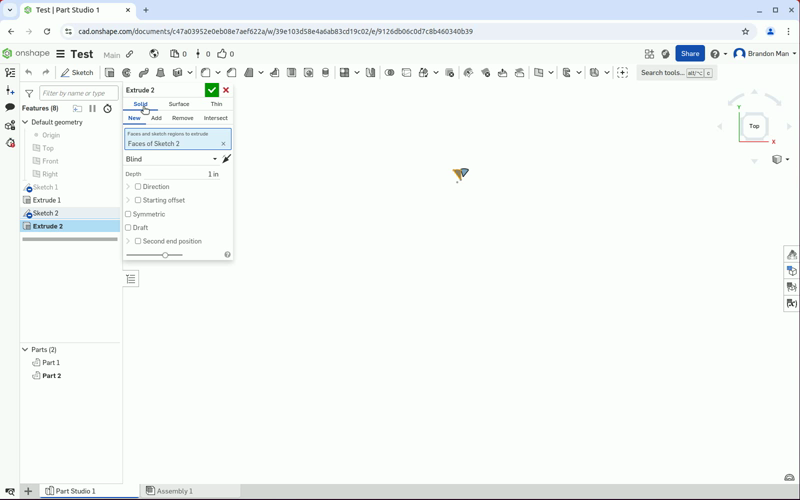
click(143, 106)
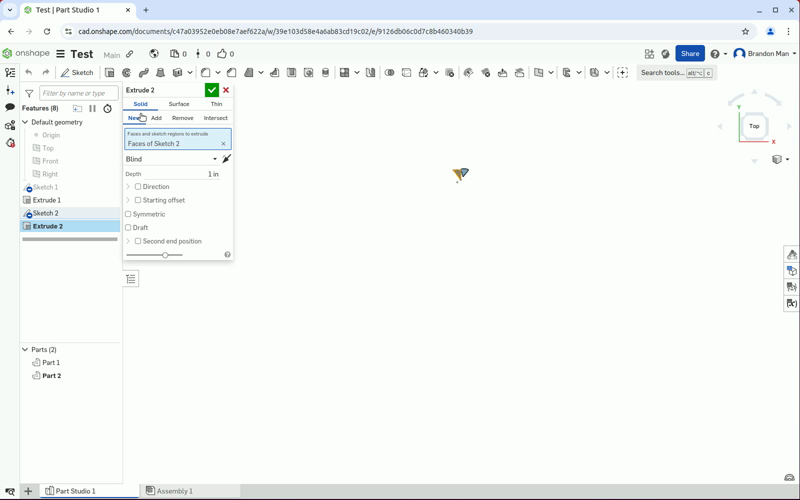
mouse_move(137, 120)
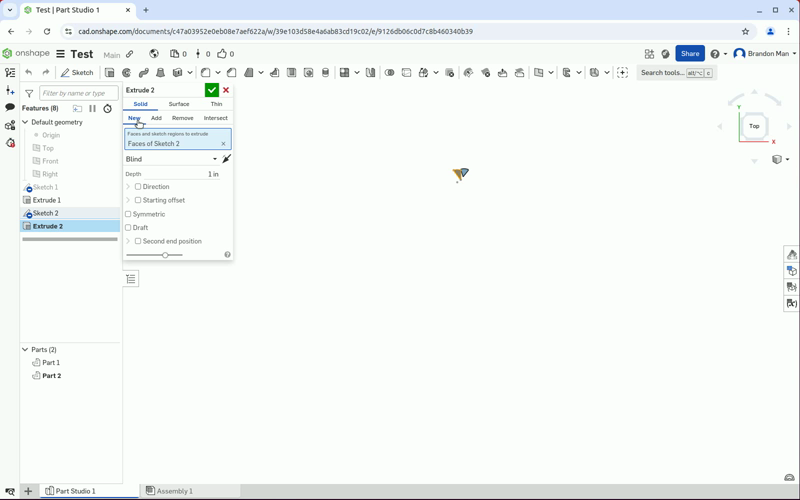
click(137, 120)
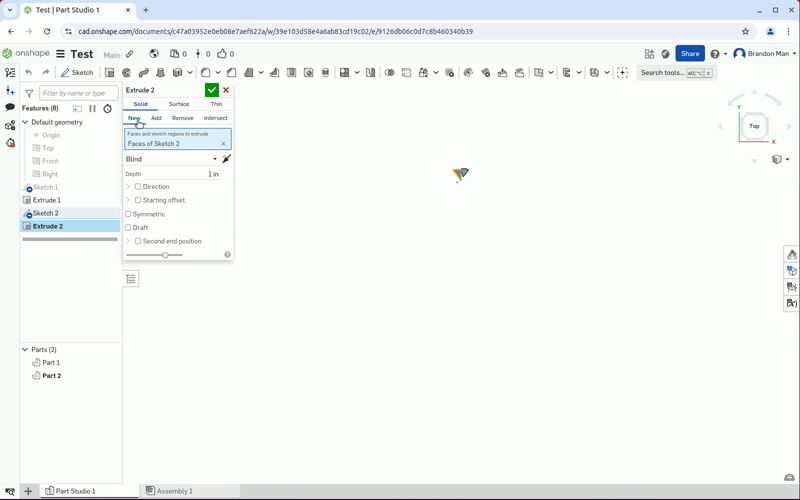
key(tab, 4)
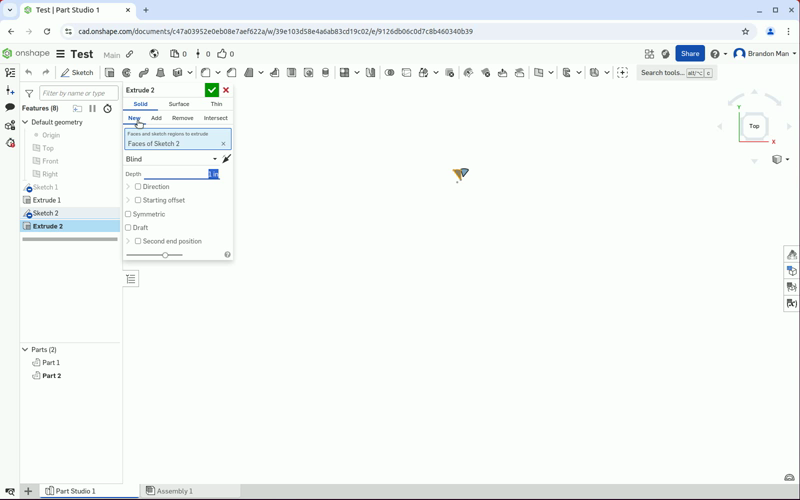
text(23.108)
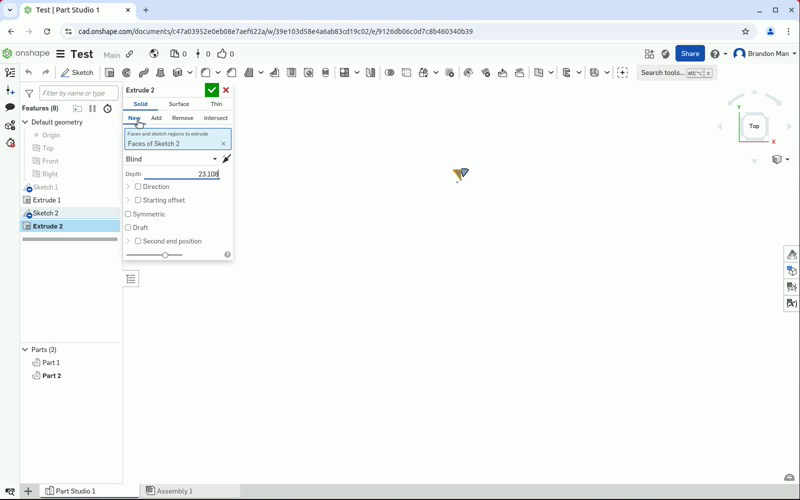
key(enter)
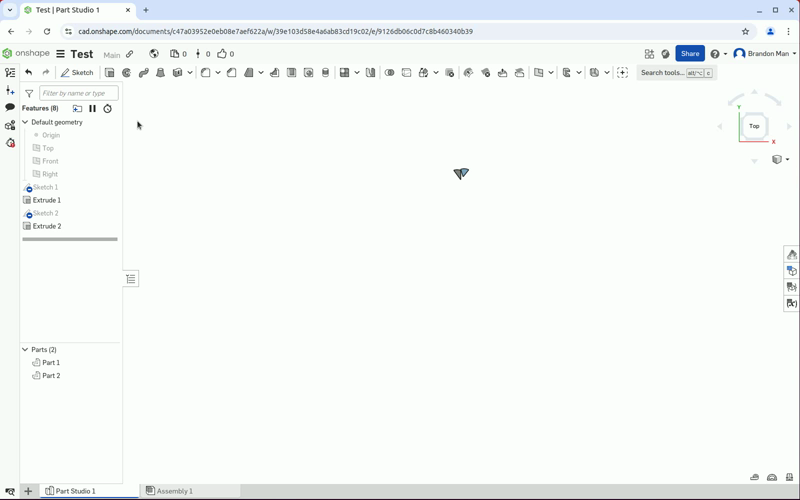
key(shift+h)
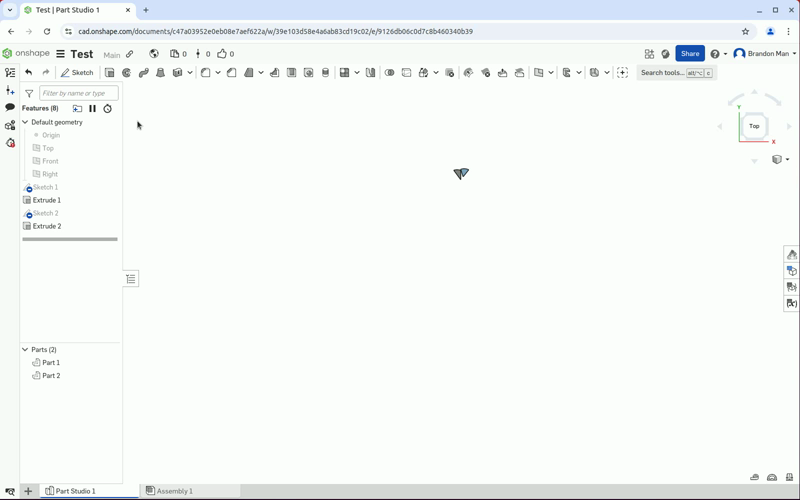
key(shift+h)
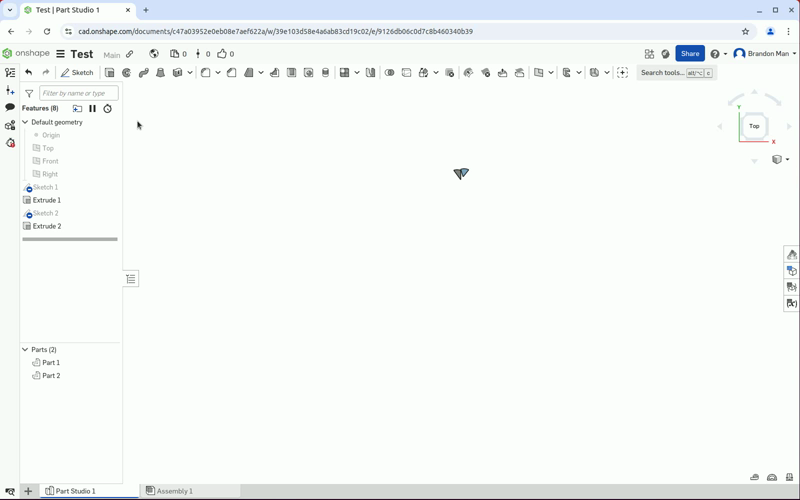
mouse_move(73, 189)
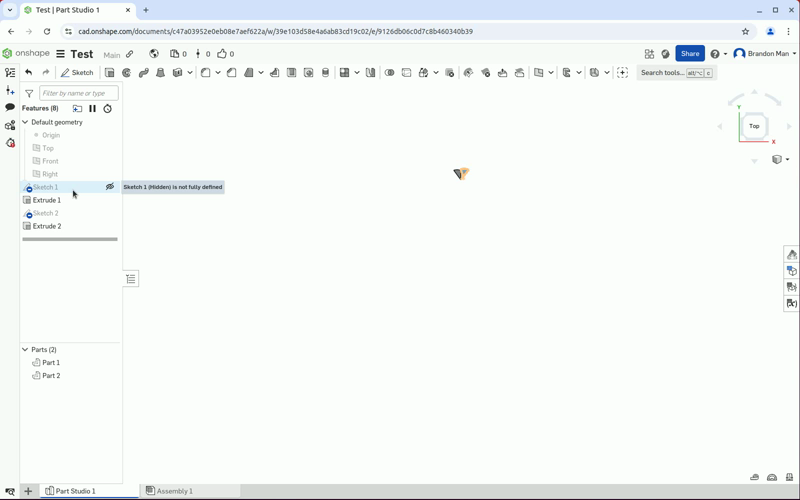
click(73, 189)
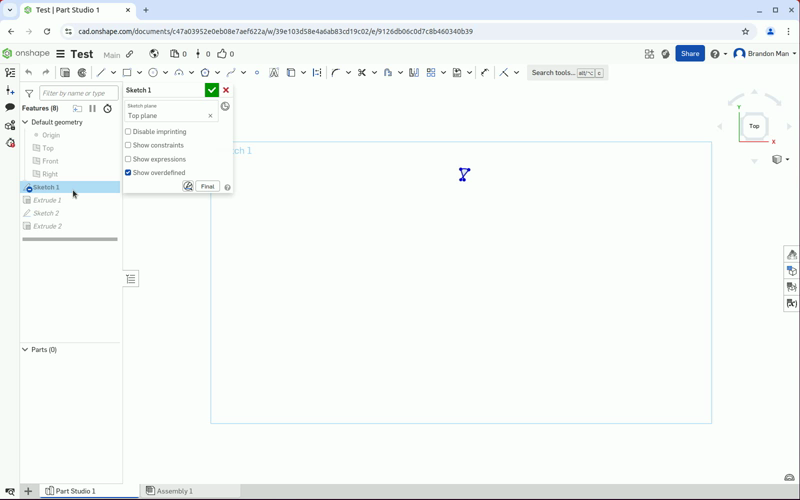
mouse_move(229, 92)
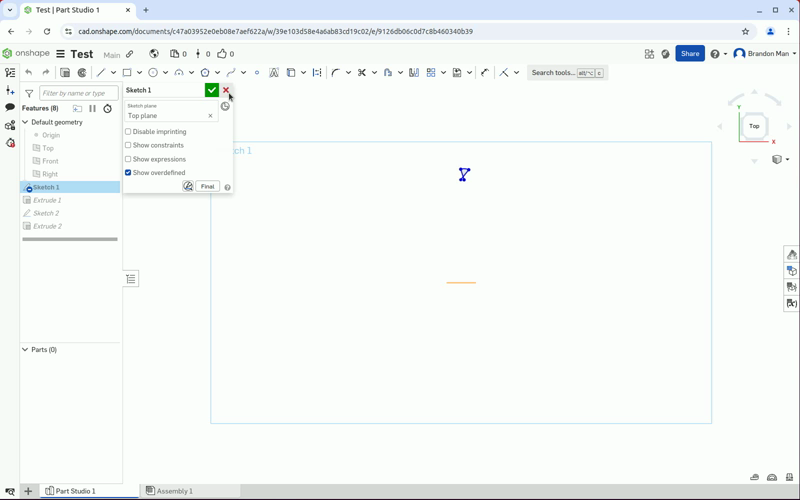
click(229, 92)
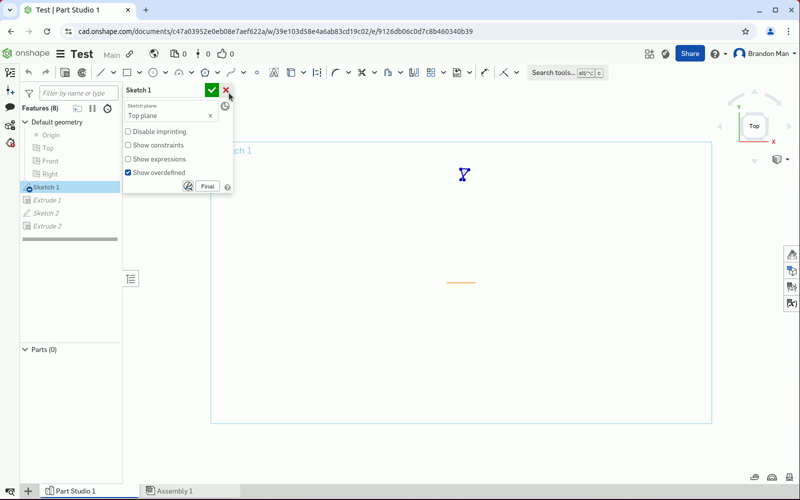
key(shift+s)
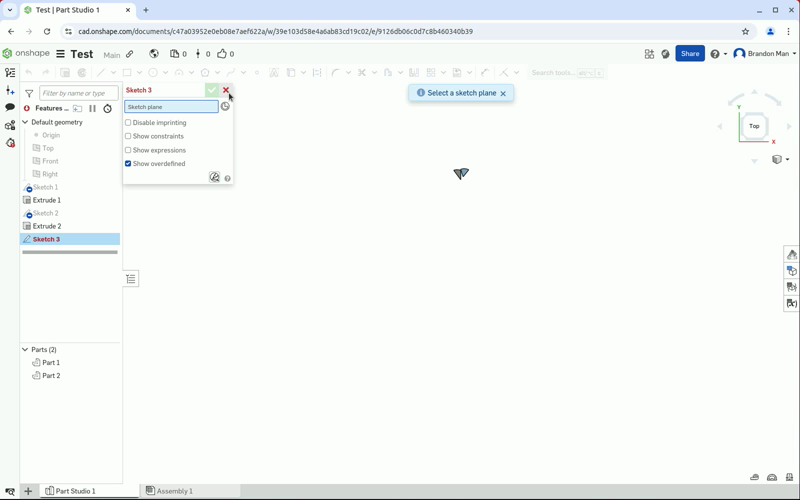
mouse_move(73, 150)
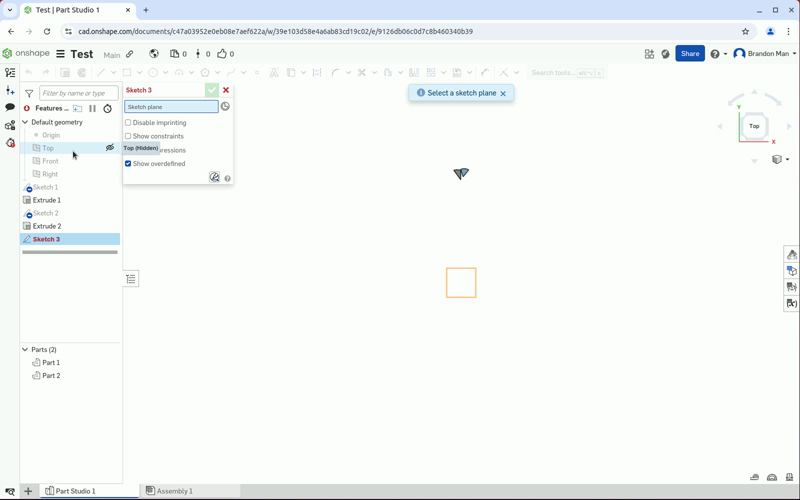
click(73, 150)
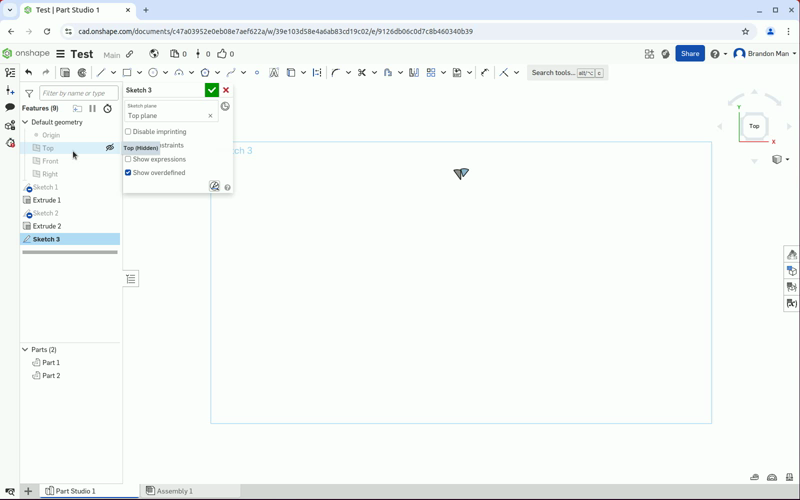
mouse_move(73, 352)
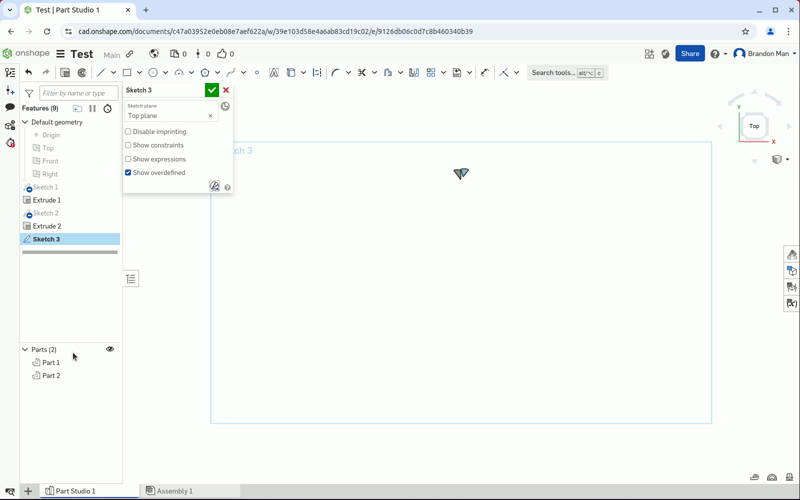
key(y)
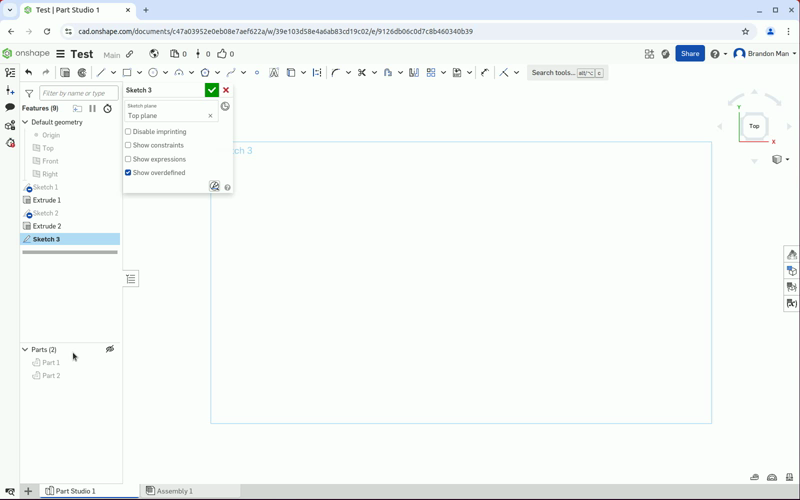
key(a)
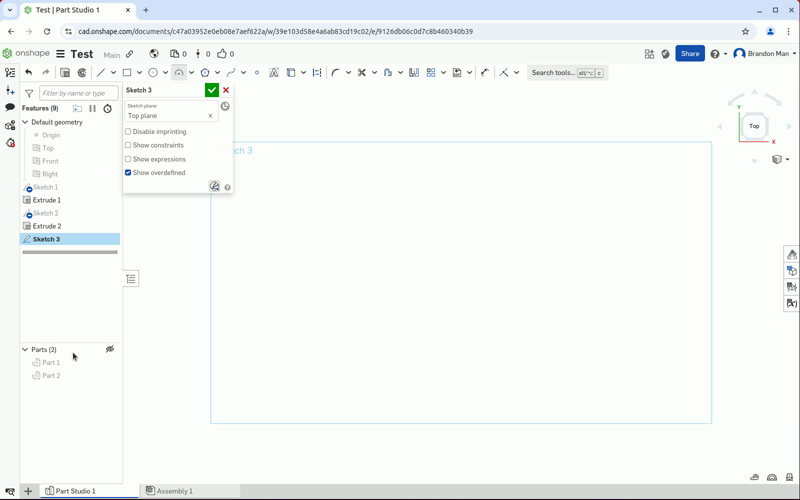
key_down(shift)
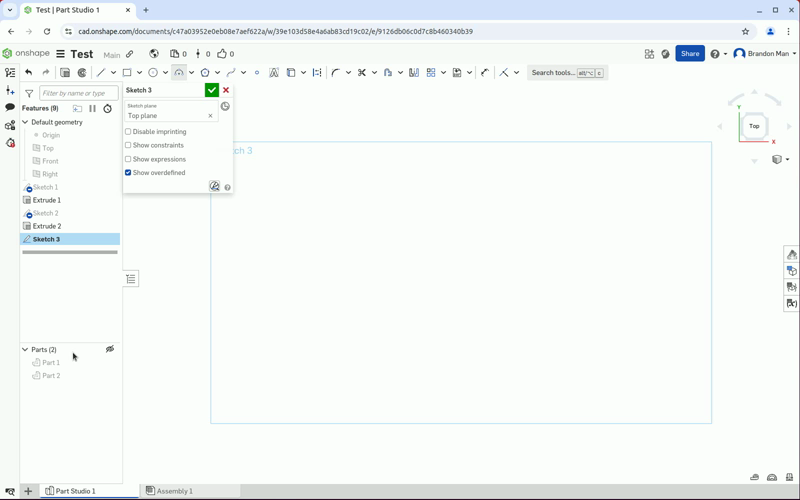
mouse_move(453, 170)
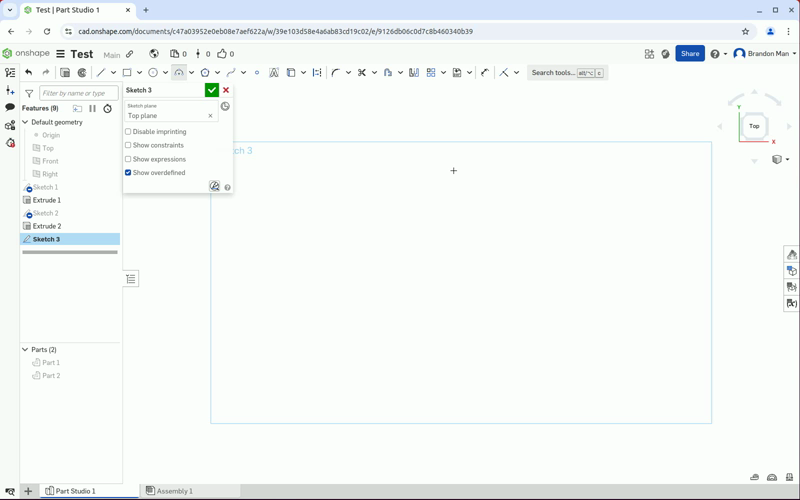
click(453, 170)
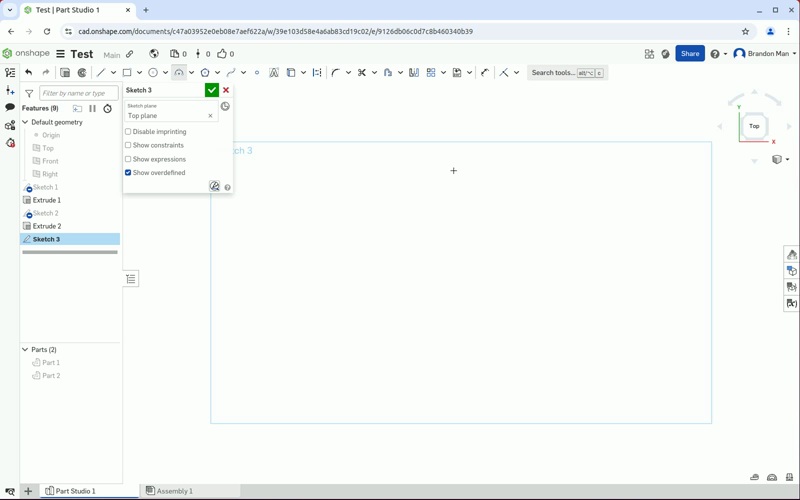
key_up(shift)
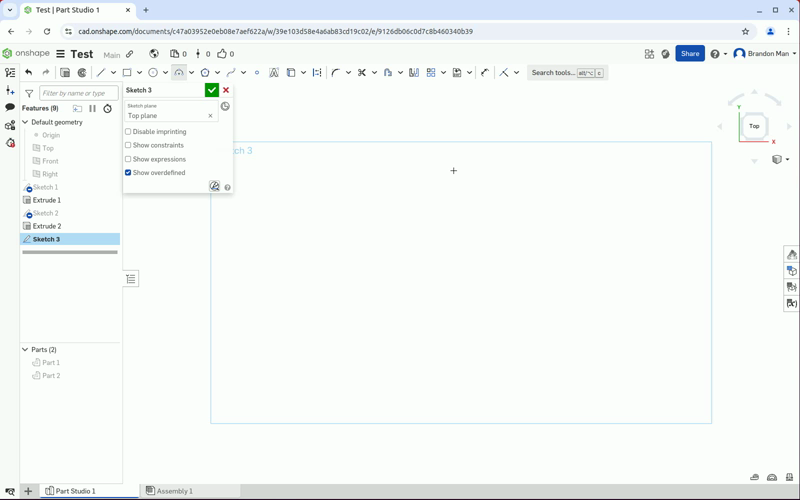
key_down(shift)
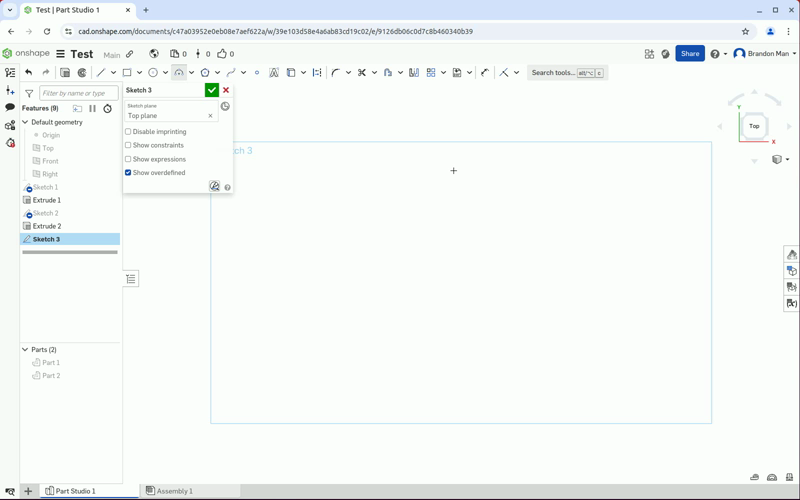
mouse_move(467, 170)
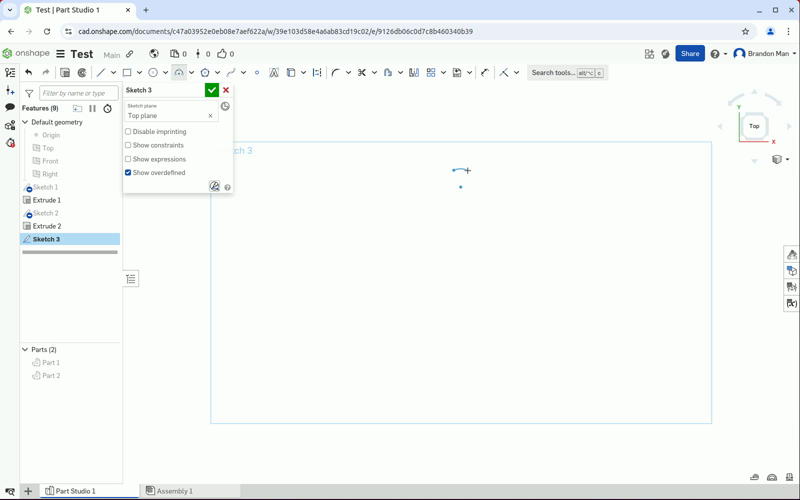
click(467, 170)
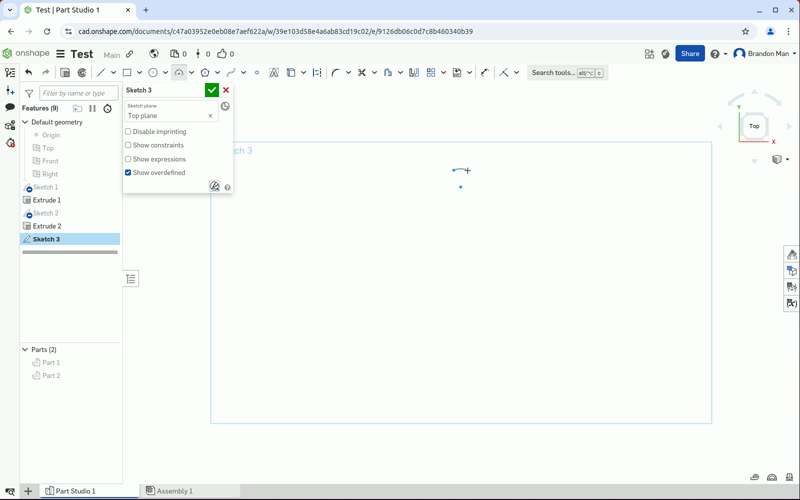
mouse_move(460, 400)
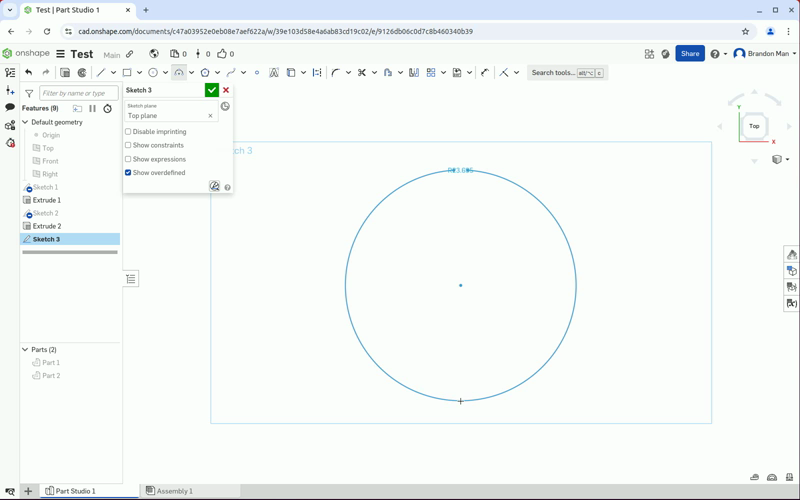
click(460, 400)
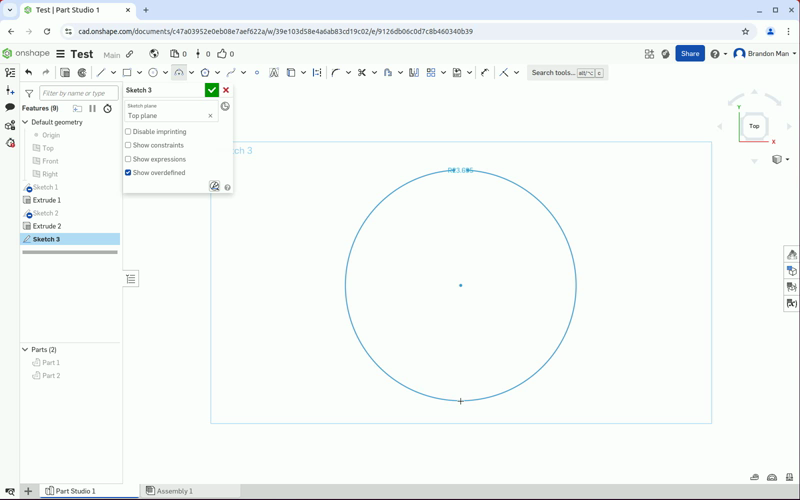
key_up(shift)
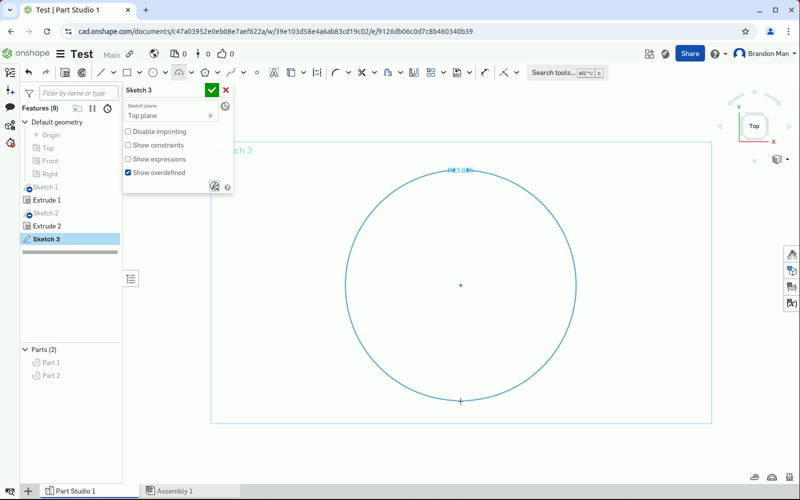
key(esc)
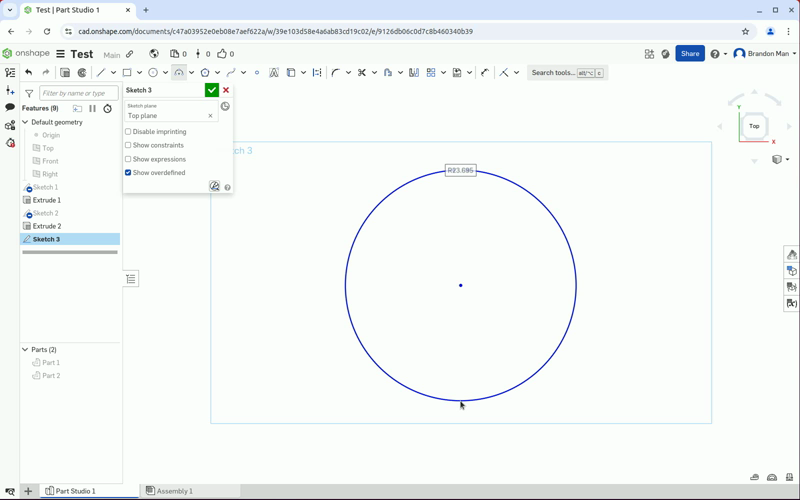
key(l)
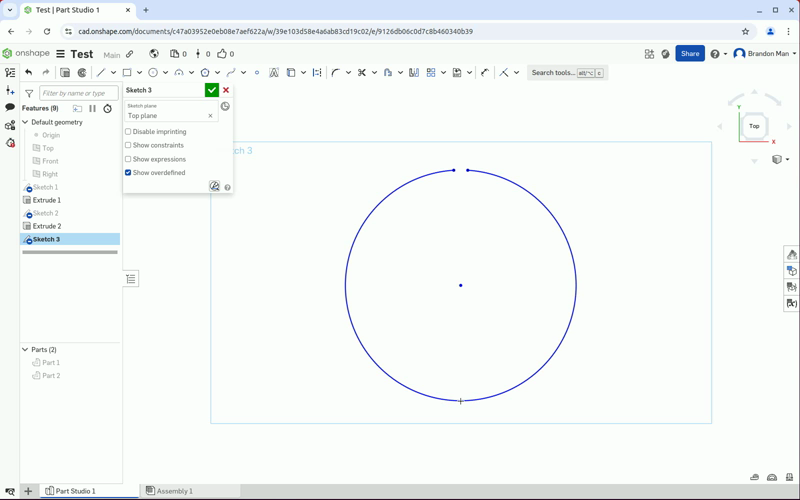
mouse_move(467, 170)
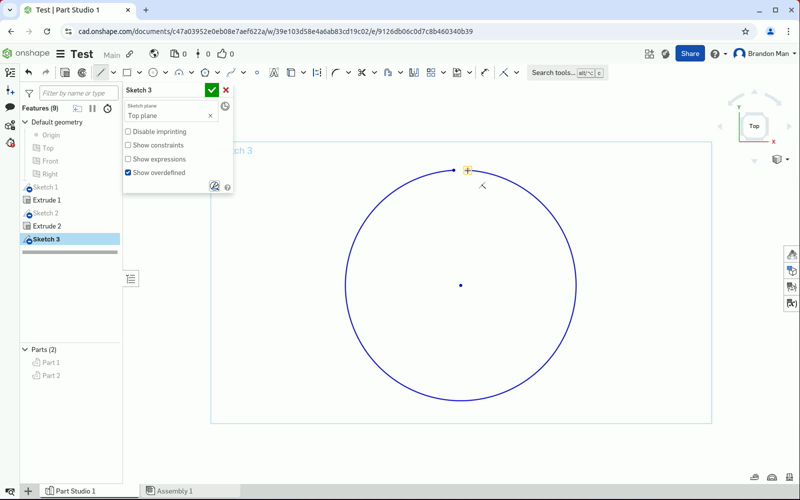
click(467, 170)
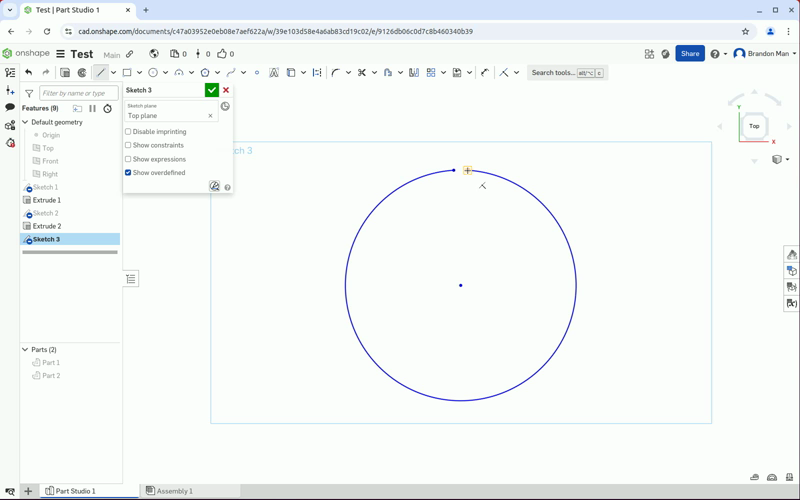
key_down(shift)
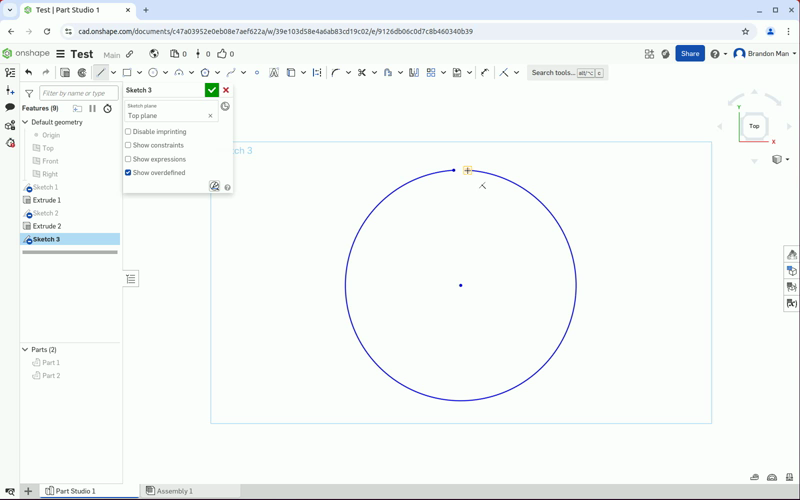
mouse_move(498, 170)
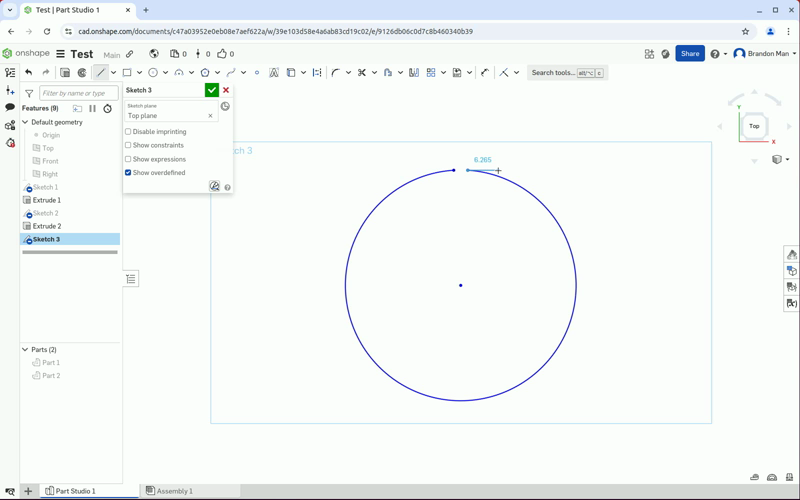
mouse_move(460, 179)
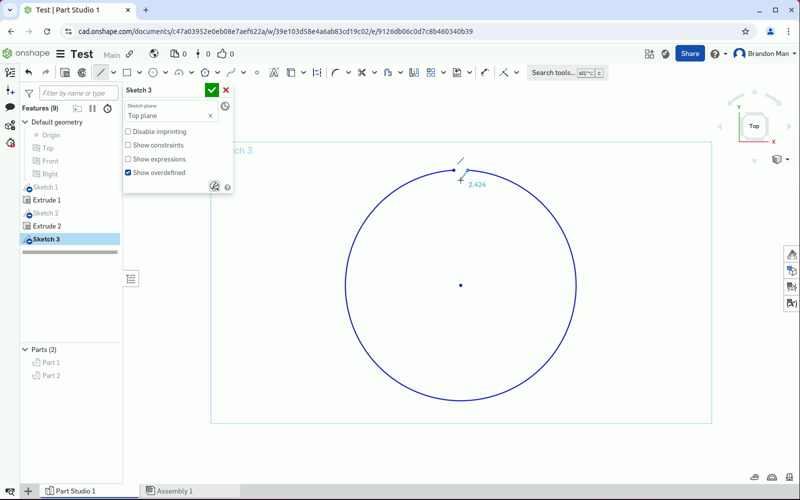
click(460, 179)
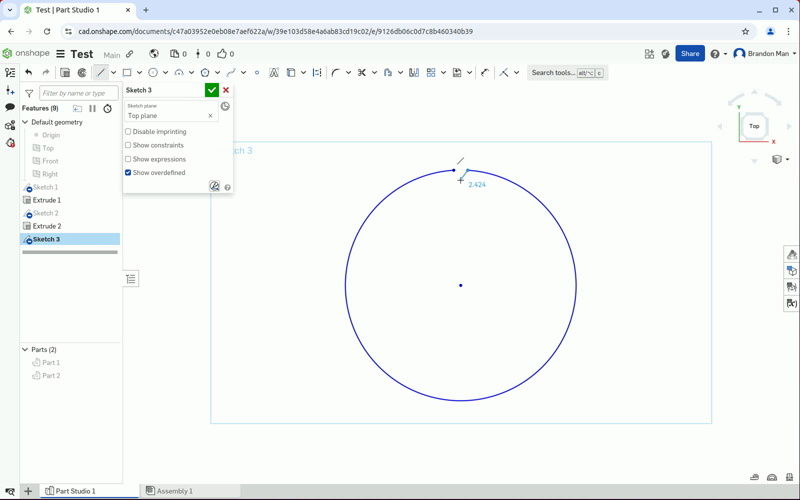
key_up(shift)
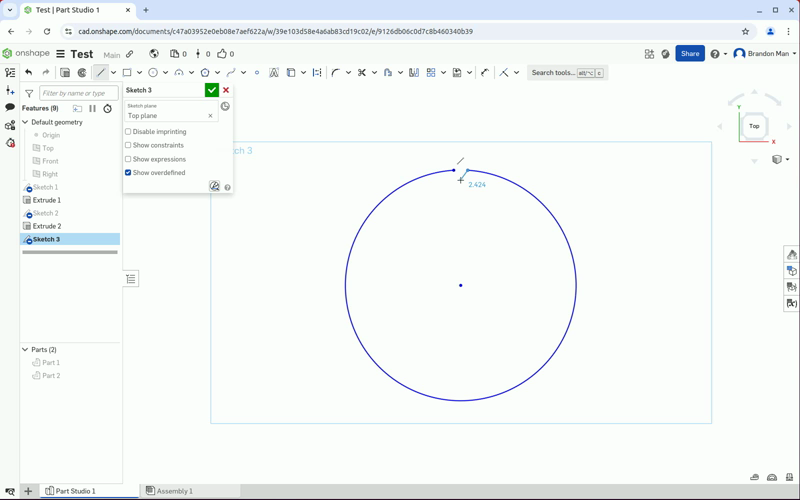
mouse_move(490, 179)
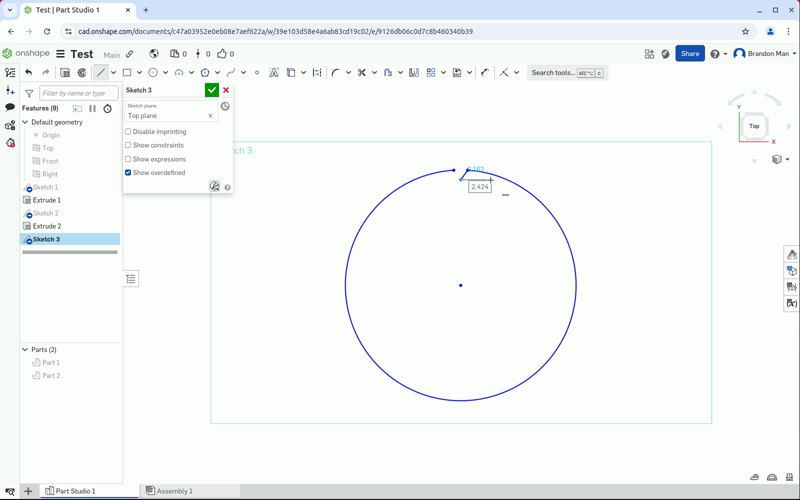
key_down(shift)
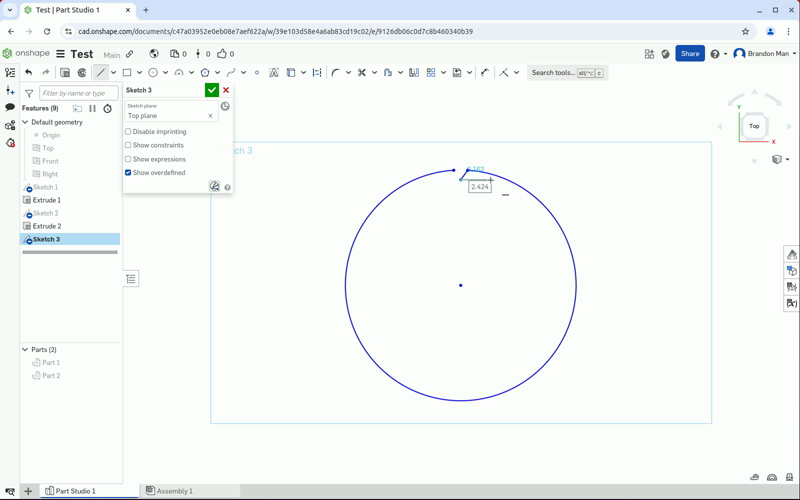
mouse_move(453, 170)
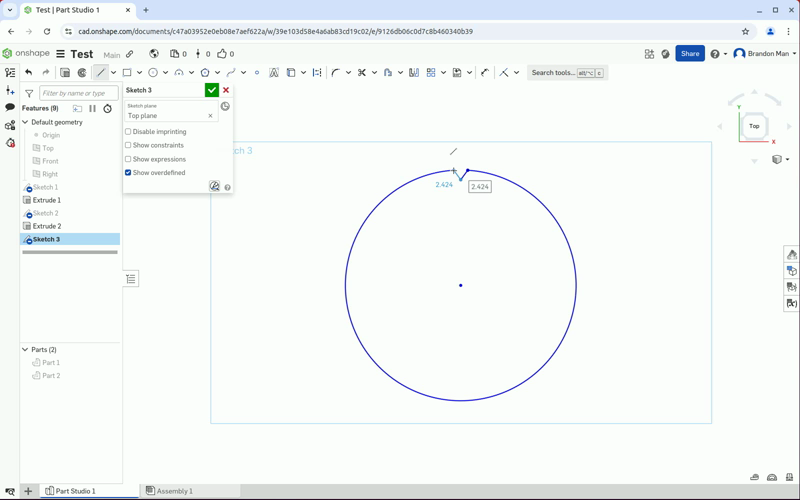
key_up(shift)
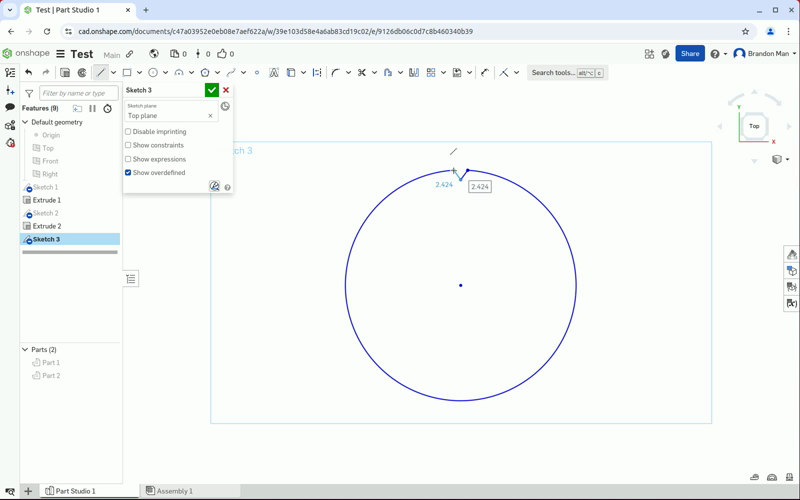
click(453, 170)
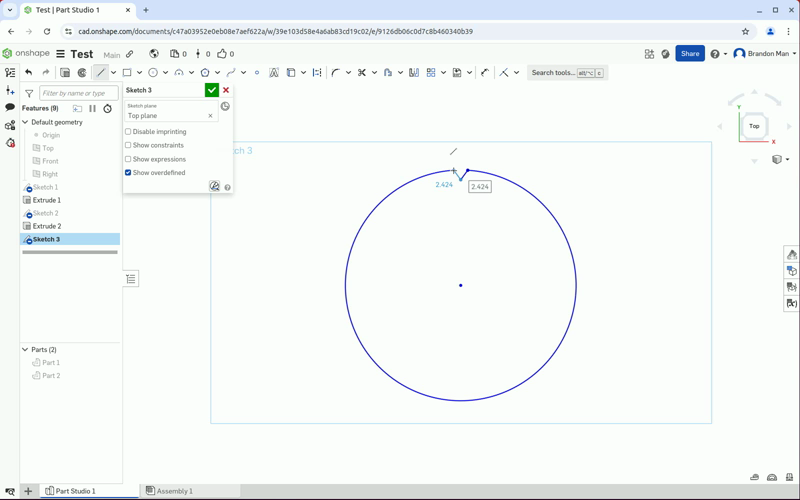
key(esc)
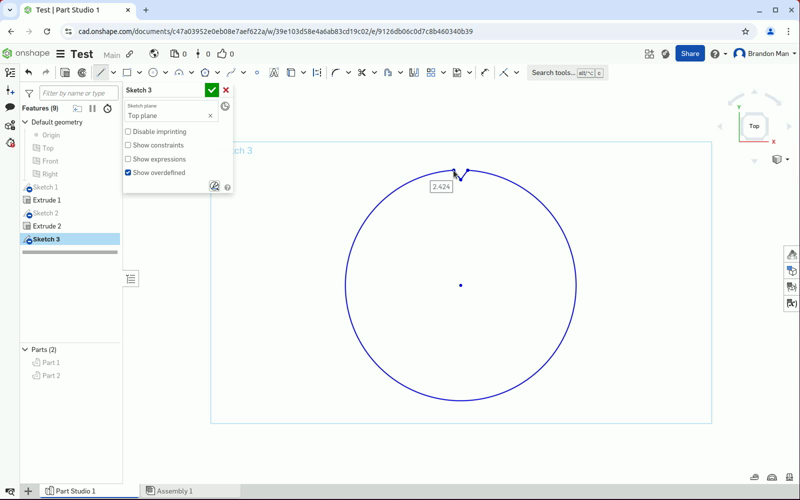
mouse_move(542, 264)
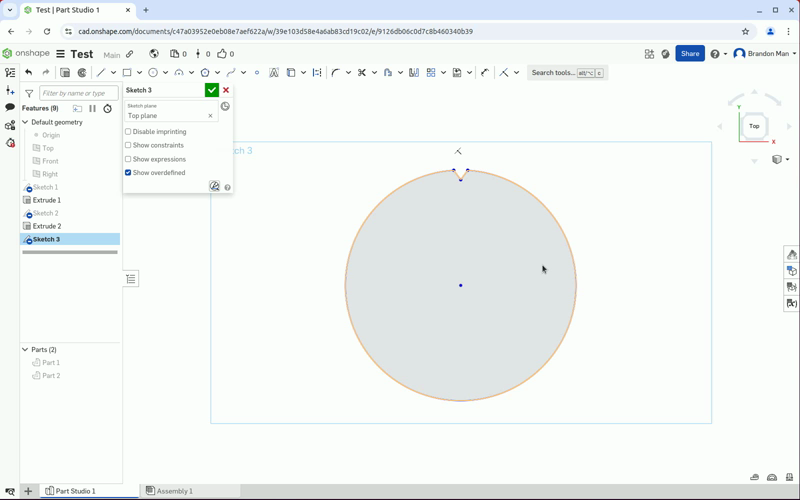
click(542, 264)
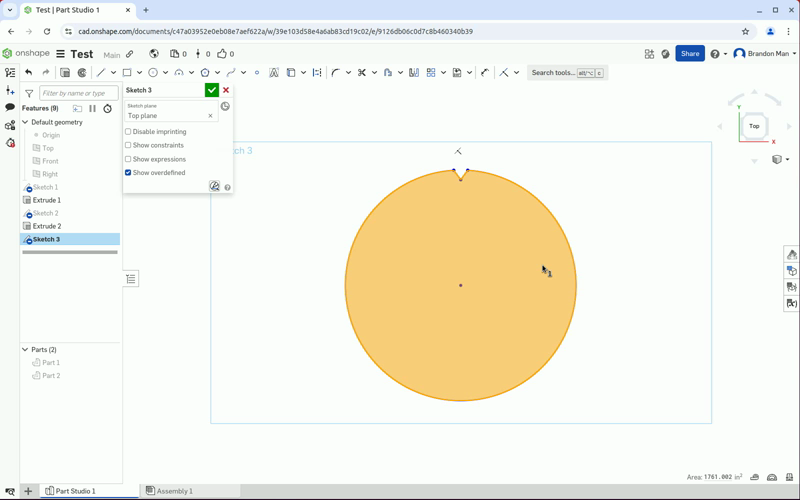
mouse_move(73, 352)
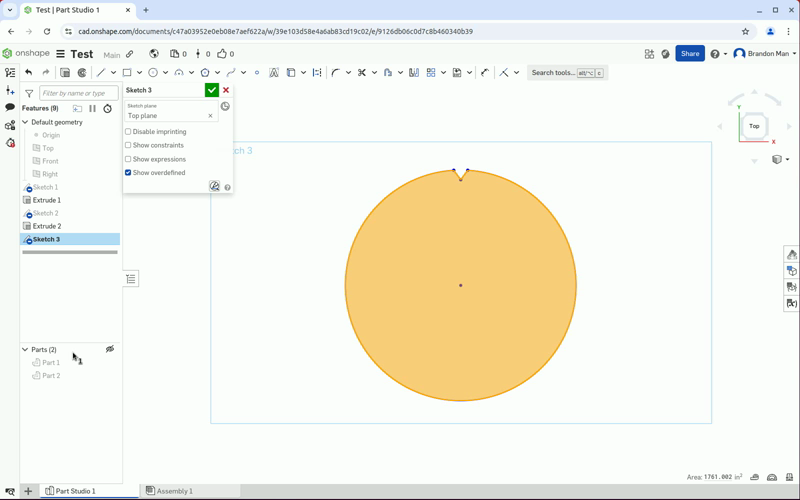
key(shift+y)
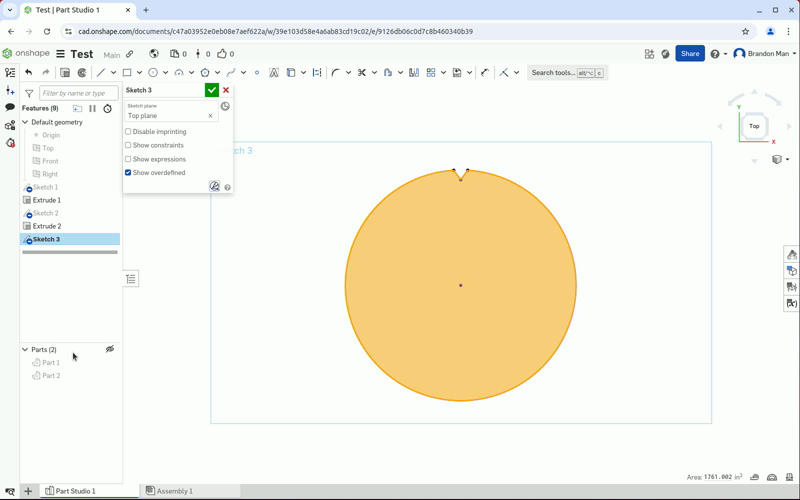
key(shift+e)
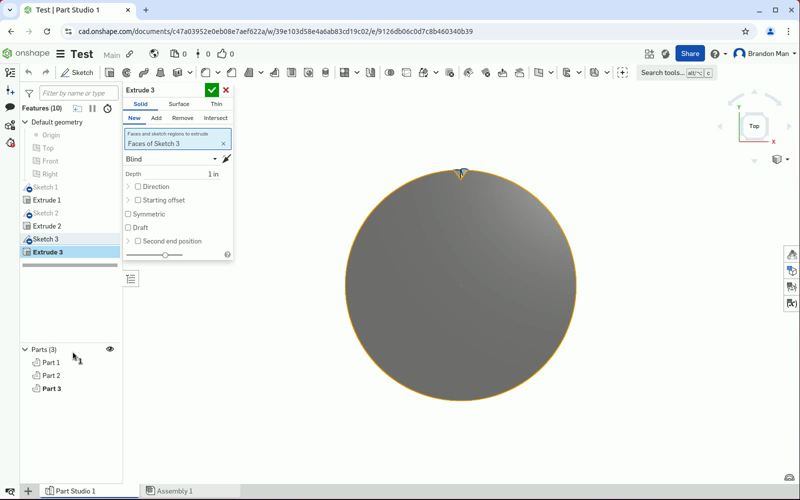
mouse_move(143, 106)
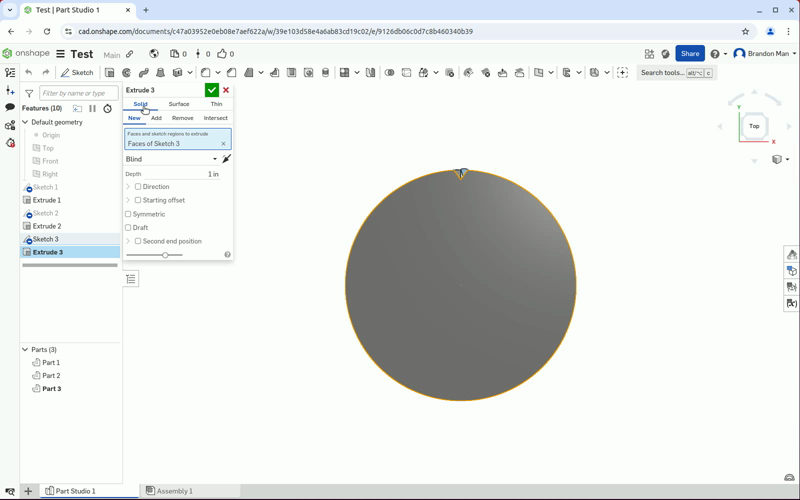
click(143, 106)
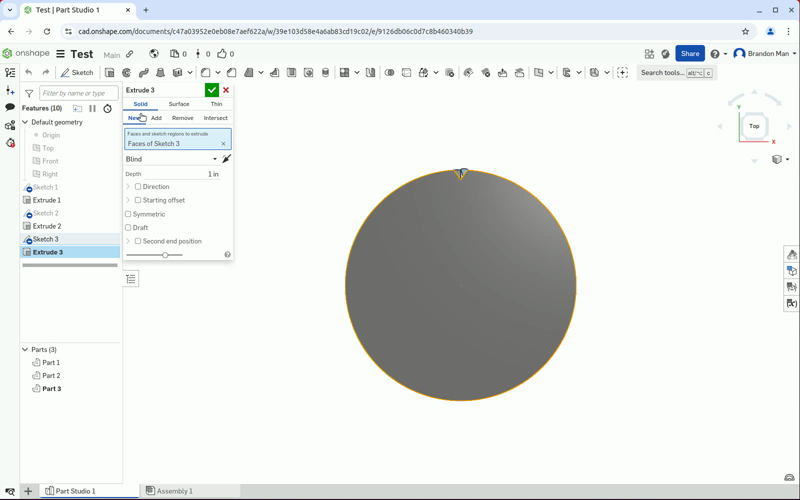
mouse_move(137, 120)
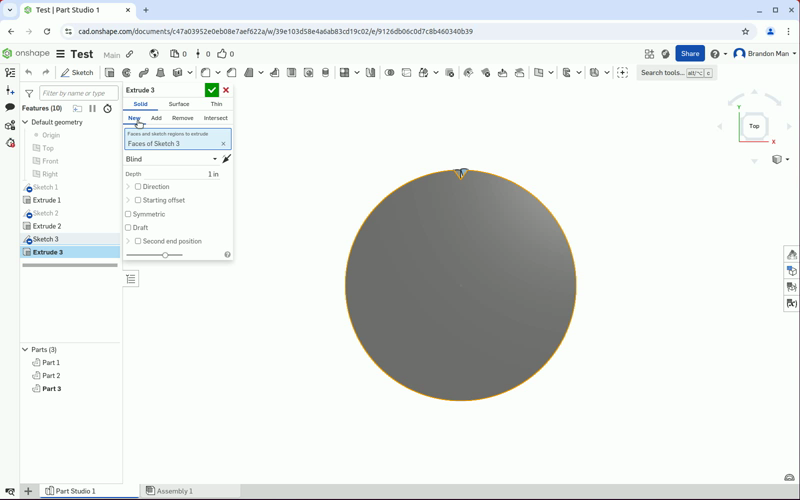
click(137, 120)
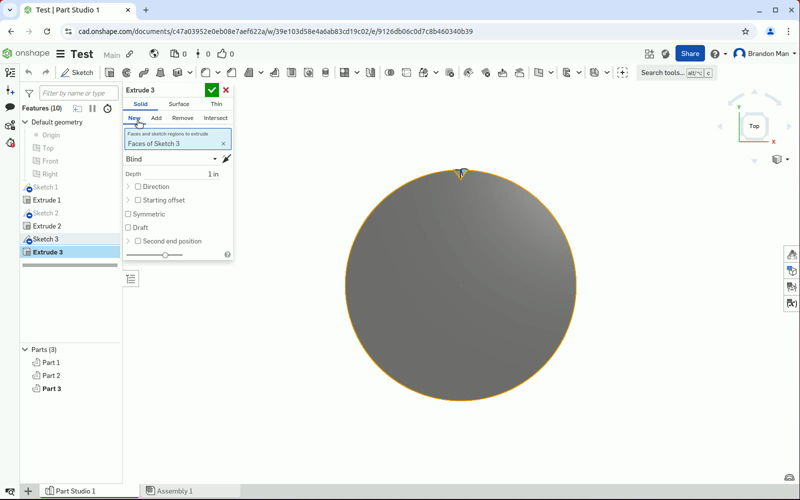
key(tab, 4)
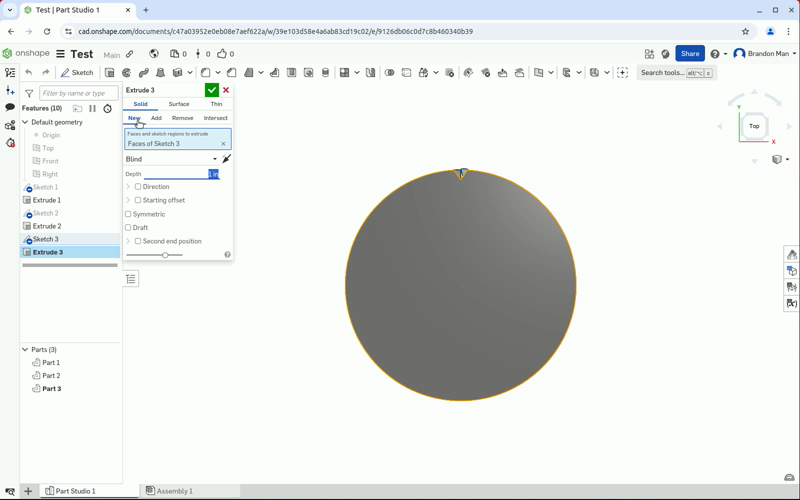
text(23.108)
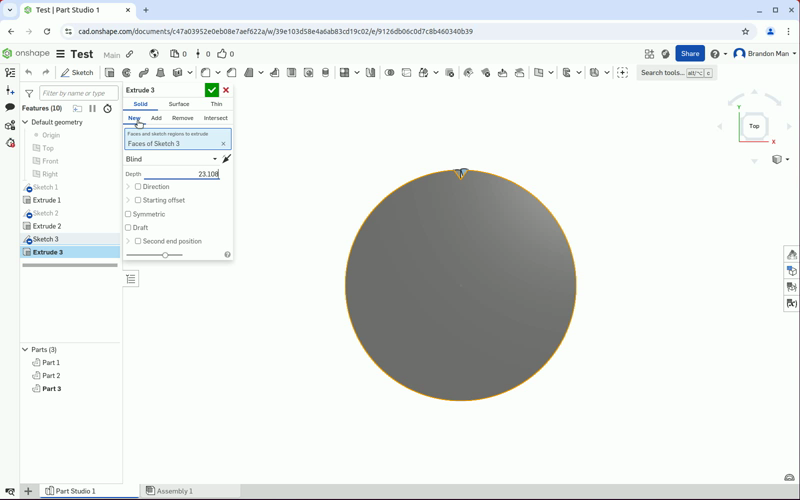
key(enter)
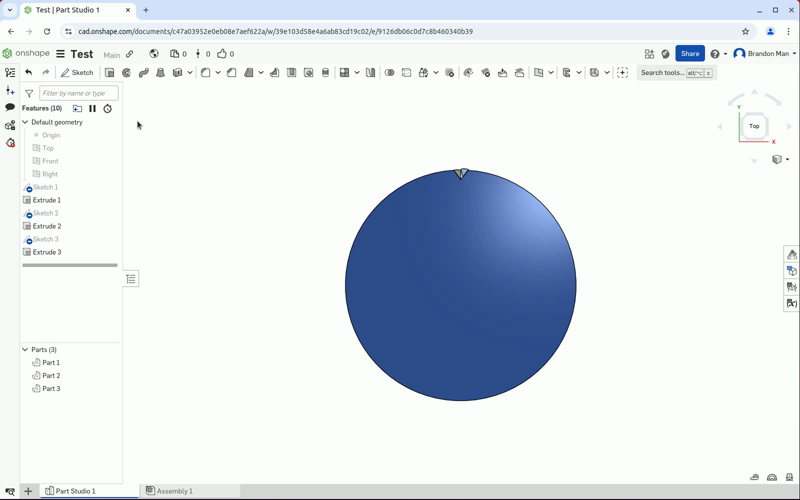
key(shift+h)
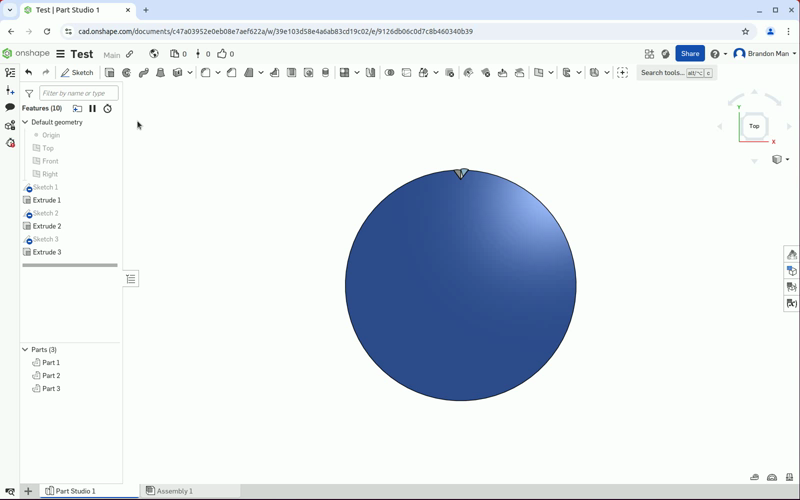
key(shift+h)
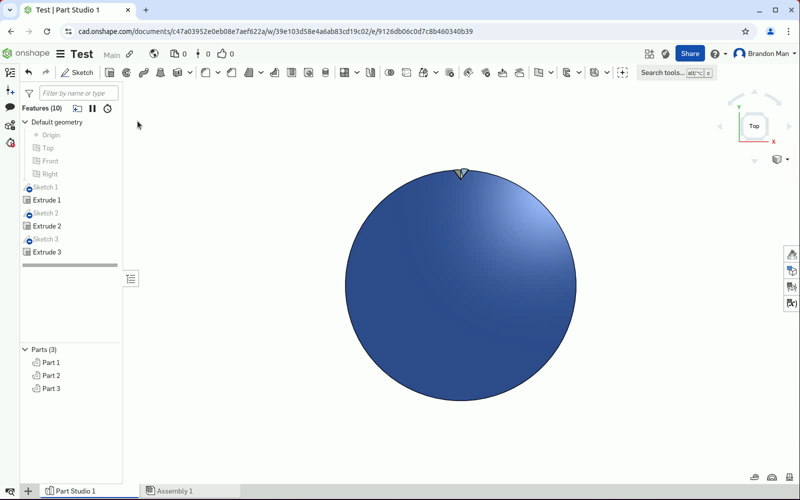
mouse_move(73, 189)
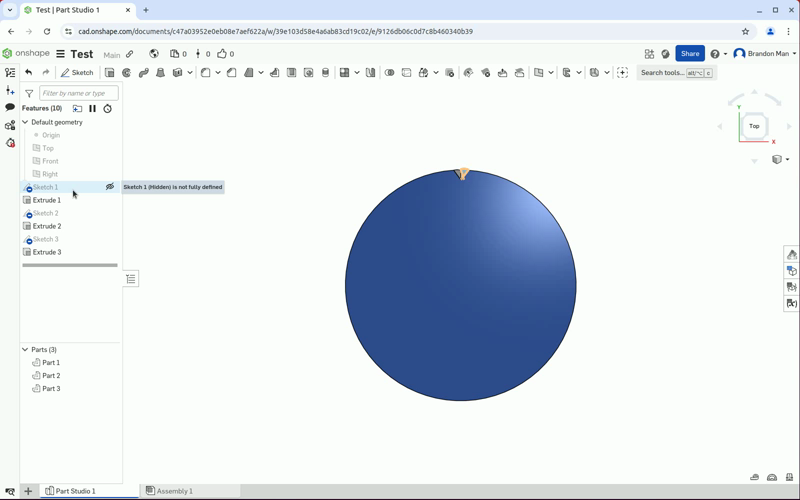
click(73, 189)
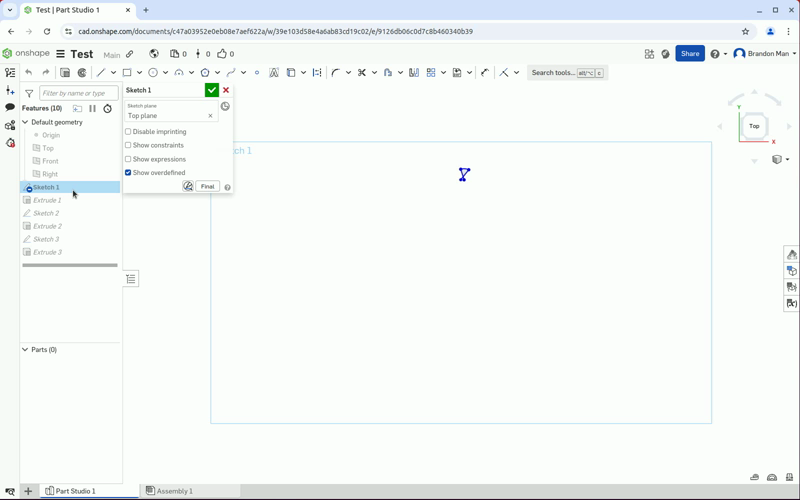
mouse_move(229, 92)
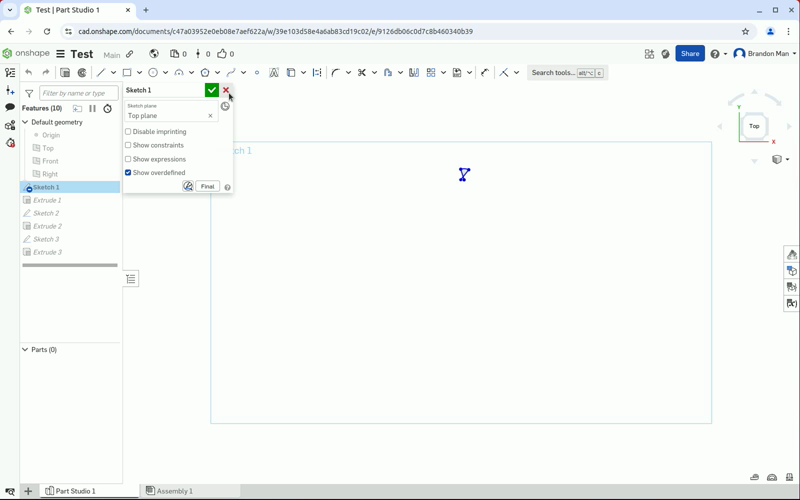
click(229, 92)
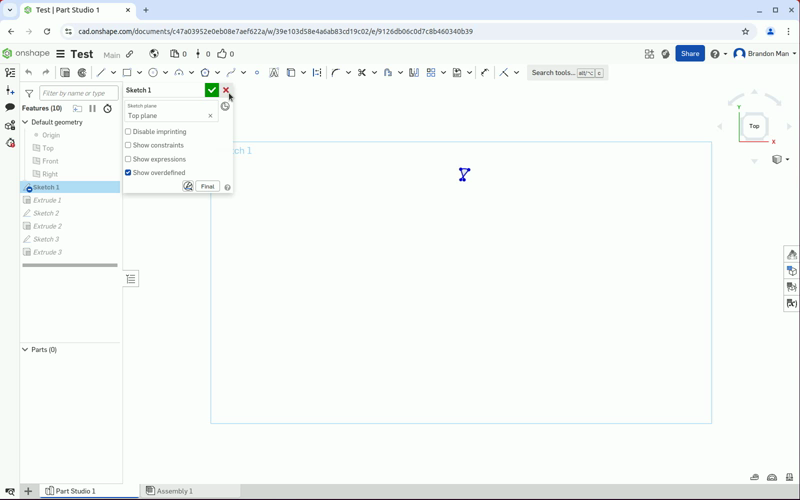
key(shift+s)
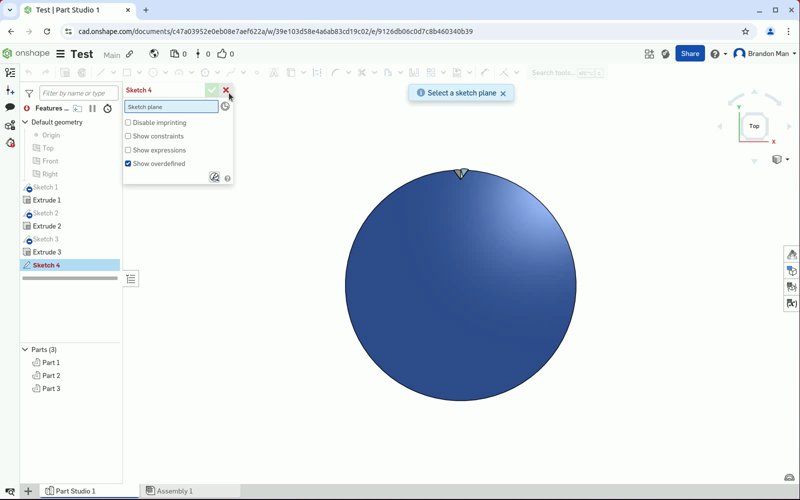
mouse_move(73, 150)
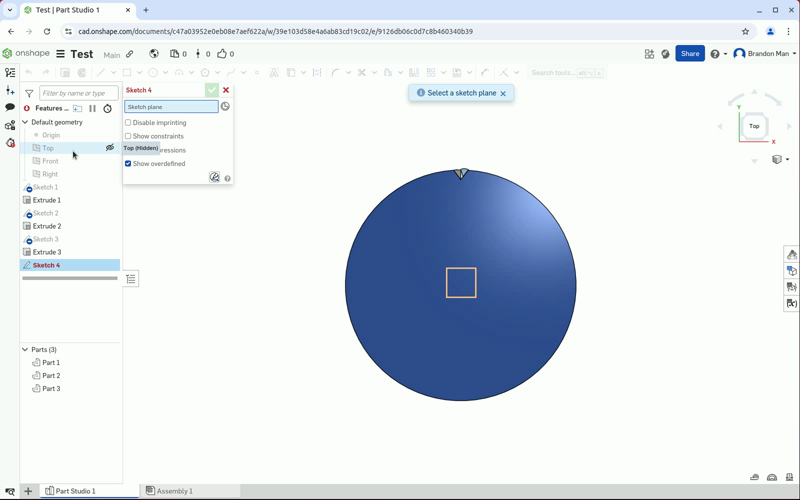
click(73, 150)
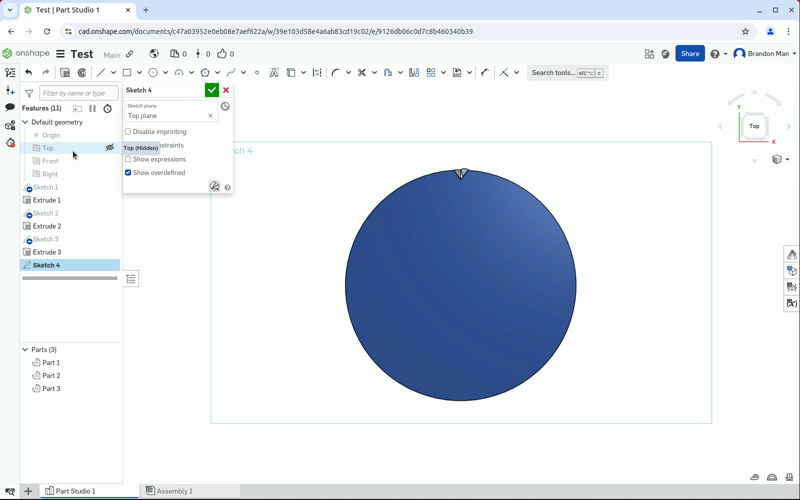
mouse_move(73, 352)
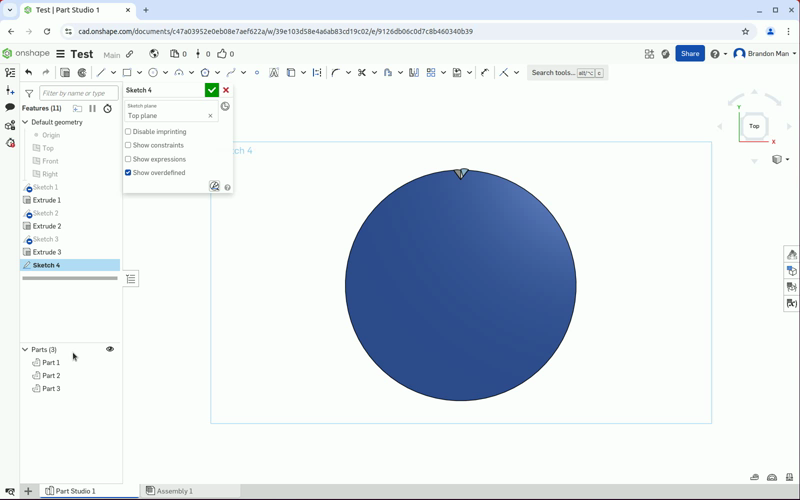
key(y)
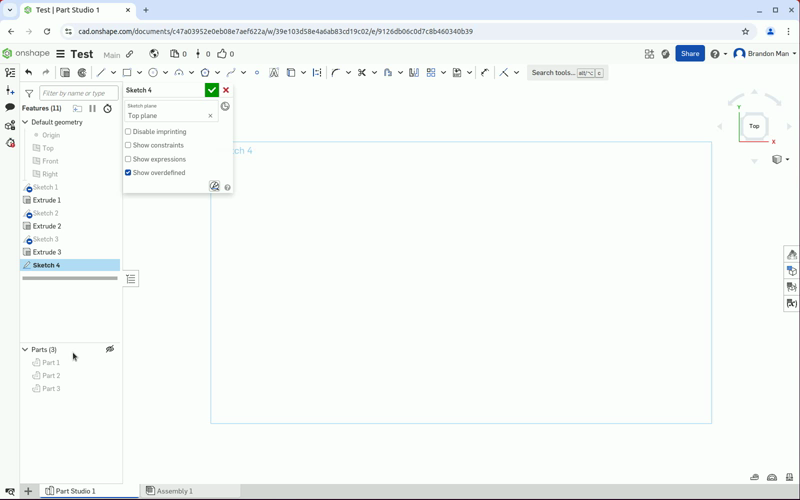
key(l)
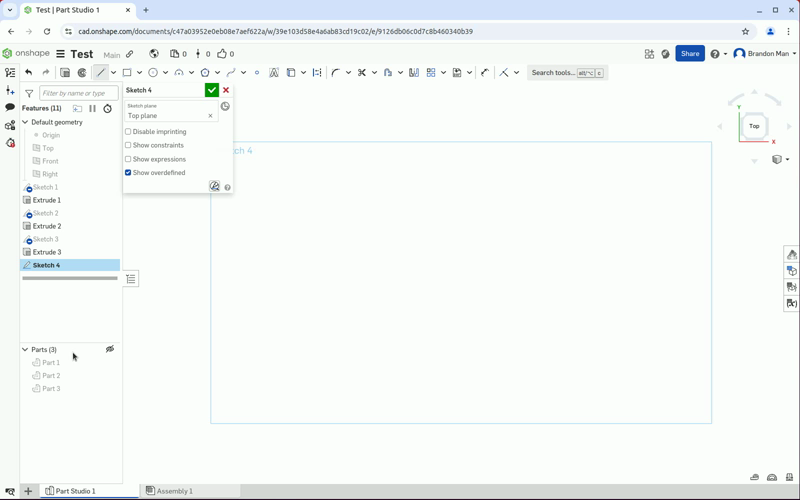
key_down(shift)
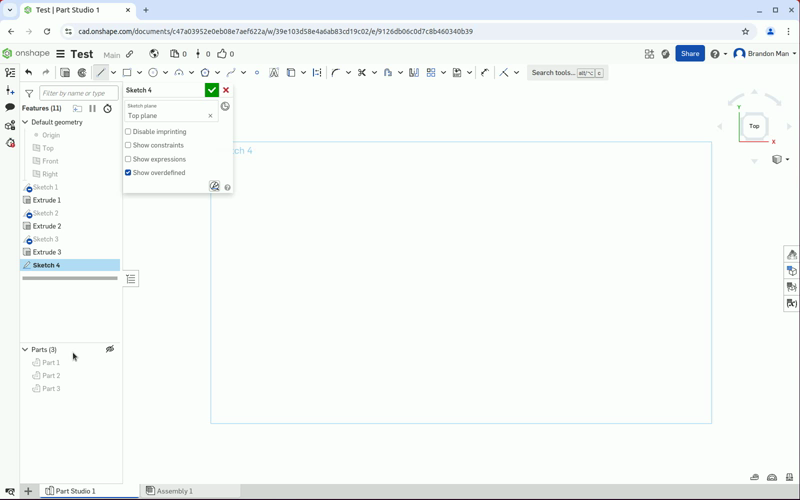
mouse_move(453, 170)
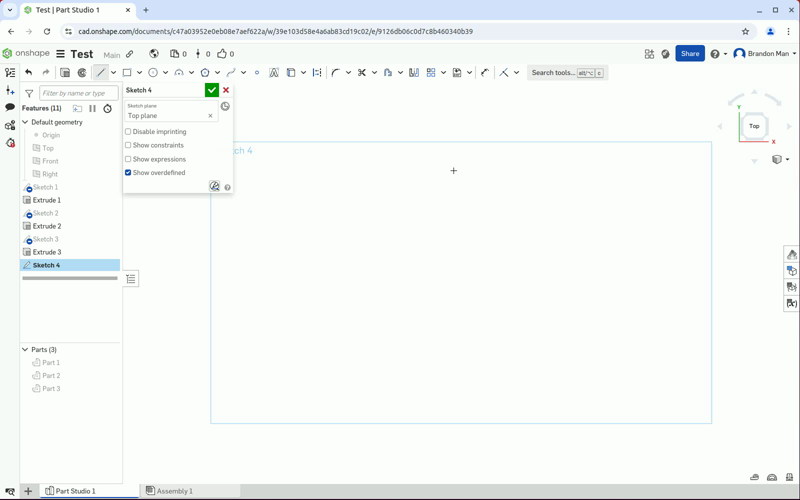
click(453, 170)
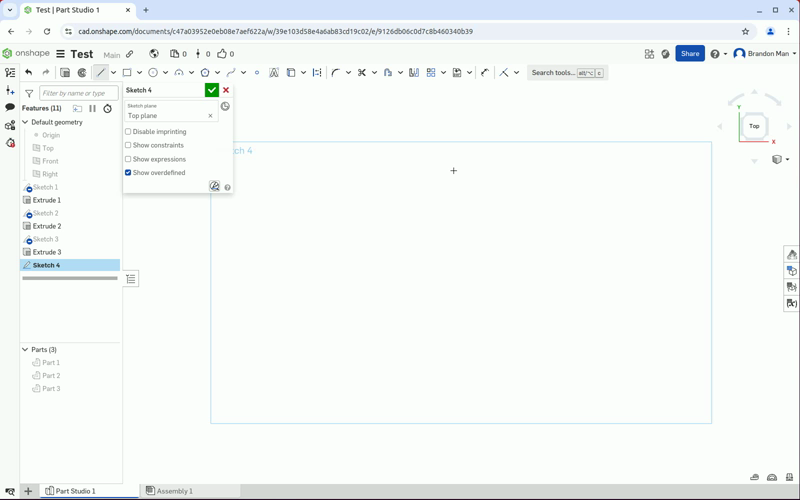
key_up(shift)
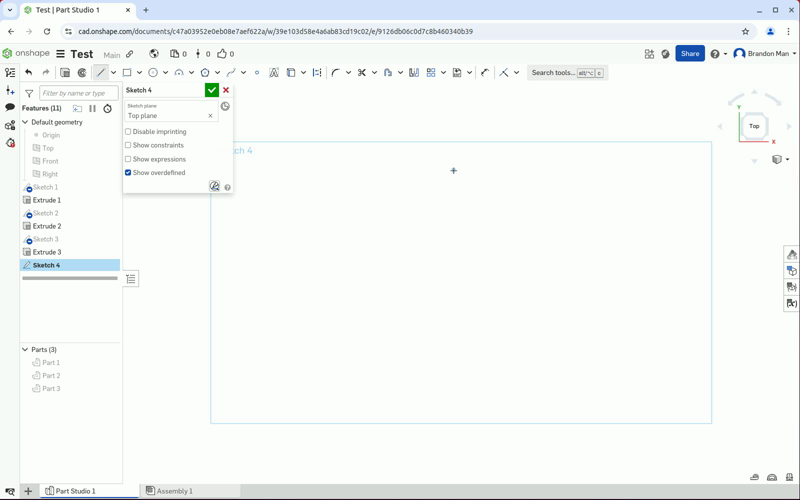
key_down(shift)
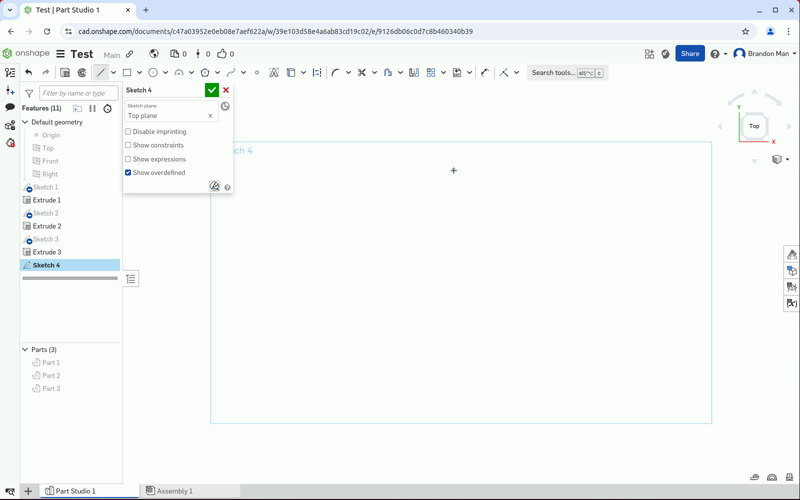
mouse_move(483, 170)
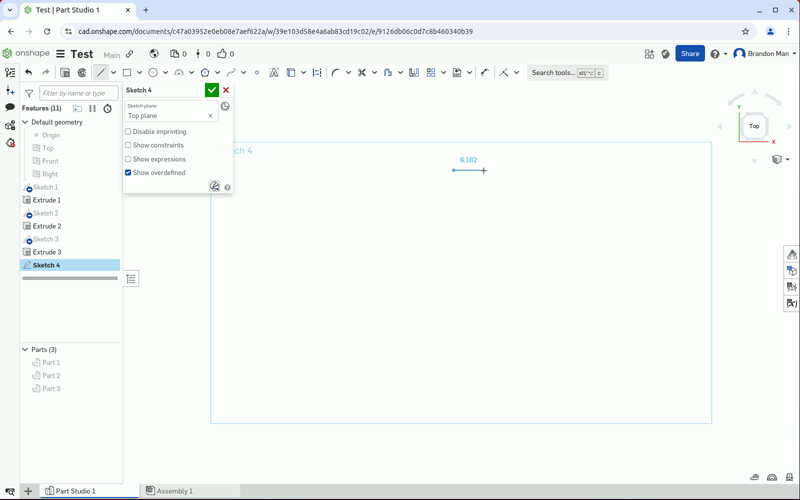
mouse_move(460, 179)
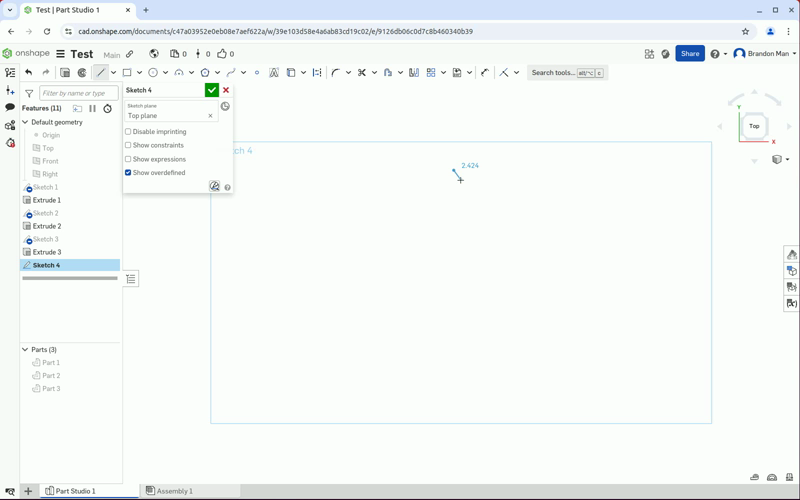
click(460, 179)
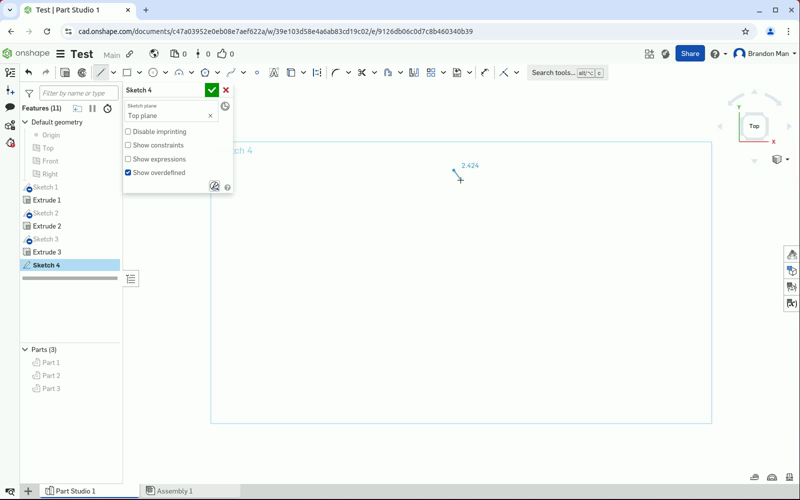
key_up(shift)
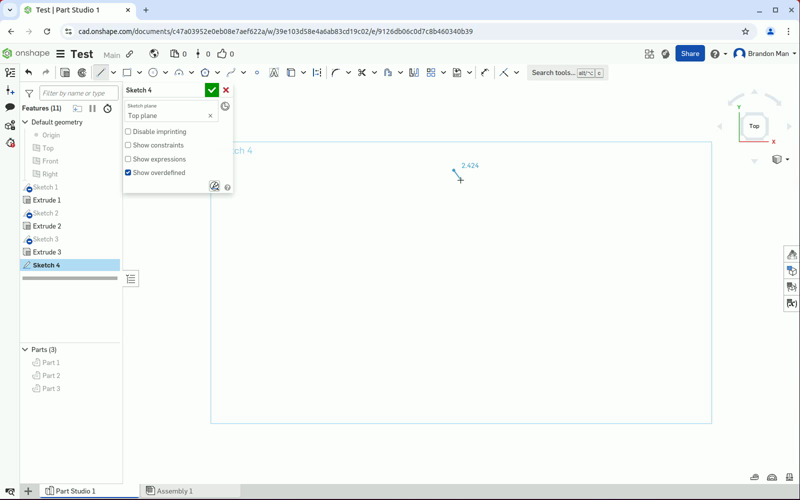
key_down(shift)
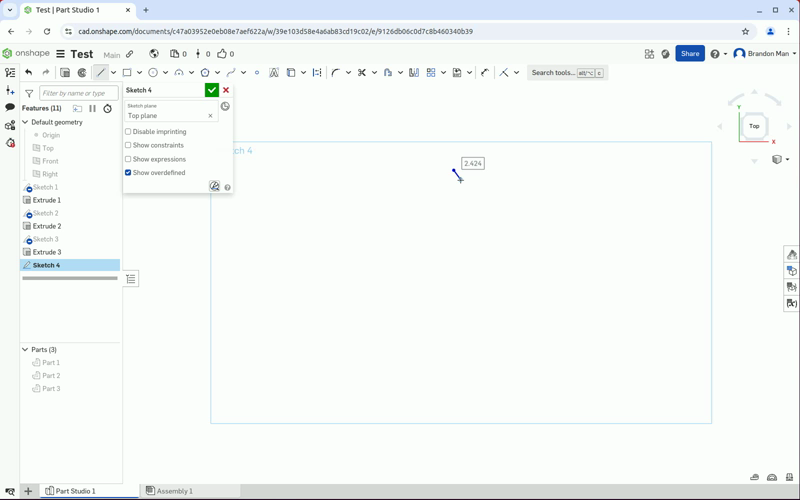
mouse_move(490, 179)
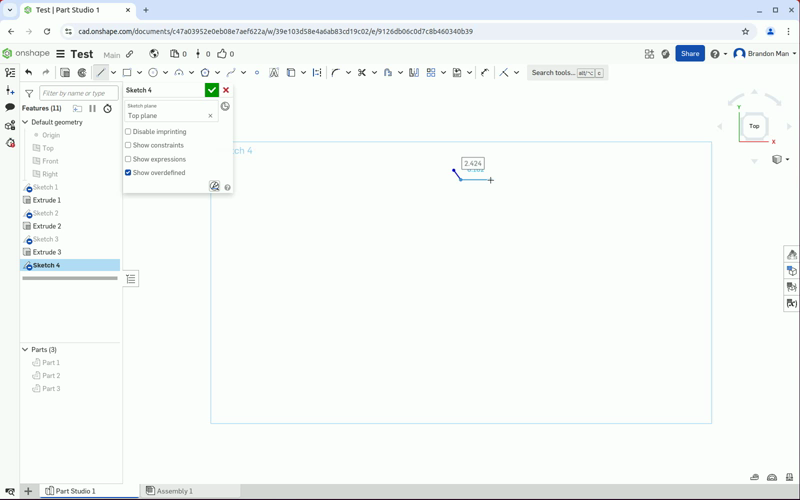
mouse_move(460, 170)
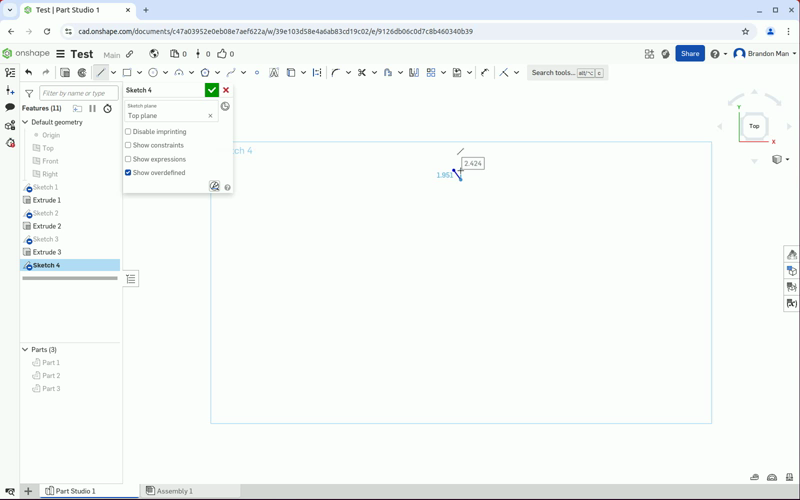
click(460, 170)
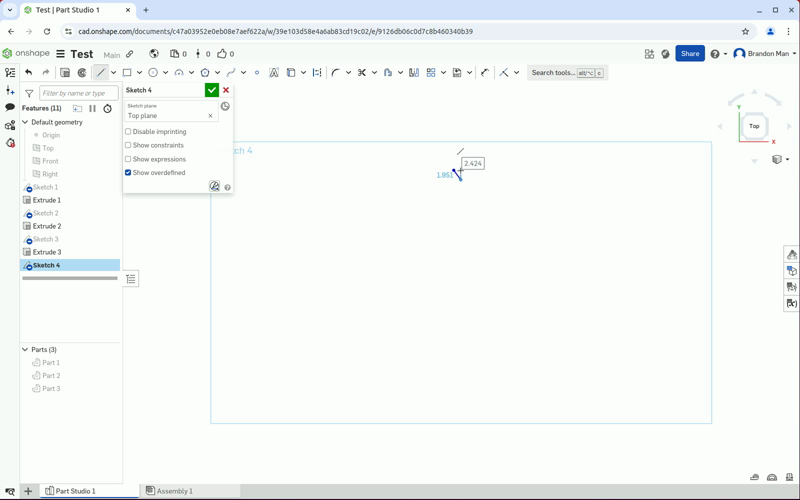
key_up(shift)
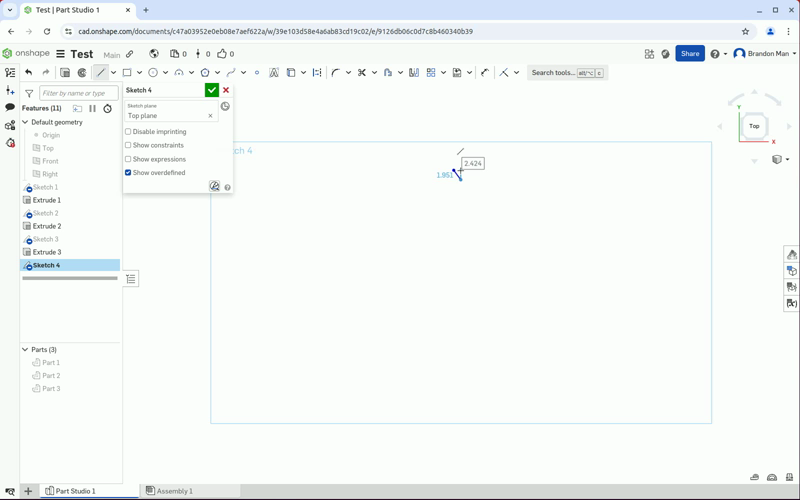
key(esc)
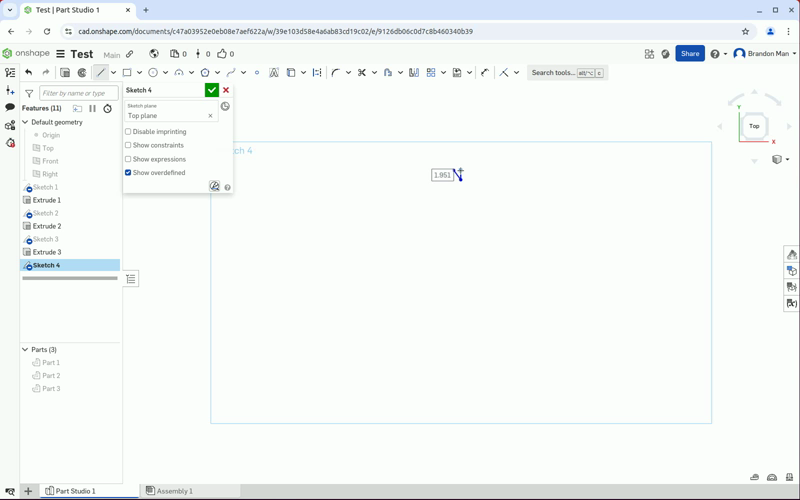
key(a)
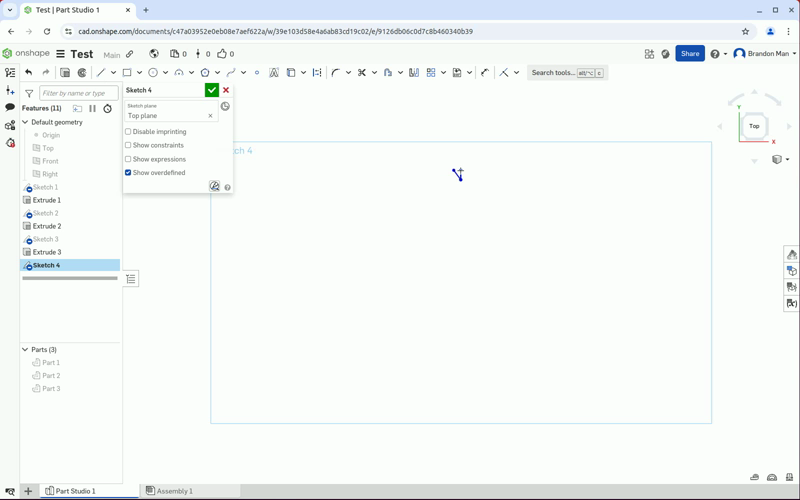
mouse_move(460, 170)
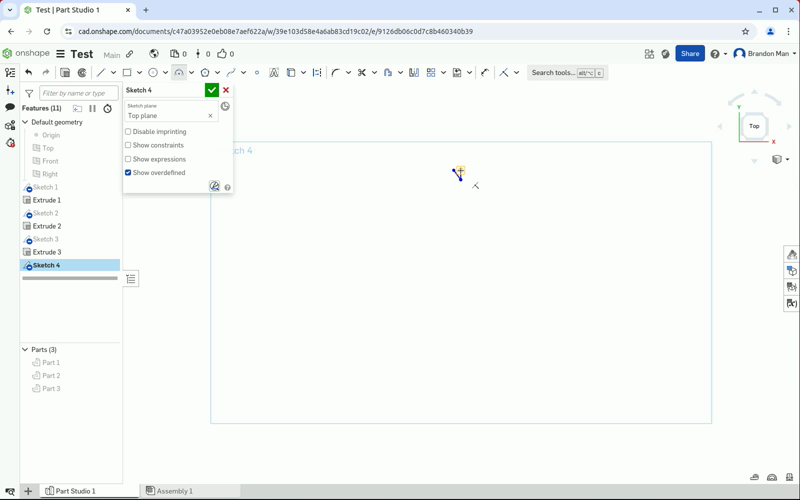
click(460, 170)
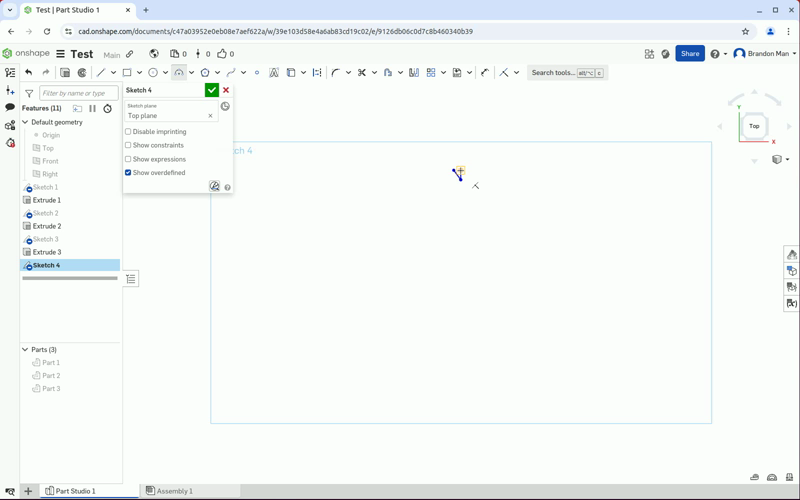
mouse_move(453, 170)
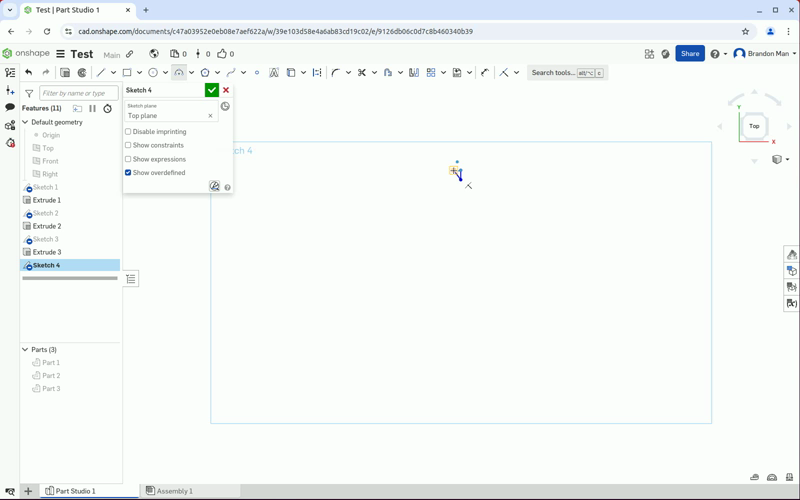
scroll(6)
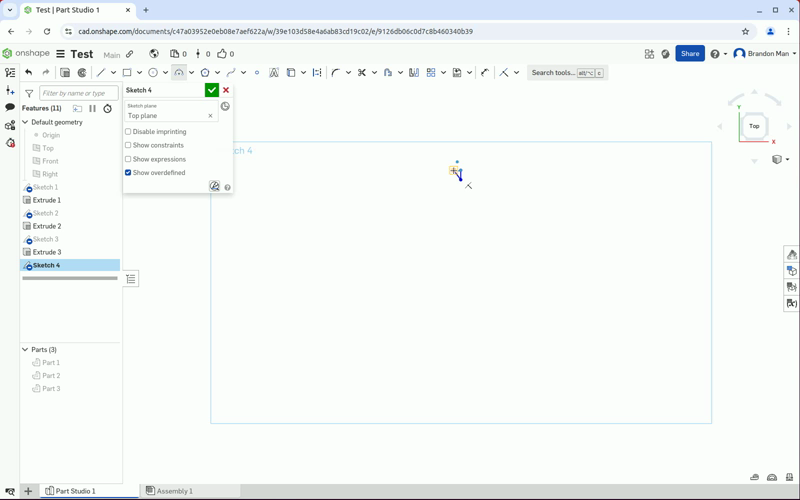
scroll(6)
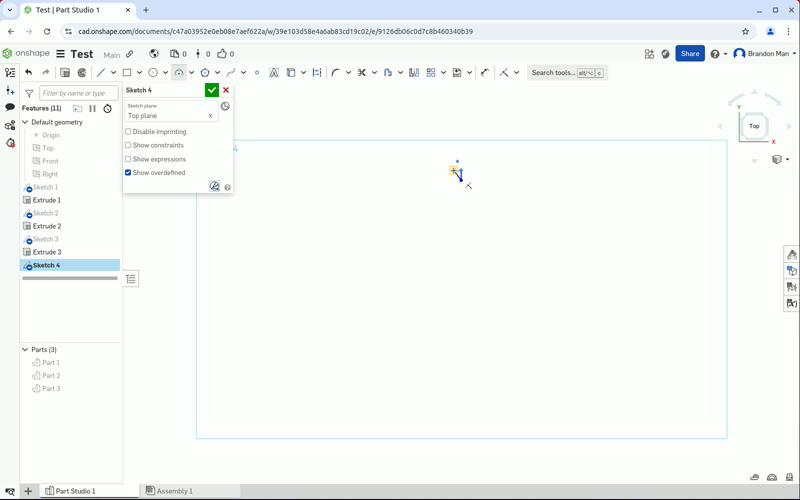
scroll(6)
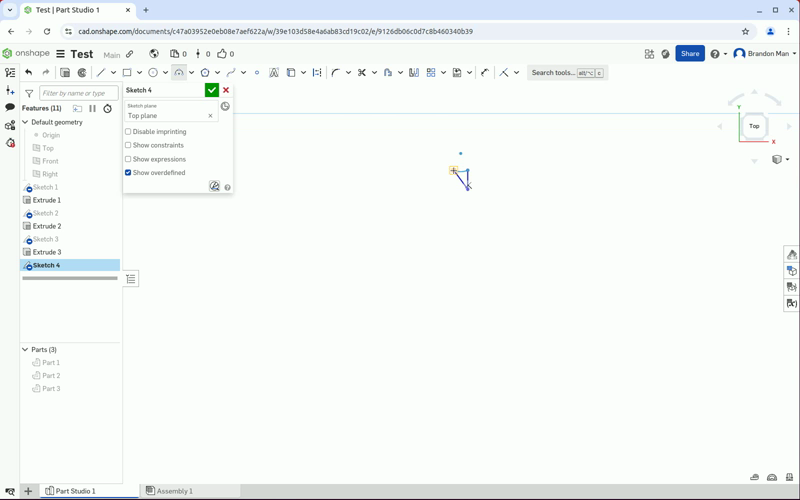
scroll(6)
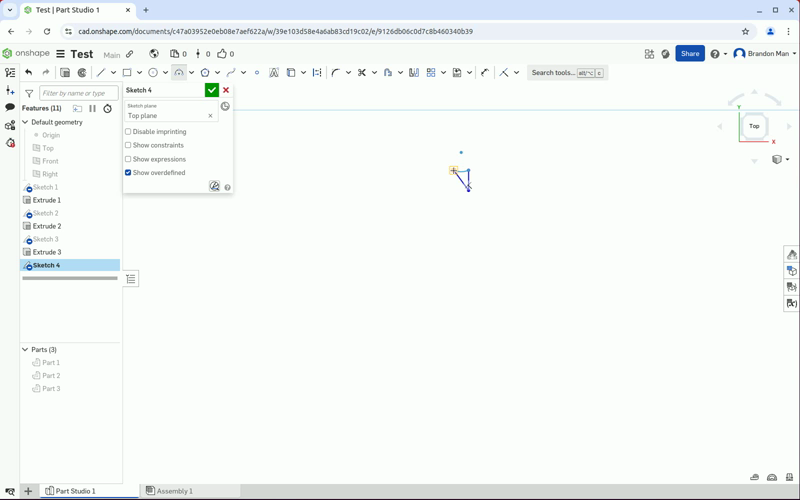
scroll(6)
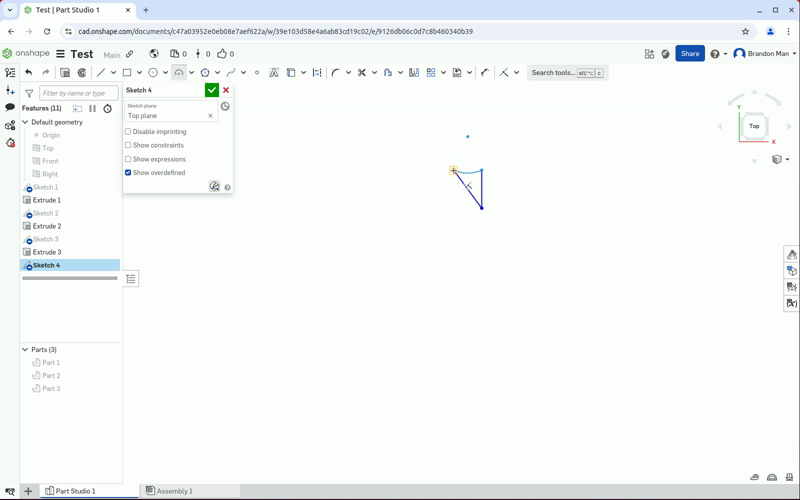
scroll(6)
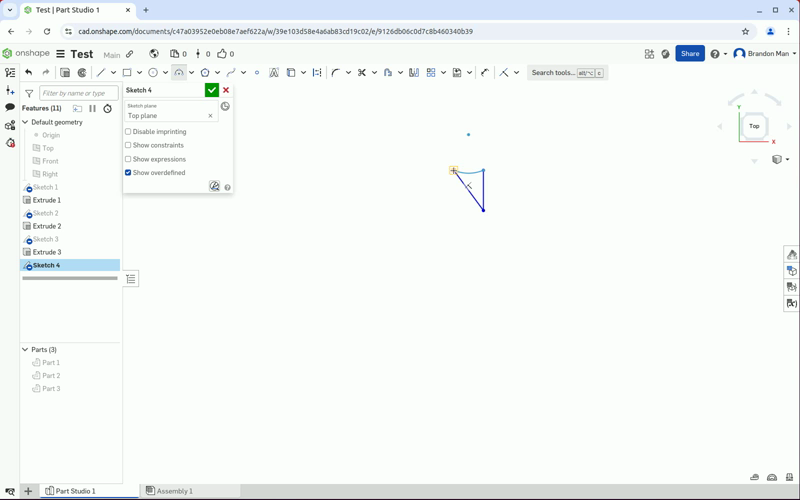
scroll(6)
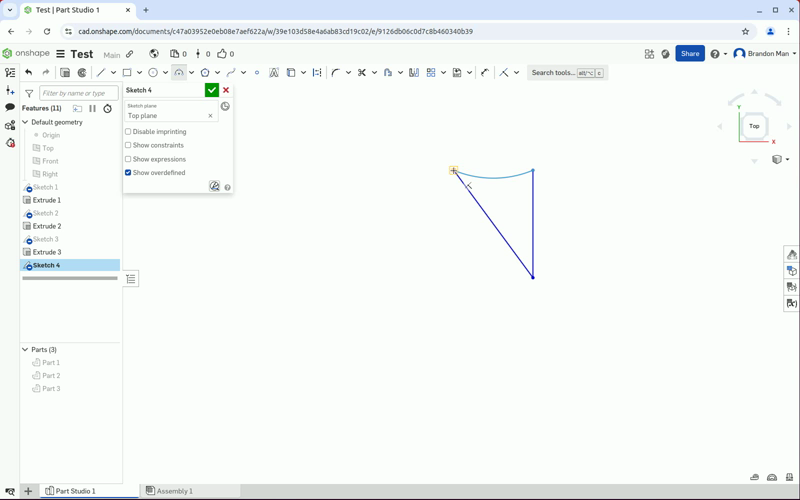
click(453, 170)
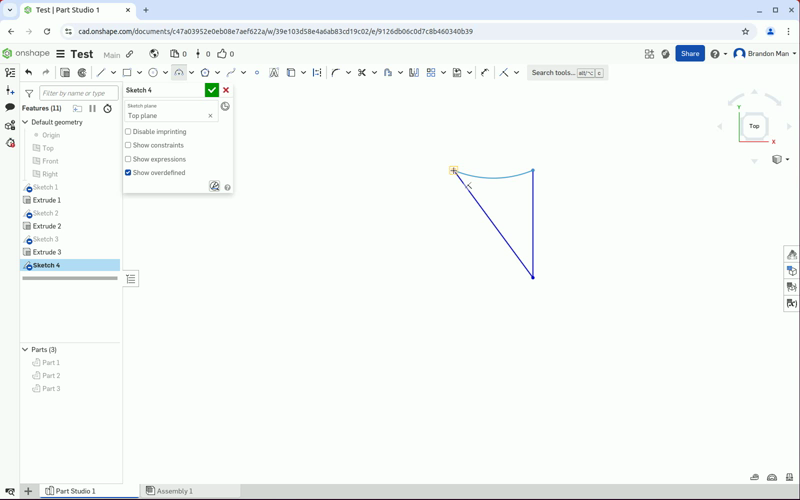
scroll(-6)
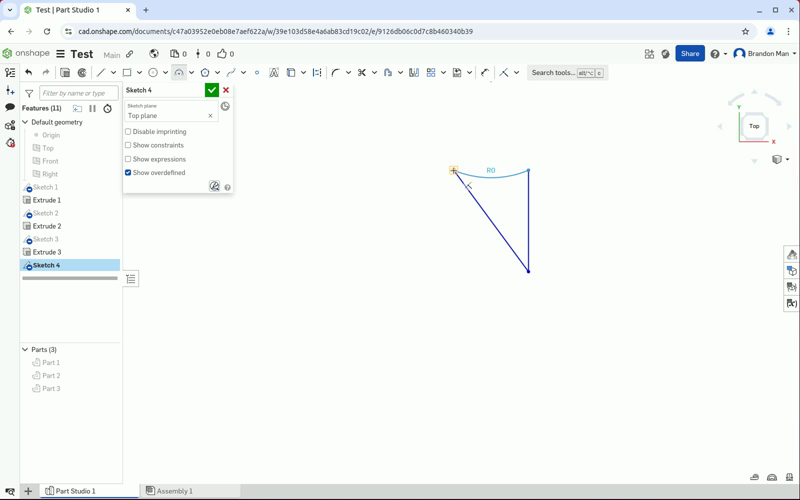
scroll(-6)
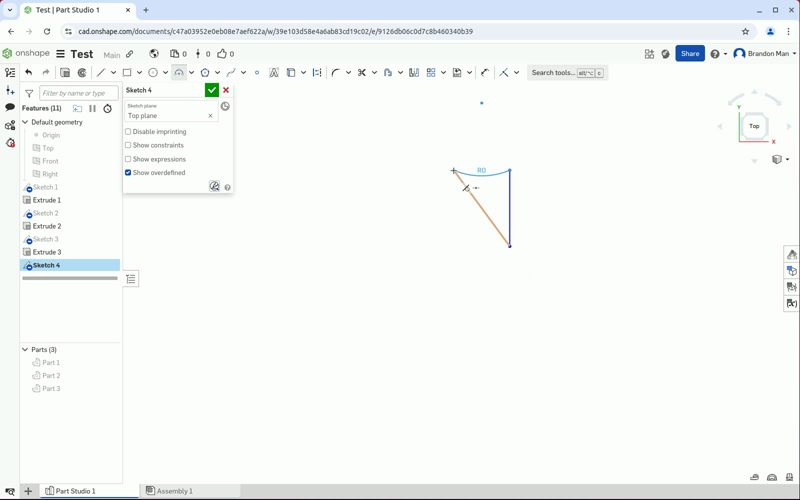
scroll(-6)
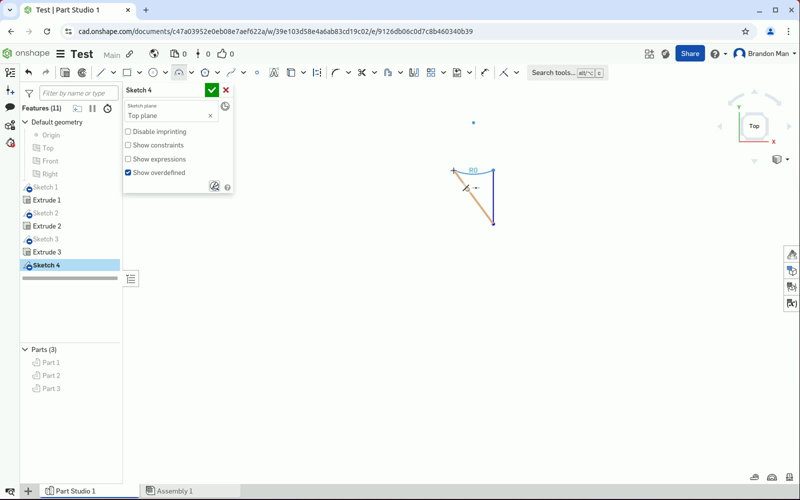
scroll(-6)
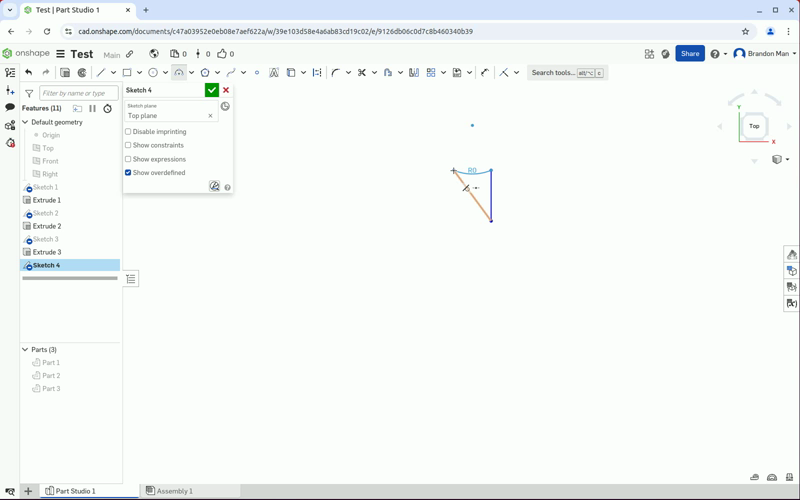
scroll(-6)
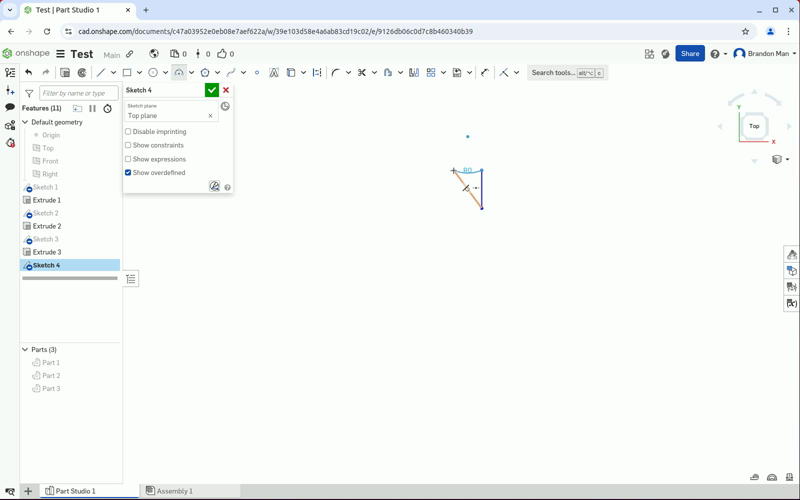
scroll(-6)
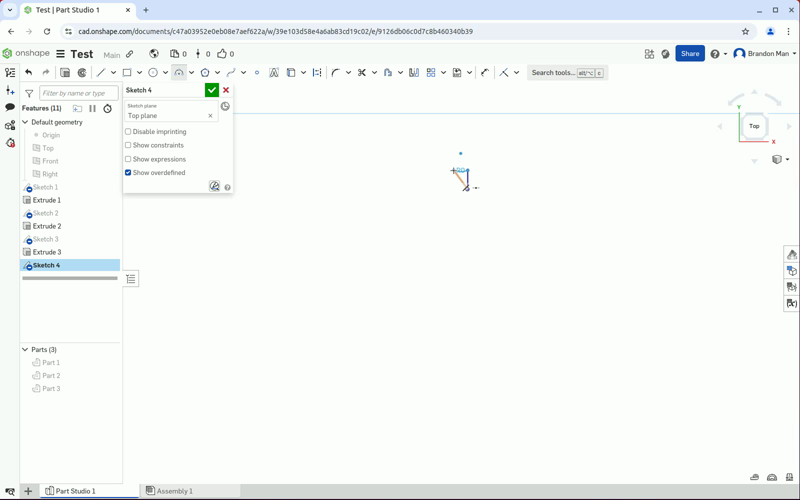
scroll(-6)
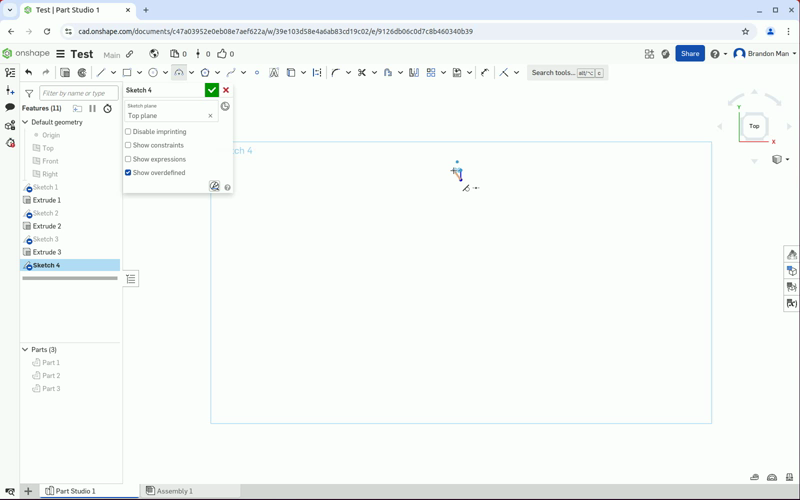
key_down(shift)
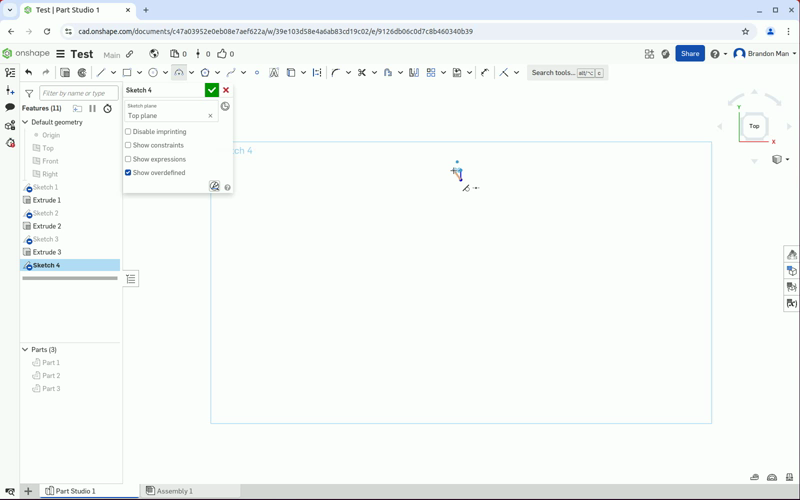
mouse_move(457, 169)
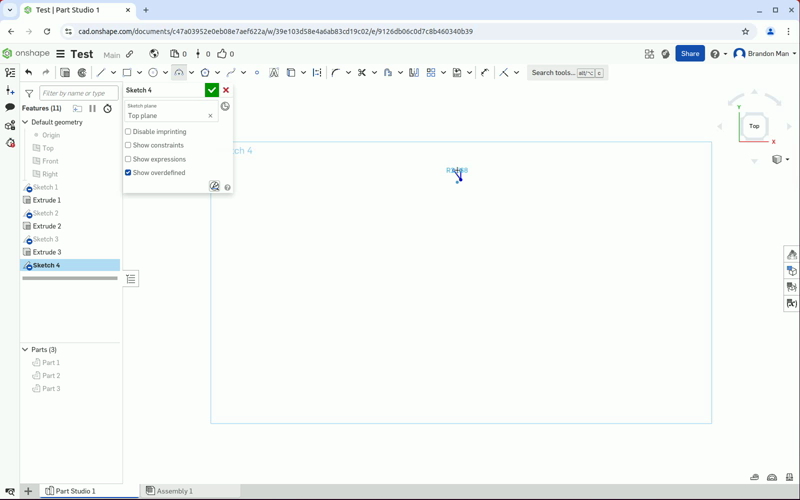
scroll(6)
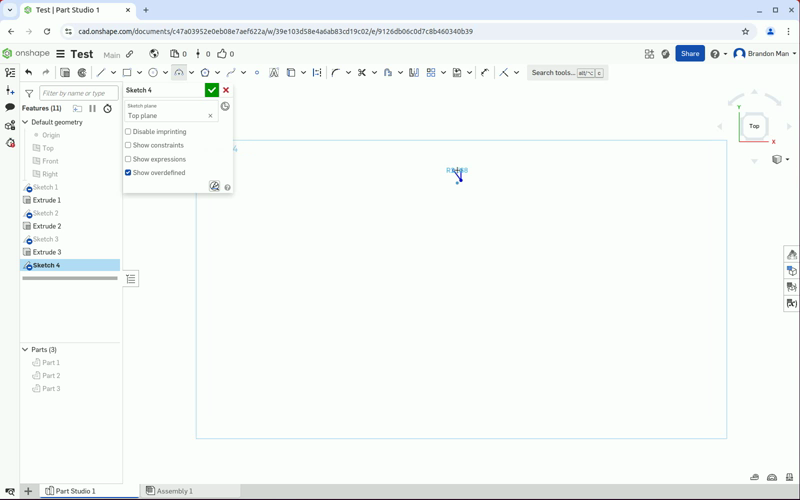
scroll(6)
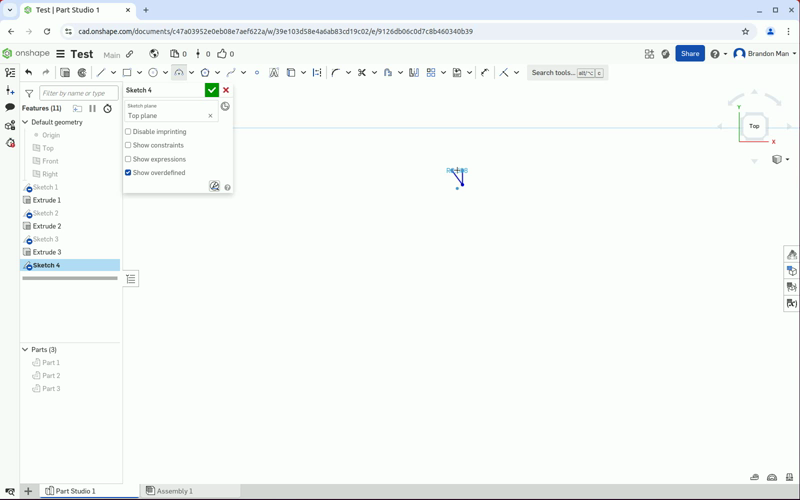
scroll(6)
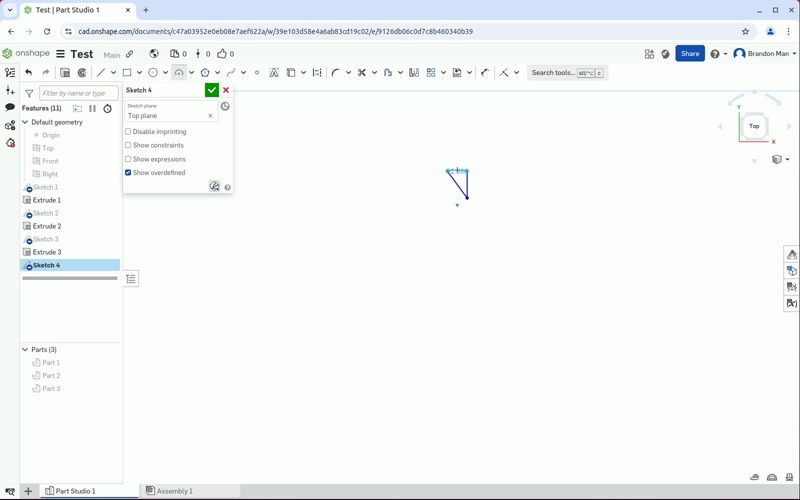
scroll(6)
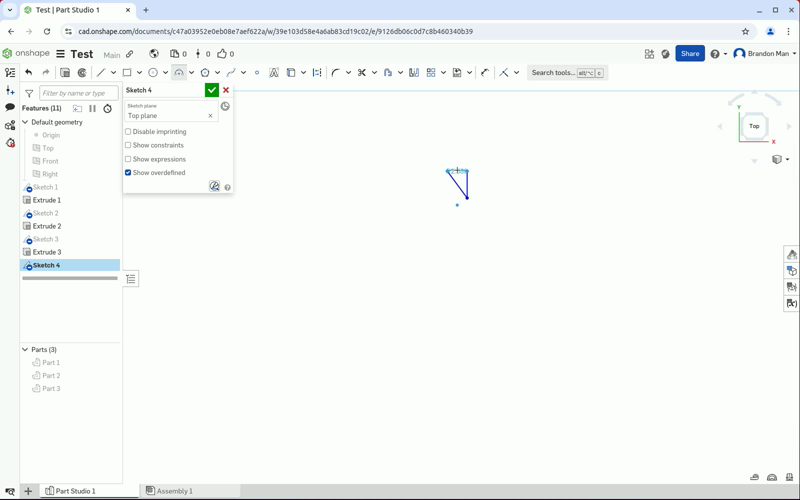
scroll(6)
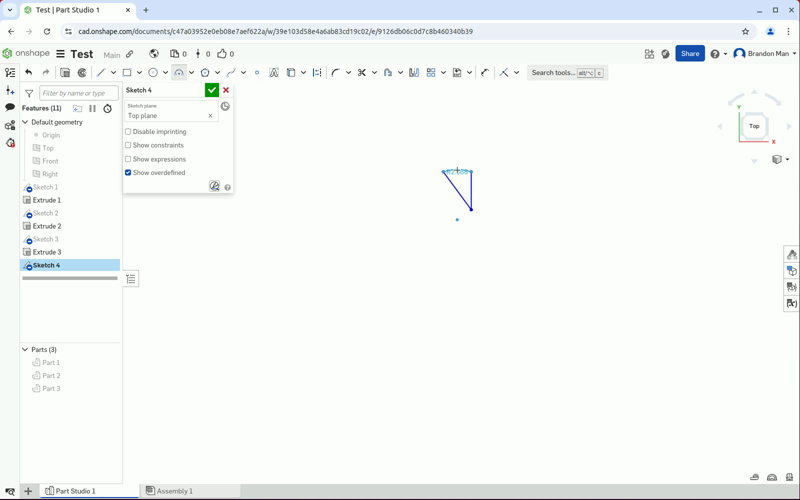
scroll(6)
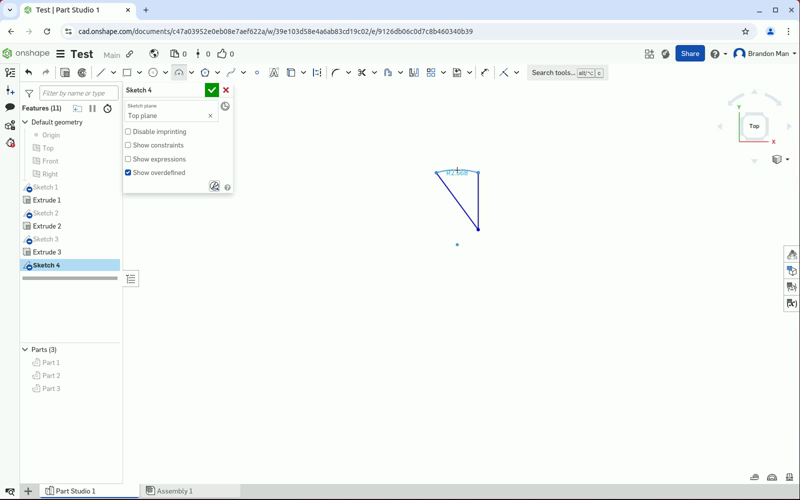
scroll(6)
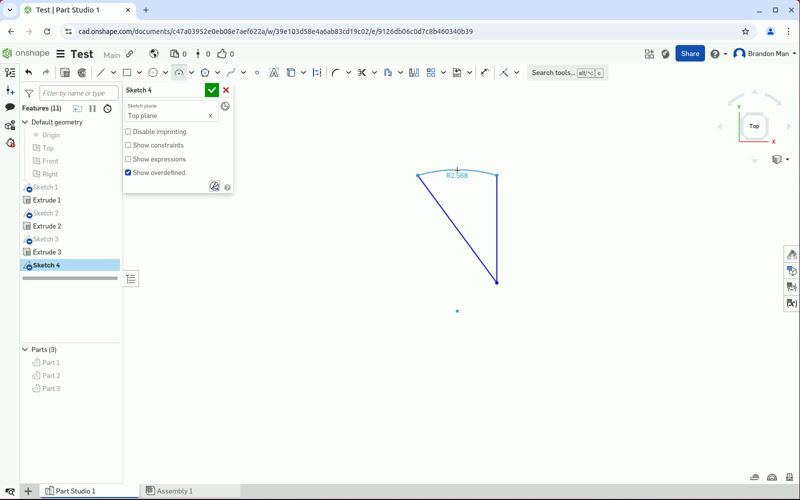
click(457, 169)
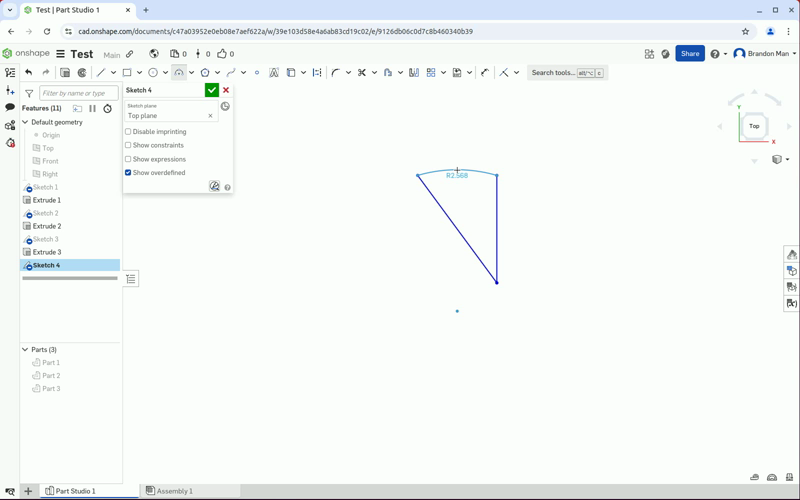
scroll(-6)
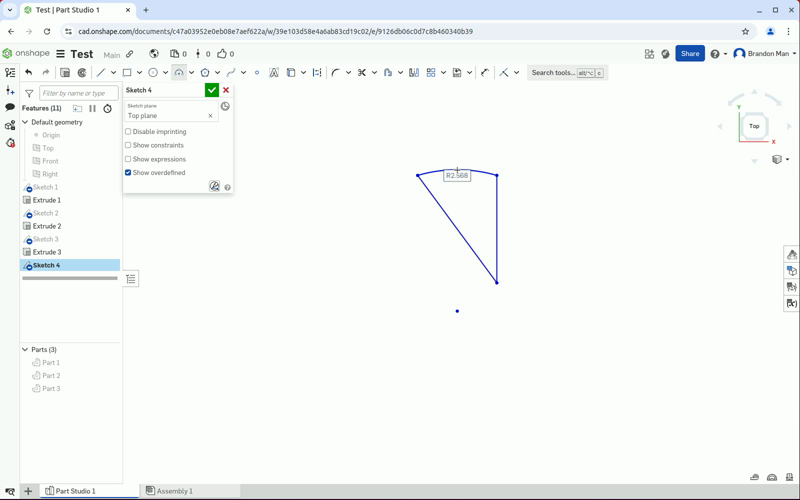
scroll(-6)
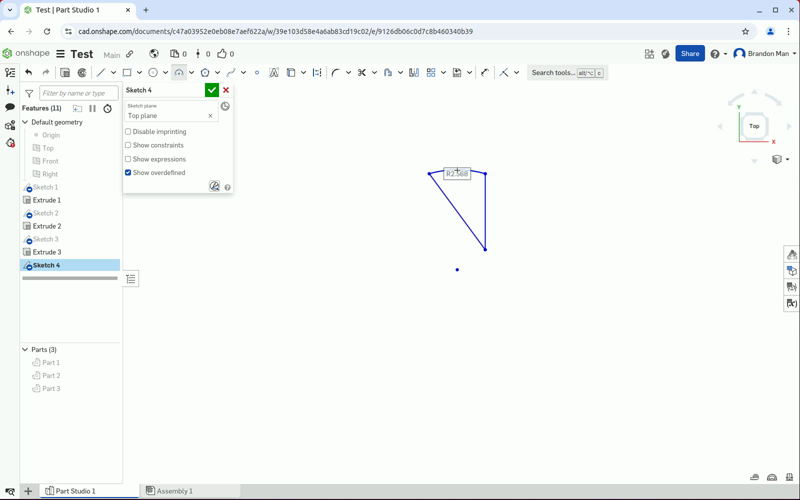
scroll(-6)
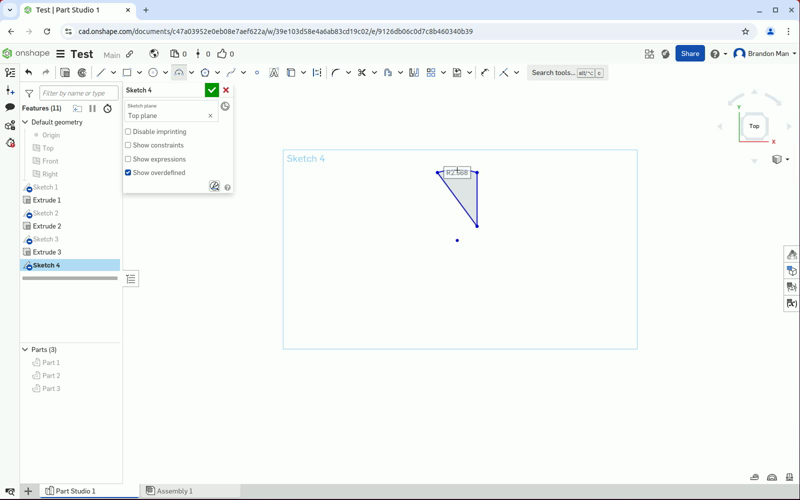
scroll(-6)
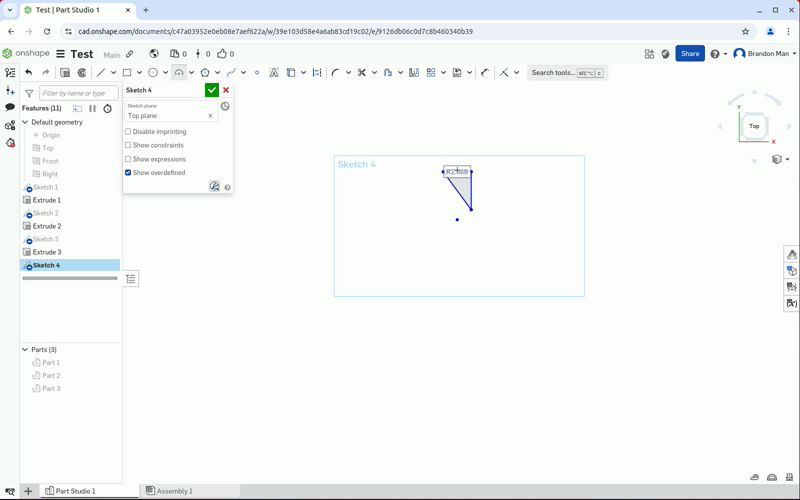
scroll(-6)
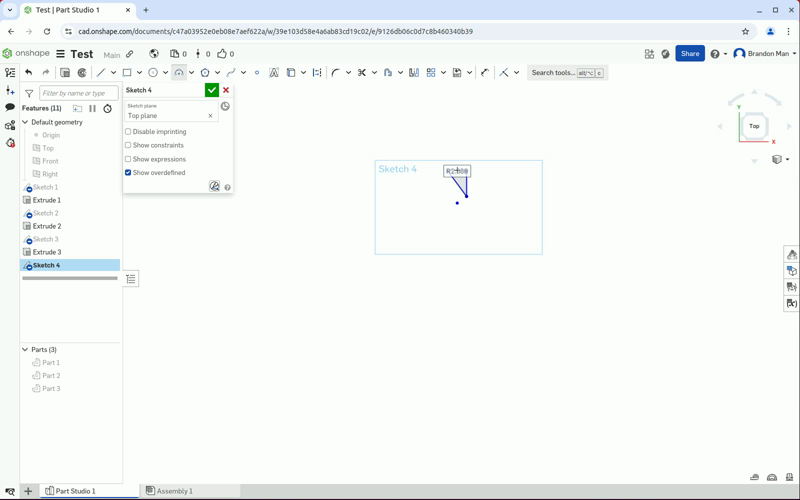
scroll(-6)
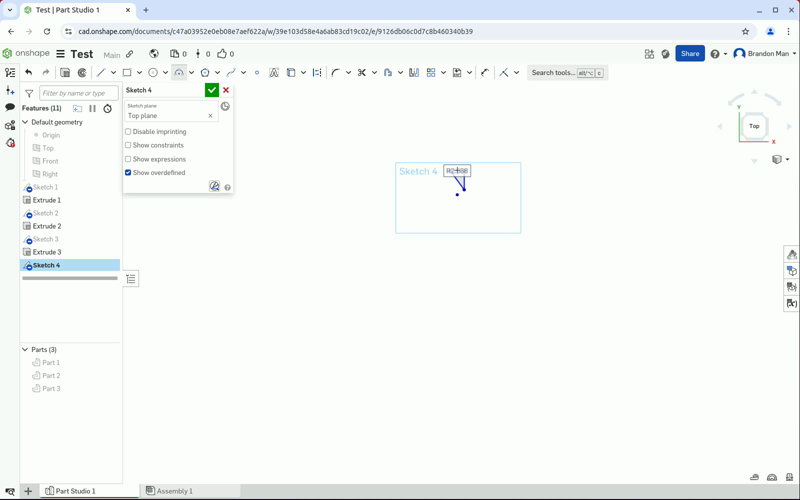
scroll(-6)
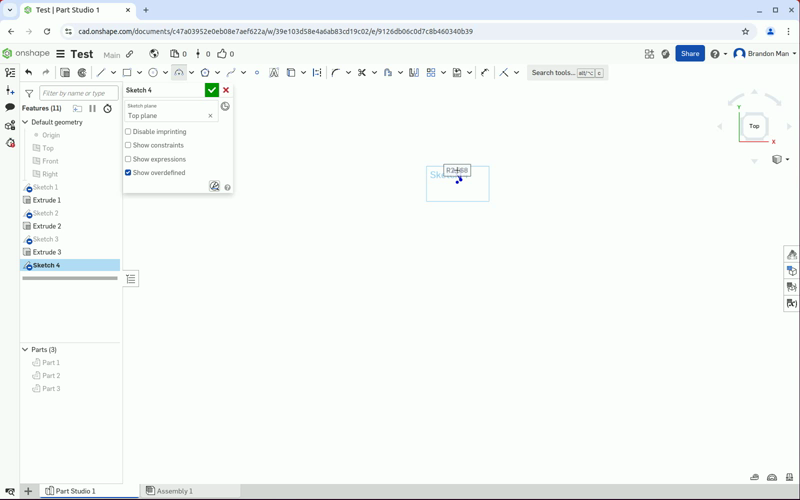
key_up(shift)
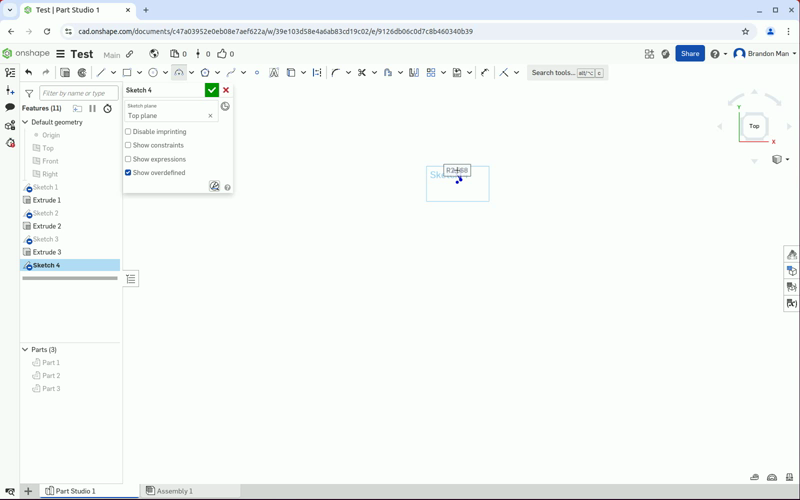
key(esc)
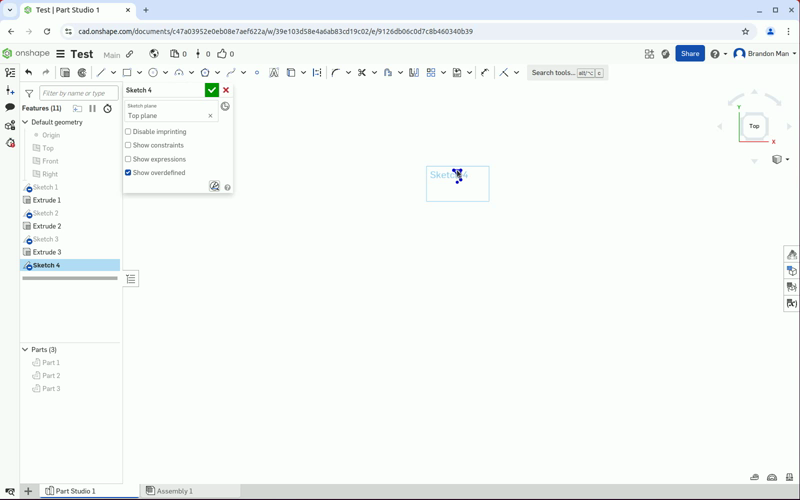
mouse_move(455, 171)
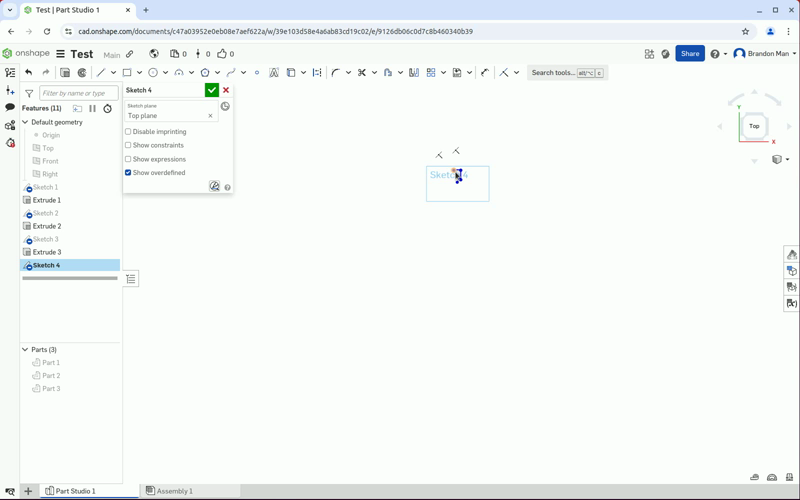
scroll(6)
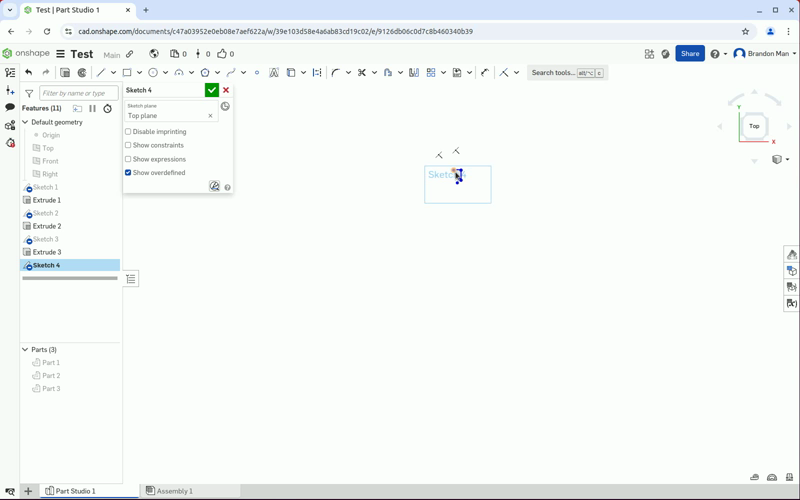
scroll(6)
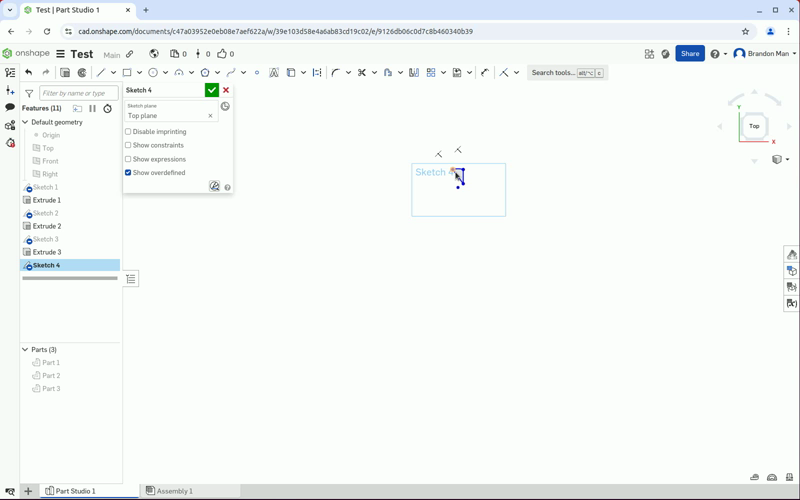
scroll(6)
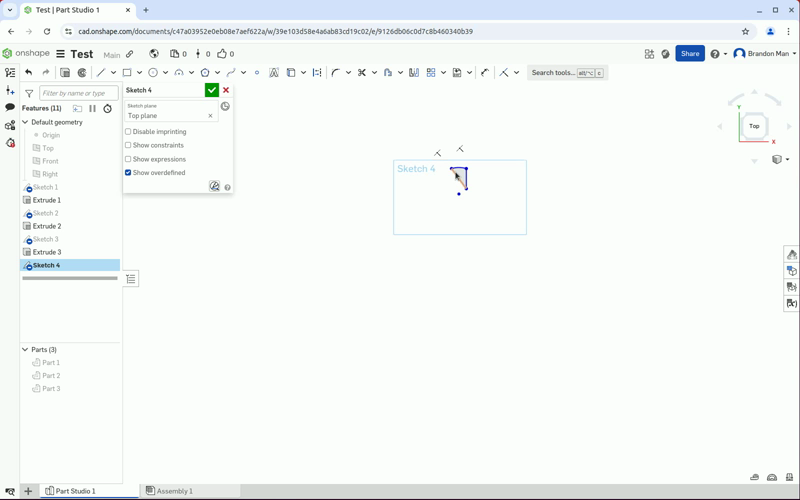
scroll(6)
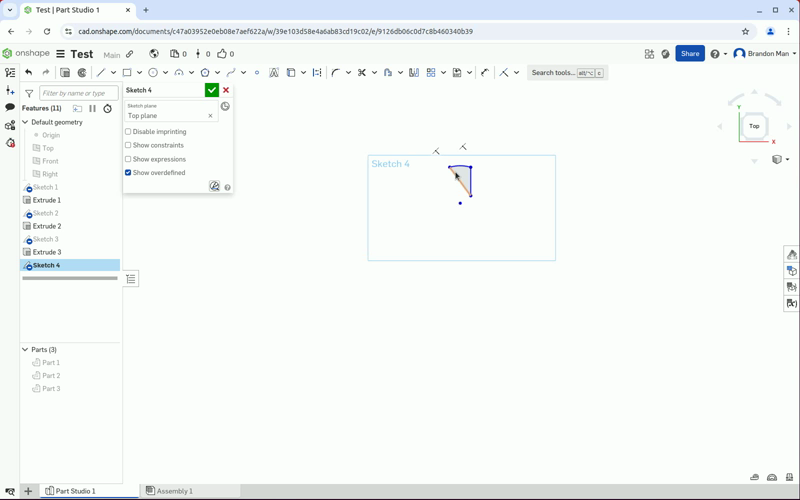
scroll(6)
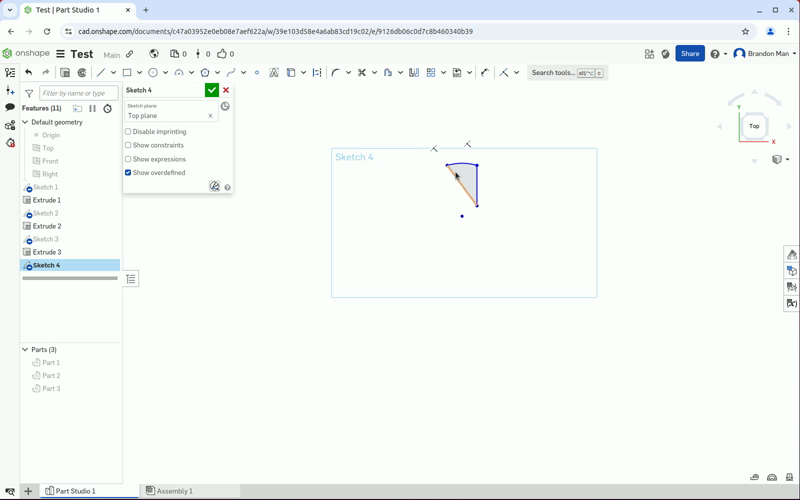
scroll(6)
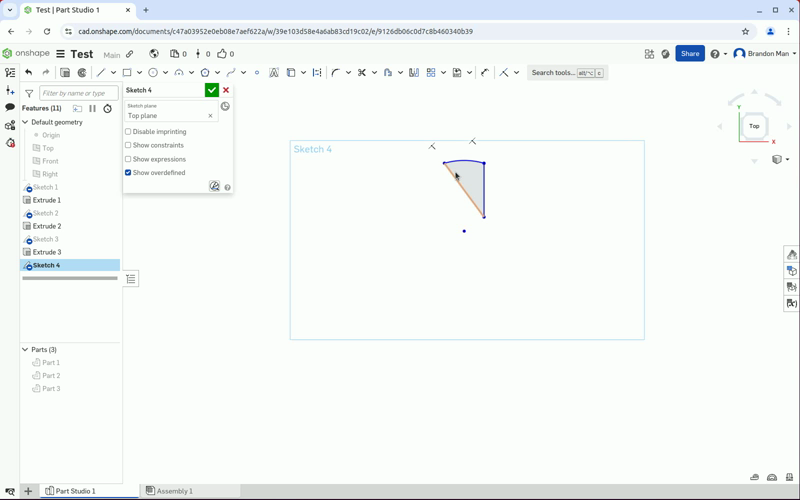
scroll(6)
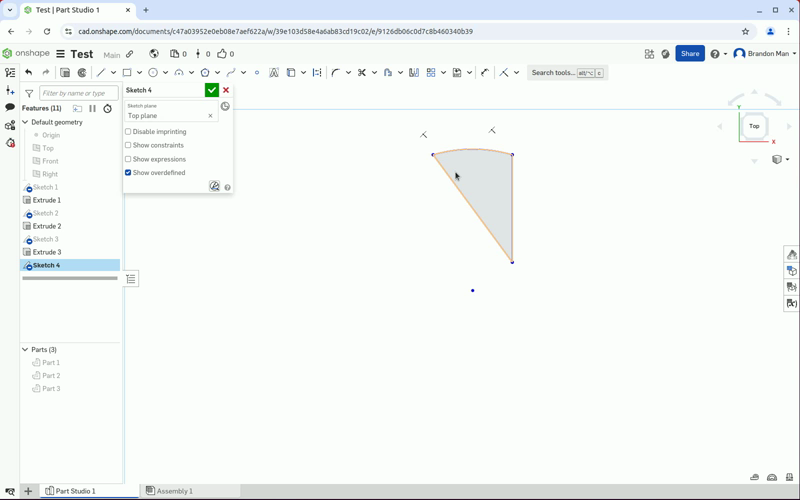
click(455, 171)
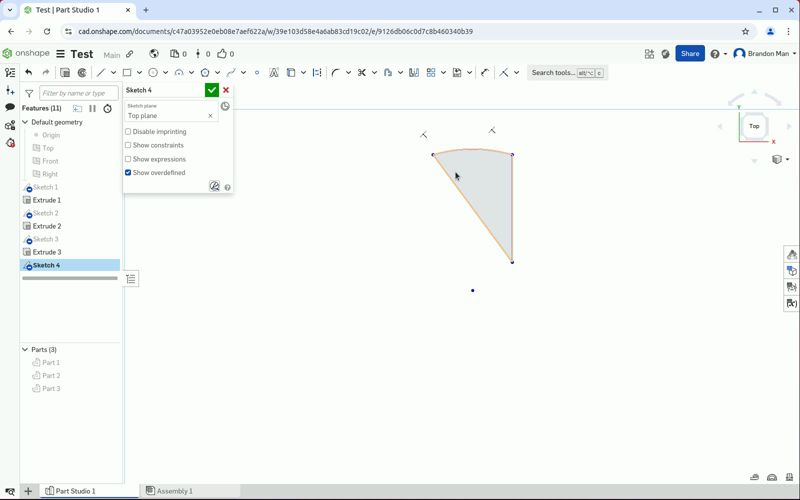
scroll(-6)
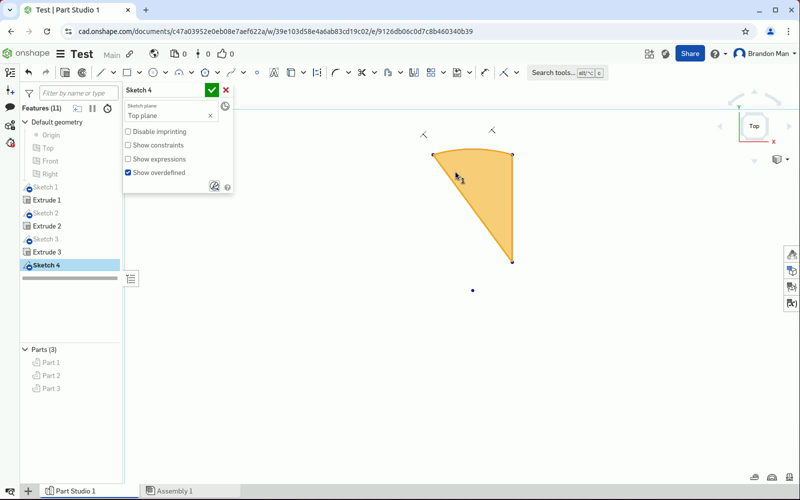
scroll(-6)
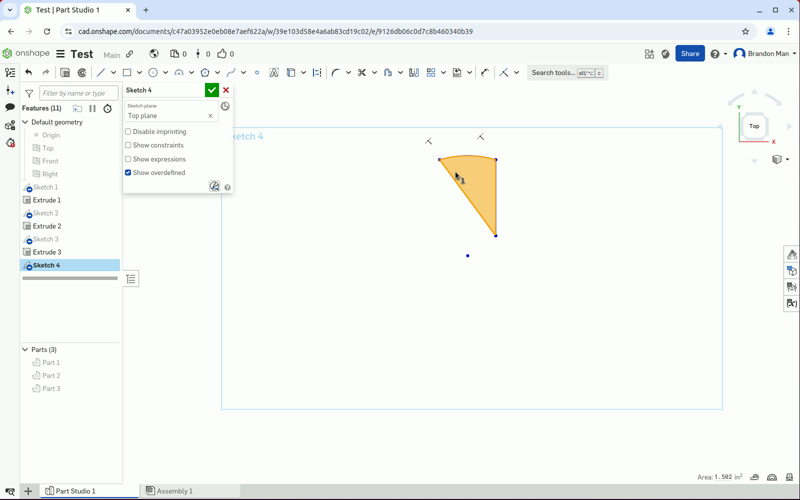
scroll(-6)
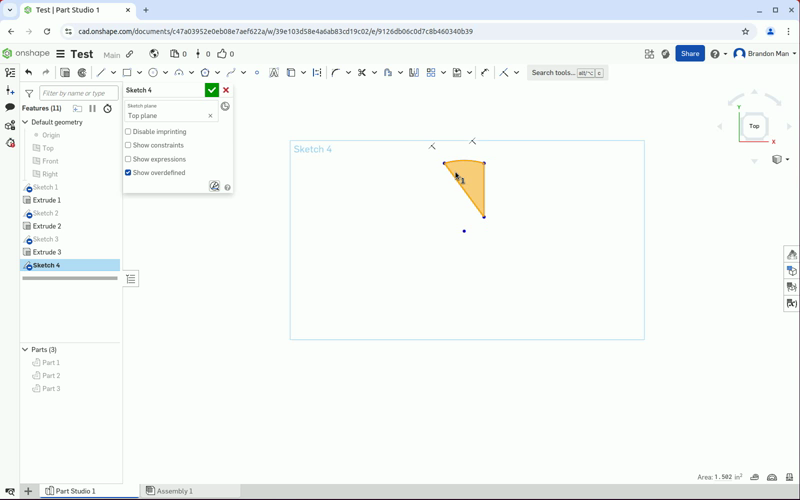
scroll(-6)
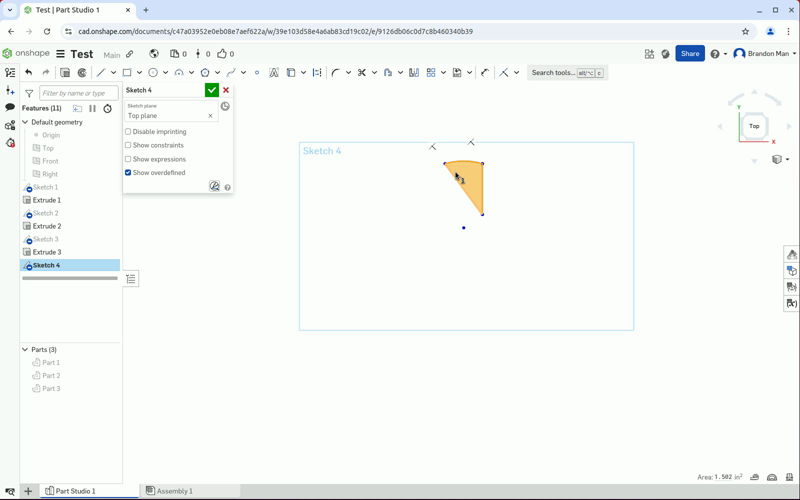
scroll(-6)
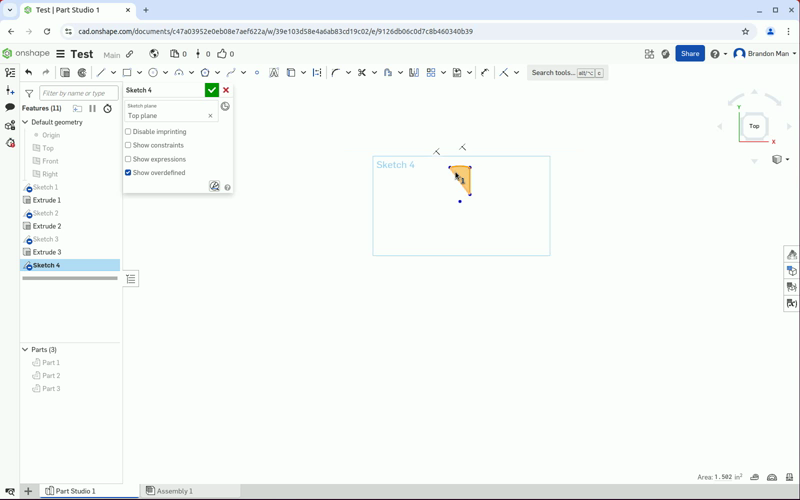
scroll(-6)
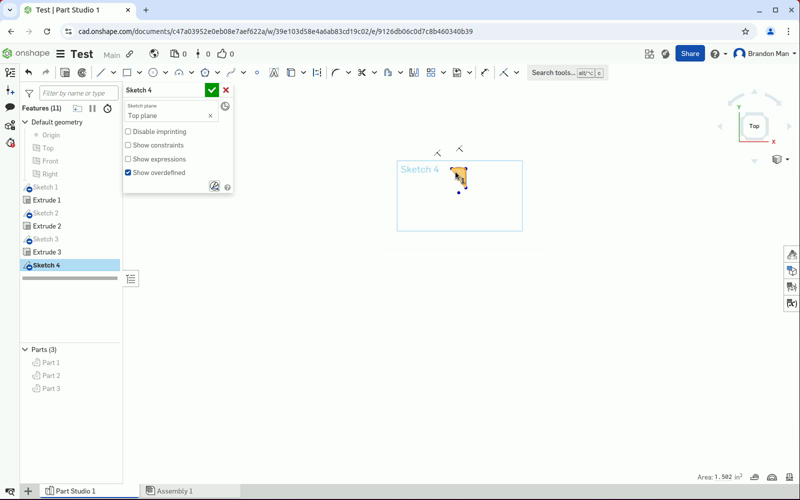
scroll(-6)
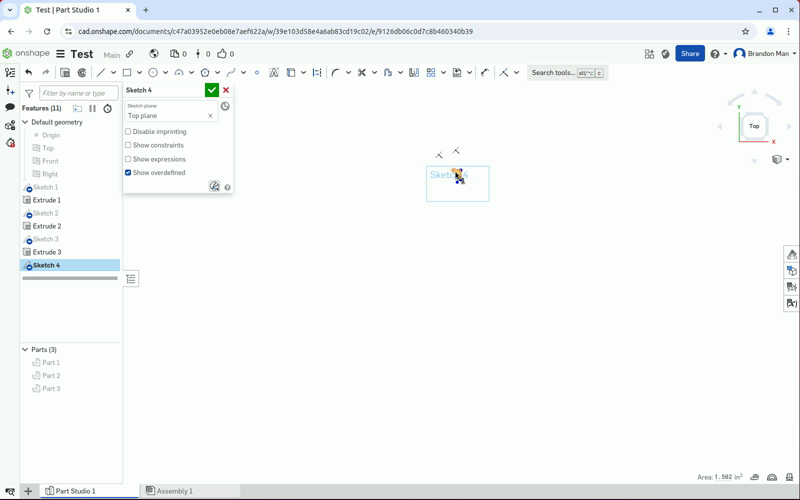
mouse_move(73, 352)
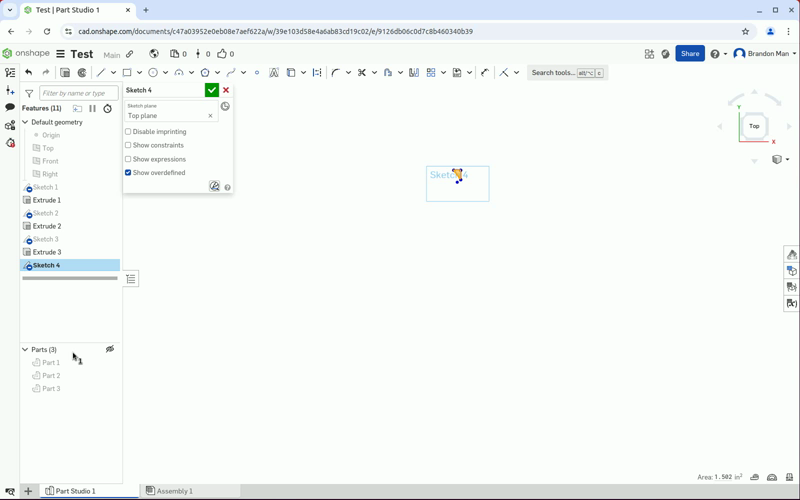
key(shift+y)
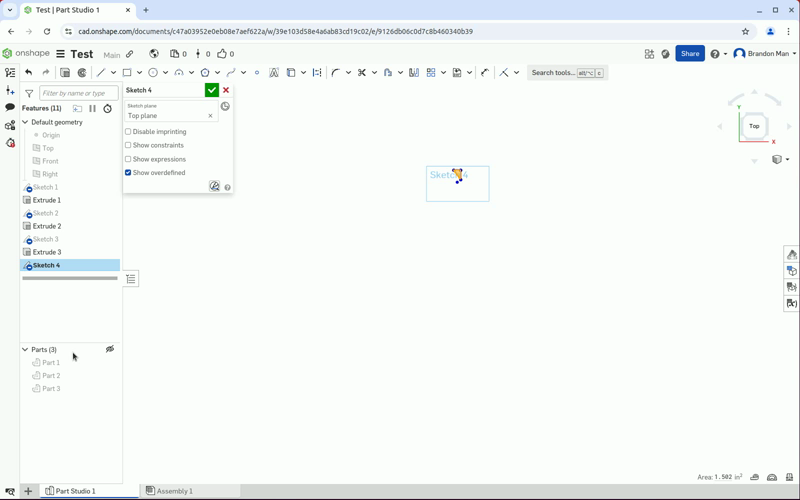
key(shift+e)
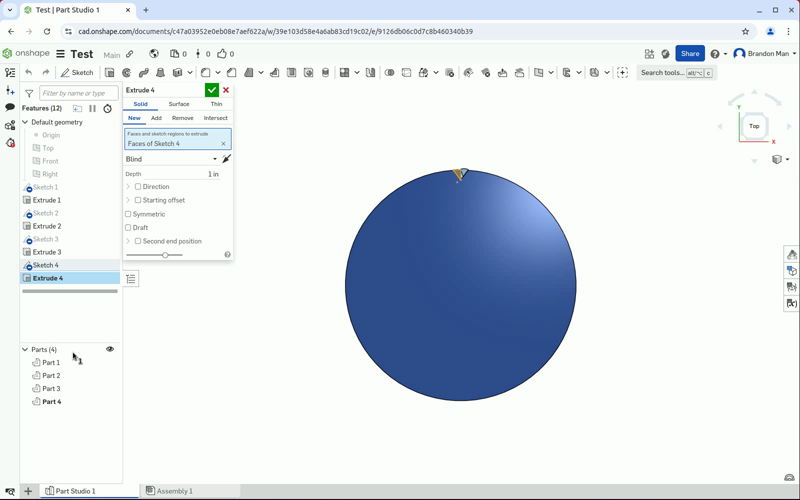
mouse_move(143, 106)
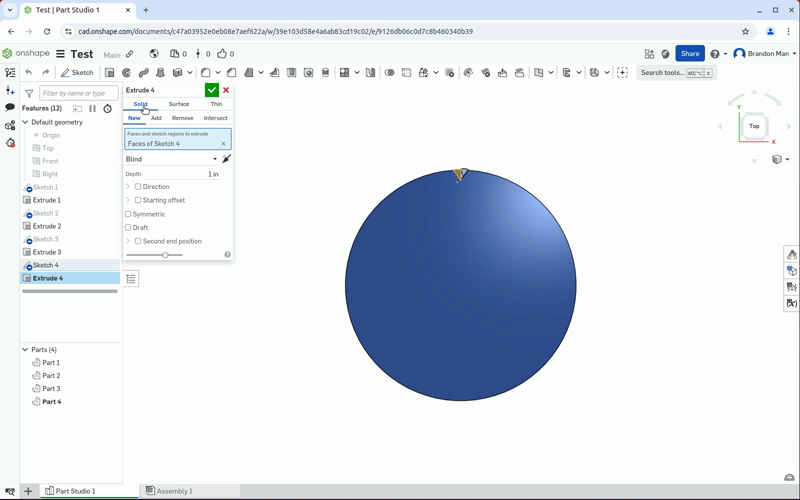
click(143, 106)
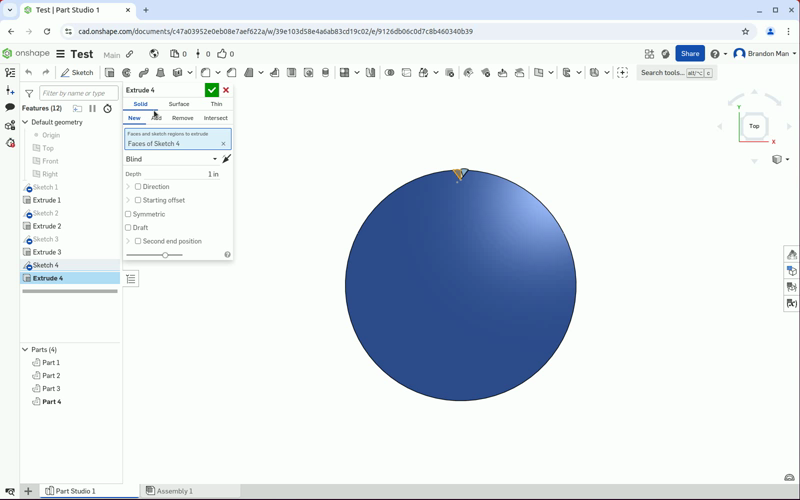
mouse_move(186, 120)
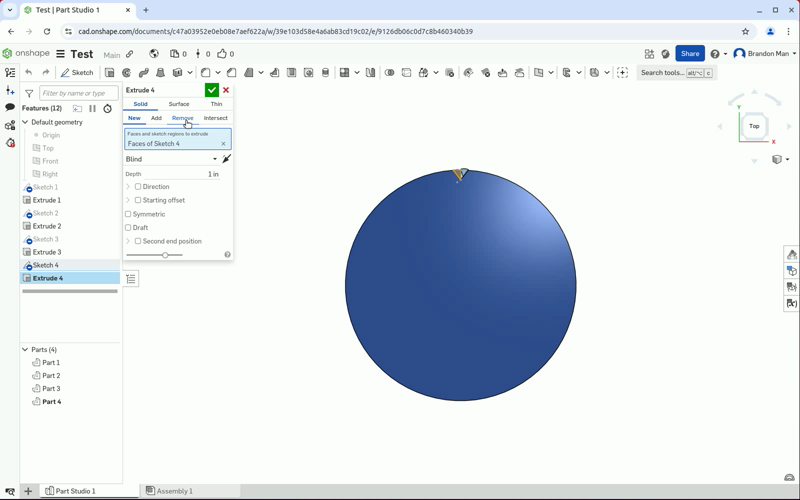
click(186, 120)
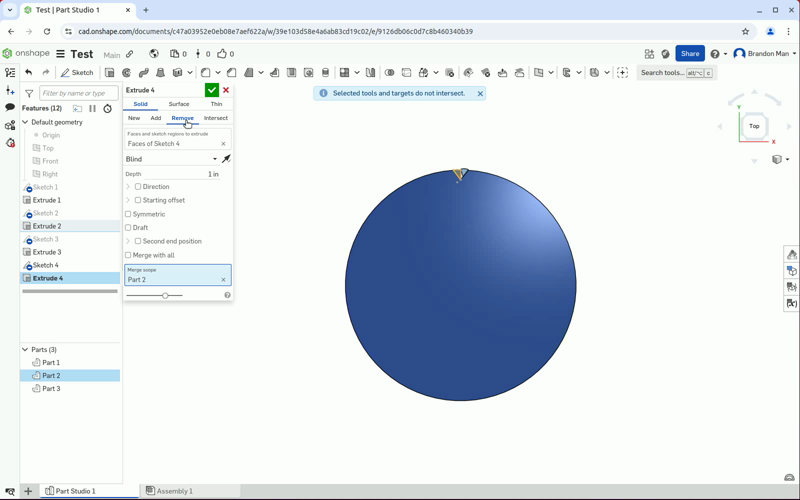
key(tab, 4)
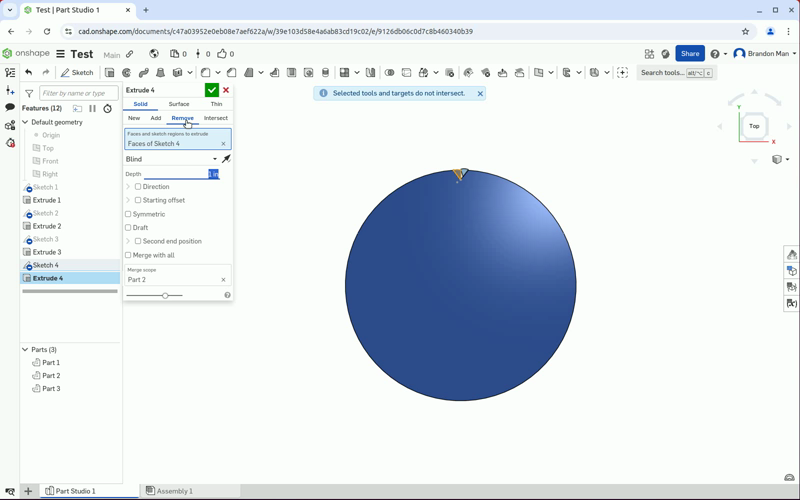
text(-27.682)
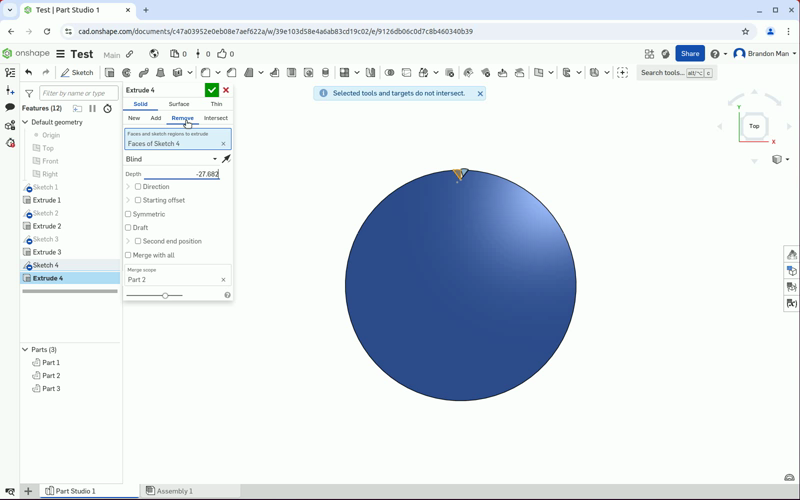
key(tab, 6)
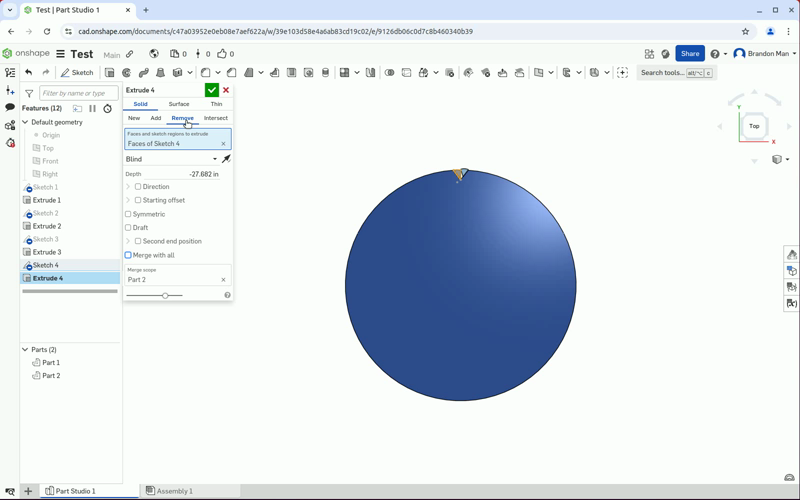
key(space)
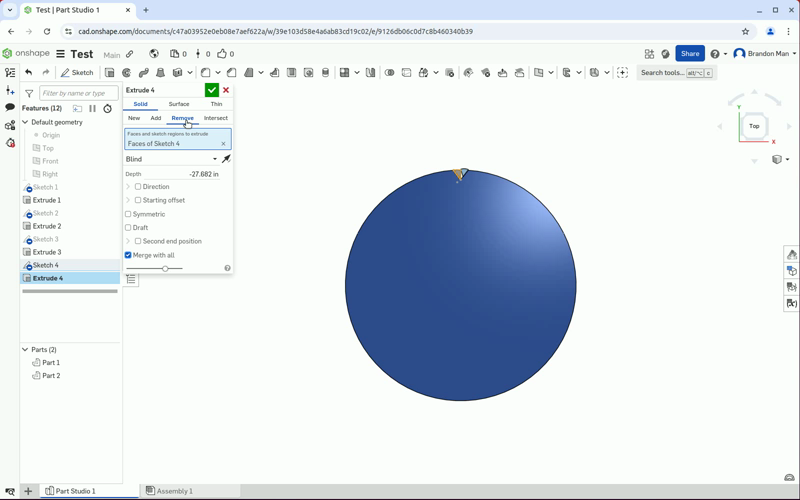
key(enter)
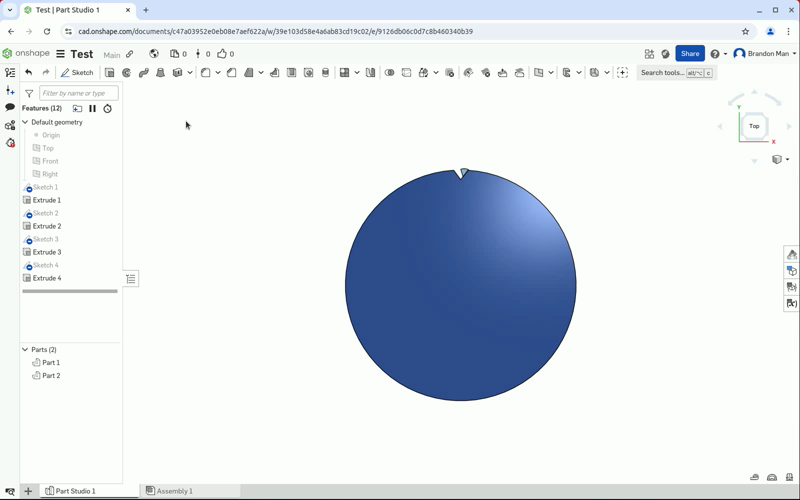
key(shift+h)
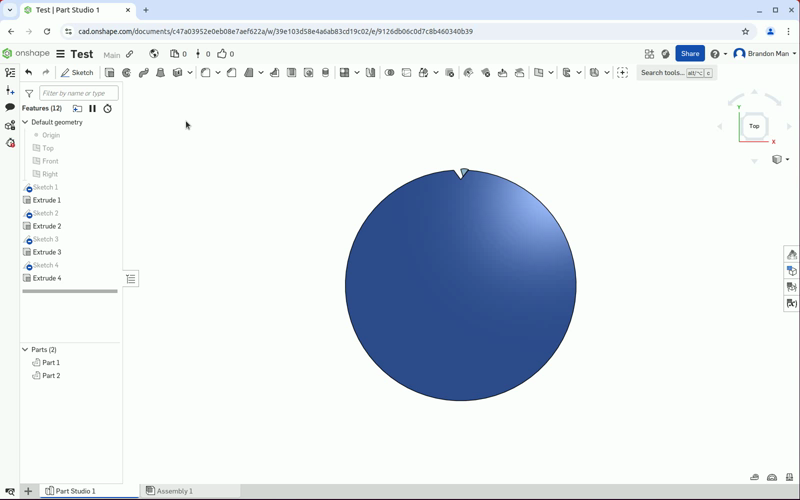
key(shift+h)
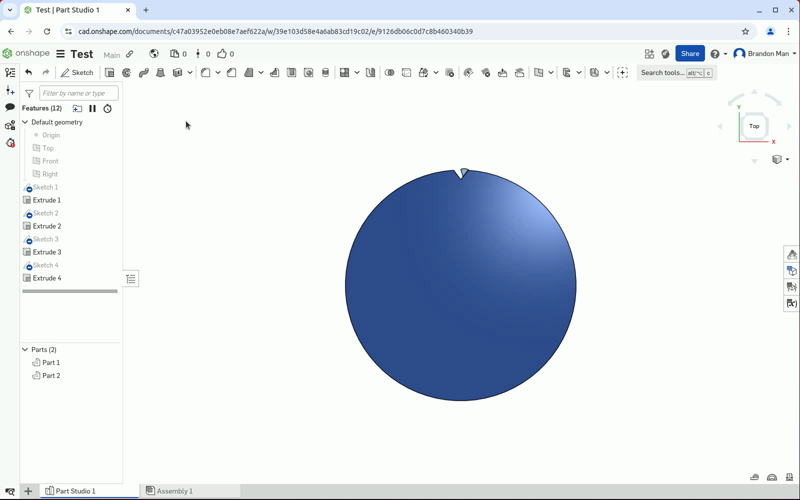
mouse_move(73, 189)
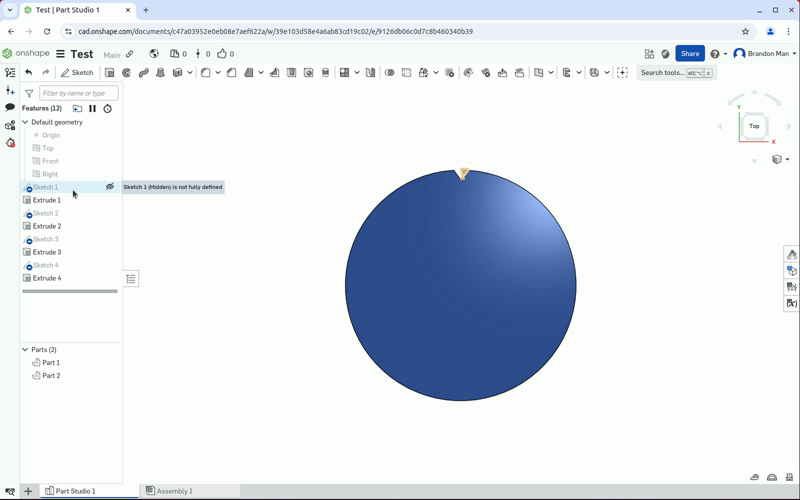
click(73, 189)
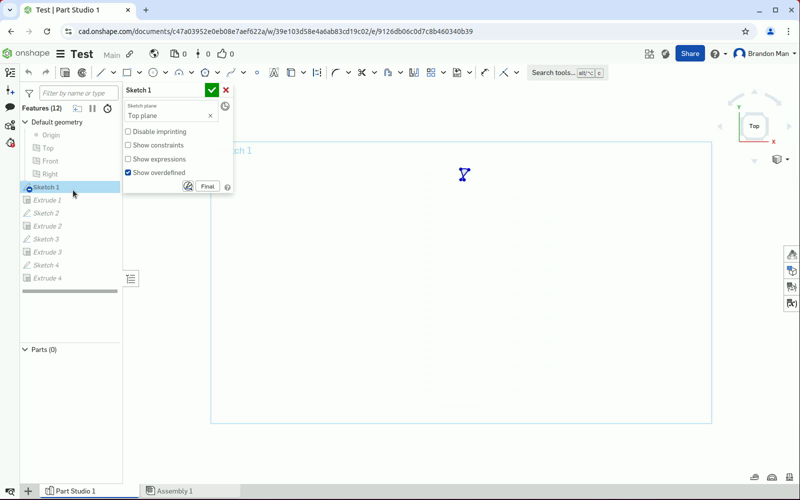
mouse_move(229, 92)
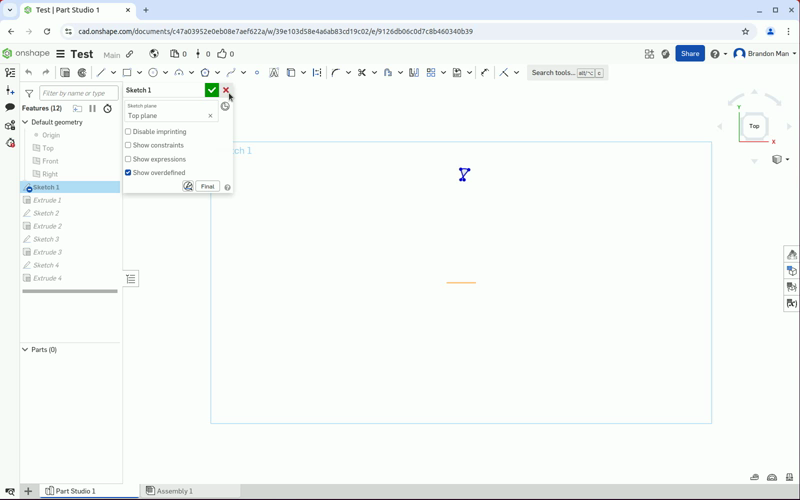
click(229, 92)
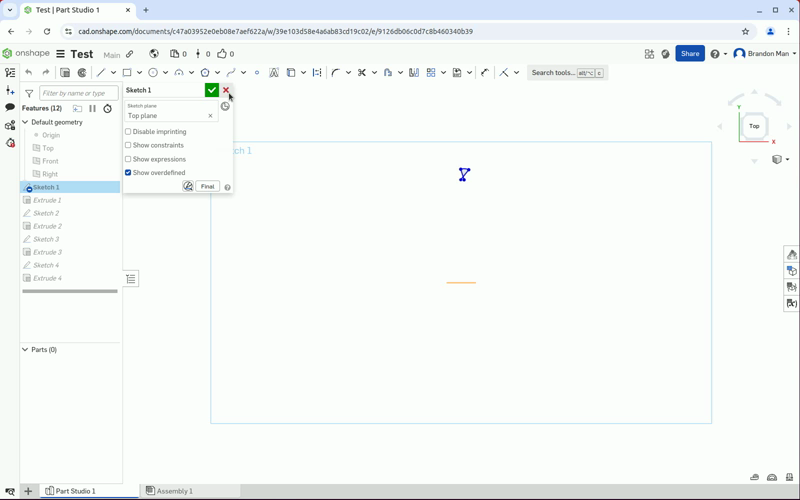
key(shift+s)
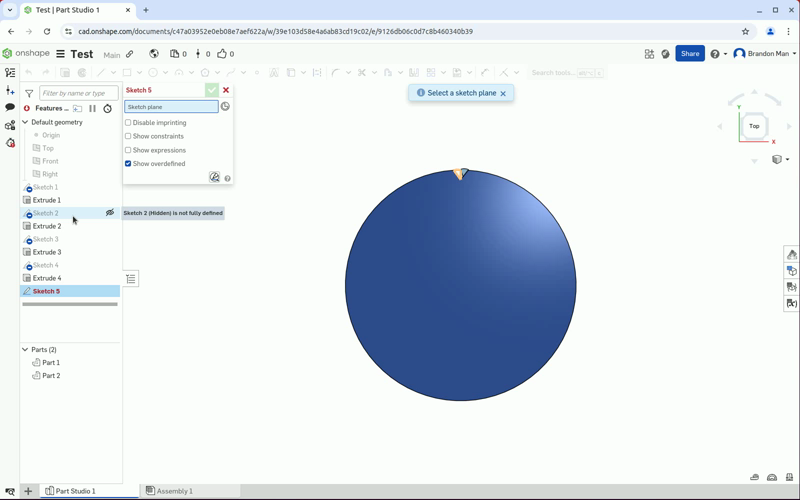
scroll(3)
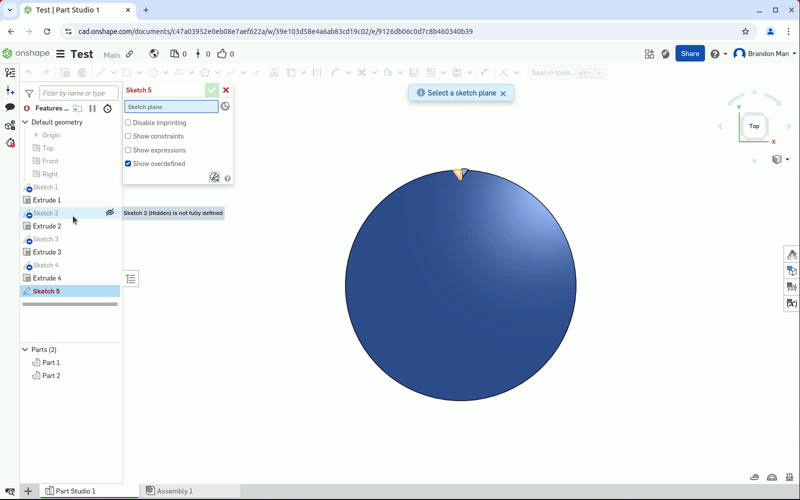
mouse_move(73, 150)
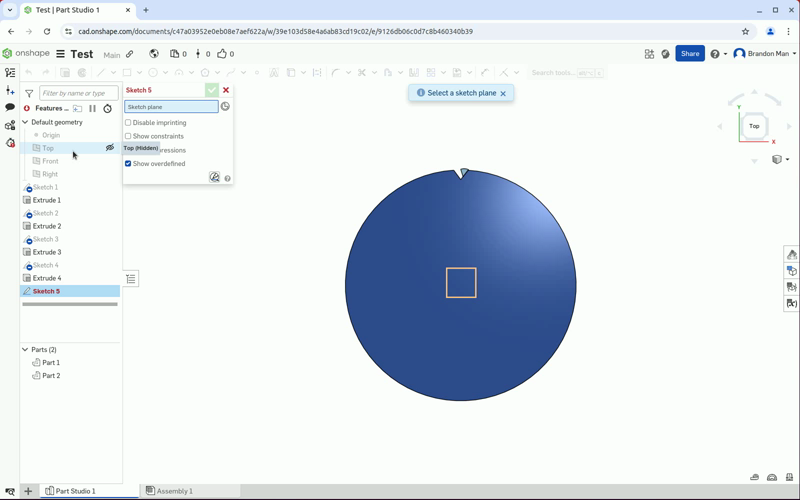
click(73, 150)
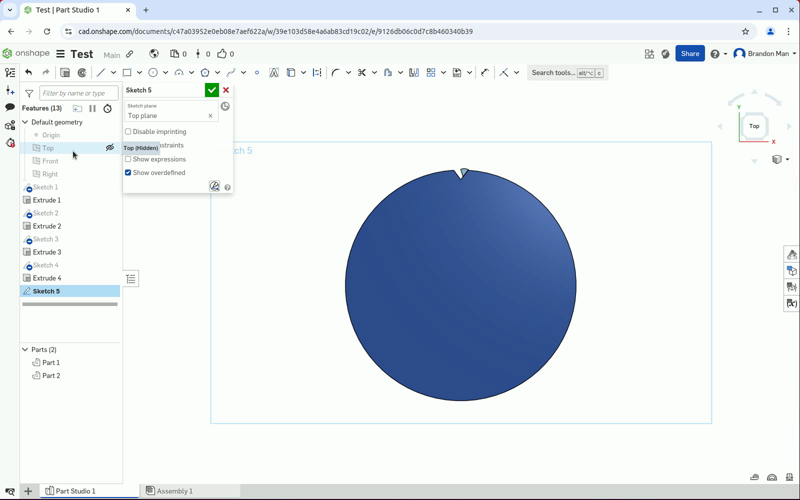
mouse_move(73, 352)
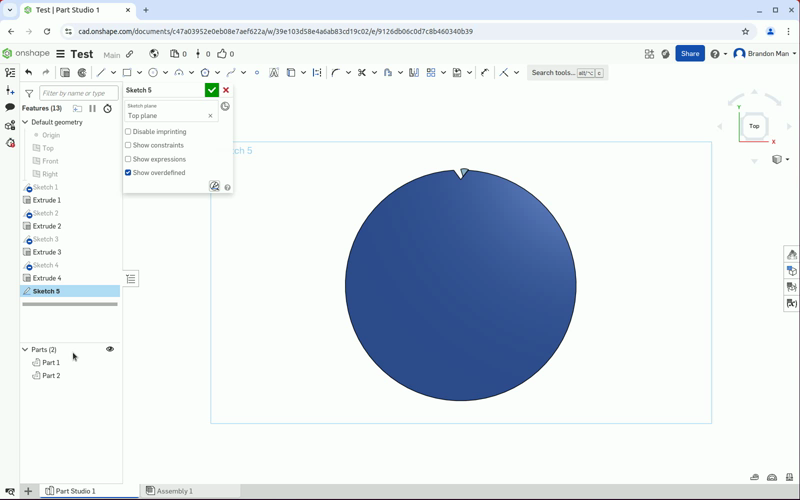
key(y)
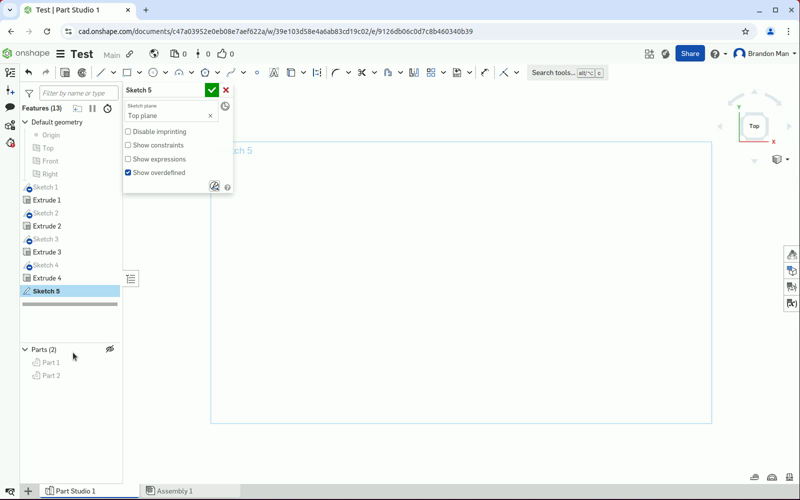
key(l)
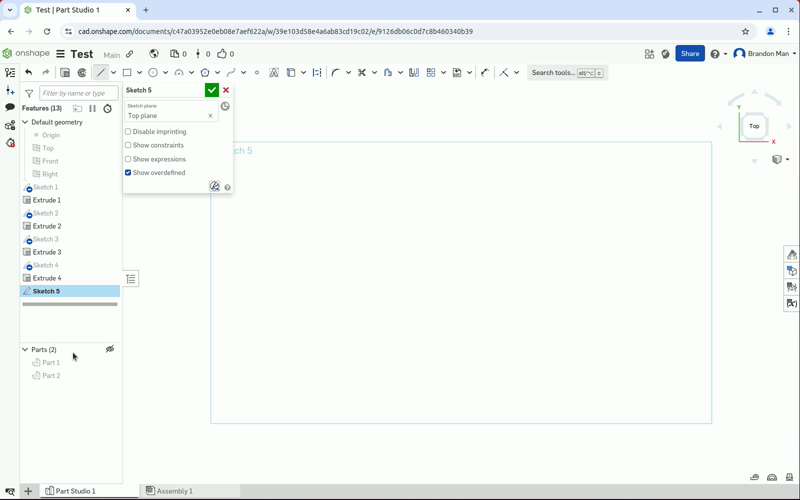
key_down(shift)
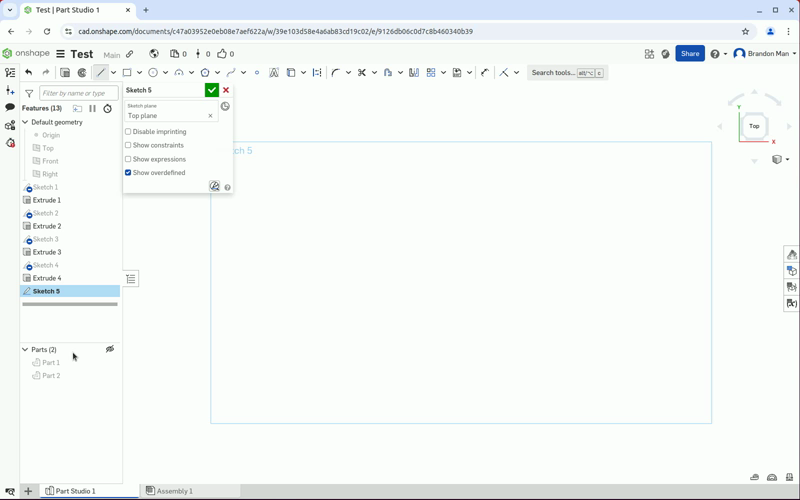
mouse_move(460, 179)
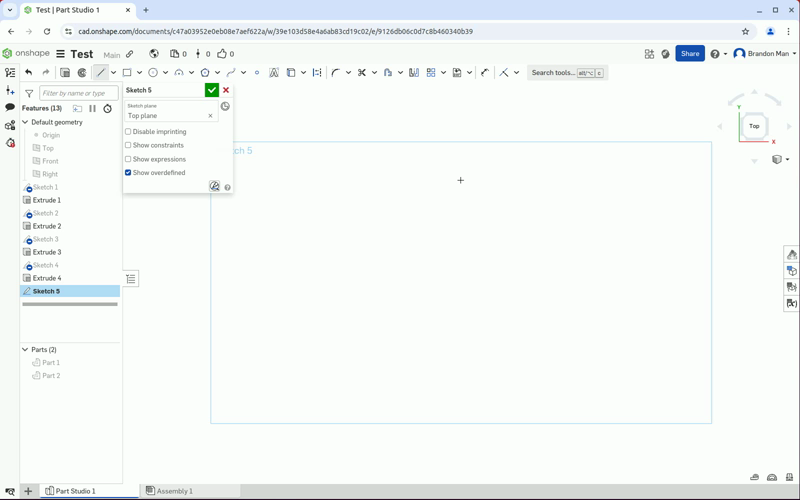
click(460, 179)
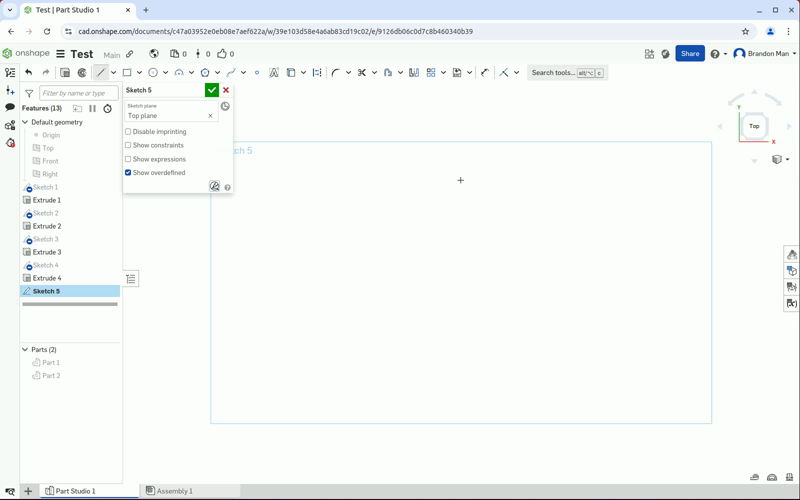
key_up(shift)
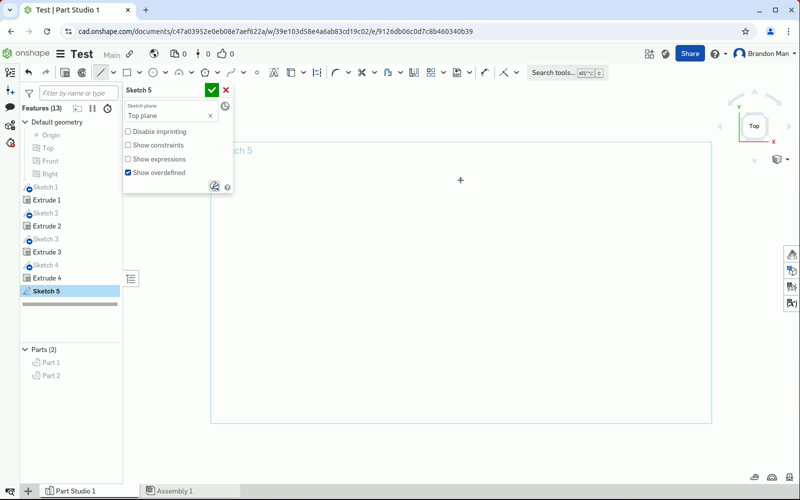
key_down(shift)
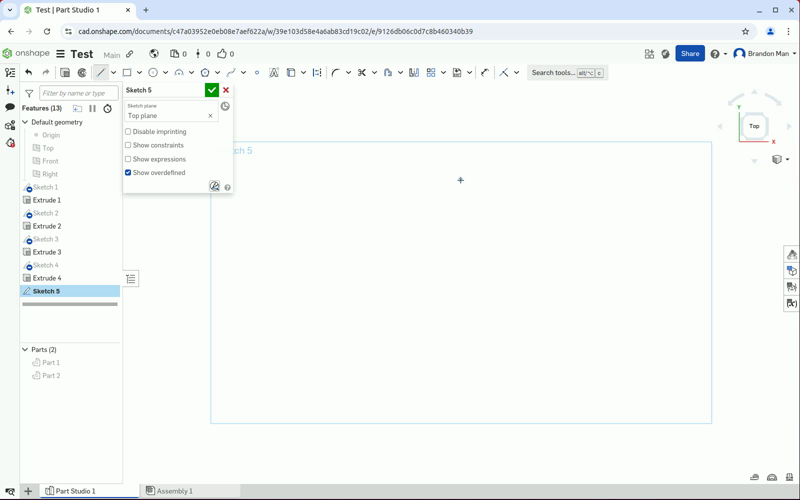
mouse_move(490, 179)
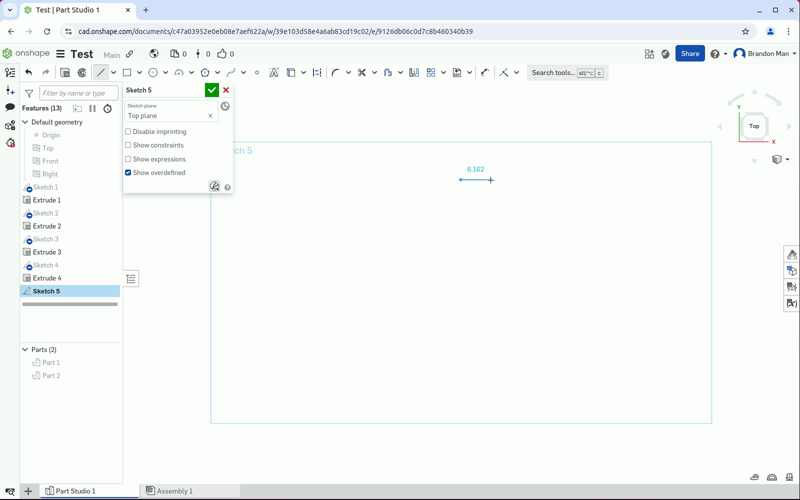
mouse_move(468, 169)
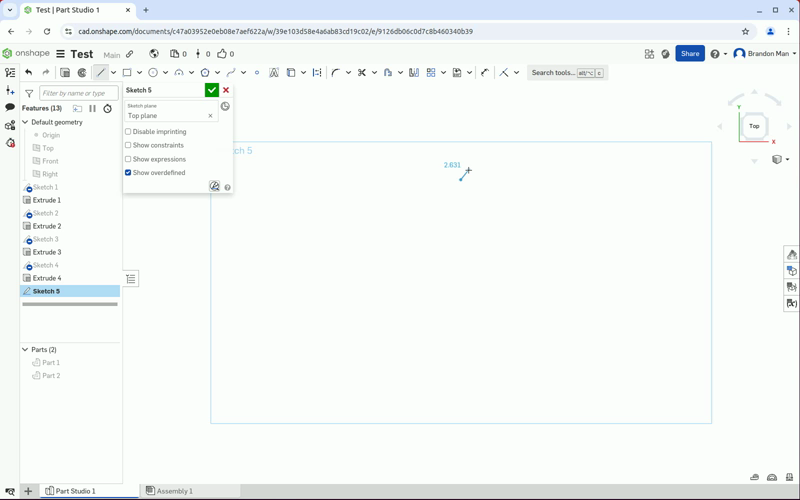
click(468, 169)
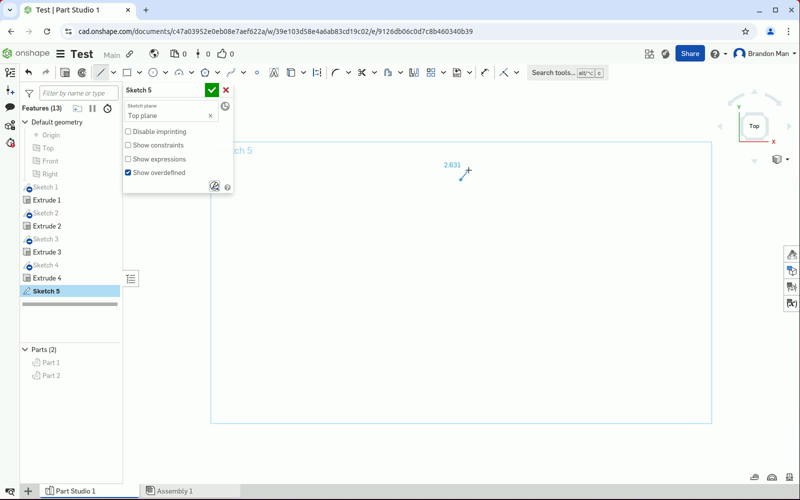
key_up(shift)
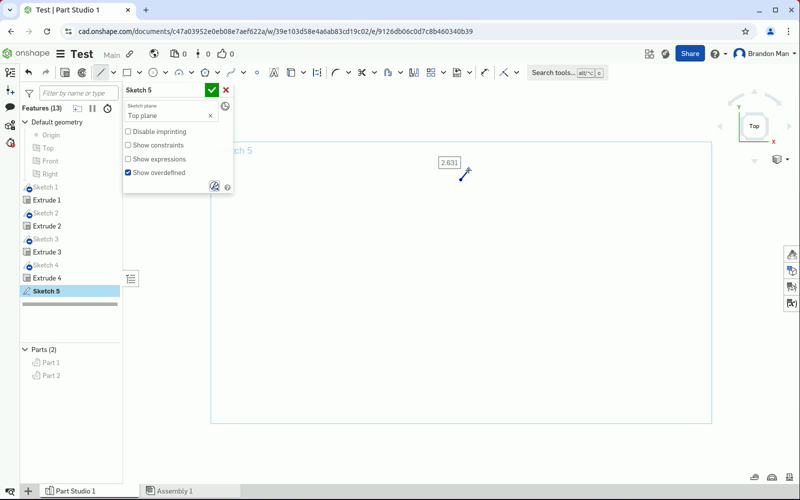
key(esc)
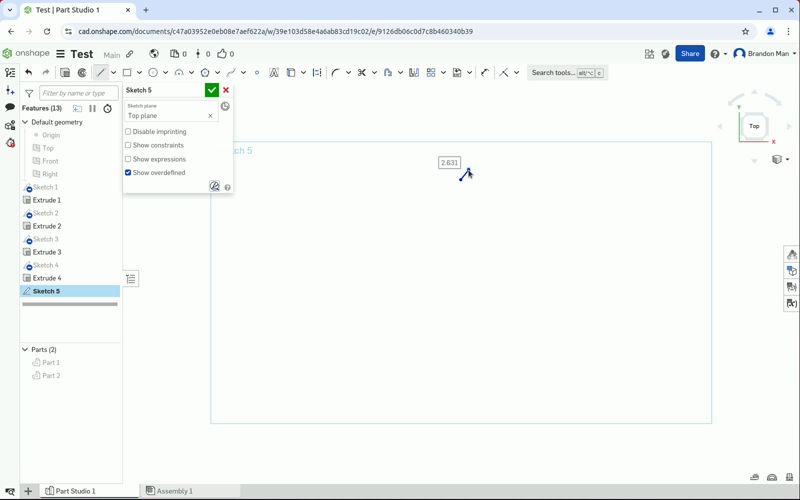
key(a)
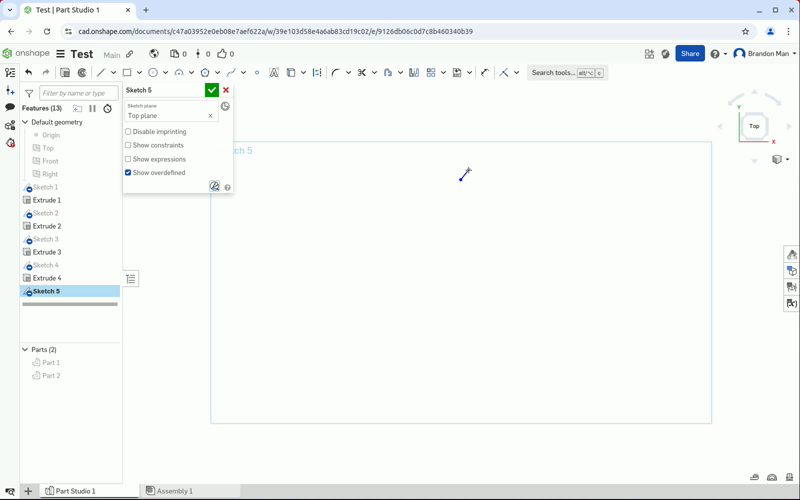
mouse_move(468, 169)
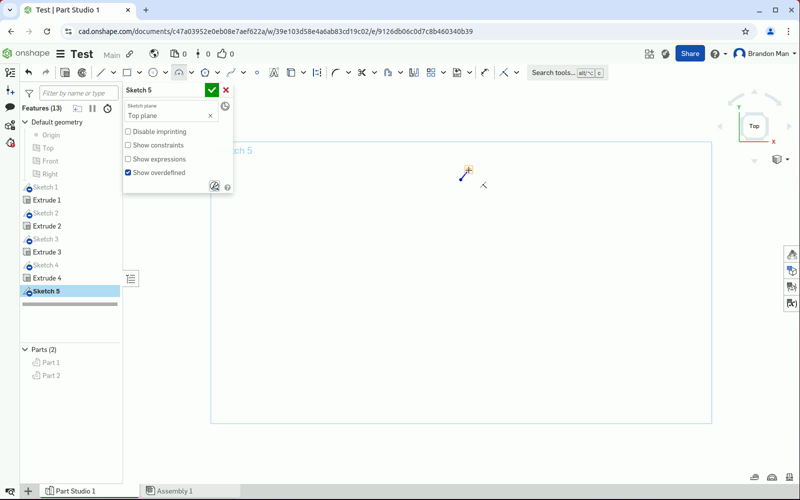
click(468, 169)
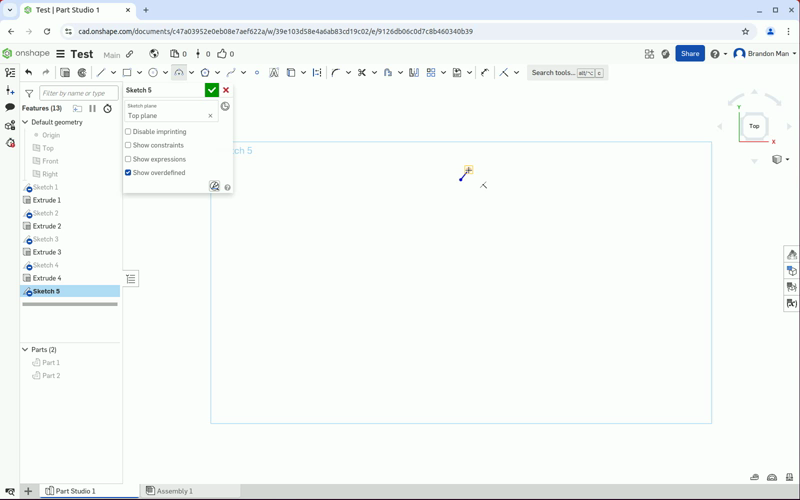
key_down(shift)
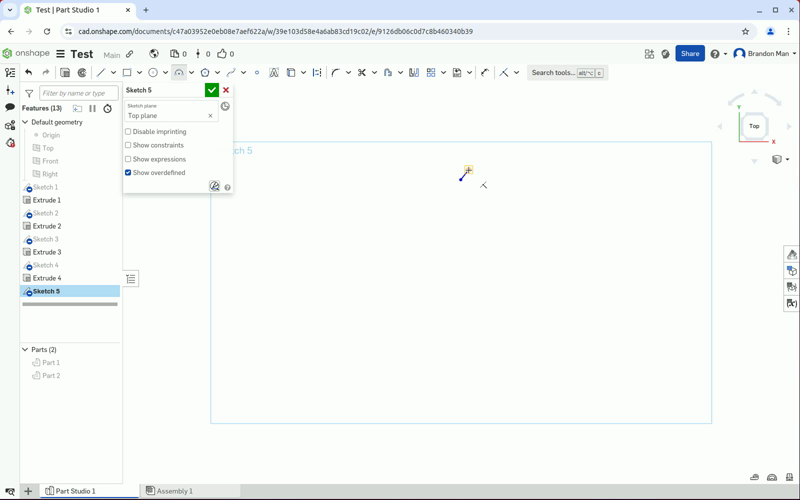
mouse_move(460, 169)
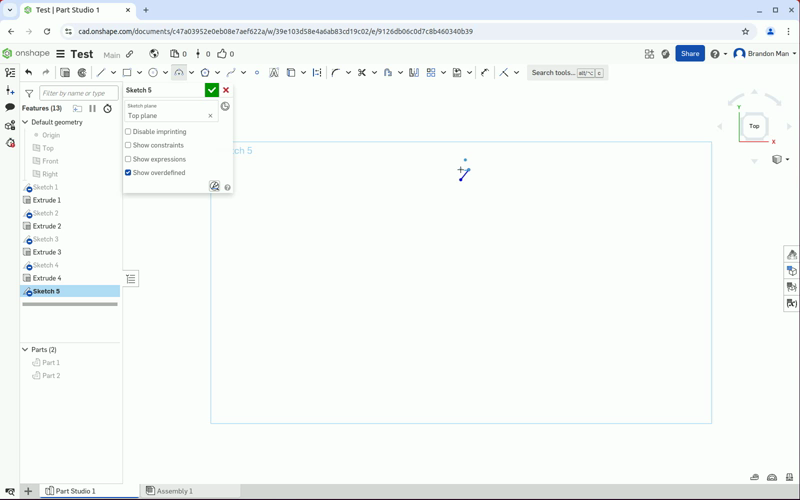
click(460, 169)
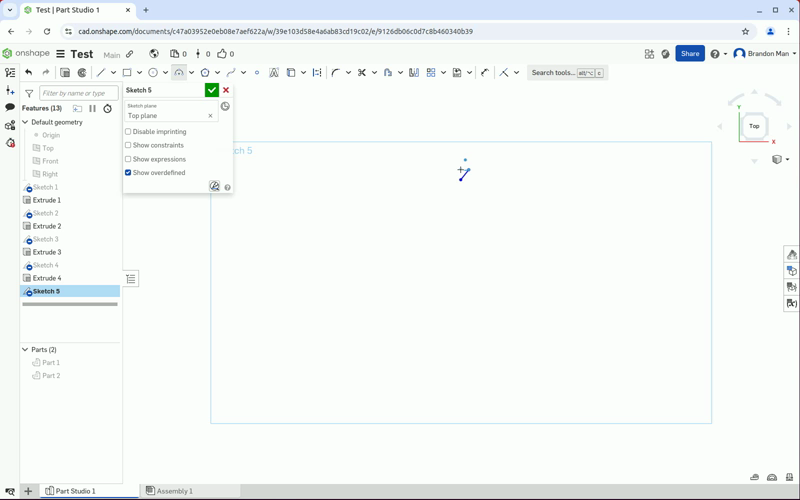
mouse_move(464, 168)
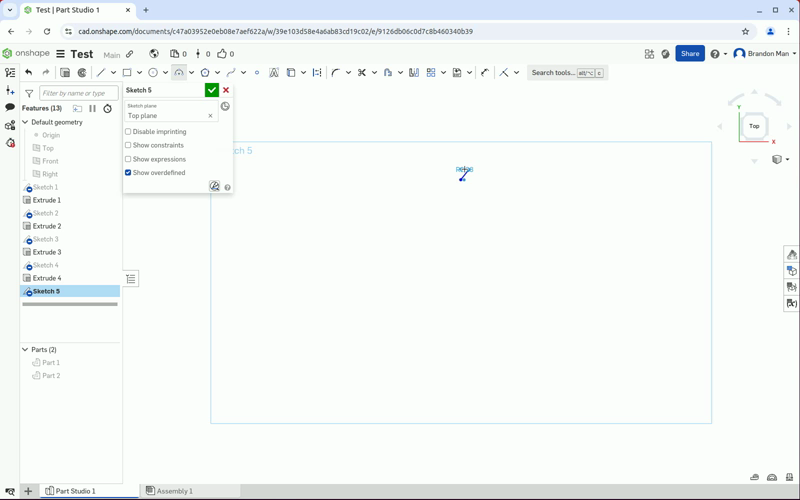
scroll(6)
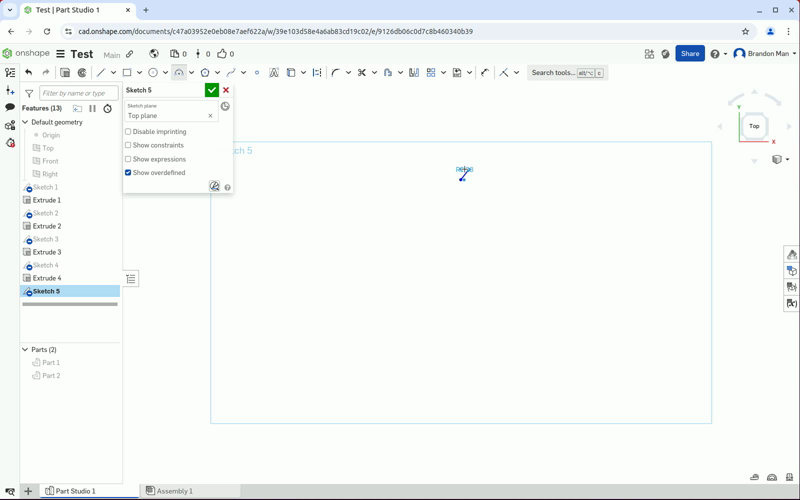
scroll(6)
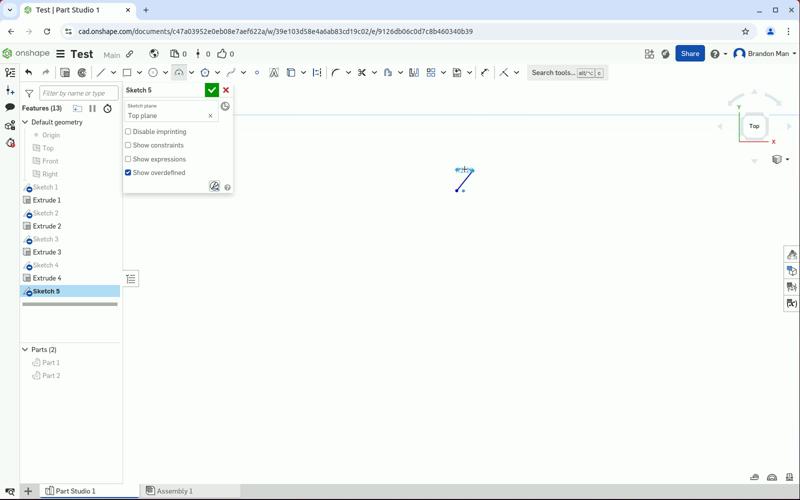
scroll(6)
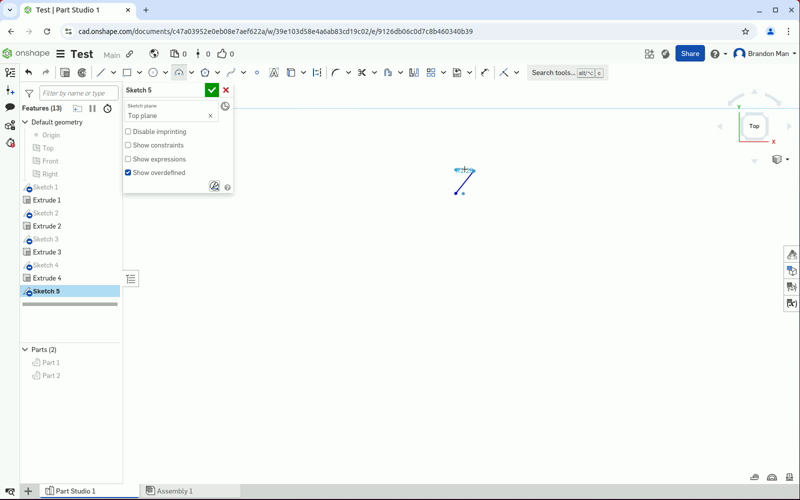
scroll(6)
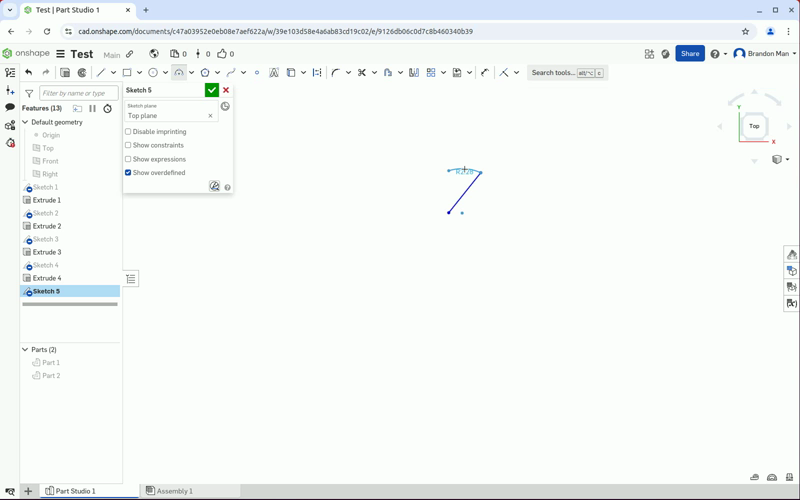
scroll(6)
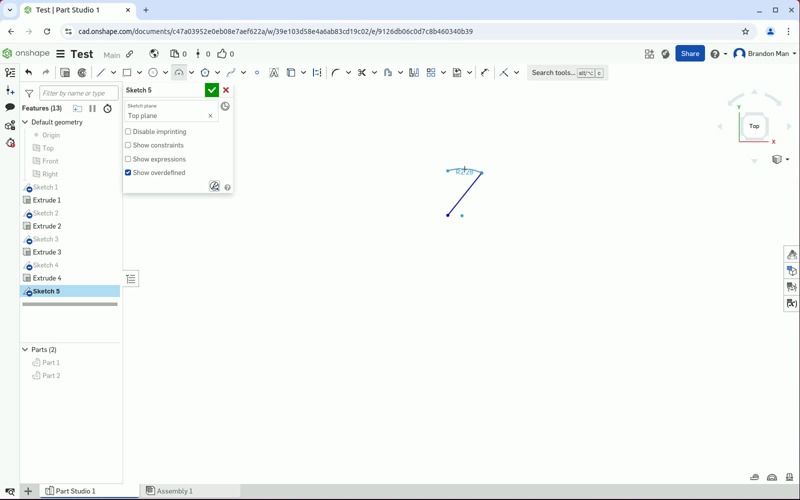
scroll(6)
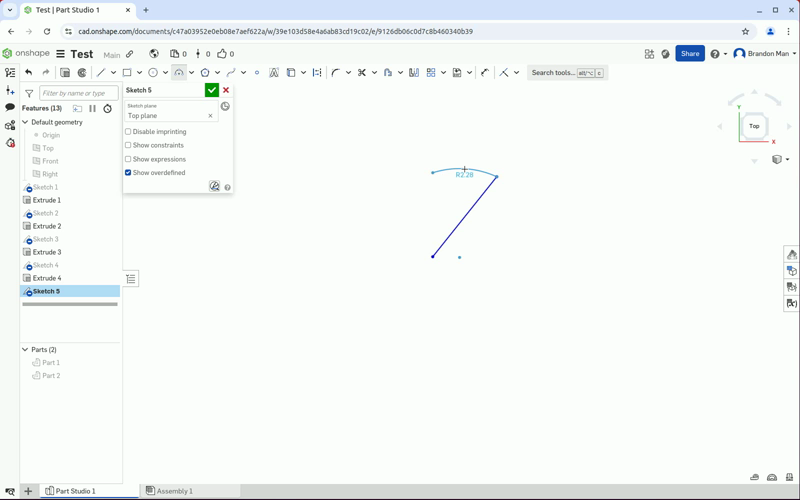
scroll(6)
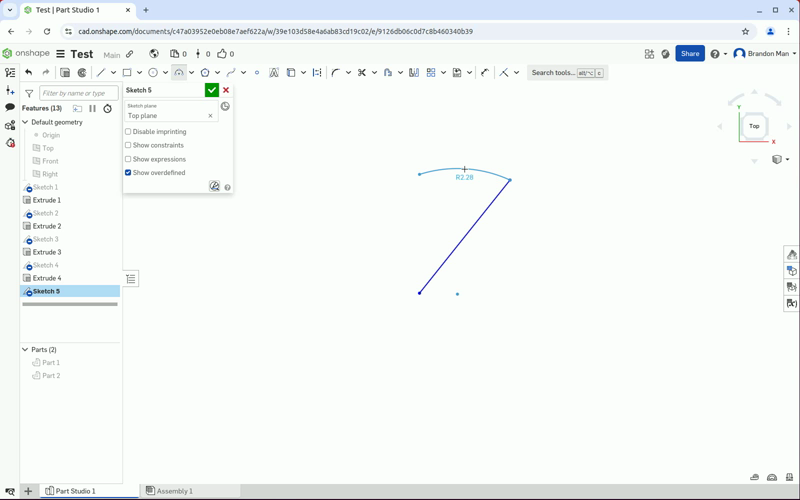
click(464, 168)
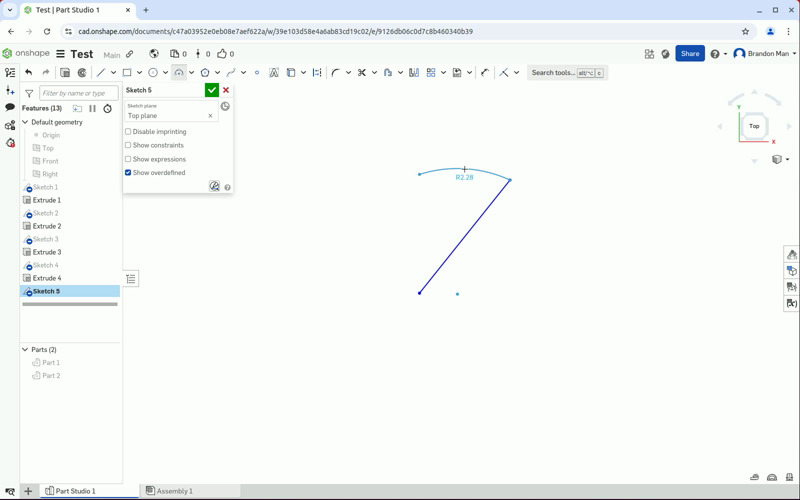
scroll(-6)
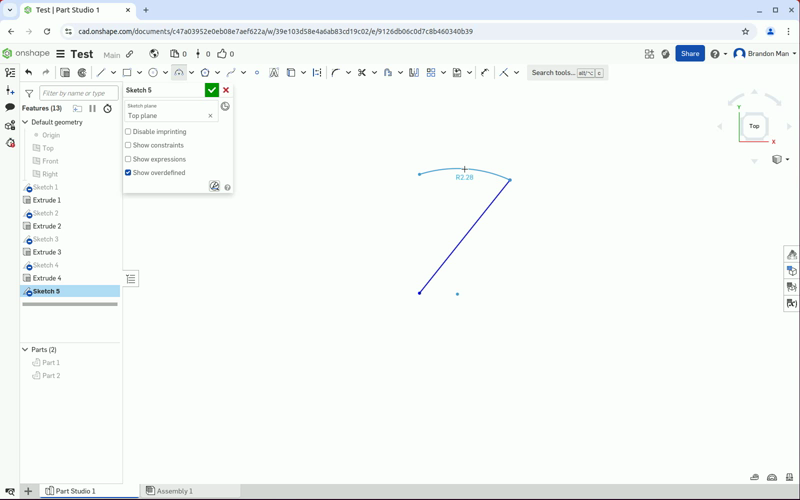
scroll(-6)
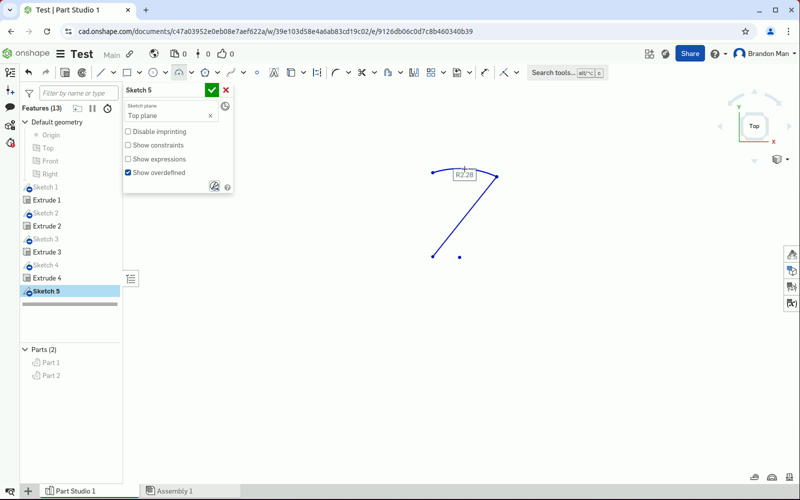
scroll(-6)
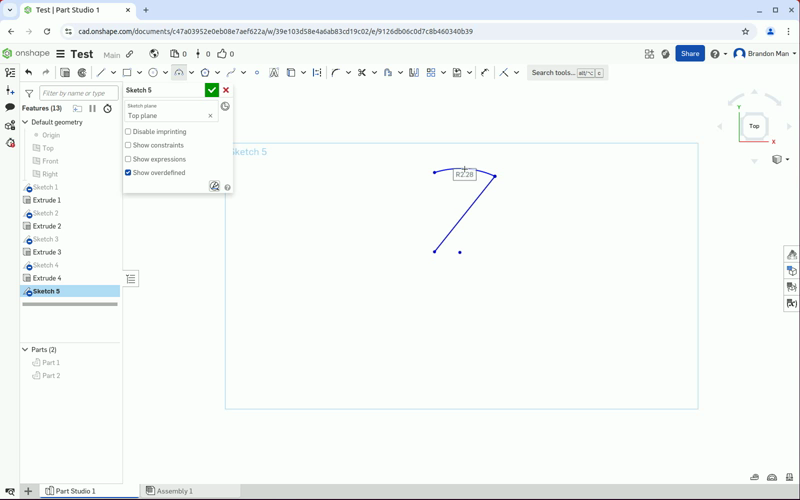
scroll(-6)
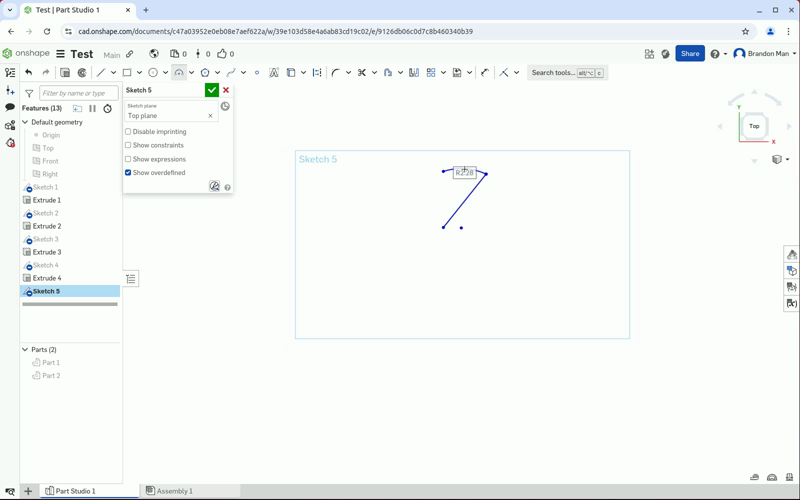
scroll(-6)
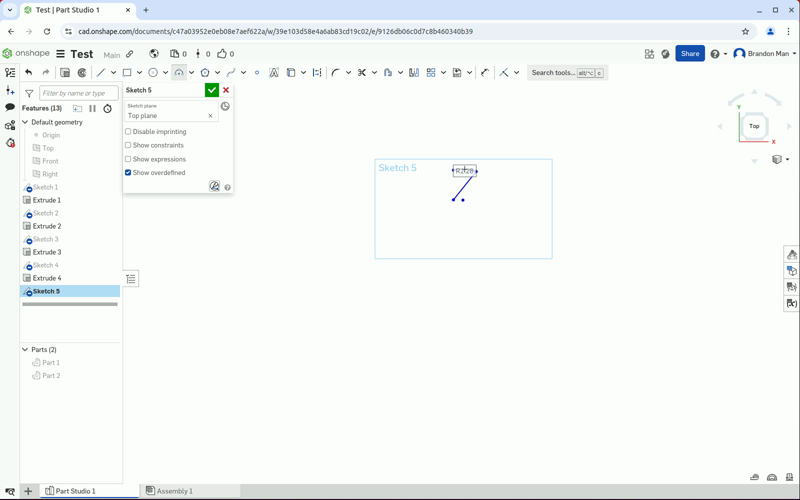
scroll(-6)
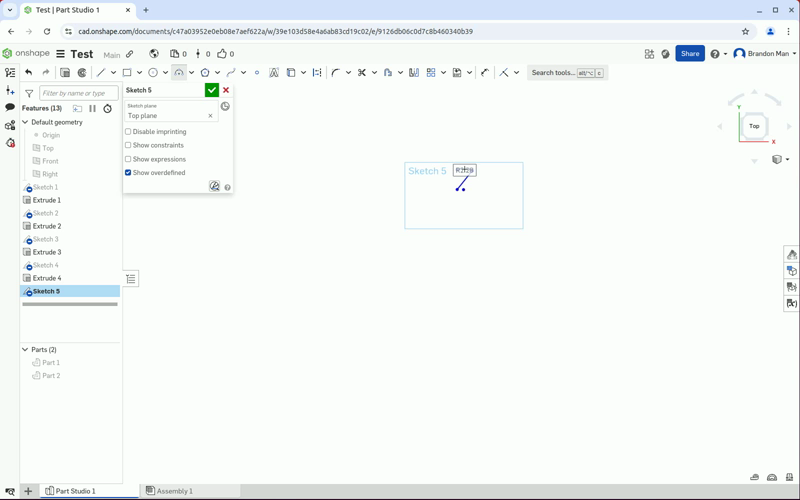
scroll(-6)
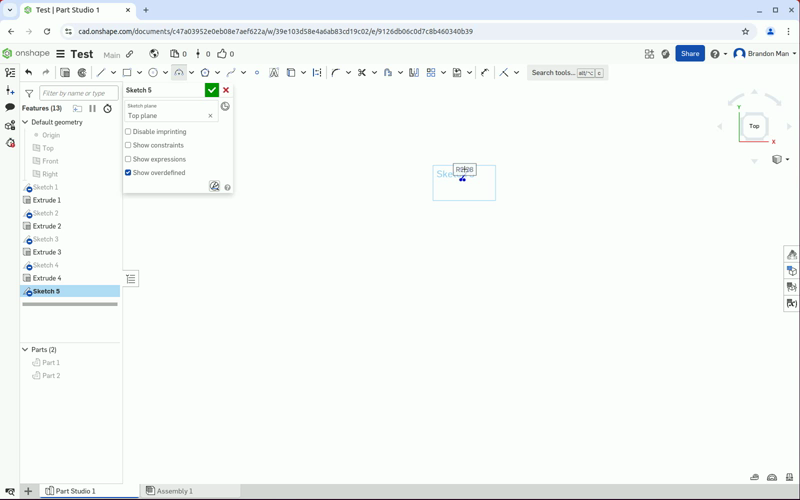
key_up(shift)
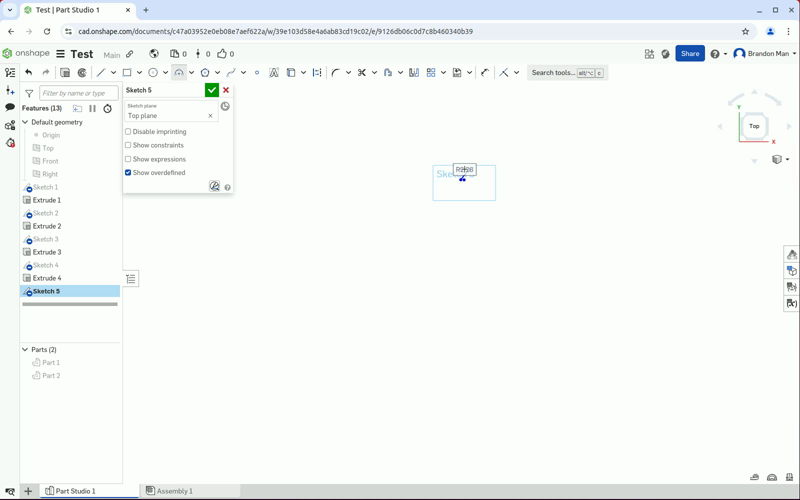
key(esc)
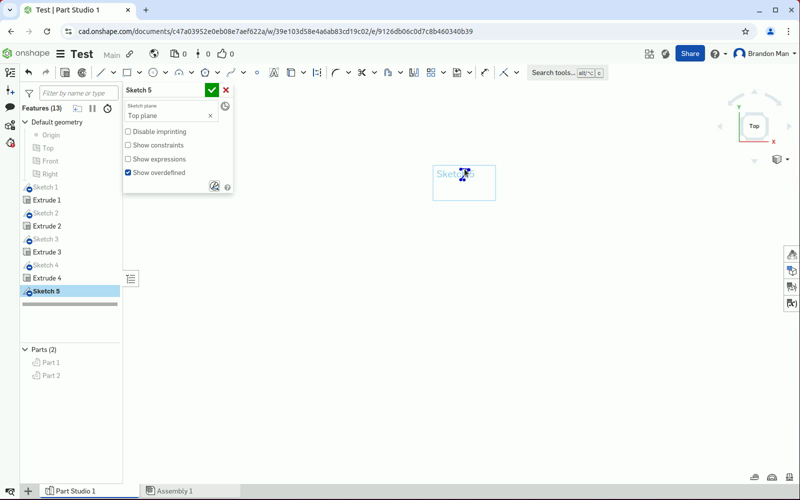
key(l)
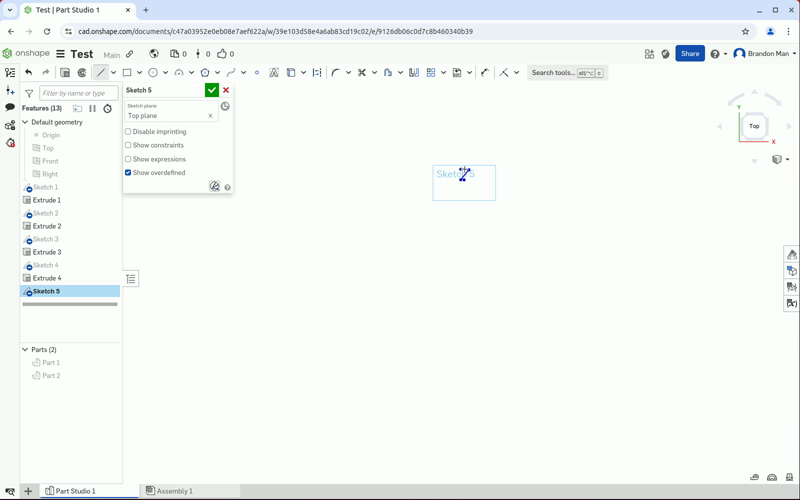
mouse_move(460, 169)
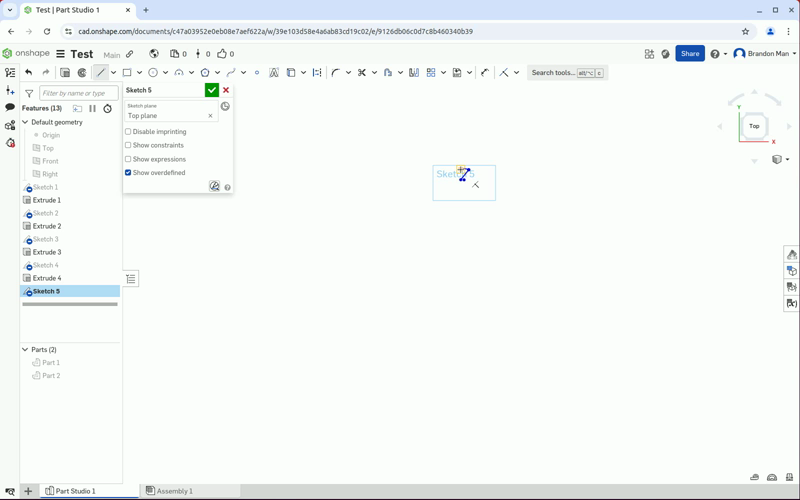
scroll(6)
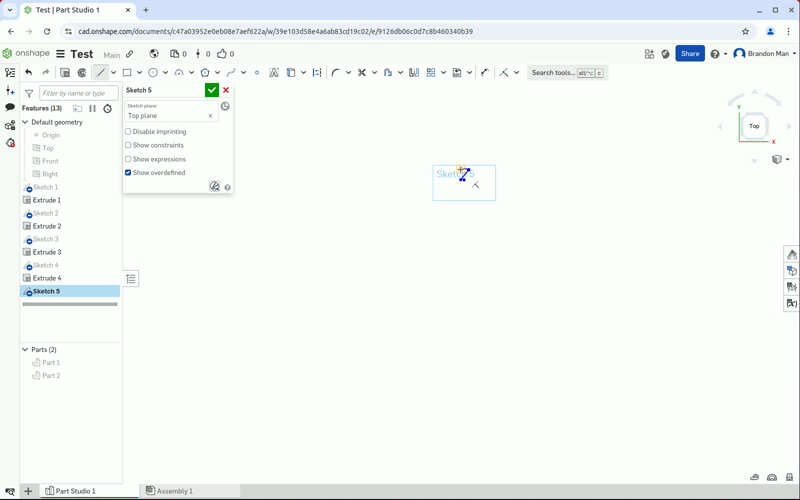
scroll(6)
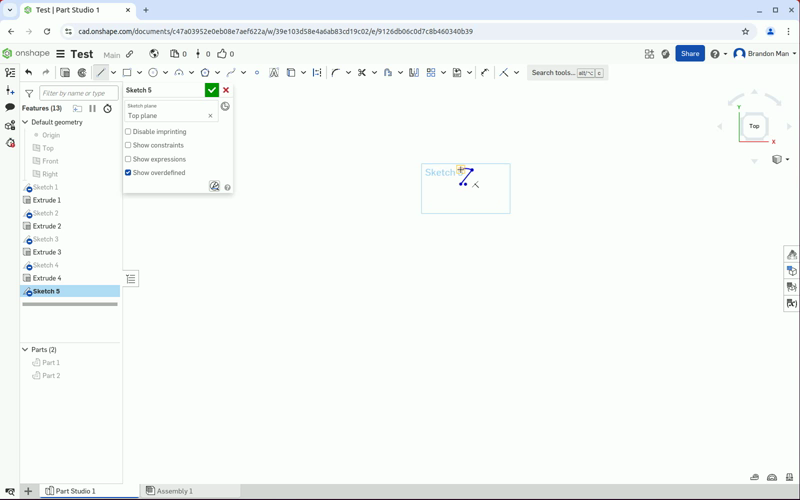
scroll(6)
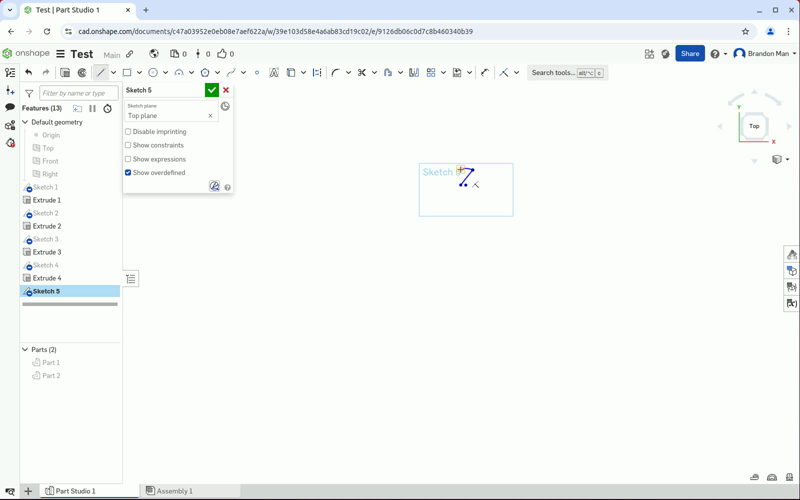
scroll(6)
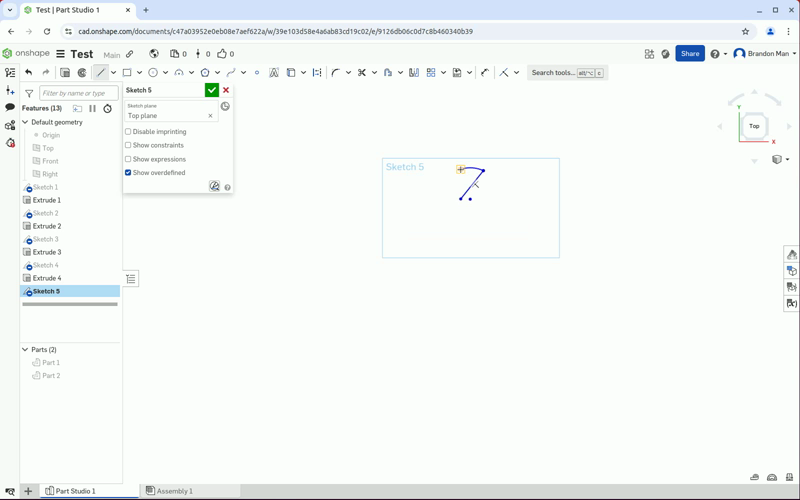
scroll(6)
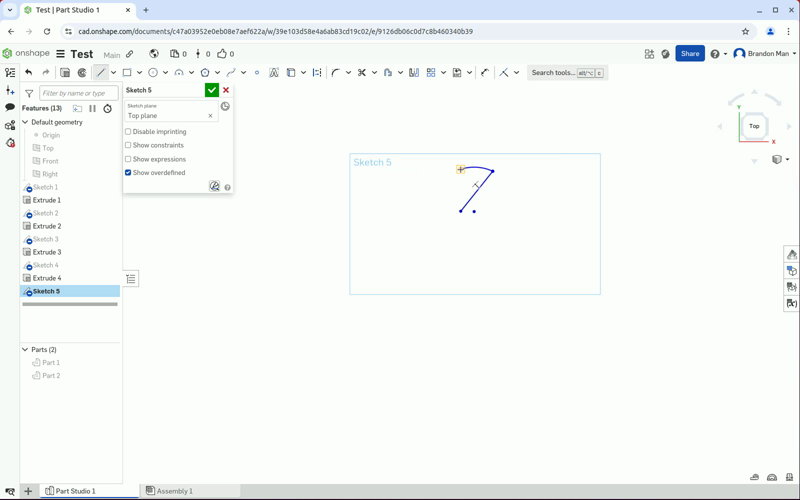
scroll(6)
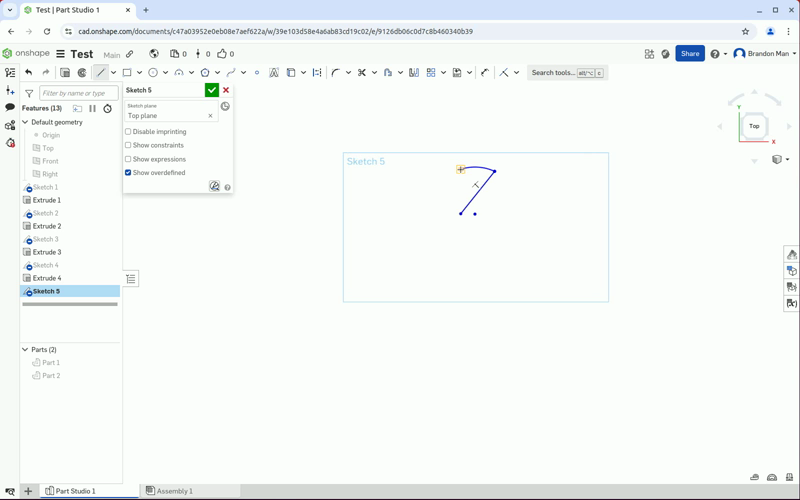
scroll(6)
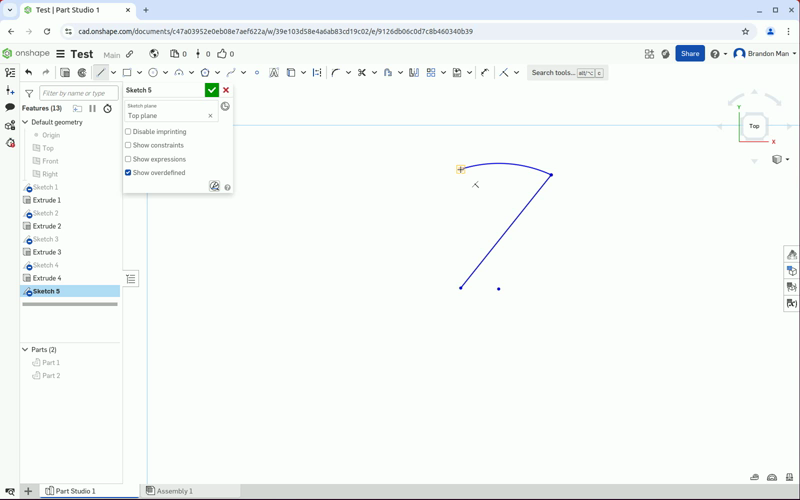
click(460, 169)
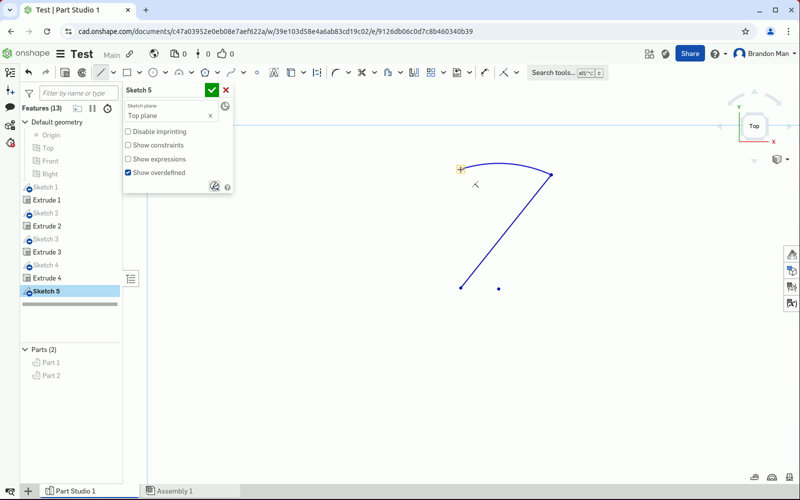
scroll(-6)
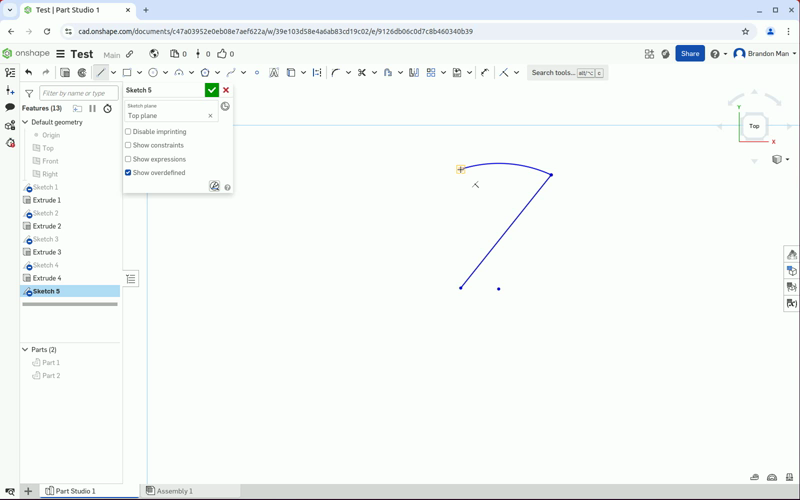
scroll(-6)
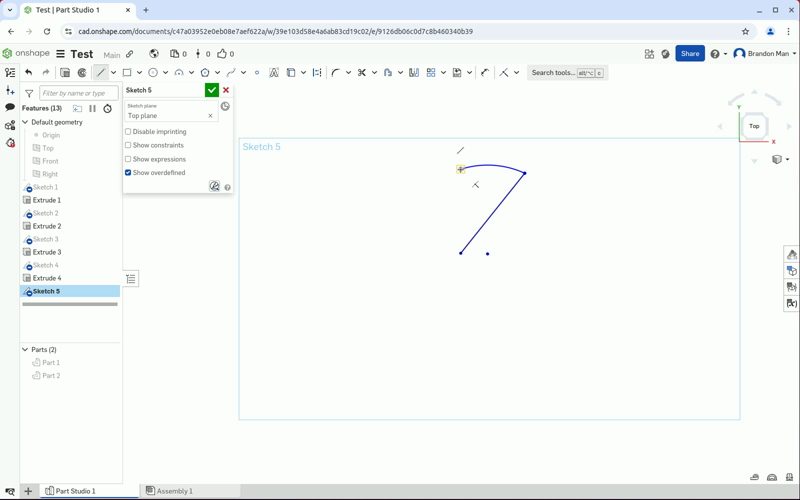
scroll(-6)
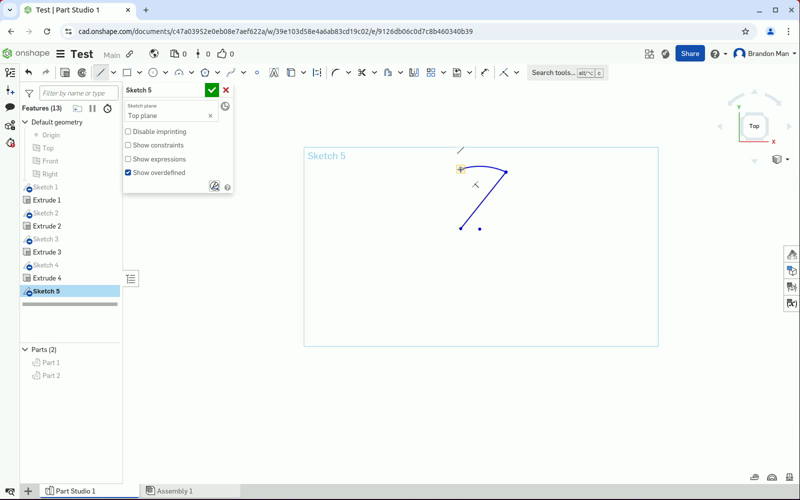
scroll(-6)
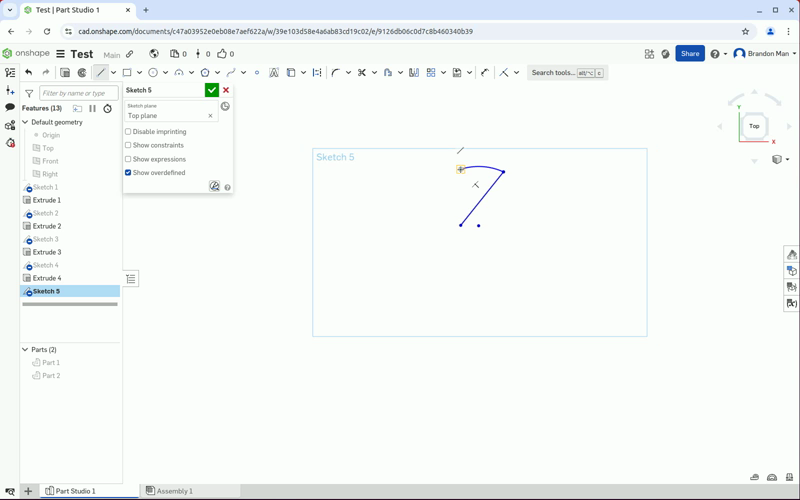
scroll(-6)
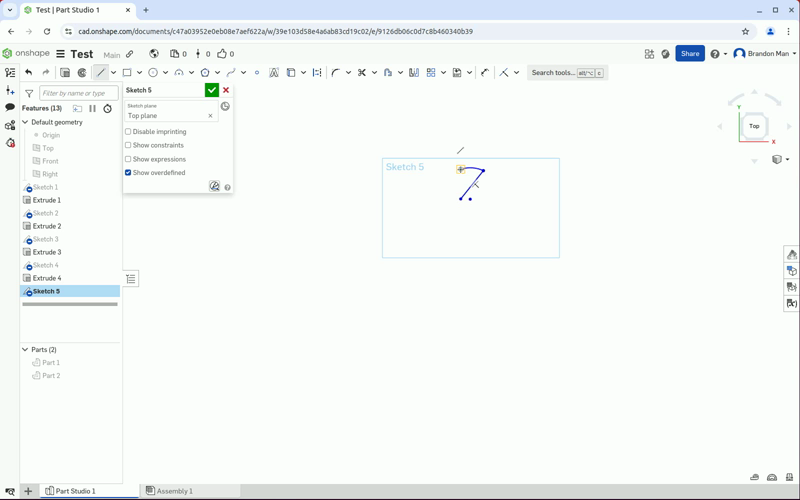
scroll(-6)
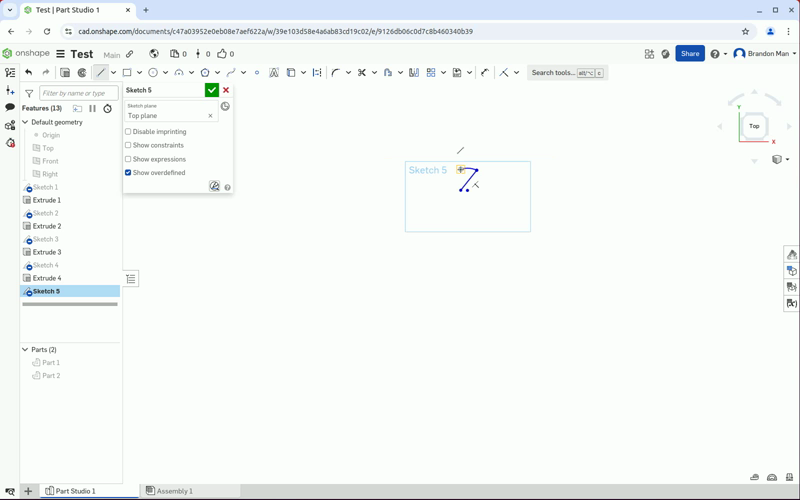
scroll(-6)
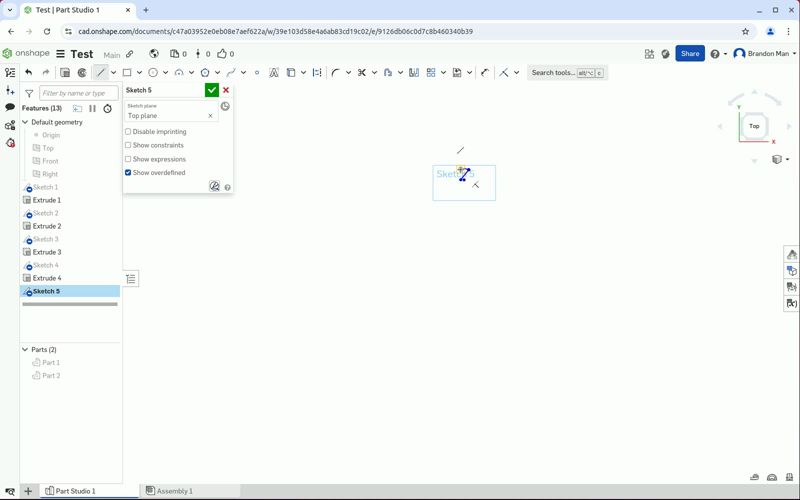
mouse_move(490, 169)
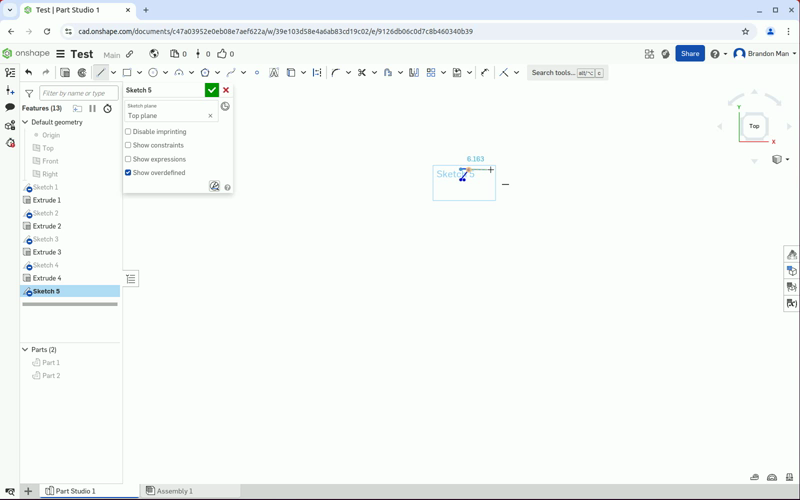
key_down(shift)
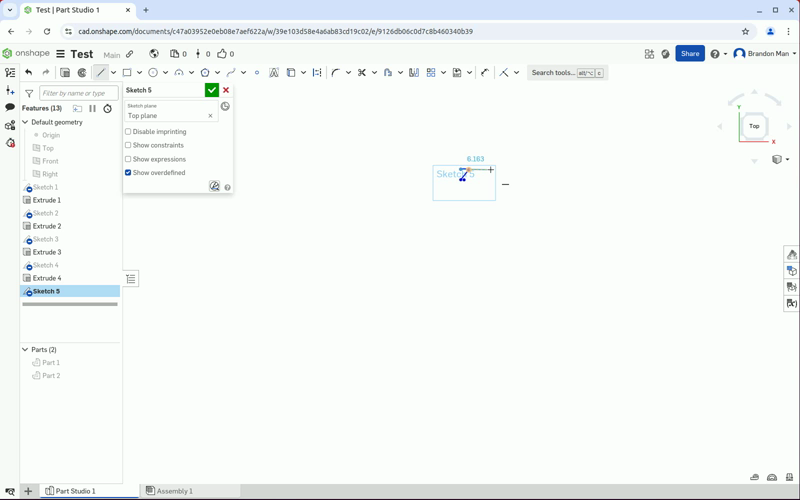
mouse_move(460, 179)
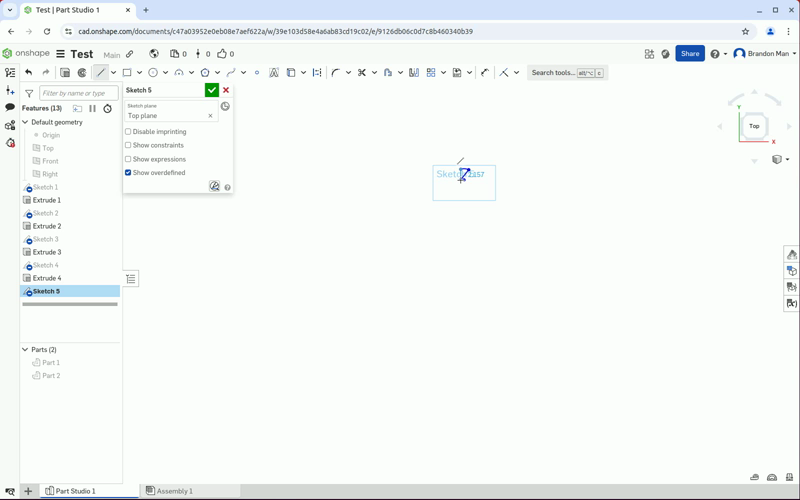
key_up(shift)
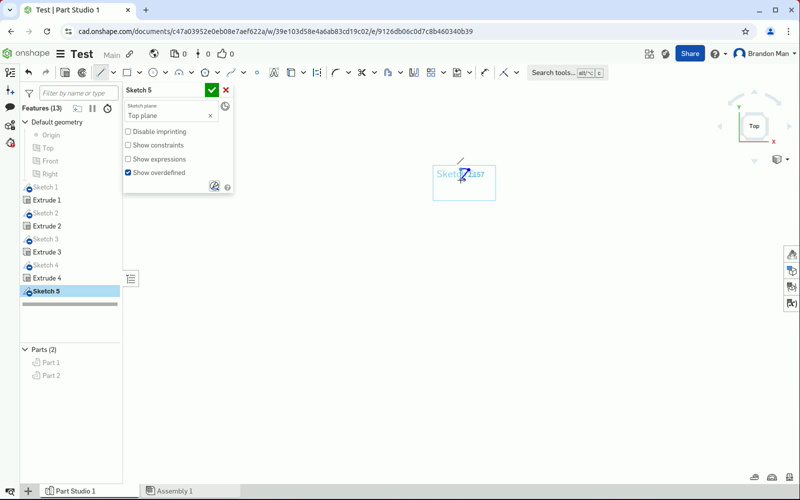
click(460, 179)
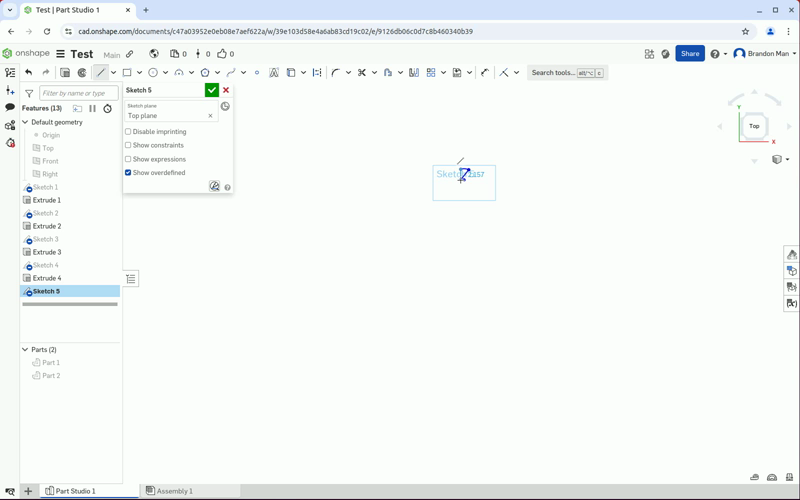
key(esc)
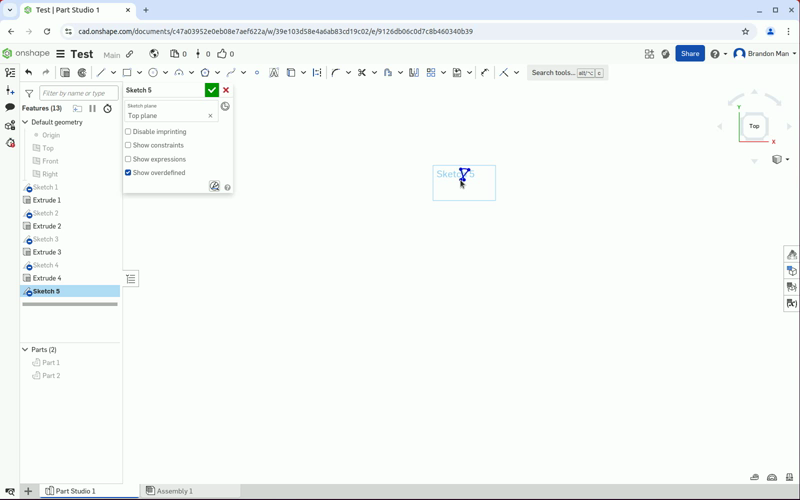
mouse_move(461, 171)
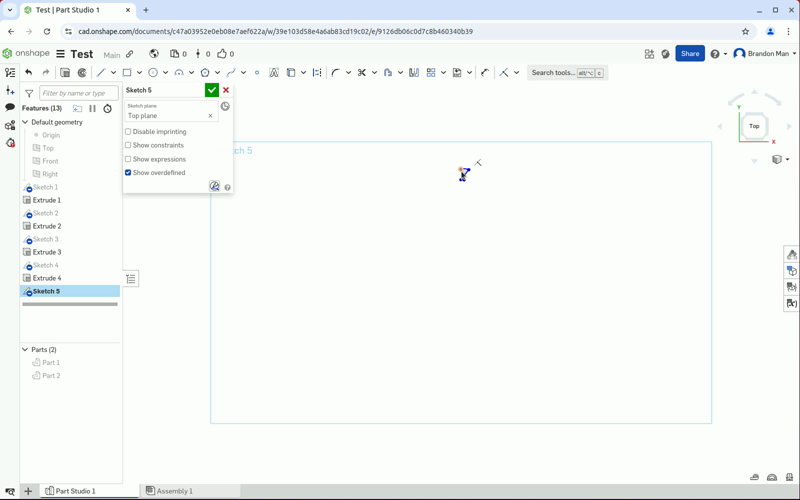
scroll(6)
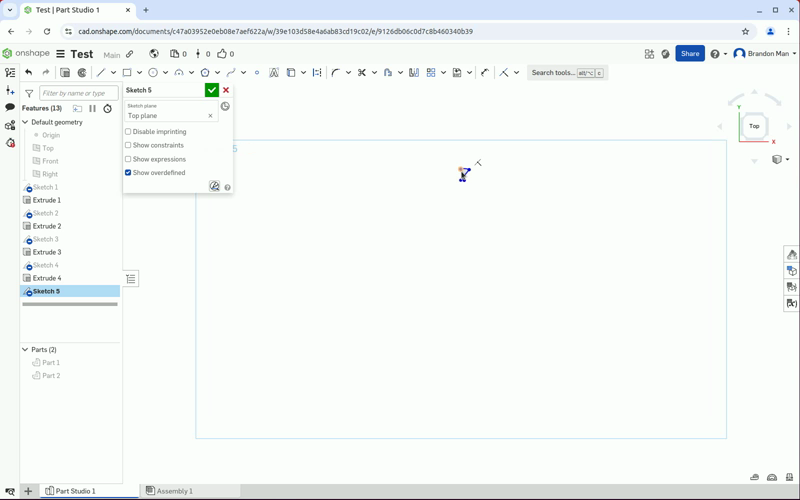
scroll(6)
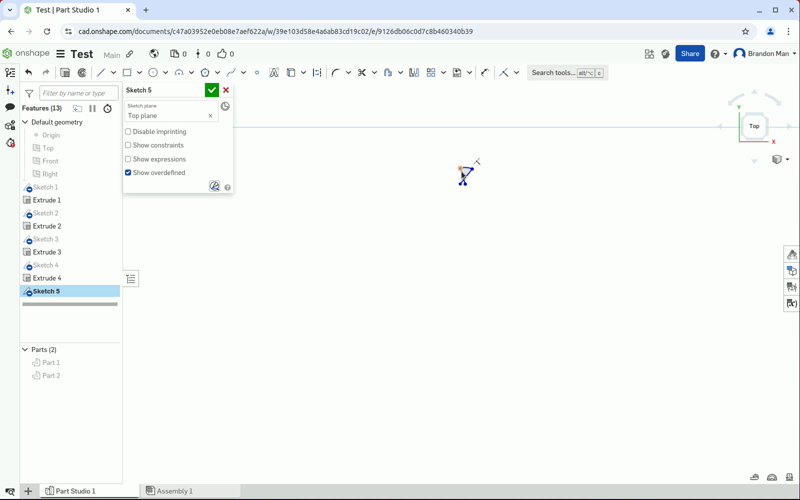
scroll(6)
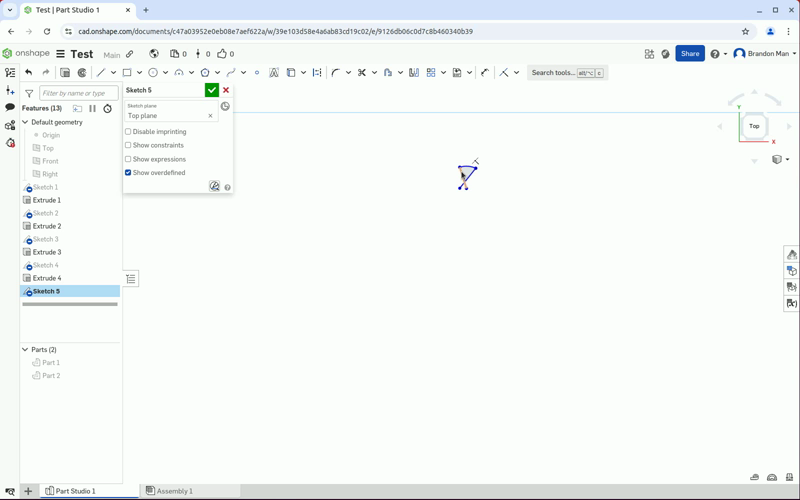
scroll(6)
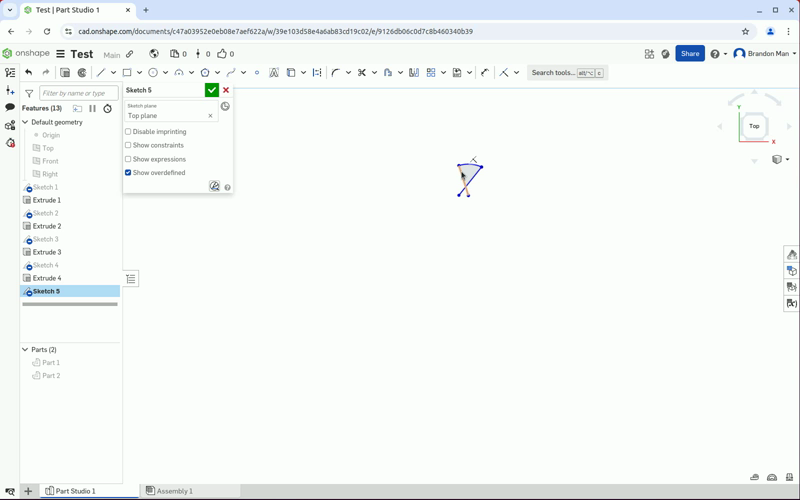
scroll(6)
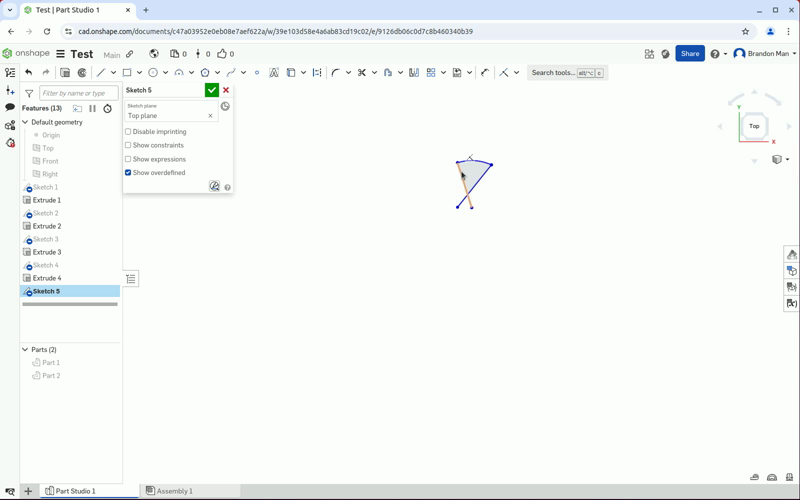
scroll(6)
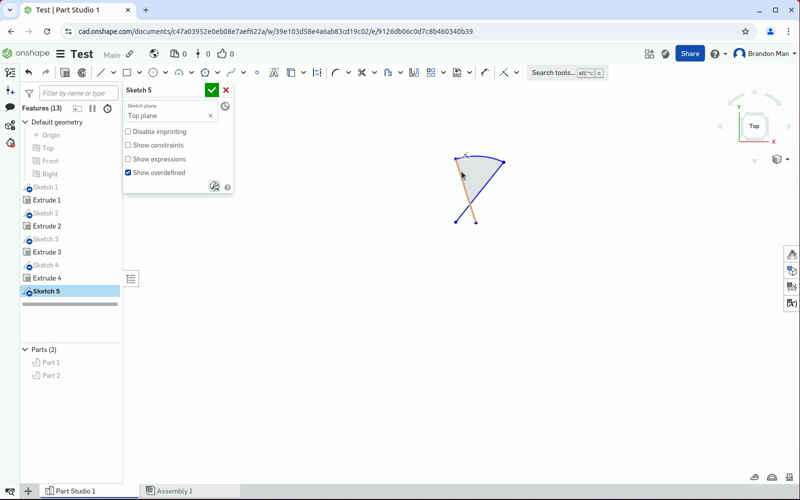
scroll(6)
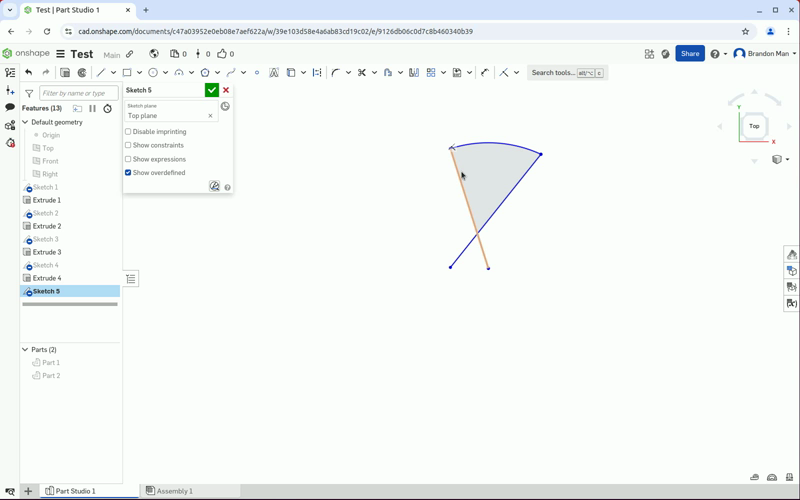
click(461, 171)
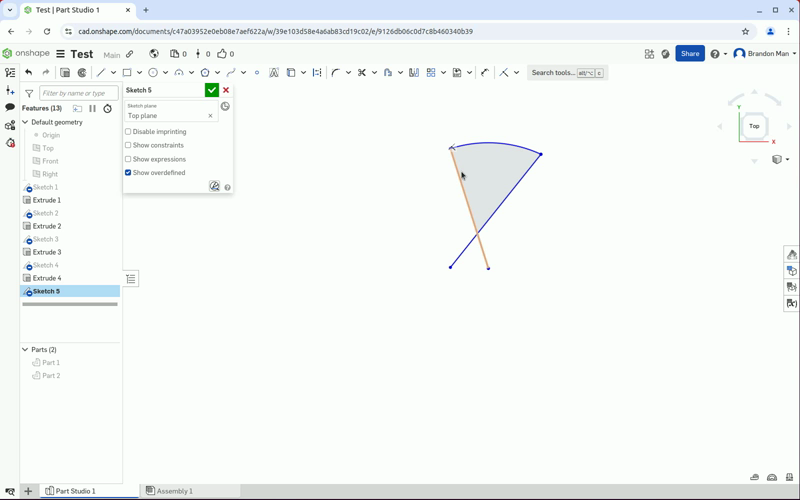
scroll(-6)
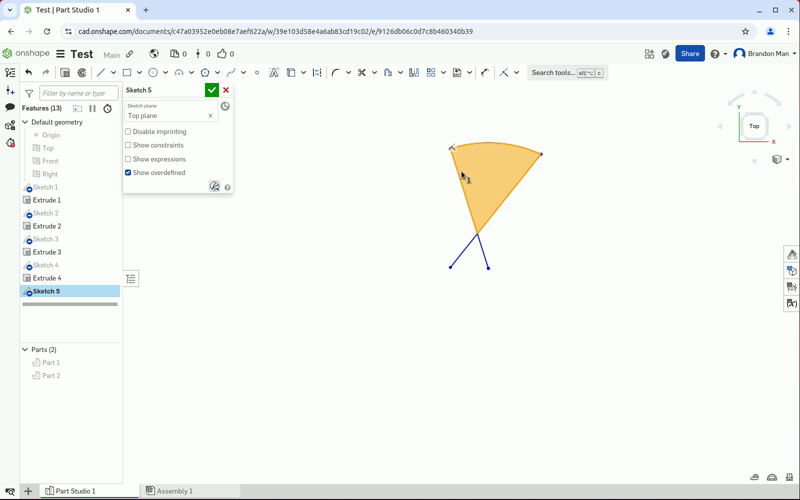
scroll(-6)
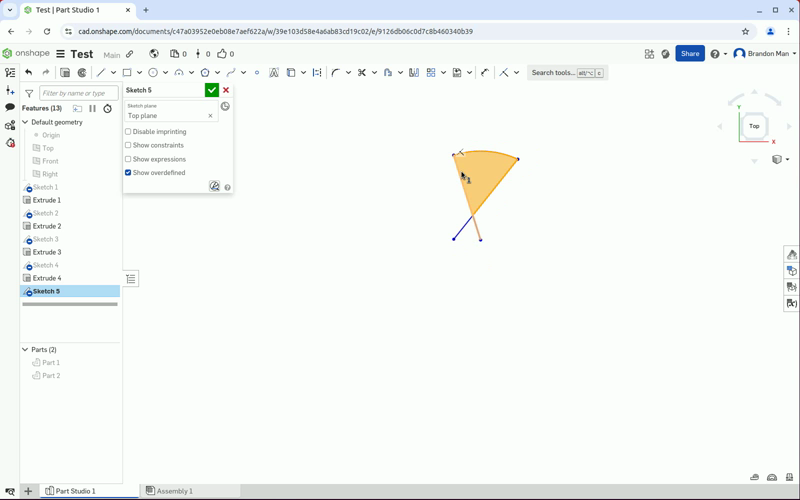
scroll(-6)
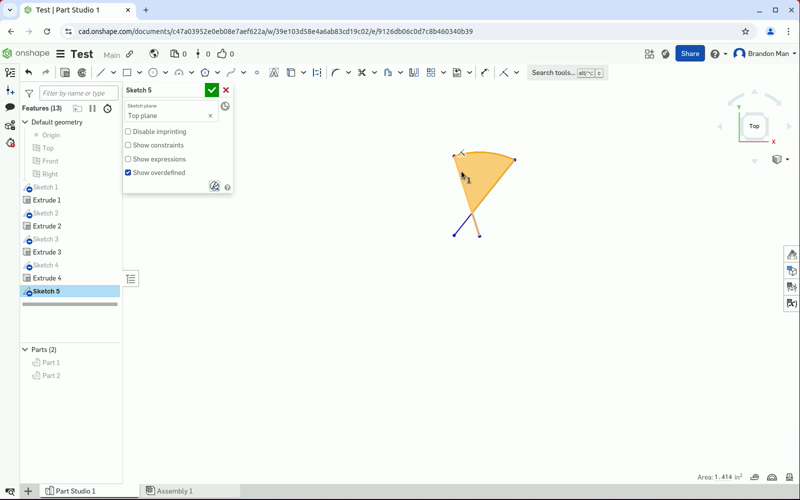
scroll(-6)
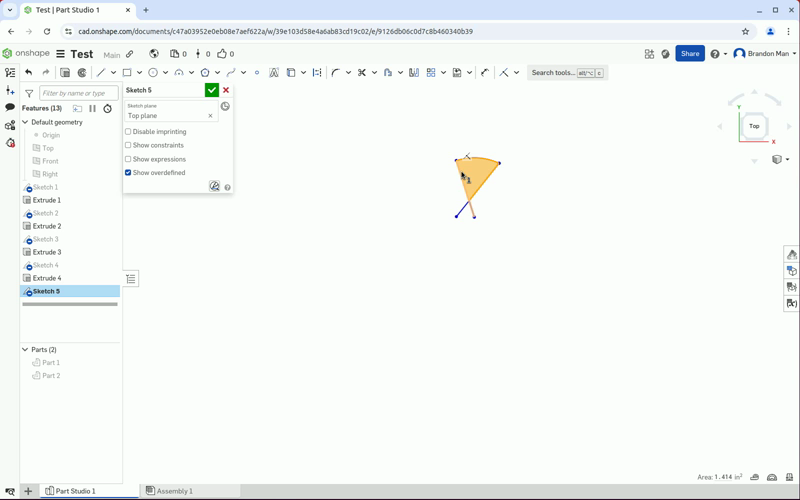
scroll(-6)
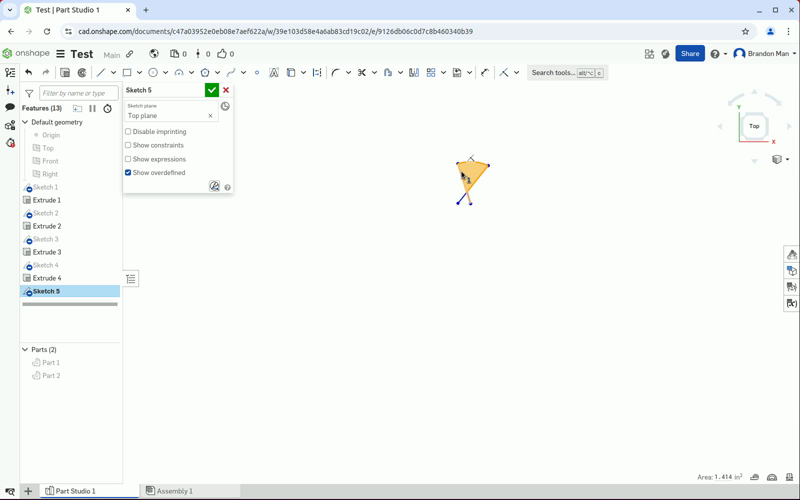
scroll(-6)
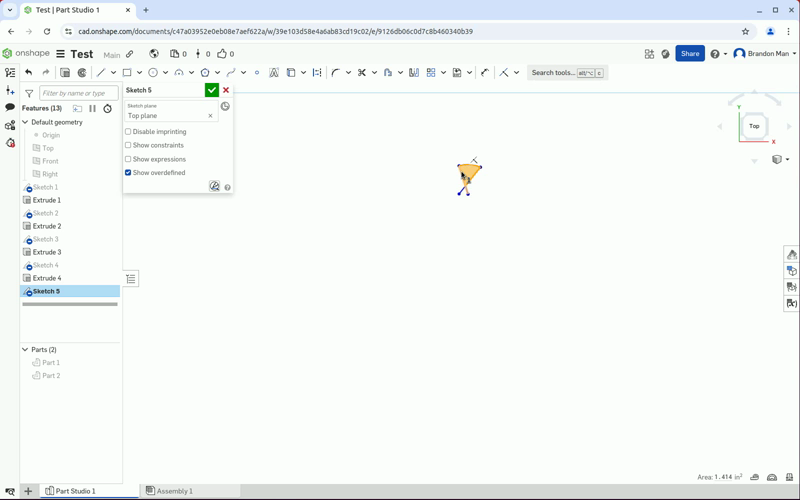
scroll(-6)
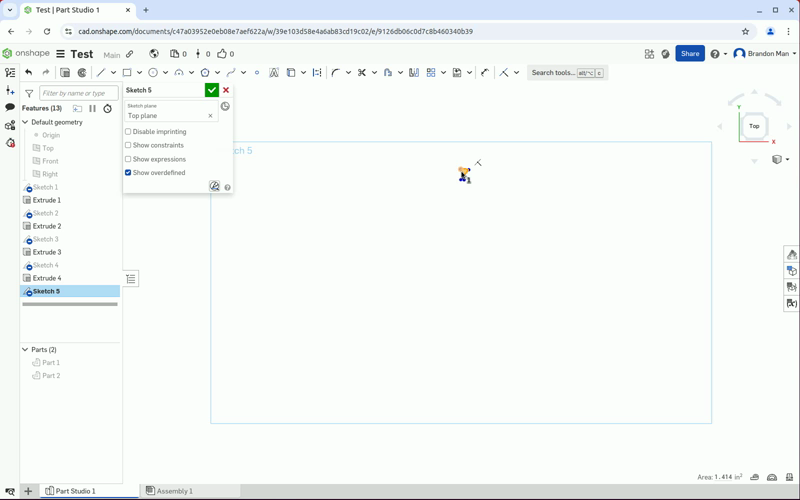
mouse_move(73, 352)
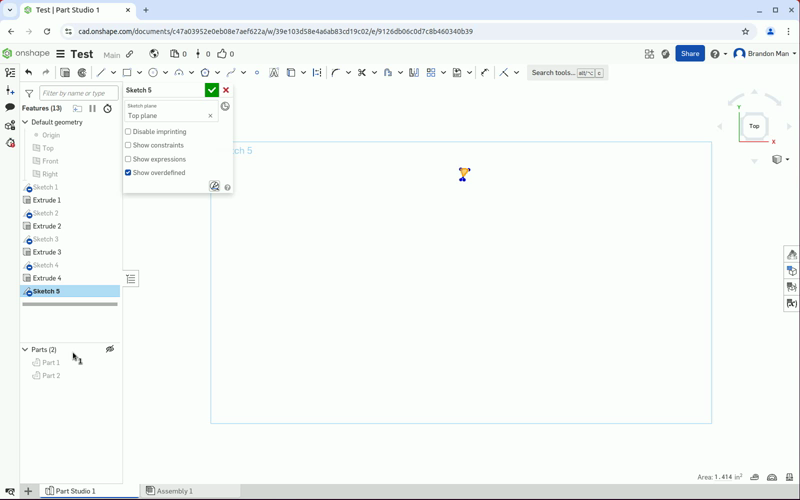
key(shift+y)
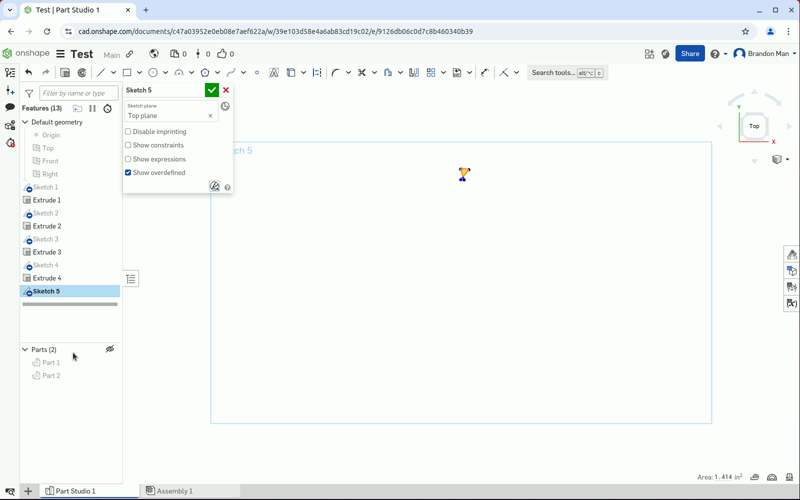
key(shift+e)
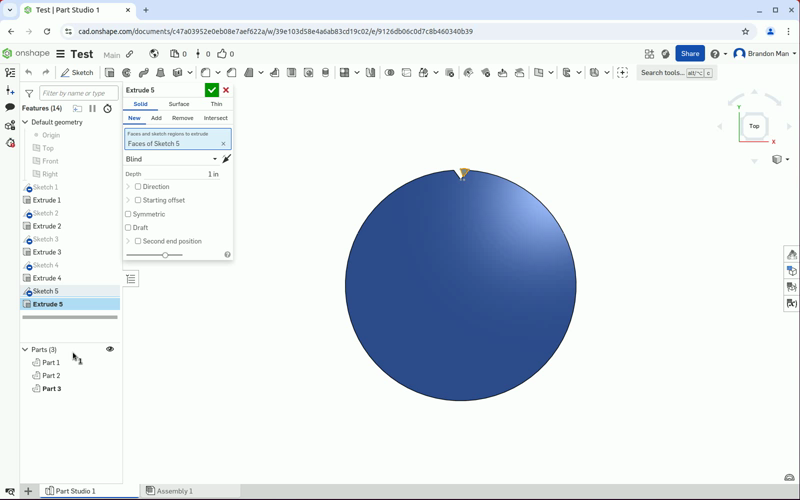
mouse_move(143, 106)
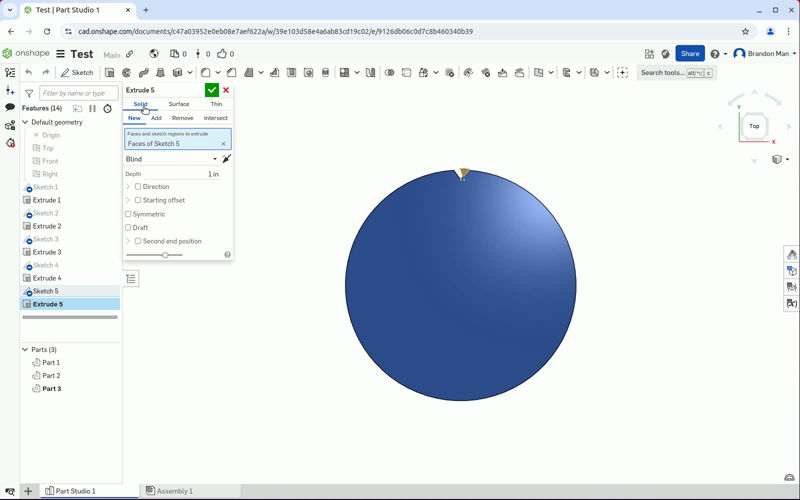
click(143, 106)
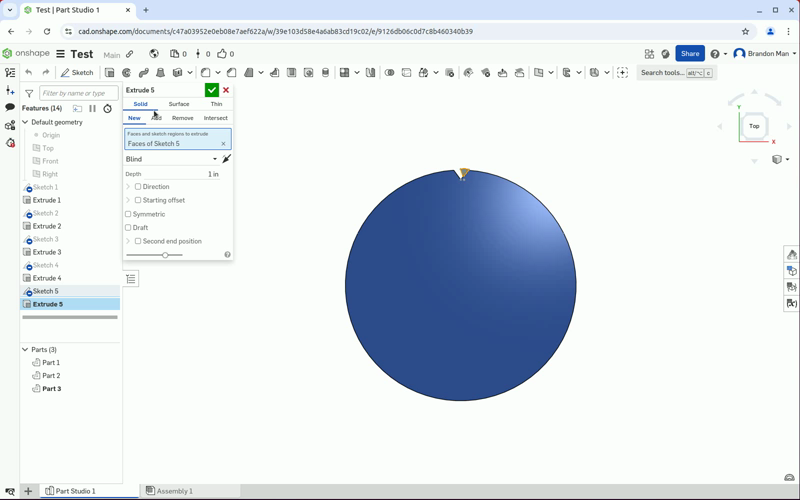
mouse_move(186, 120)
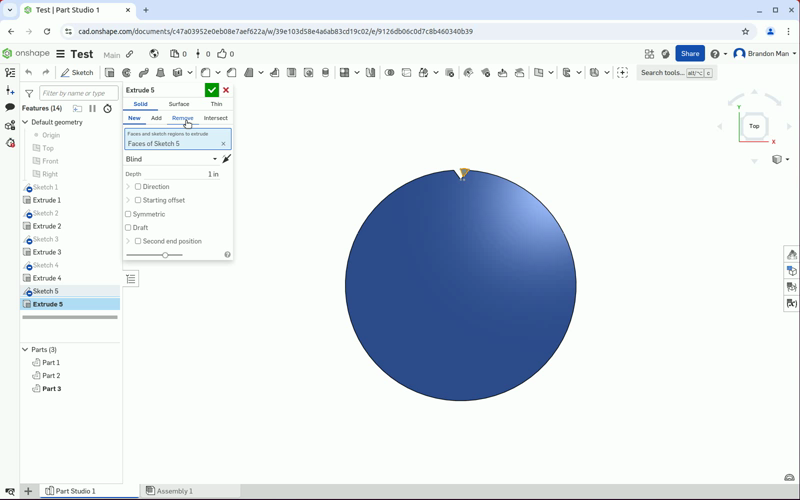
click(186, 120)
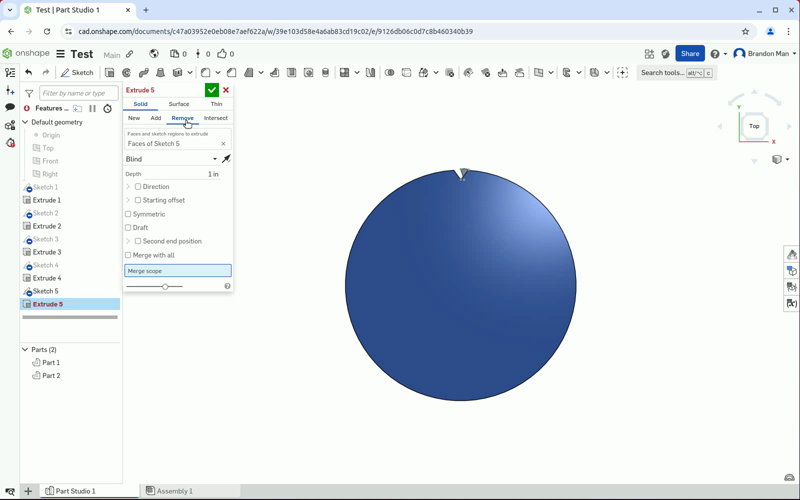
key(tab, 4)
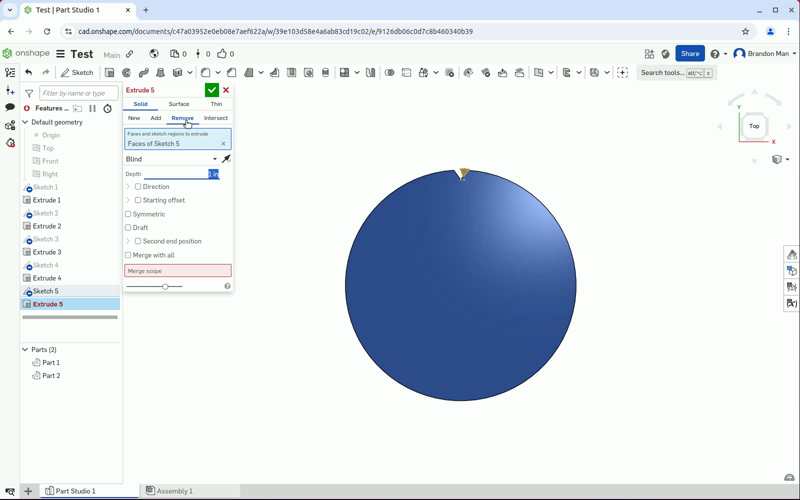
text(-27.682)
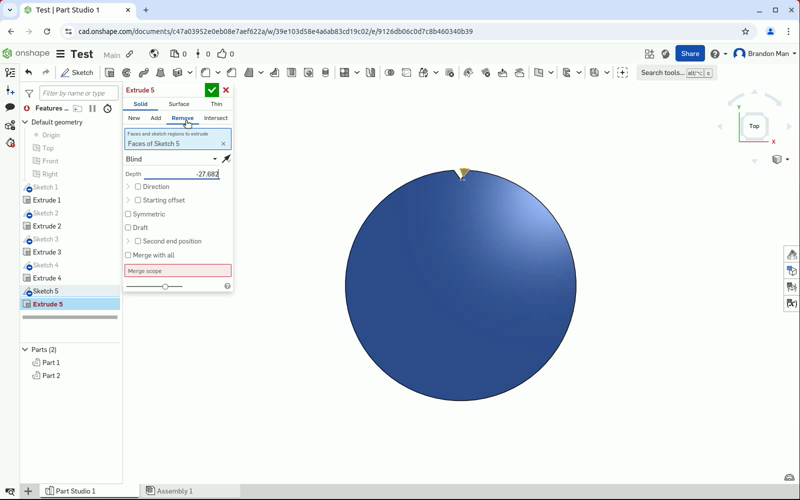
key(tab, 6)
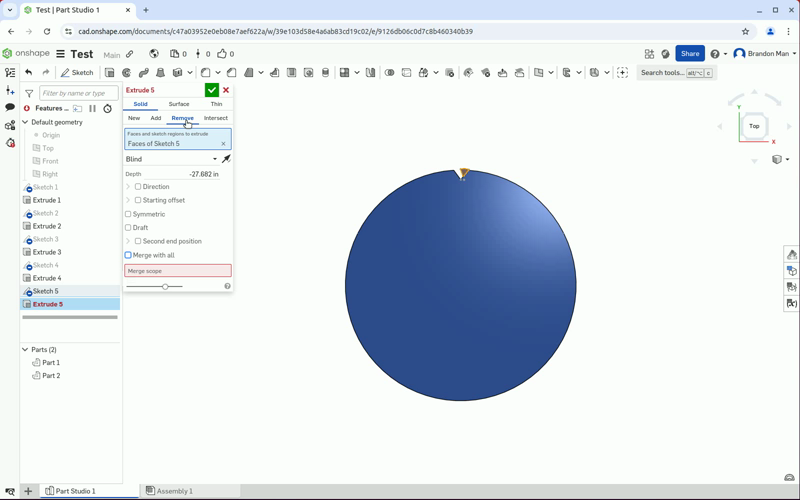
key(space)
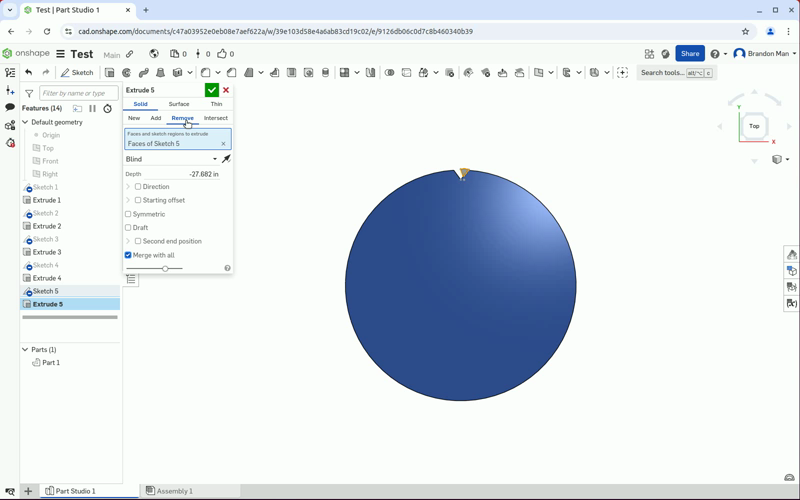
key(enter)
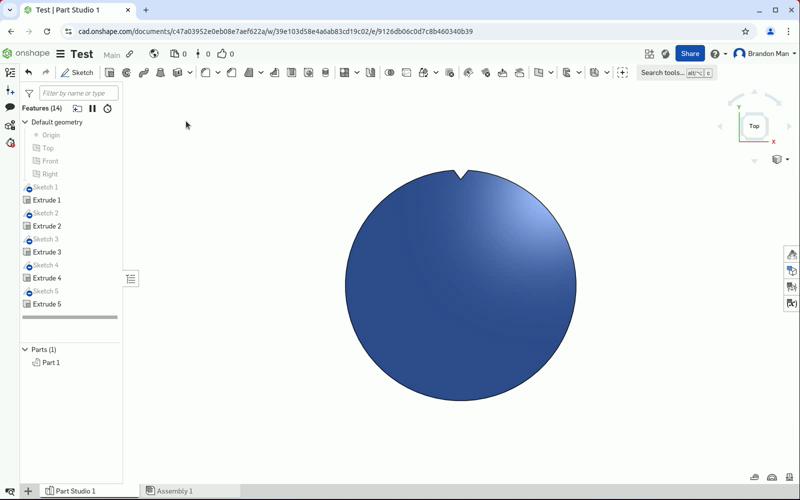
key(shift+h)
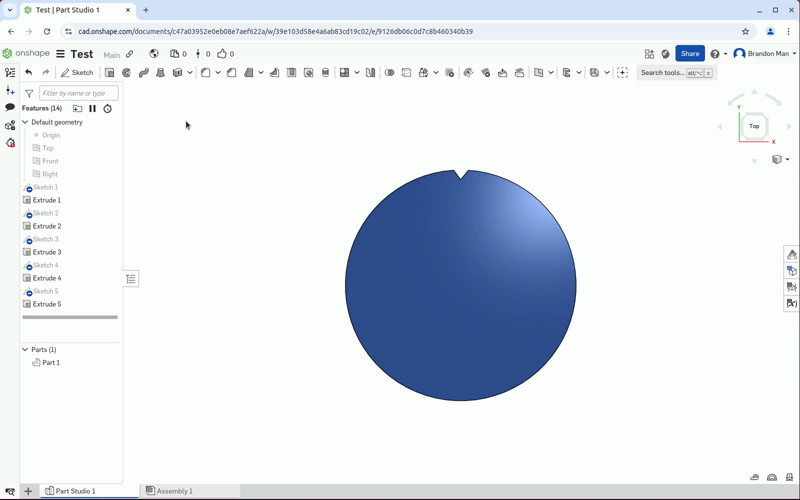
key(shift+h)
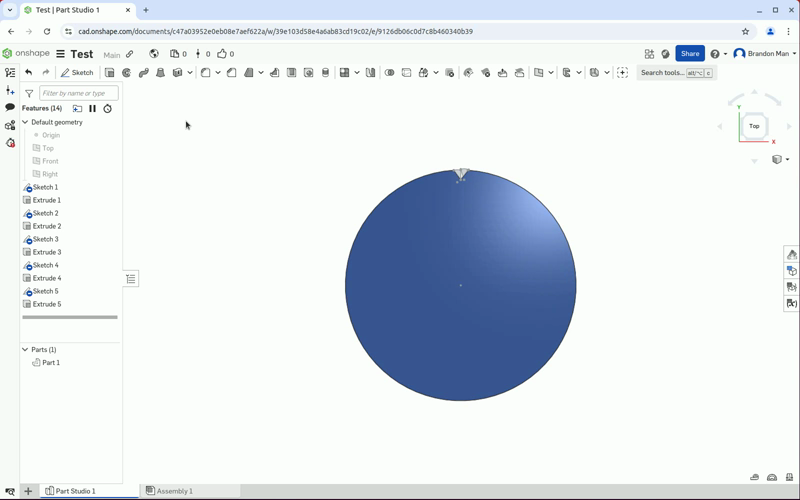
key(shift+7)
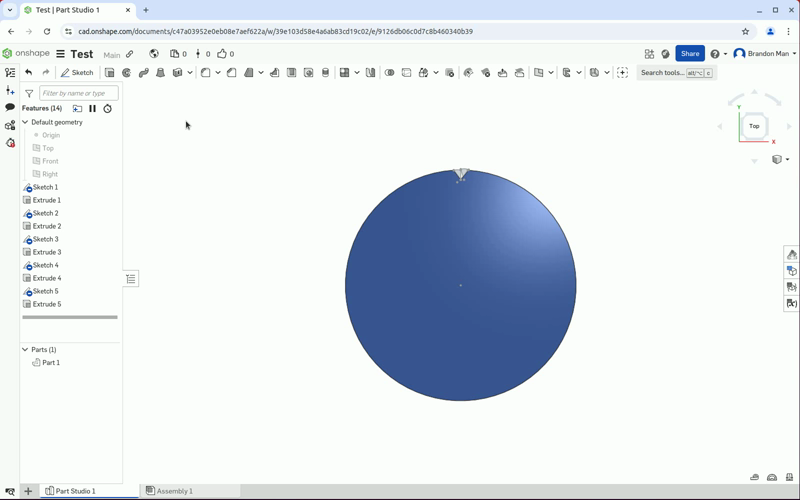
key(up, 3)
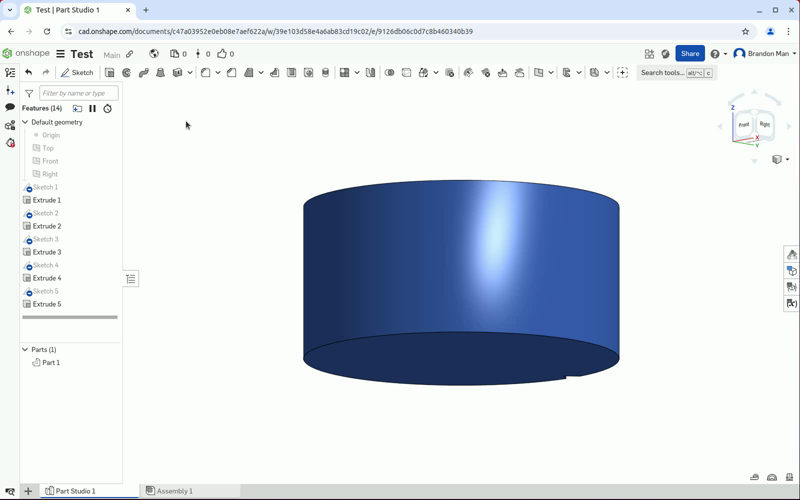
key(left, 3)
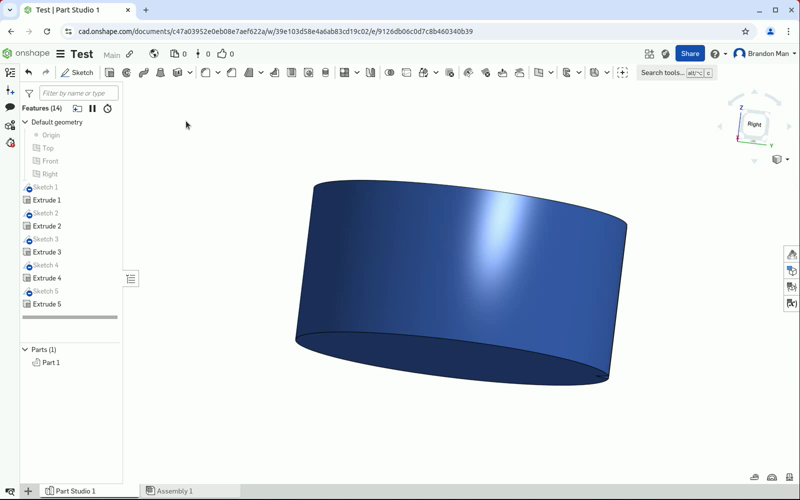
key(right, 3)
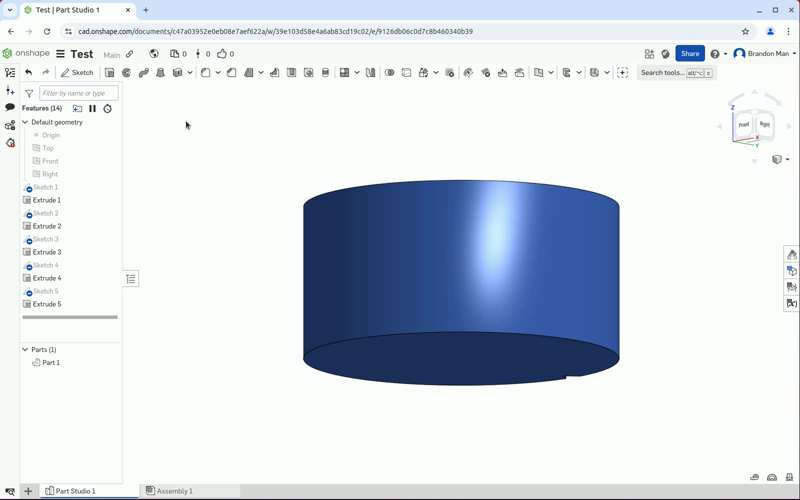
key(down, 3)
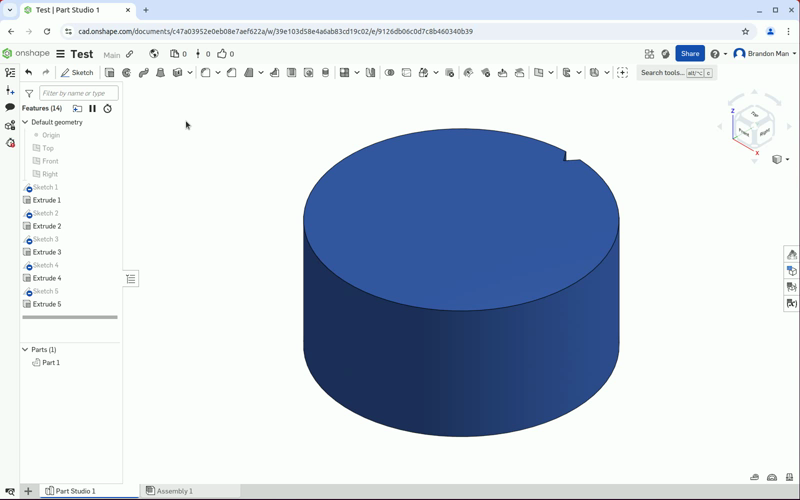
mouse_move(73, 189)
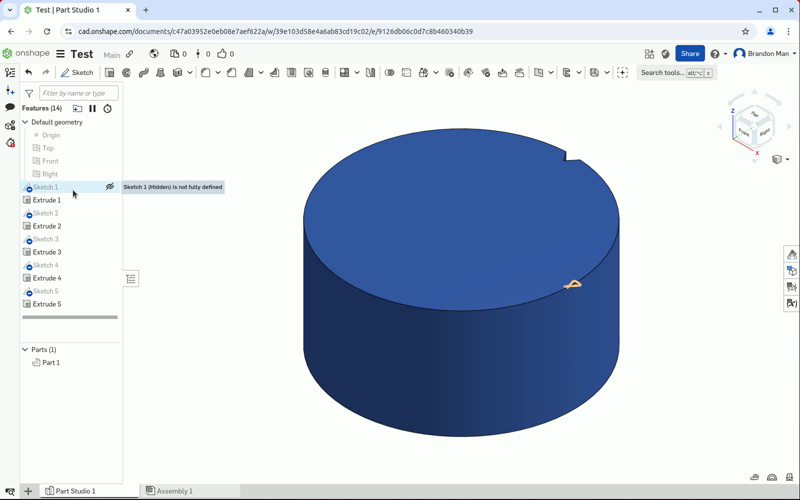
click(73, 189)